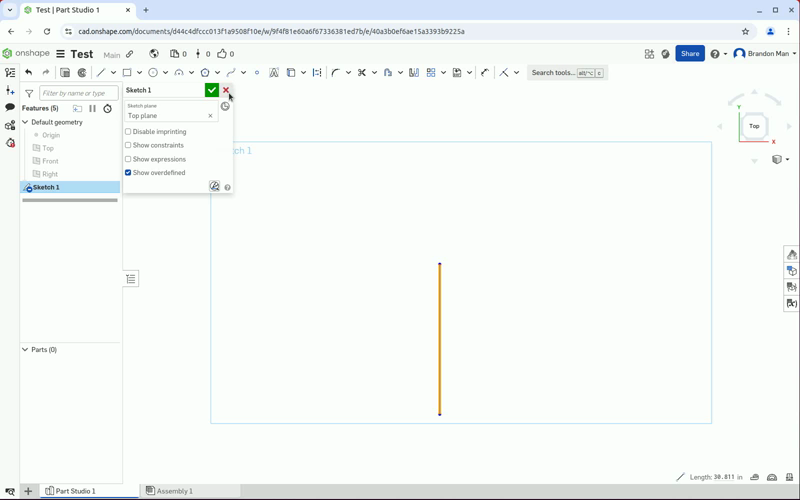
key(shift+h)
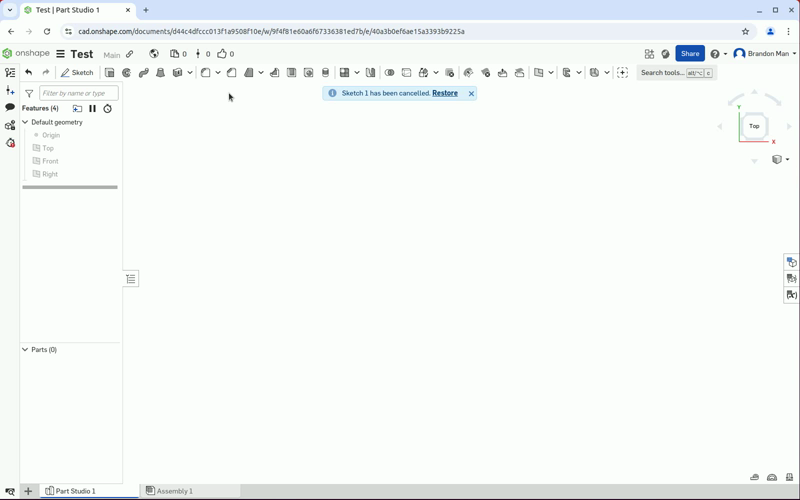
mouse_move(73, 352)
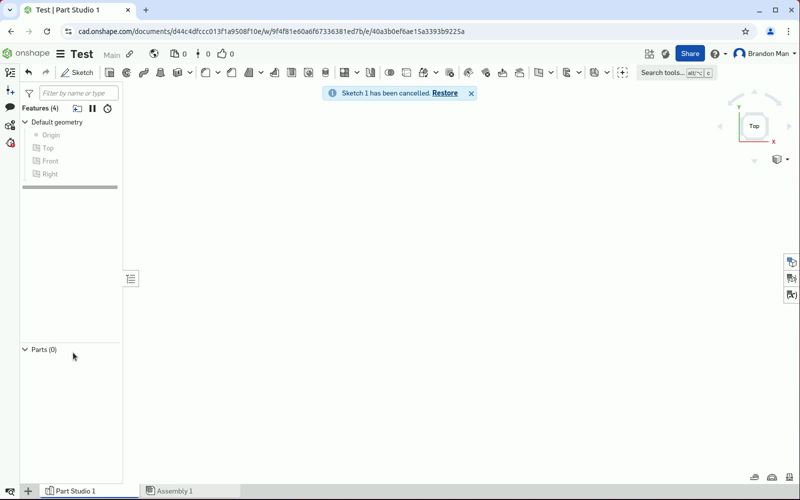
key(y)
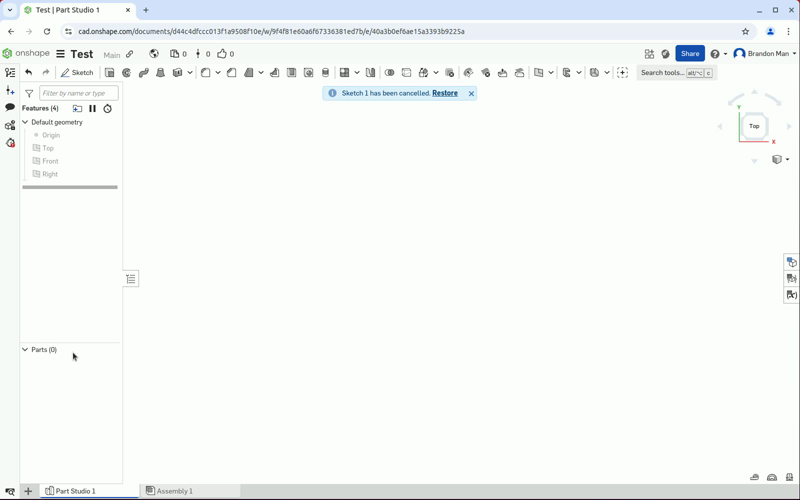
key(shift+p)
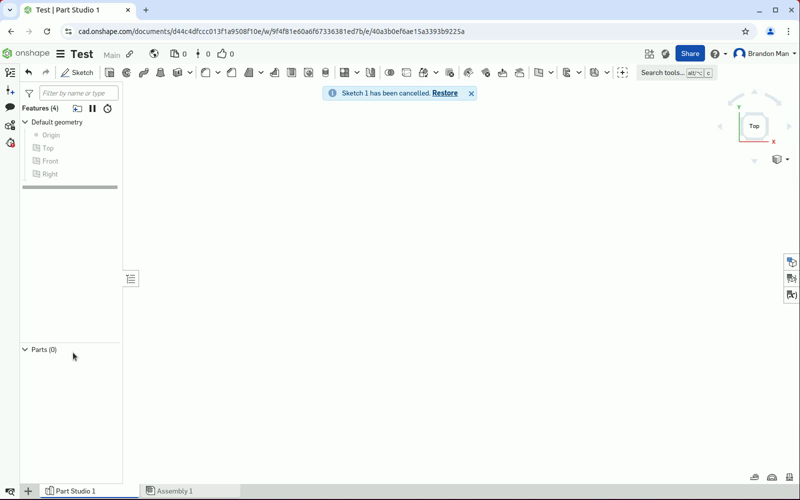
key(space)
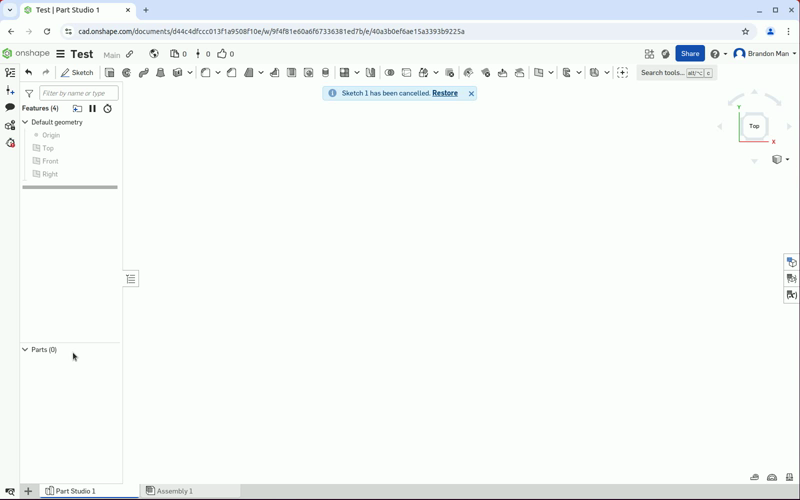
key_down(shift)
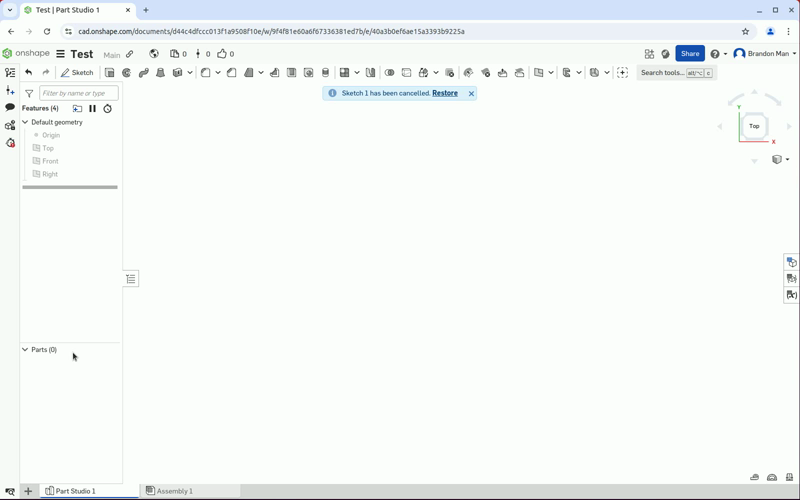
key(up)
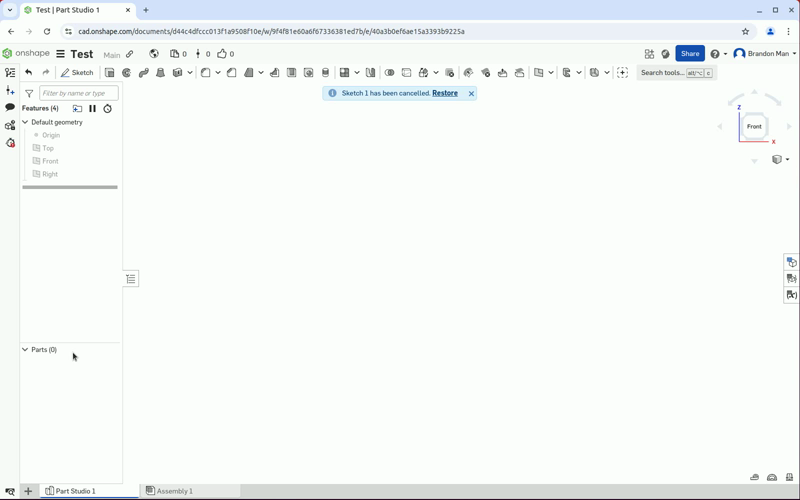
key_up(shift)
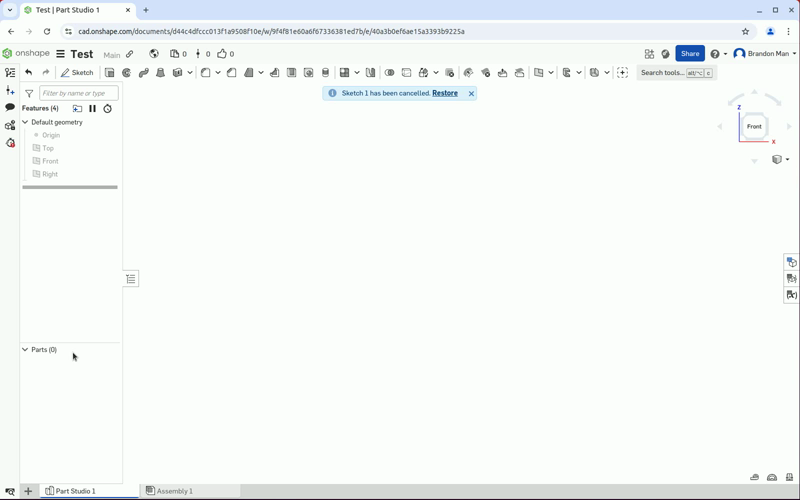
mouse_move(73, 352)
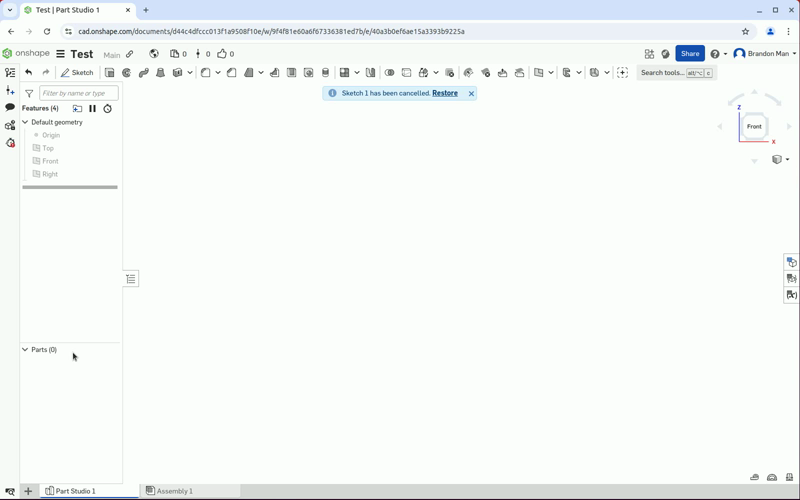
key(shift+y)
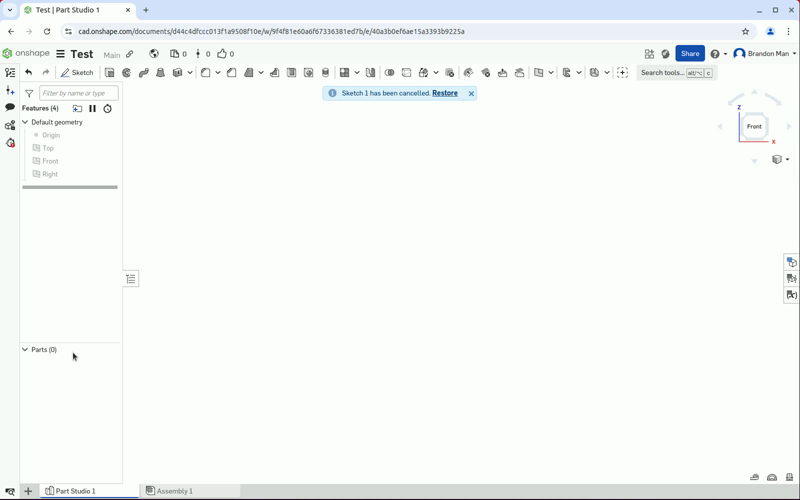
key(shift+s)
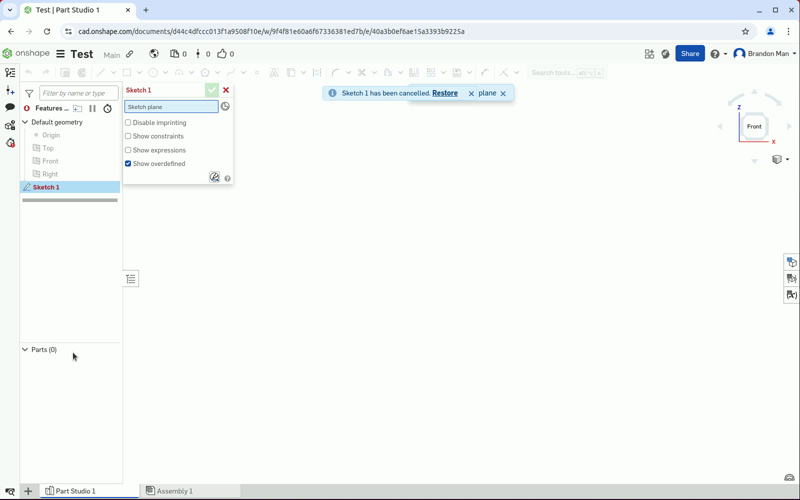
mouse_move(73, 163)
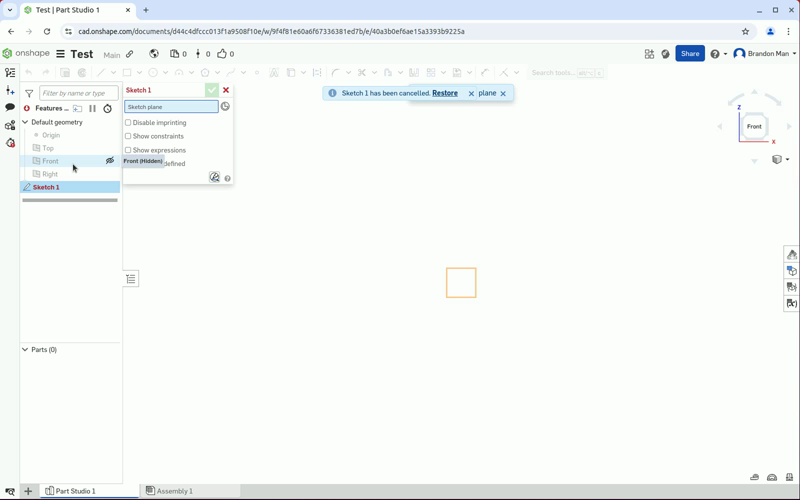
click(73, 163)
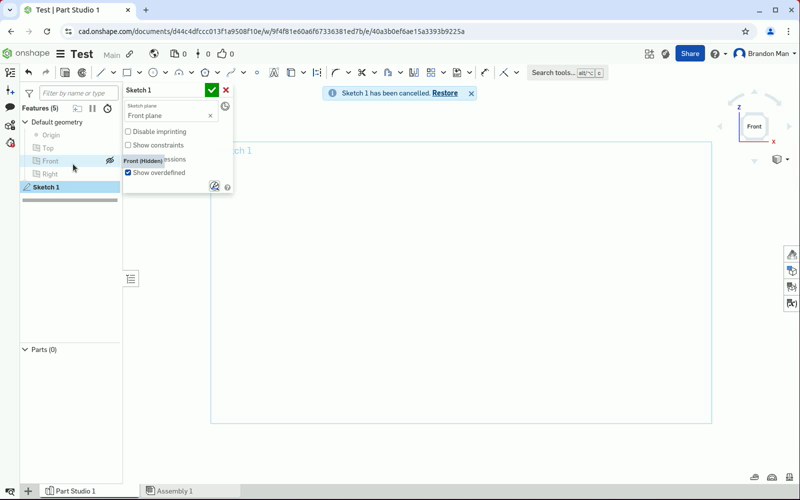
mouse_move(73, 352)
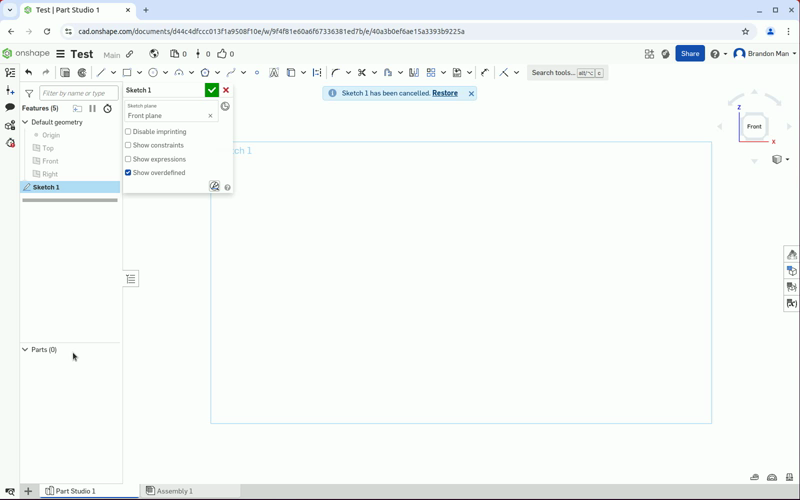
key(y)
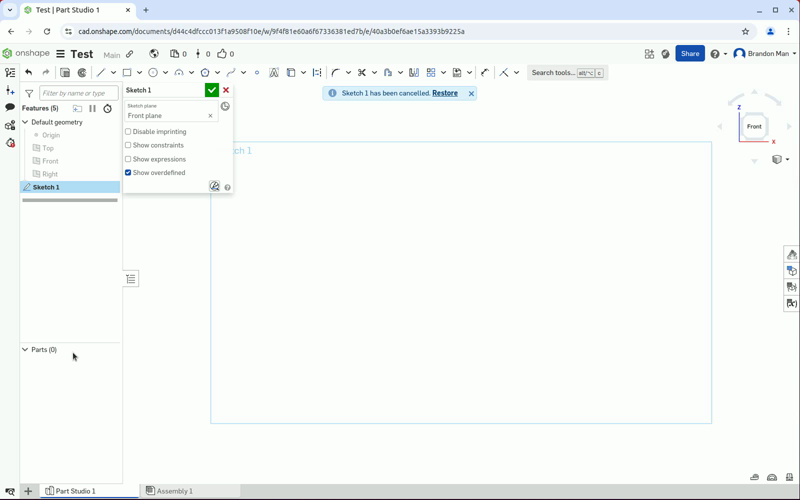
key(a)
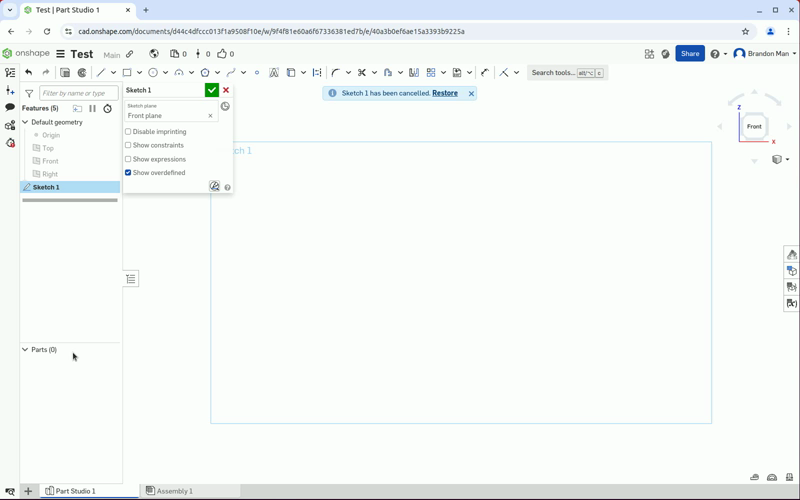
key_down(shift)
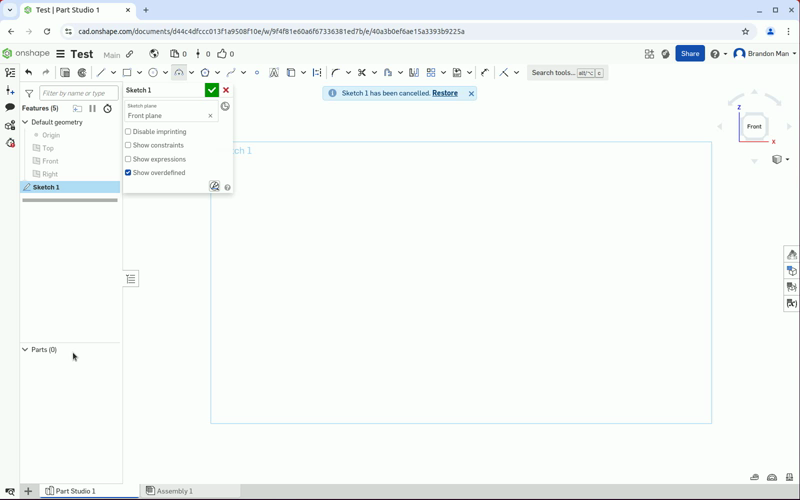
mouse_move(348, 292)
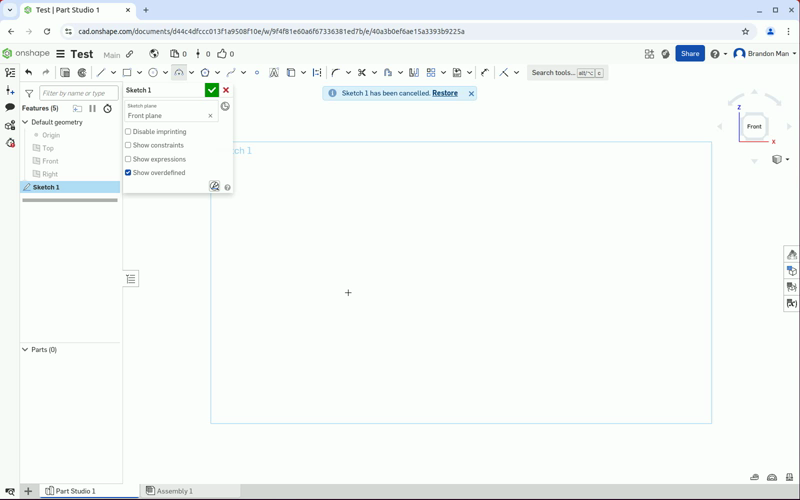
click(348, 292)
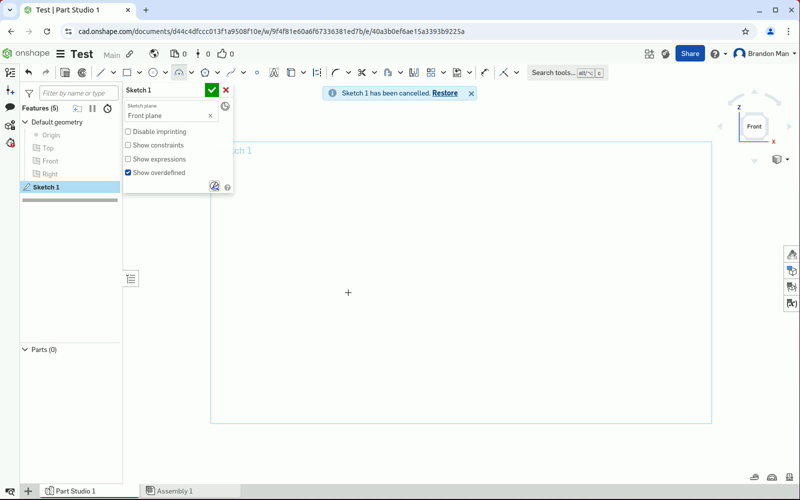
key_up(shift)
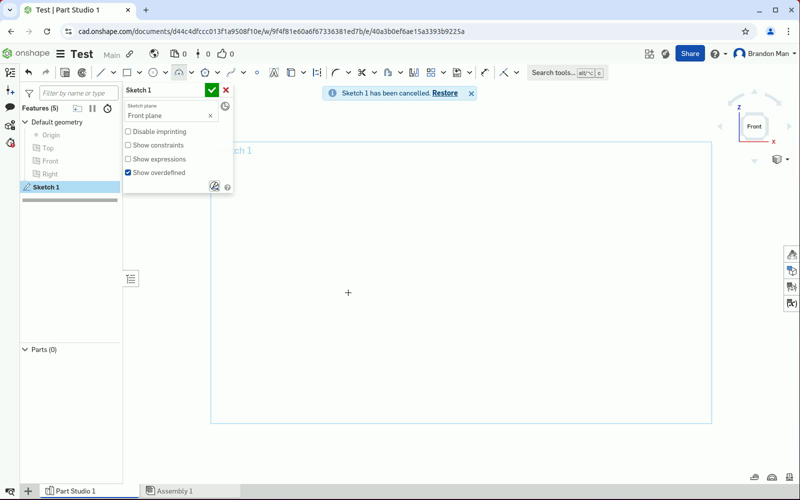
key_down(shift)
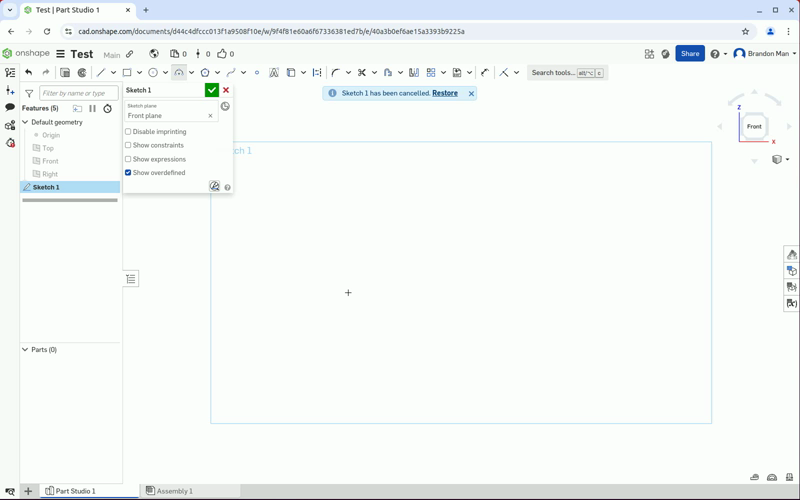
mouse_move(376, 301)
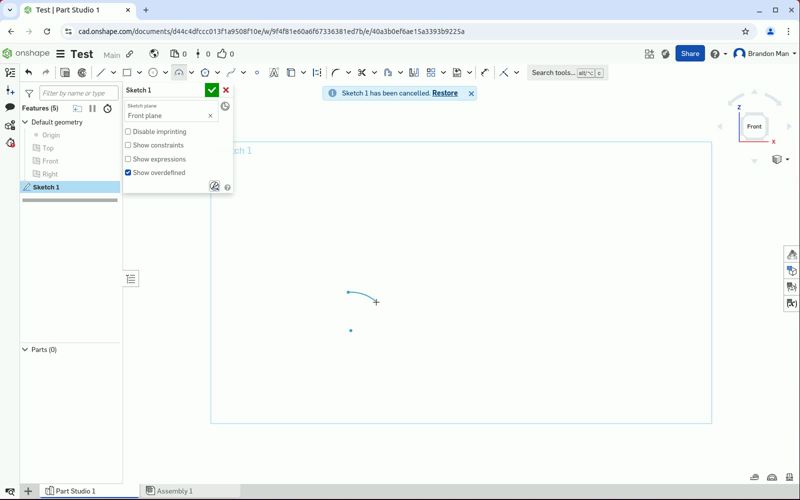
click(376, 301)
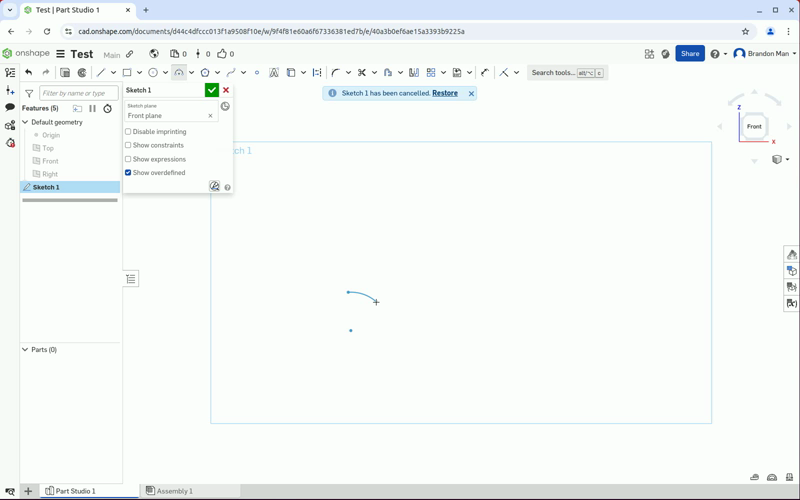
mouse_move(361, 299)
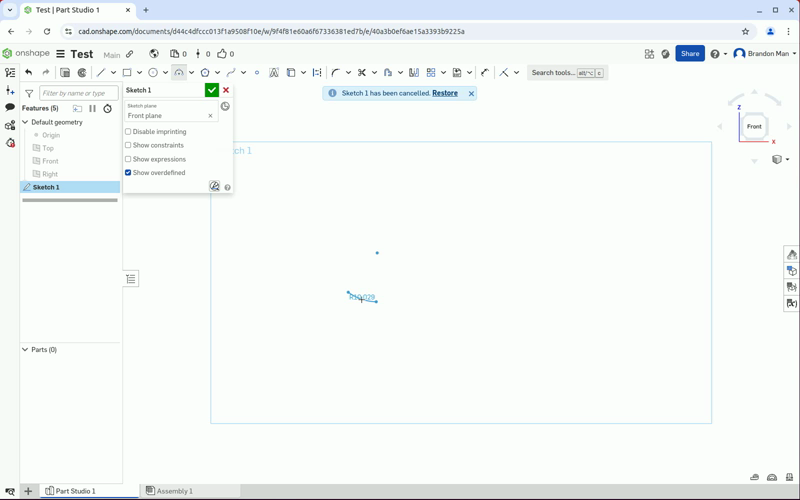
click(361, 299)
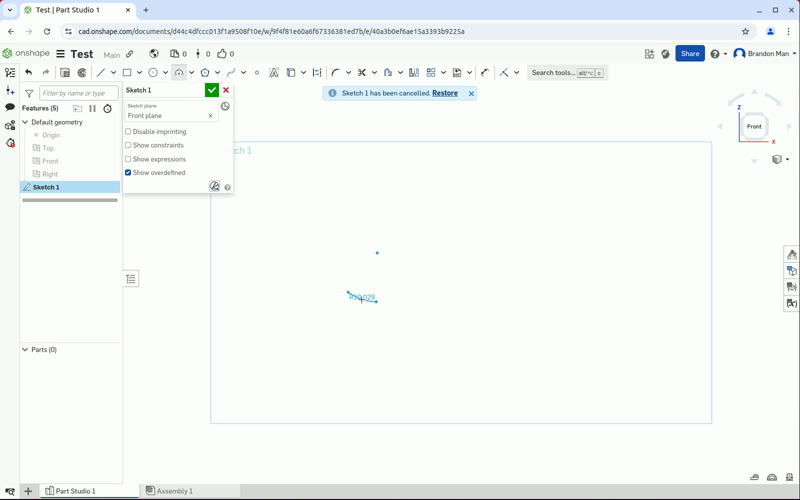
key_up(shift)
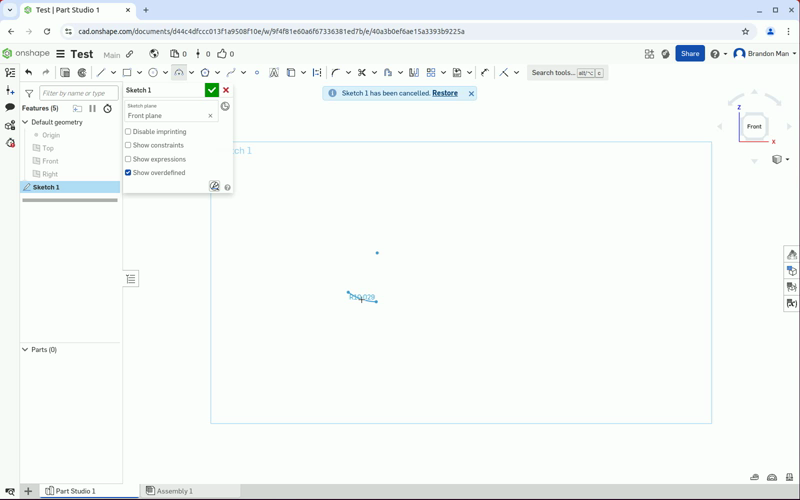
key(esc)
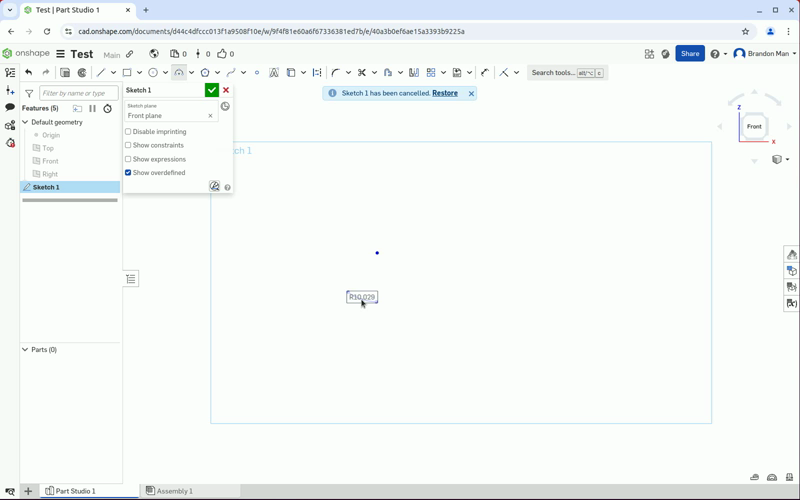
key(l)
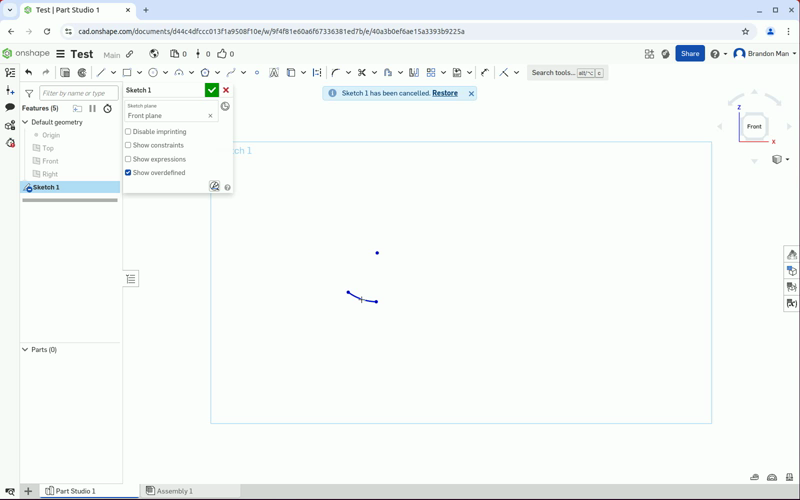
mouse_move(376, 301)
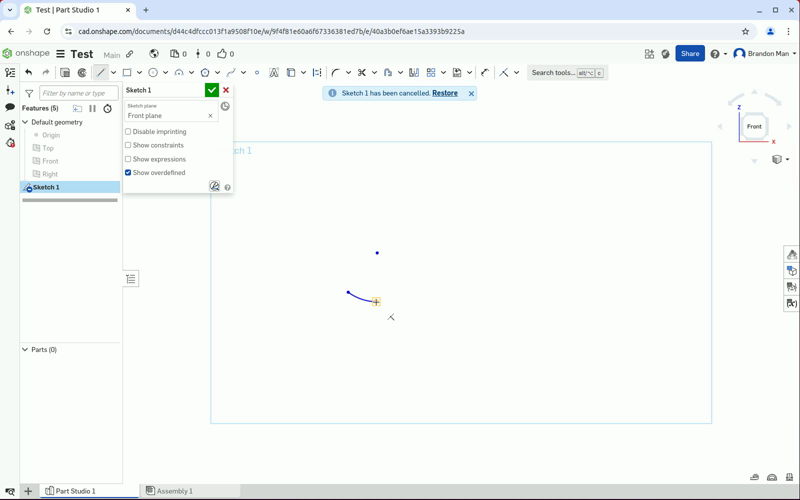
click(376, 301)
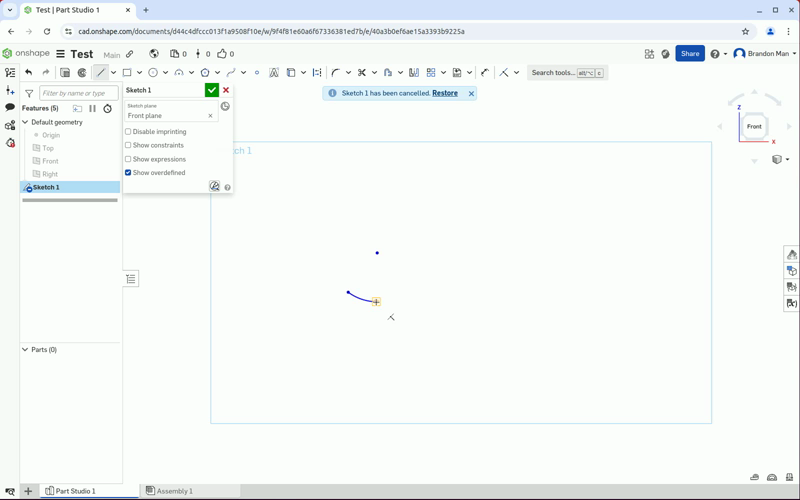
key_down(shift)
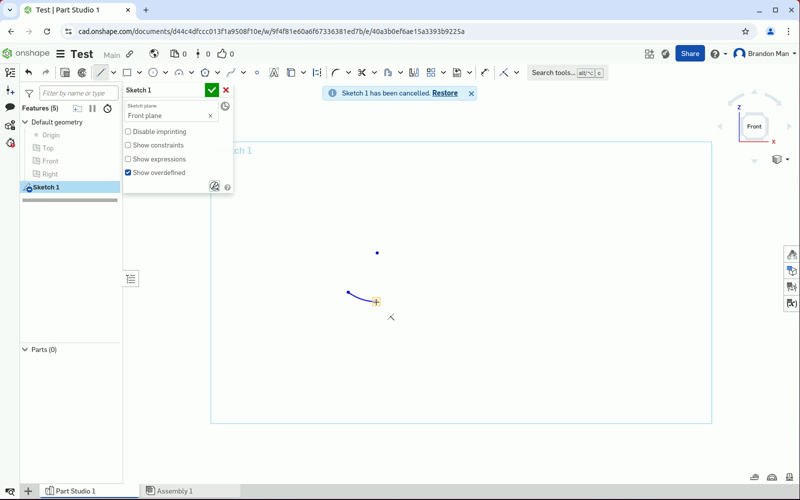
mouse_move(461, 301)
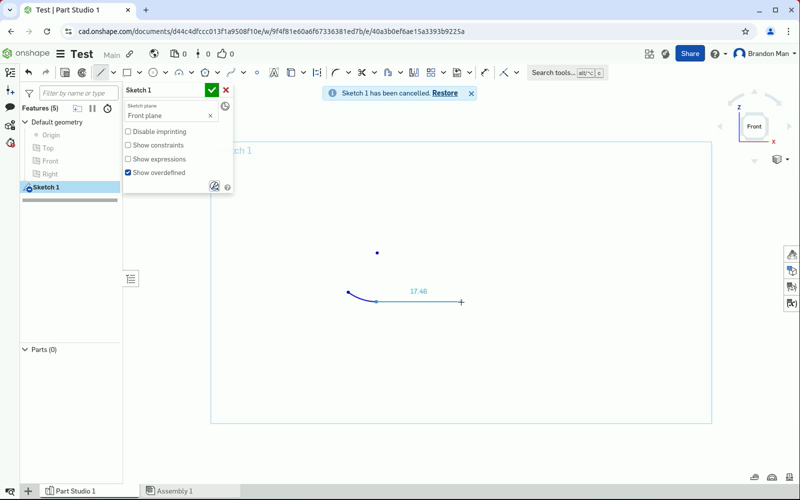
click(461, 301)
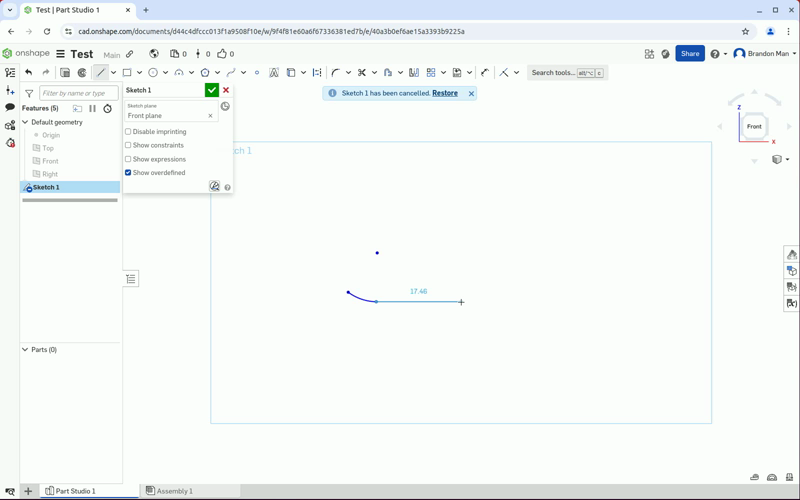
key_up(shift)
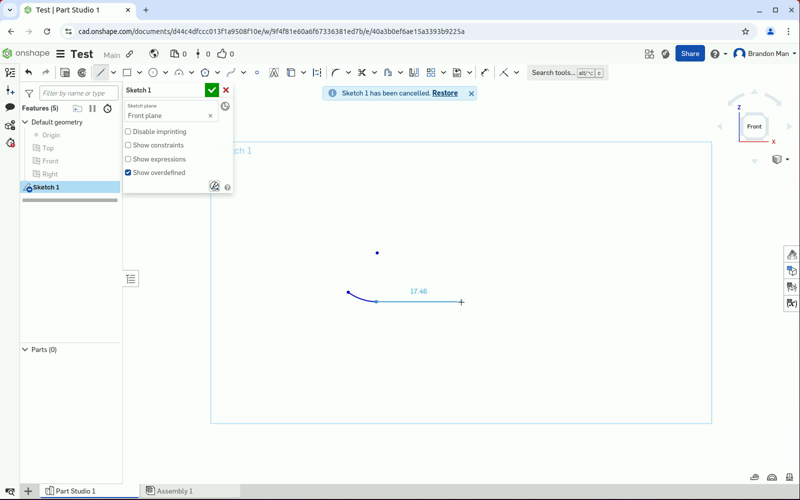
key_down(shift)
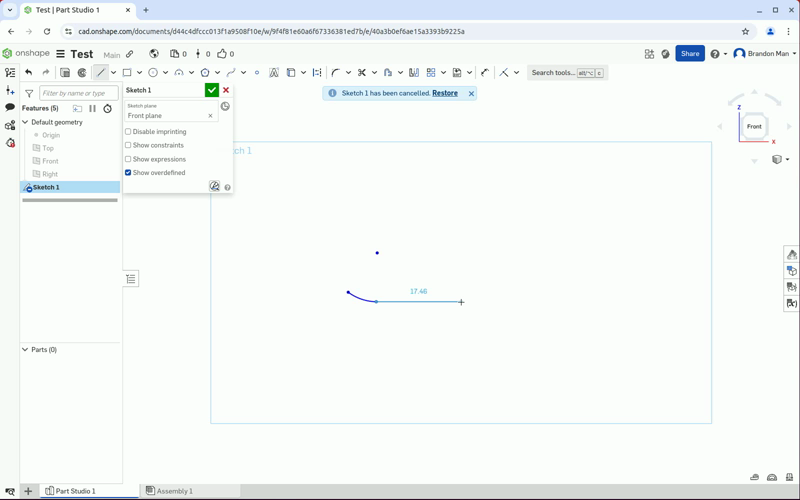
mouse_move(543, 301)
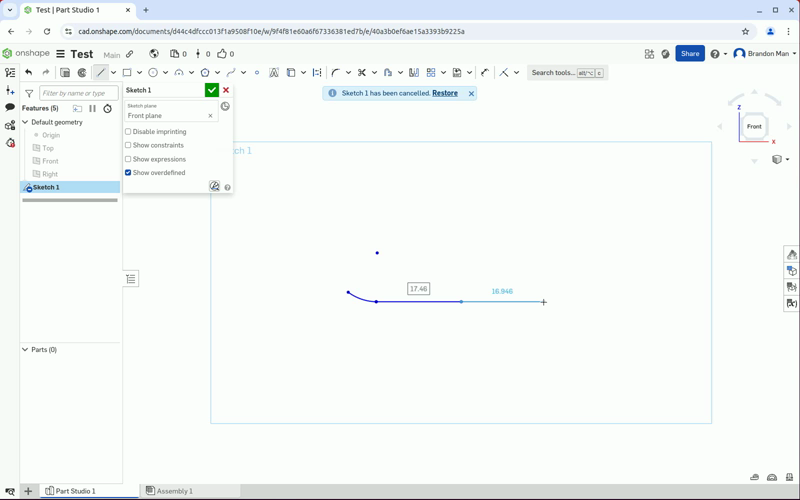
click(543, 301)
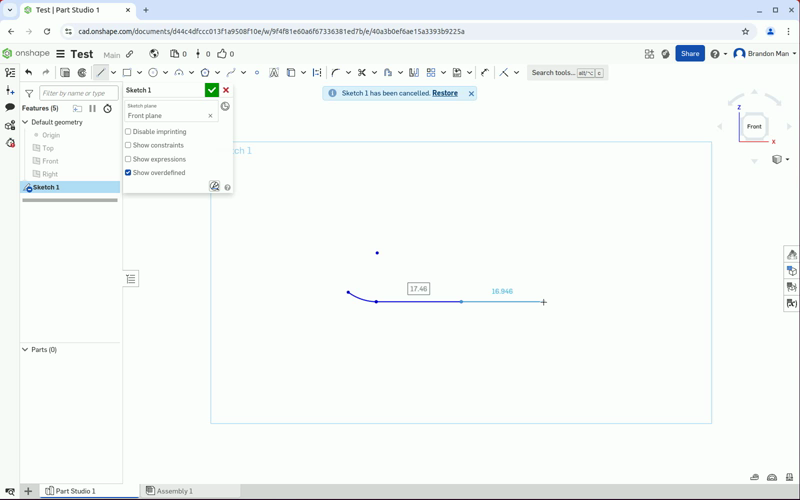
key_up(shift)
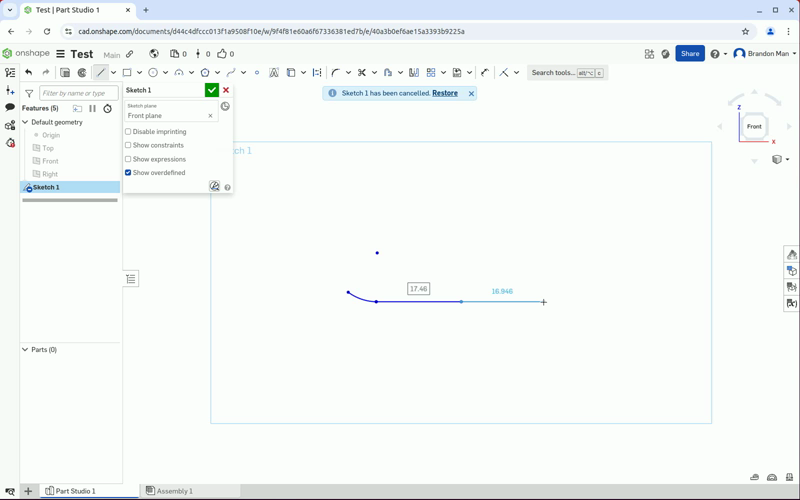
key(esc)
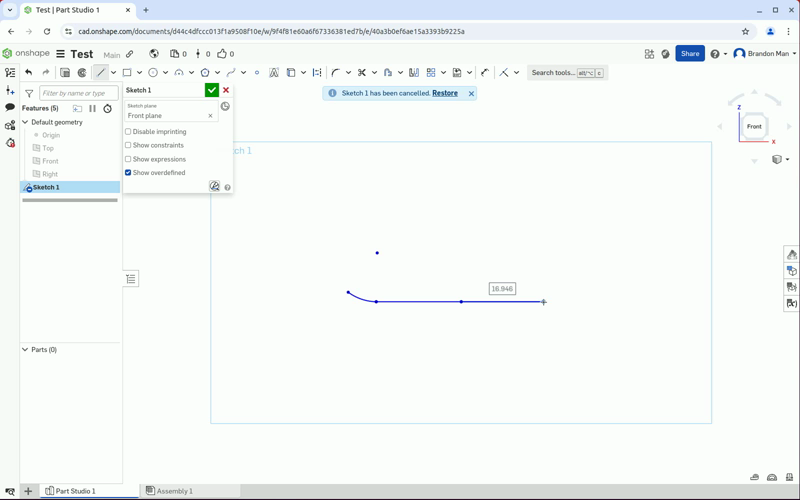
key(a)
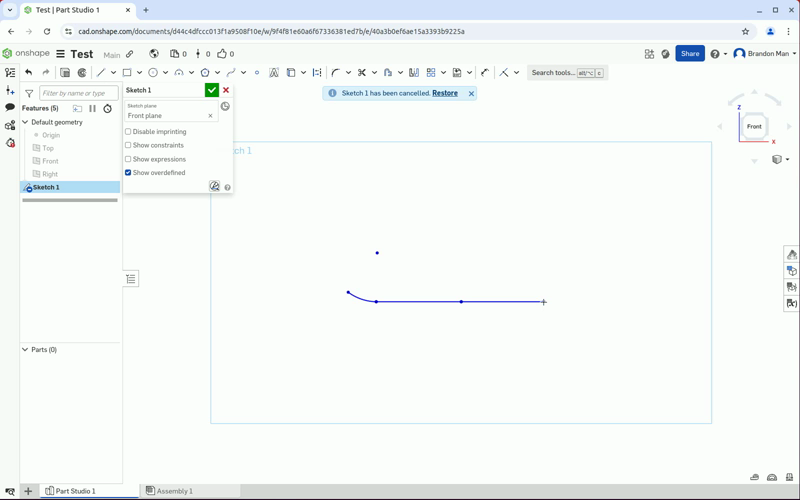
mouse_move(543, 301)
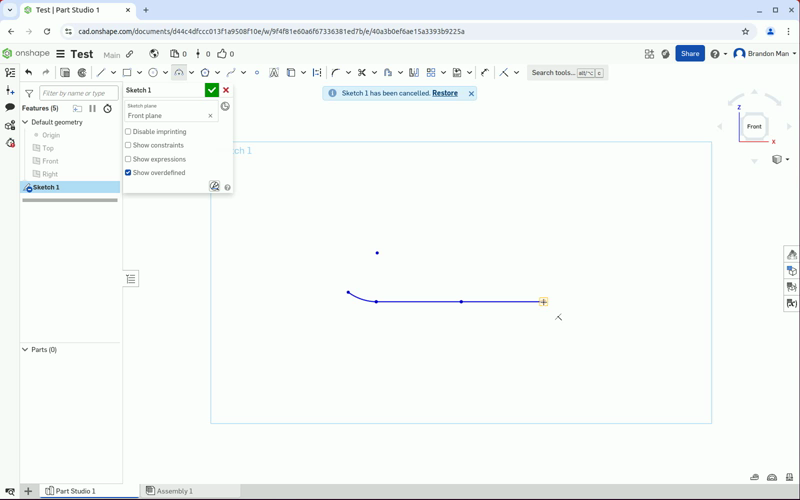
click(543, 301)
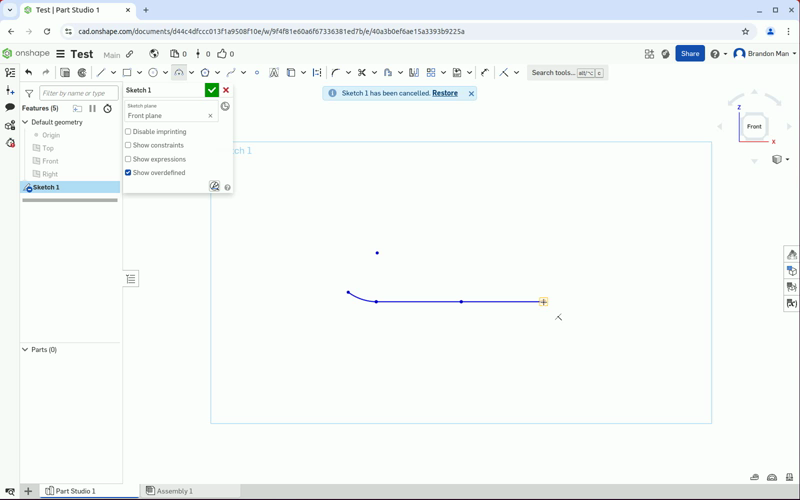
key_down(shift)
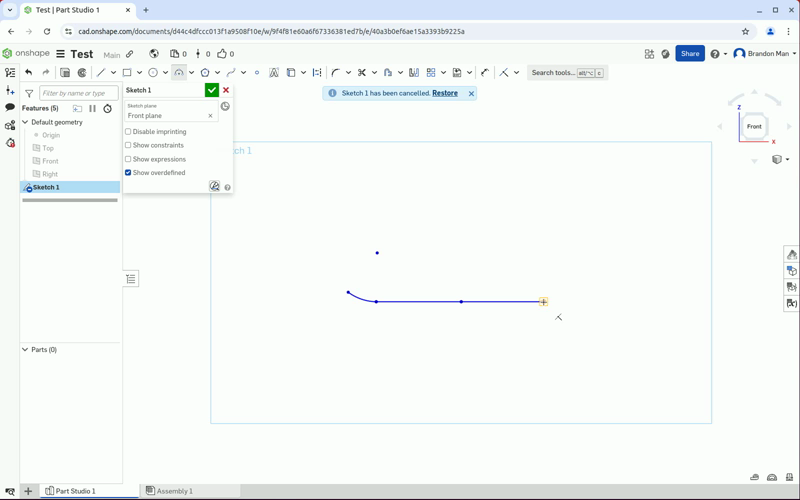
mouse_move(572, 292)
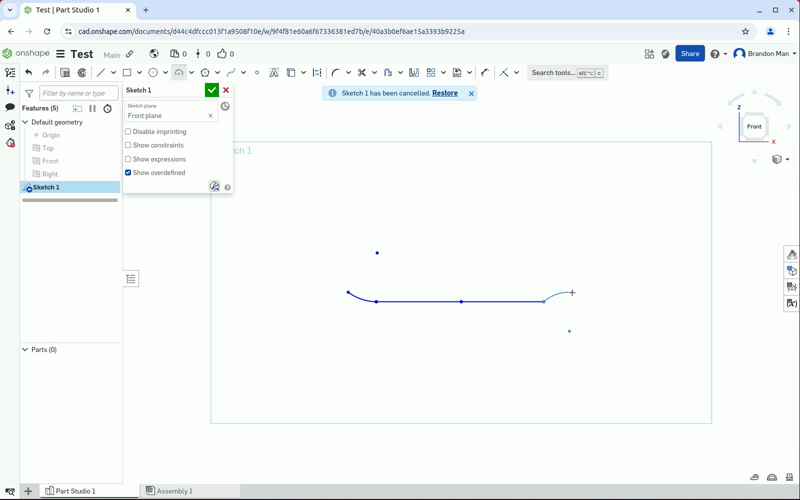
click(572, 292)
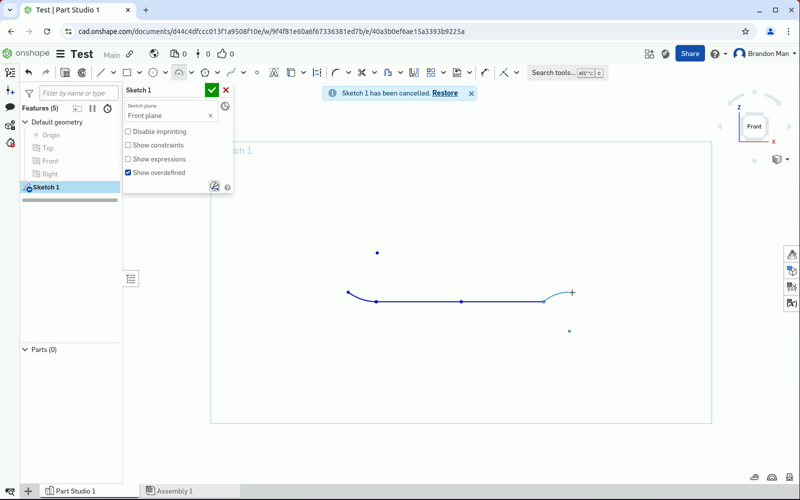
mouse_move(558, 299)
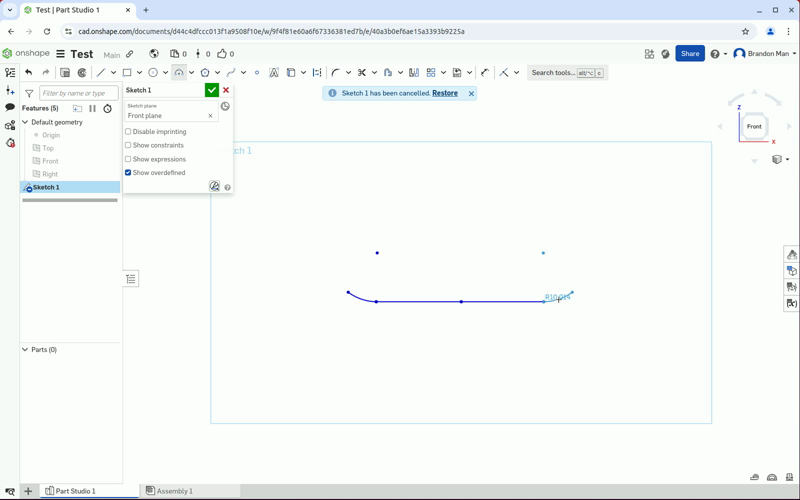
click(558, 299)
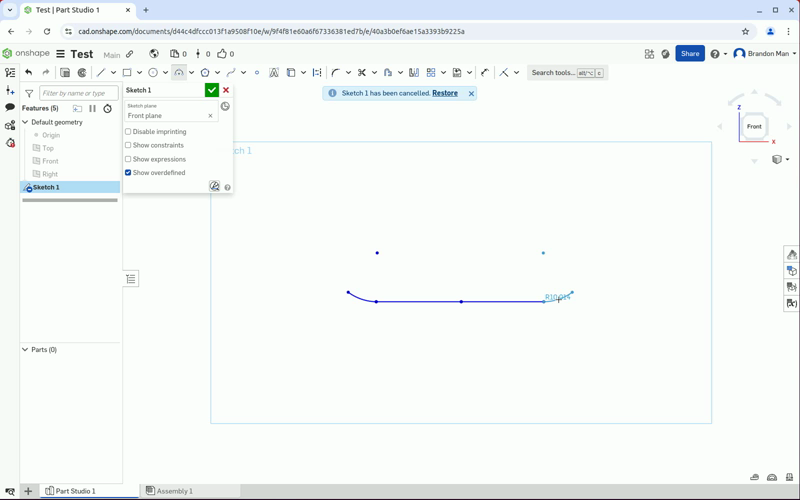
key_up(shift)
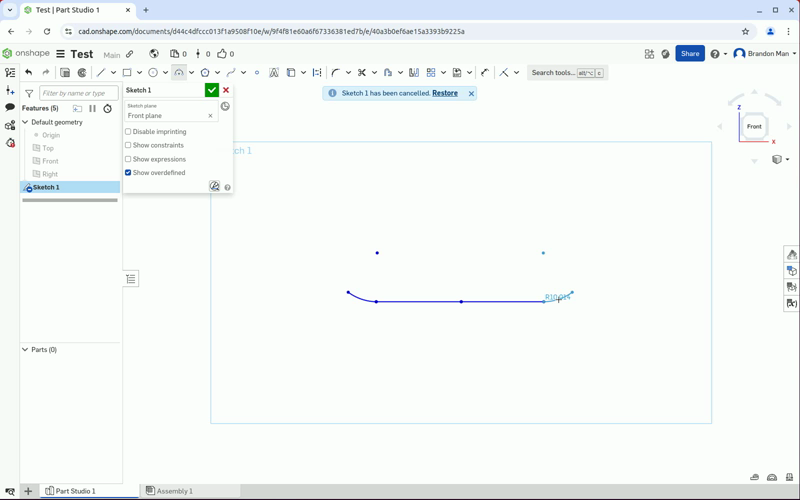
key(esc)
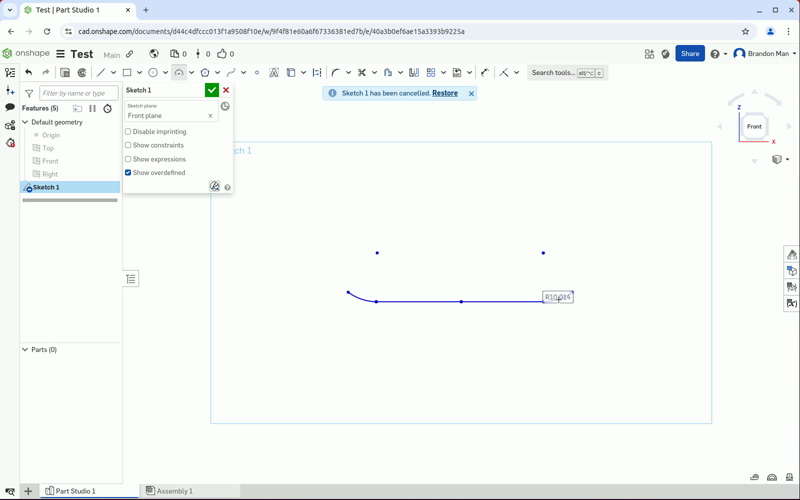
key(l)
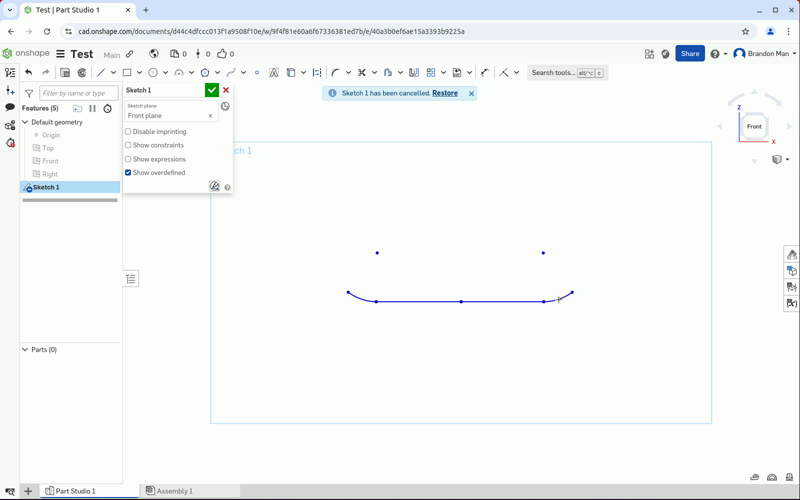
mouse_move(572, 292)
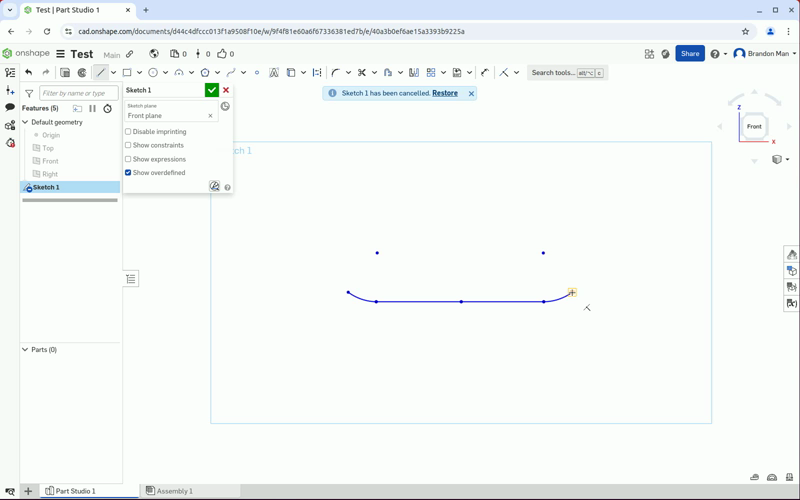
click(572, 292)
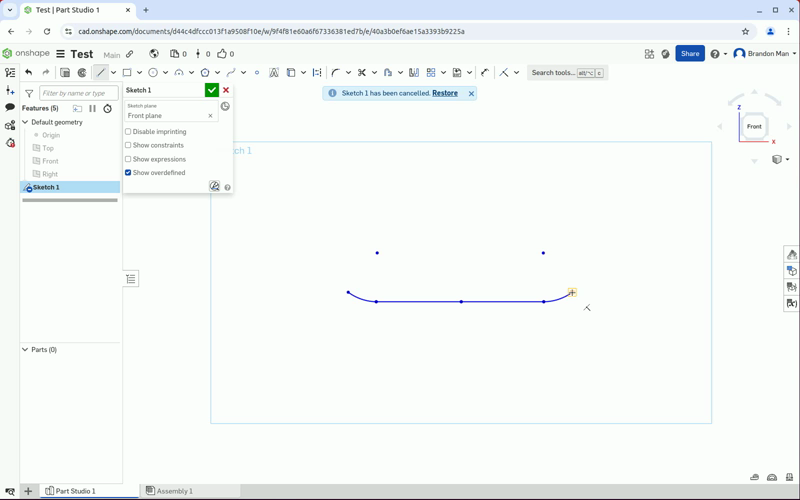
key_down(shift)
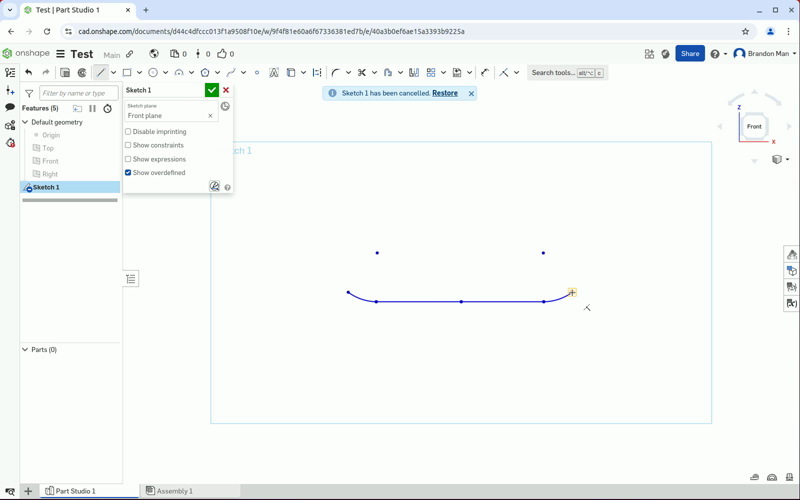
mouse_move(589, 292)
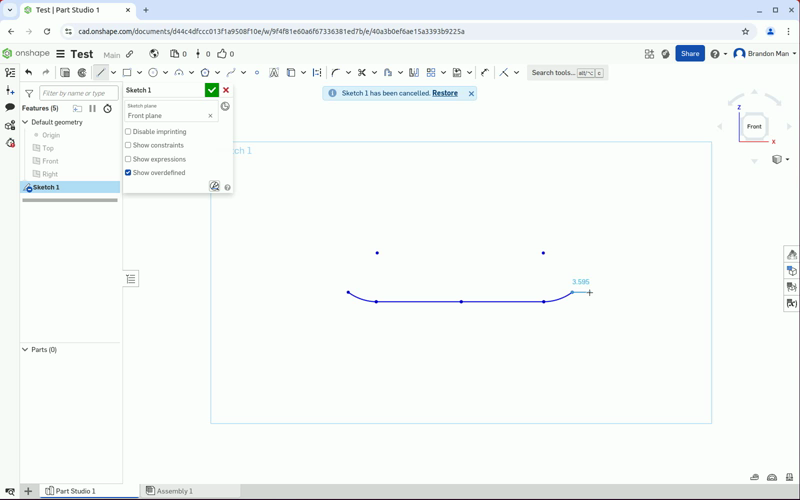
mouse_move(553, 292)
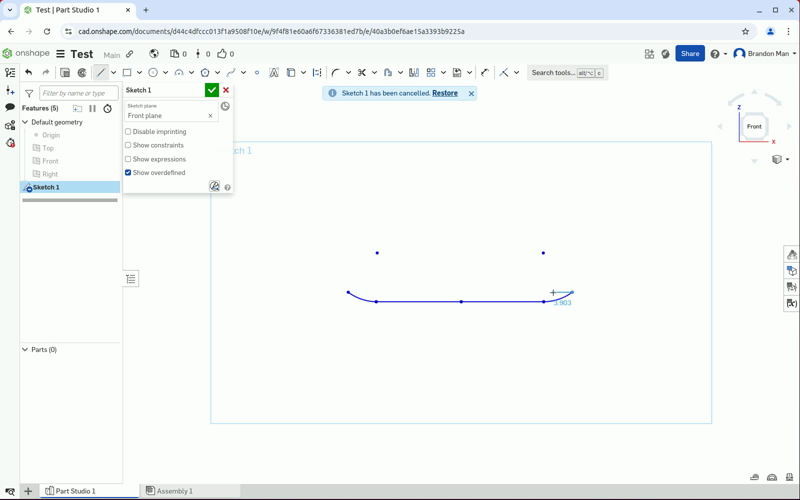
click(553, 292)
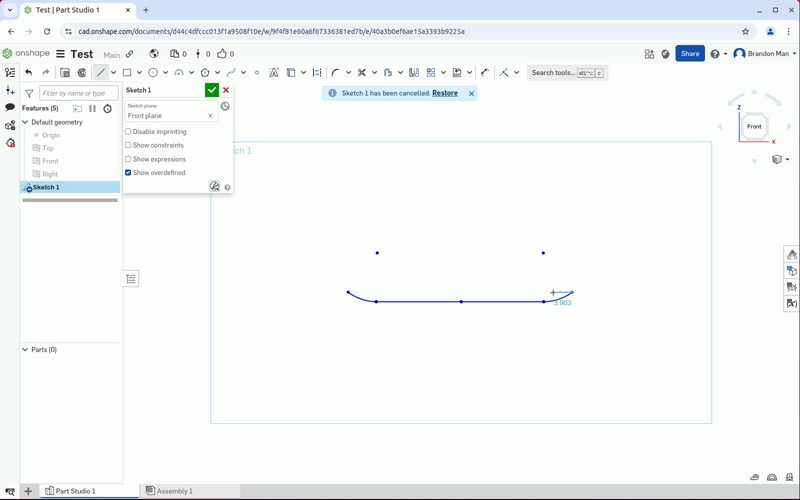
key_up(shift)
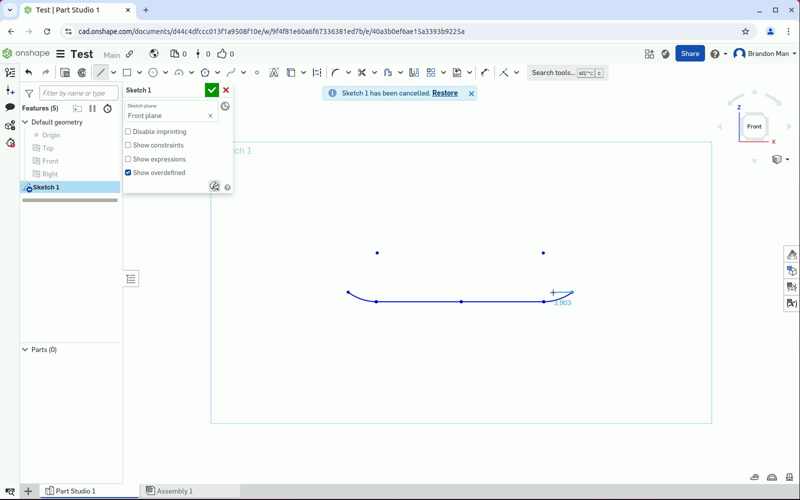
key_down(shift)
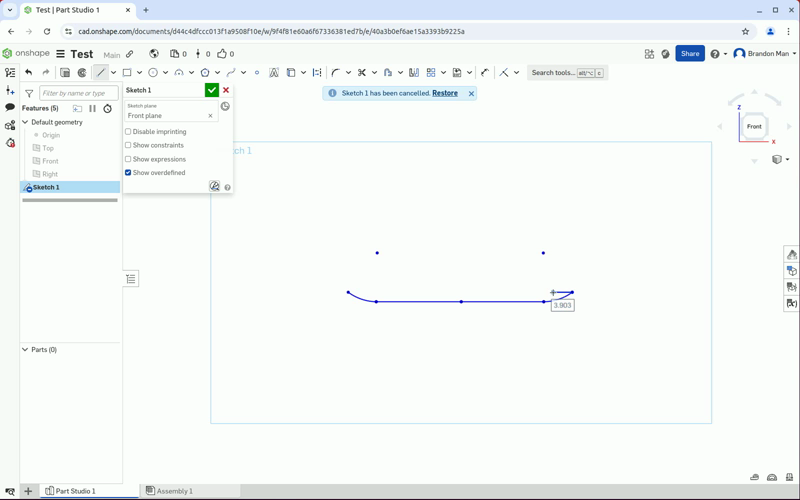
mouse_move(583, 292)
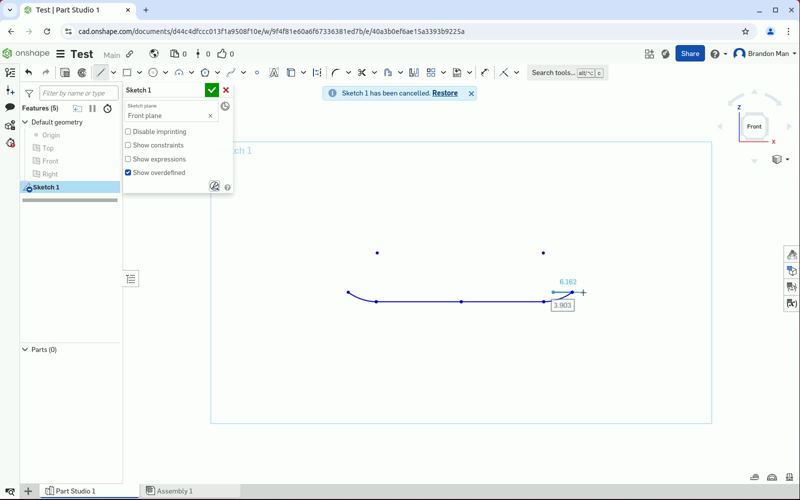
mouse_move(553, 273)
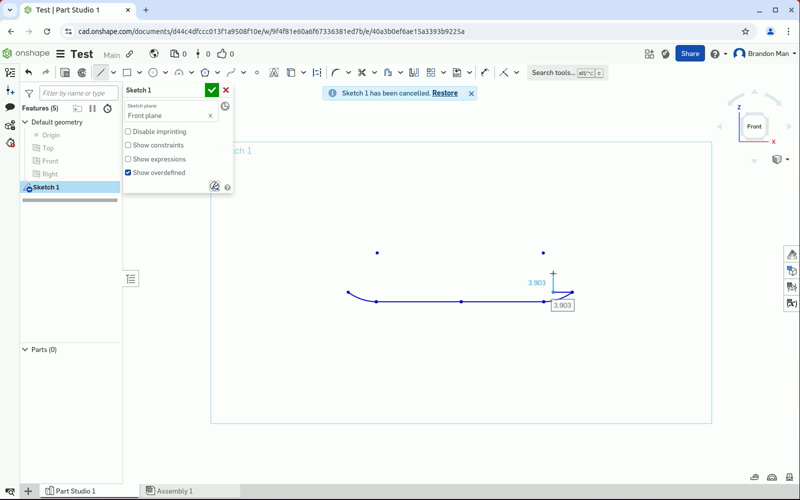
click(553, 273)
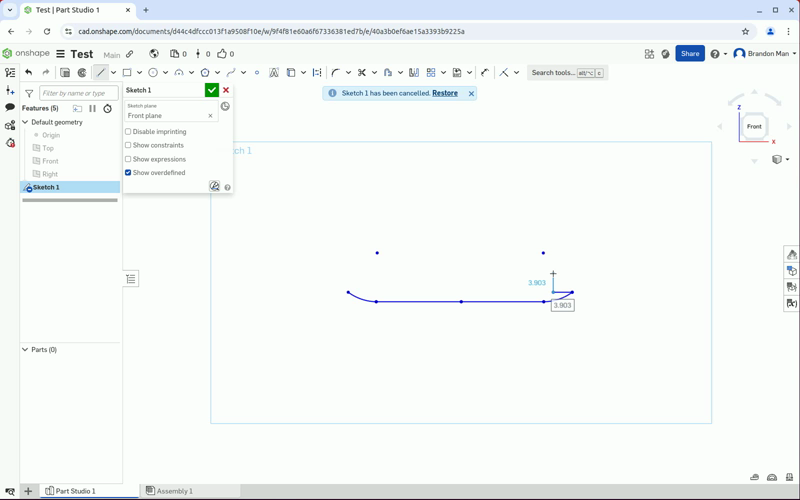
key_up(shift)
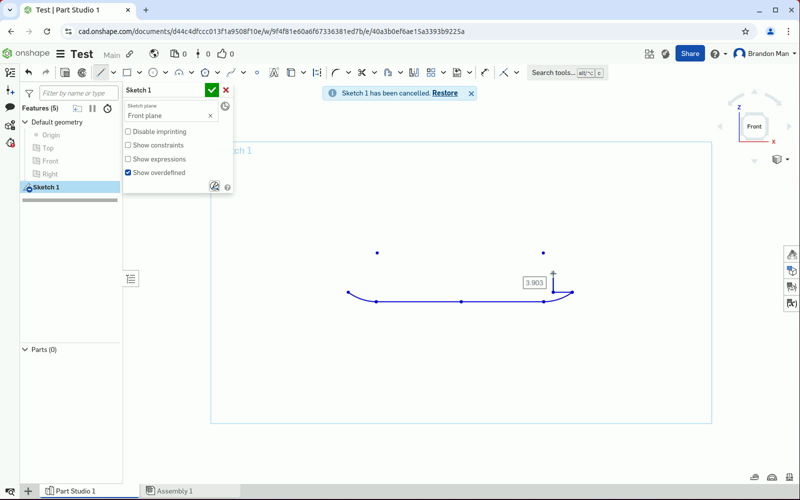
key_down(shift)
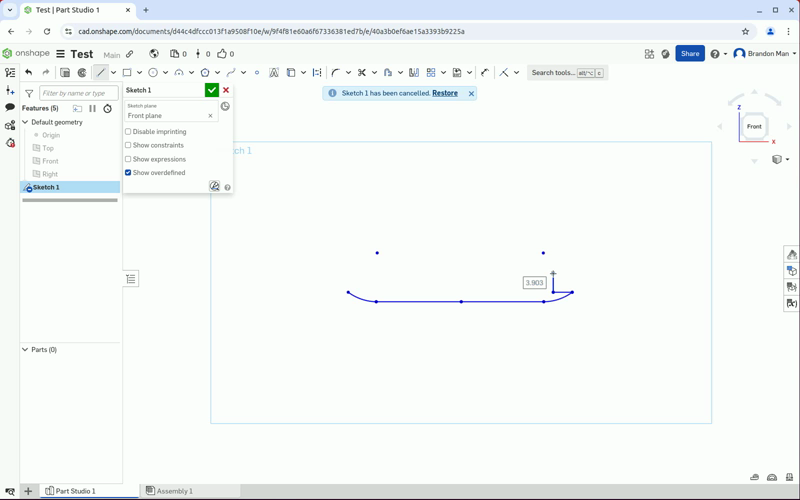
mouse_move(583, 273)
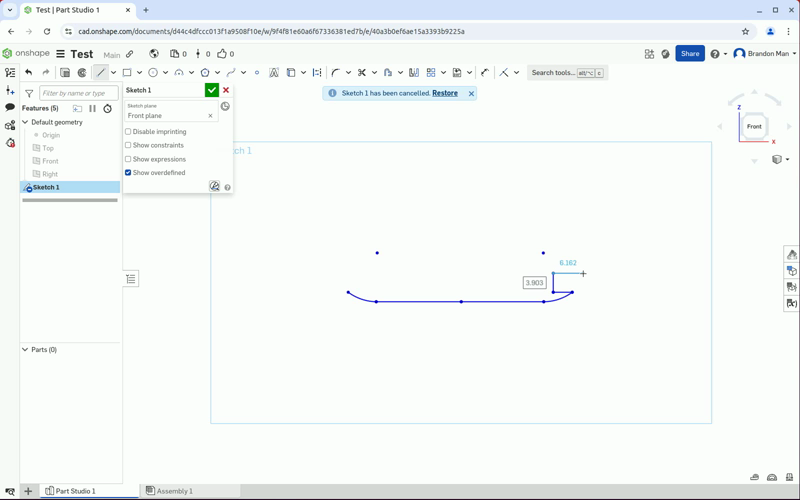
mouse_move(572, 273)
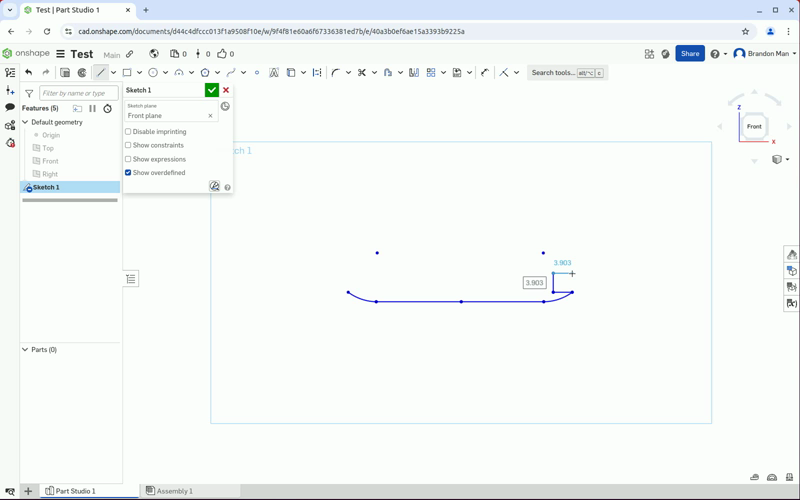
click(572, 273)
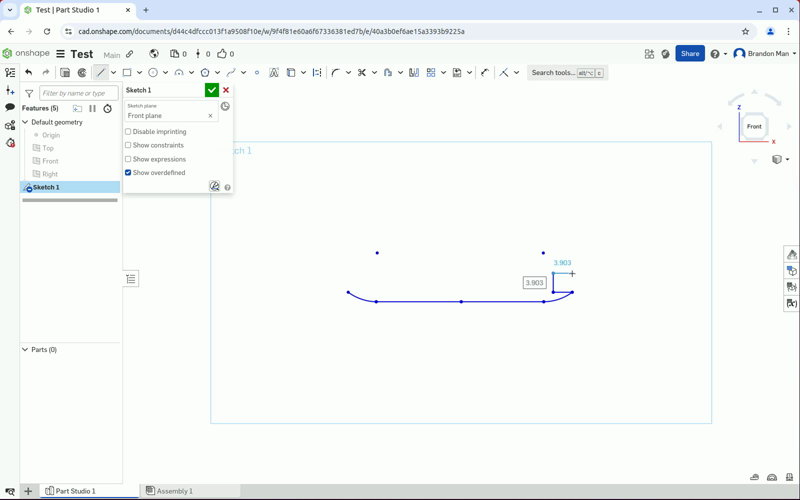
key_up(shift)
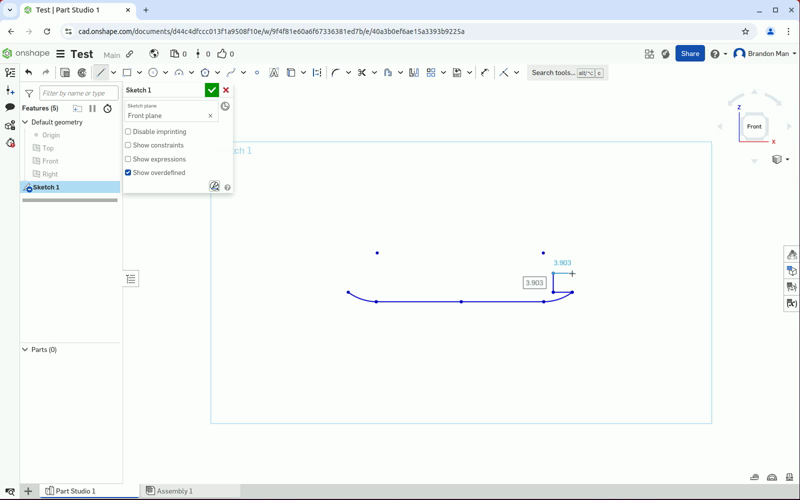
key(esc)
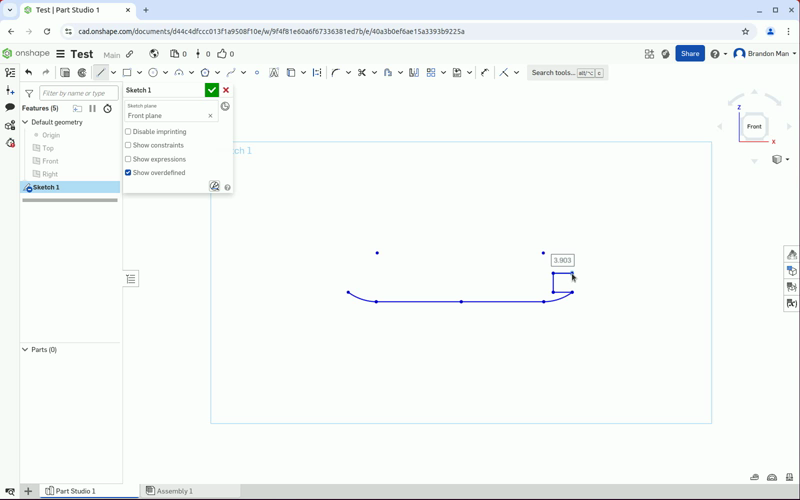
key(a)
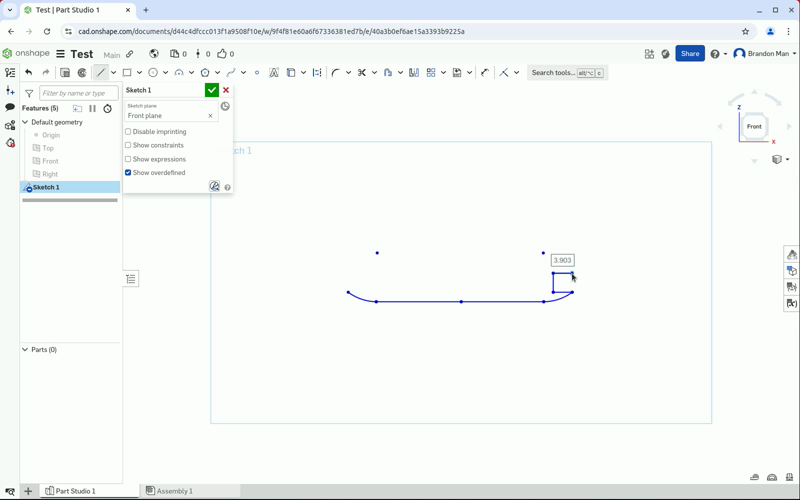
mouse_move(572, 273)
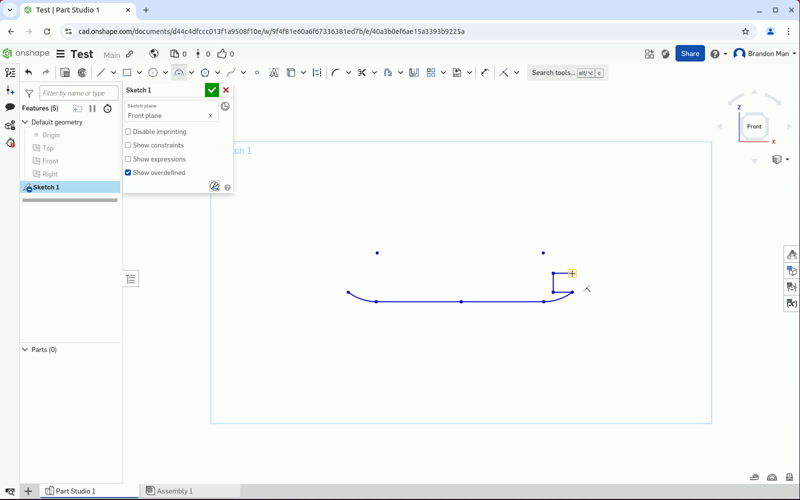
click(572, 273)
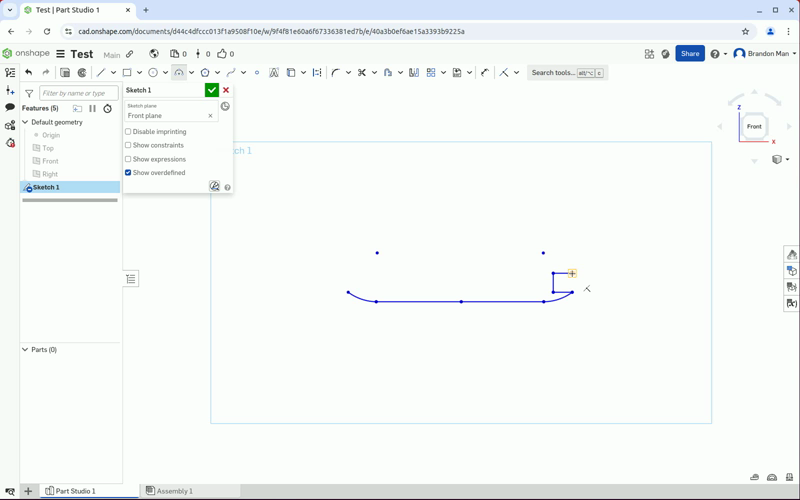
key_down(shift)
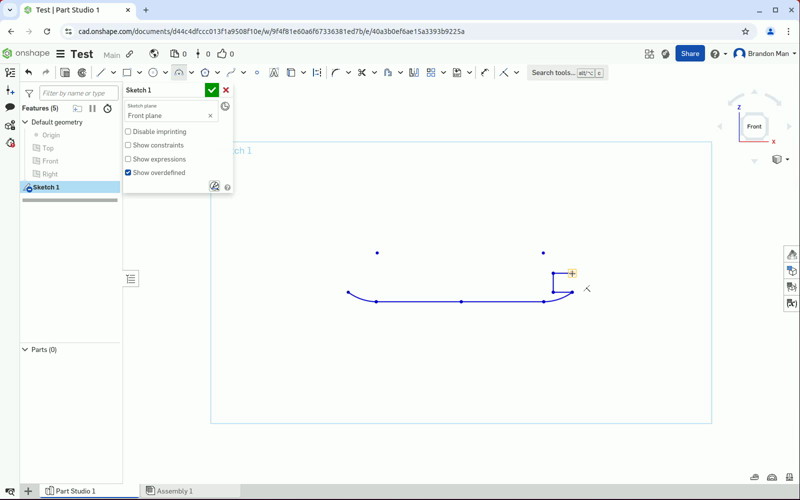
mouse_move(543, 245)
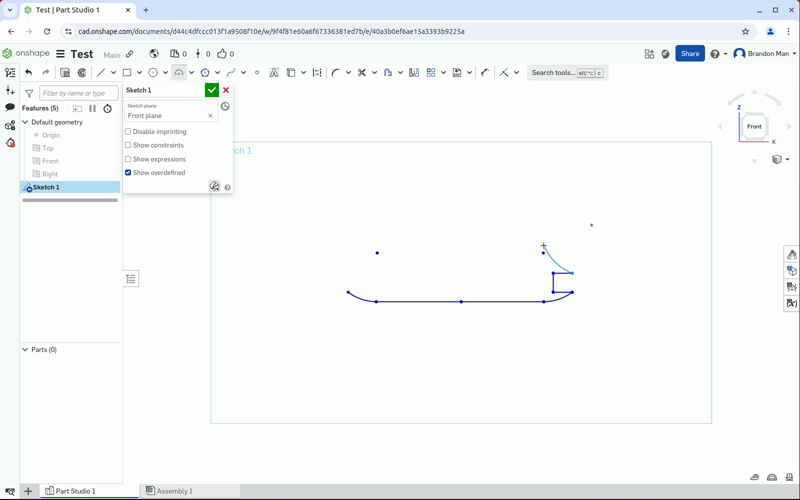
click(543, 245)
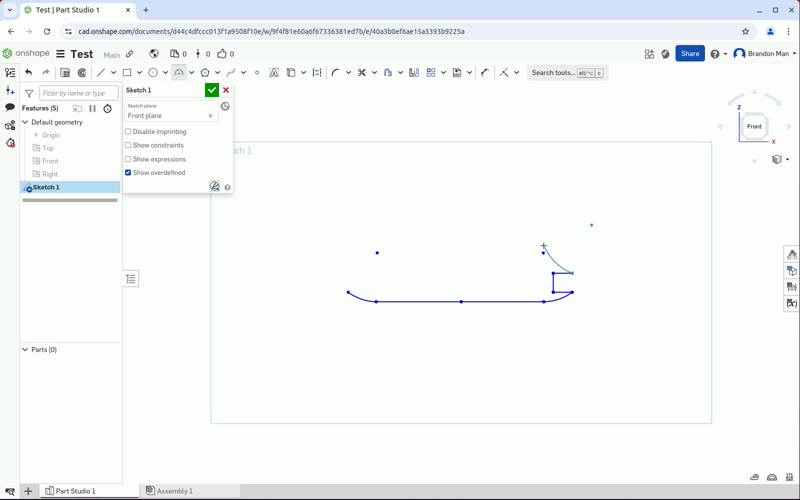
mouse_move(563, 253)
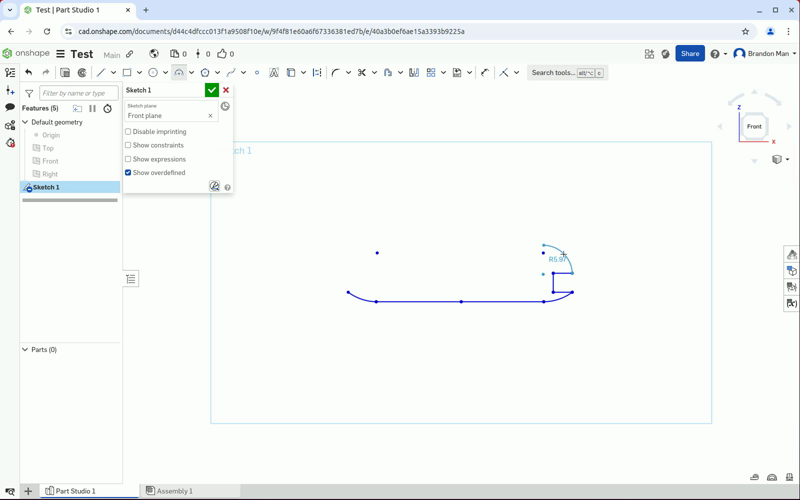
click(563, 253)
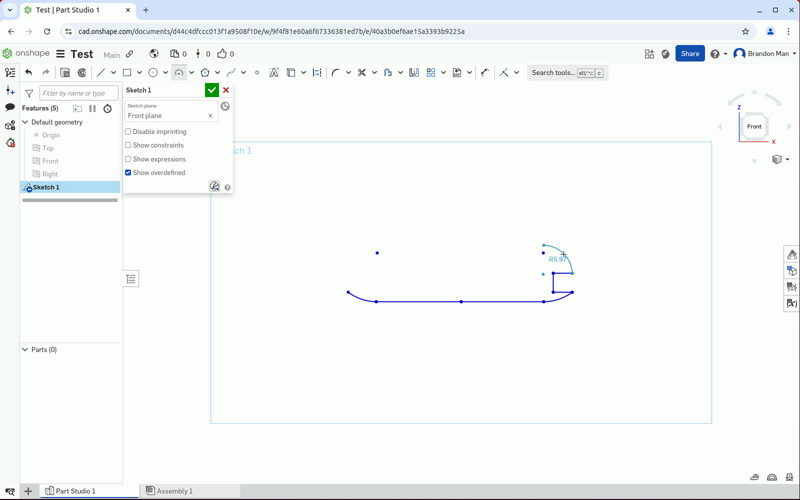
key_up(shift)
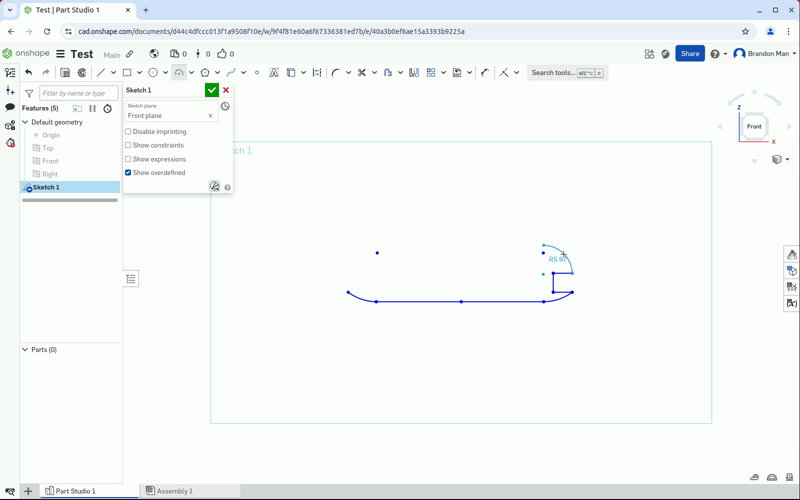
key(esc)
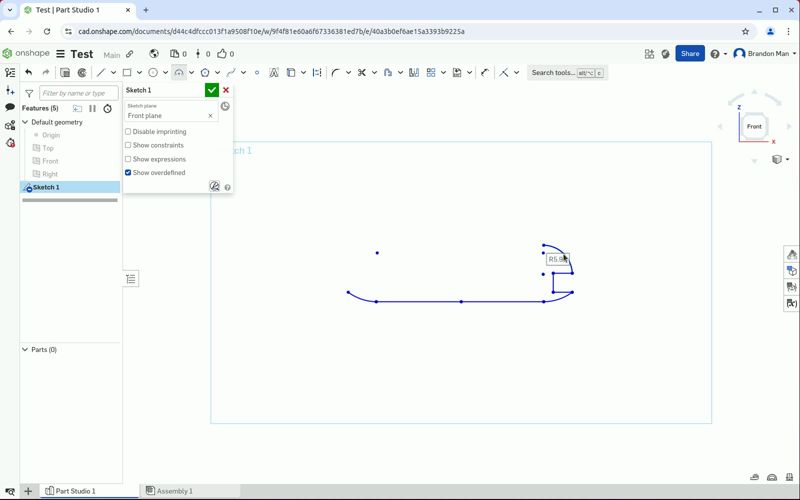
key(l)
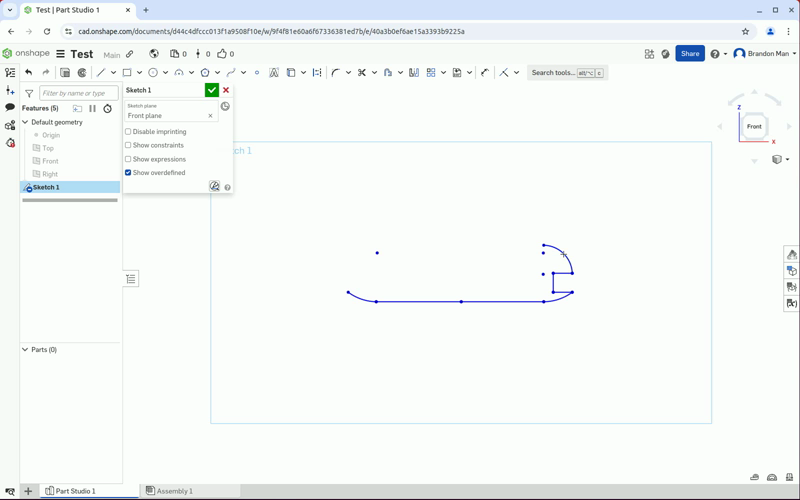
mouse_move(543, 245)
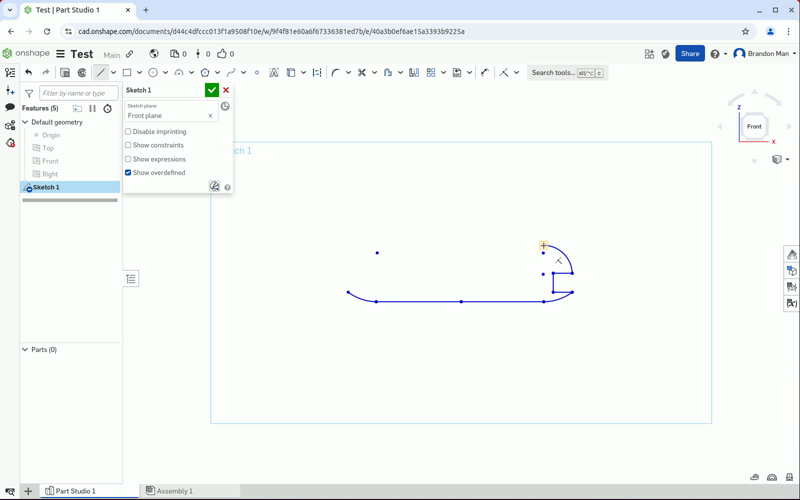
click(543, 245)
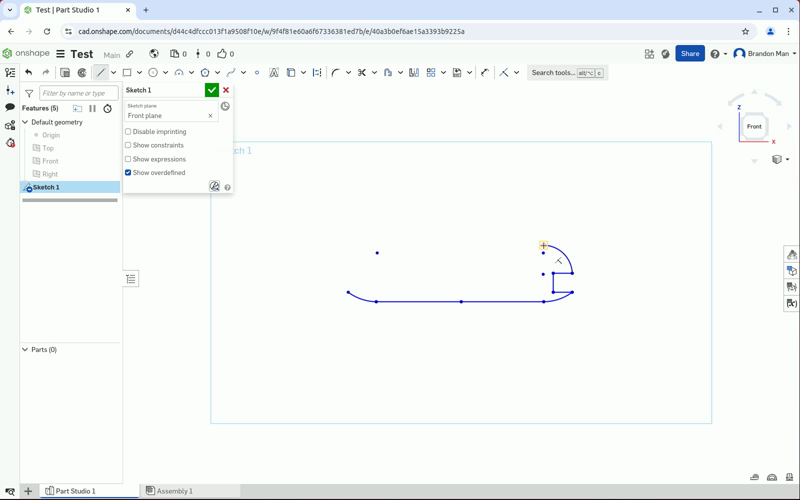
key_down(shift)
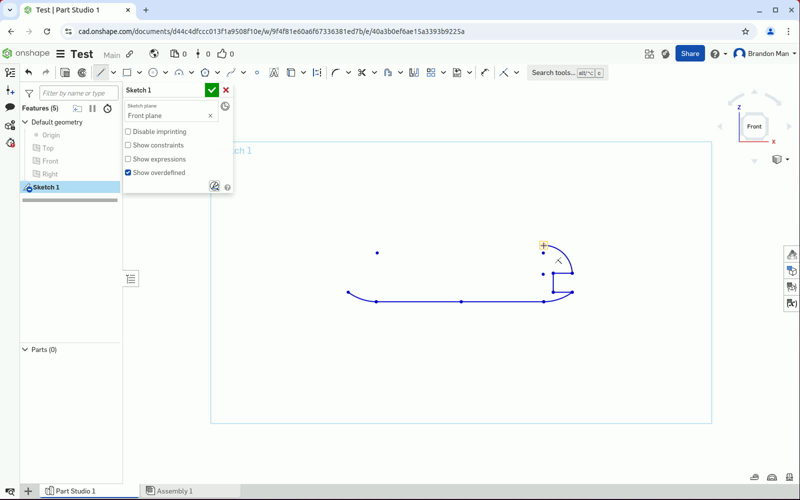
mouse_move(461, 245)
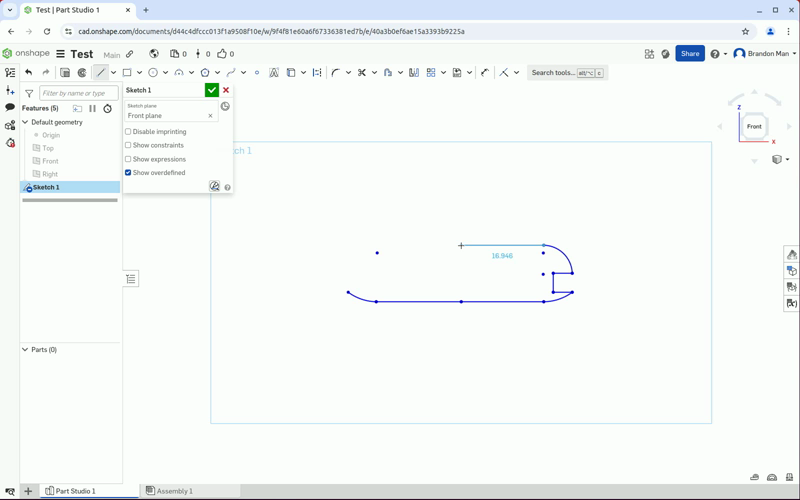
click(461, 245)
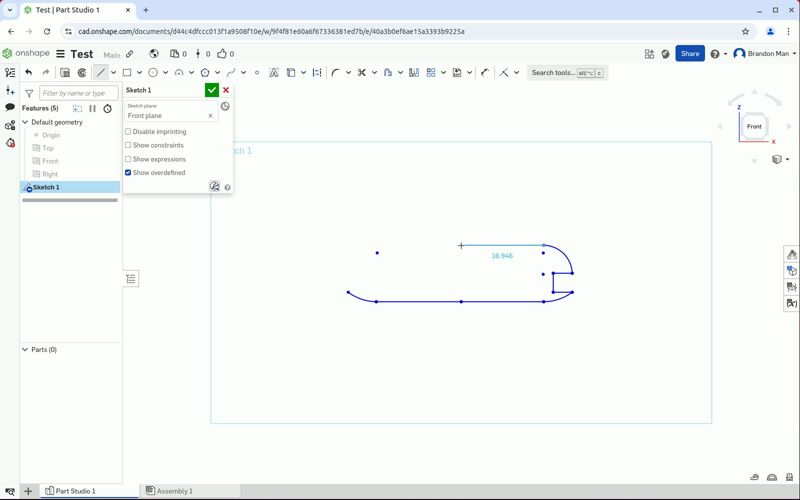
key_up(shift)
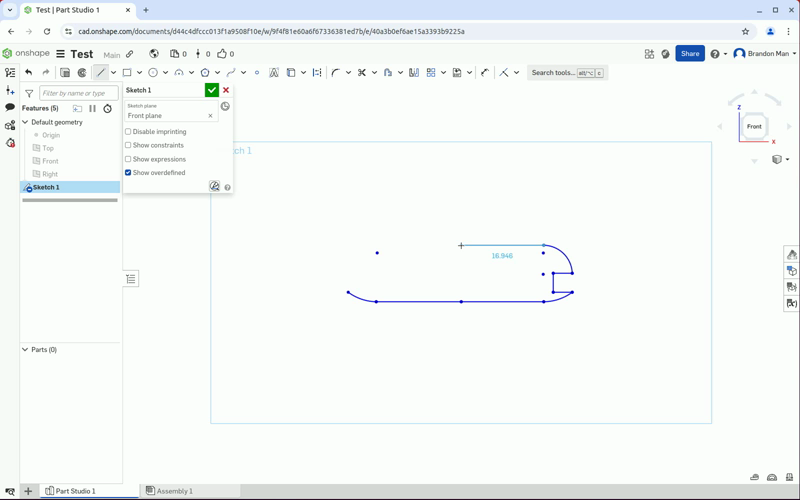
key_down(shift)
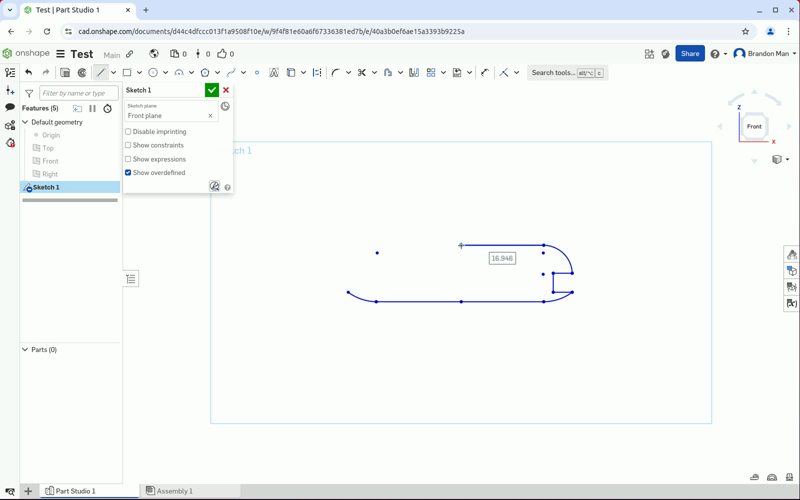
mouse_move(376, 245)
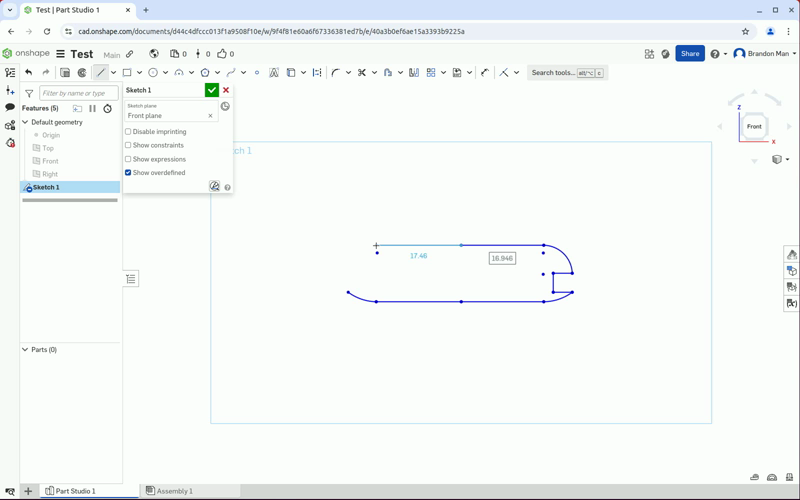
click(376, 245)
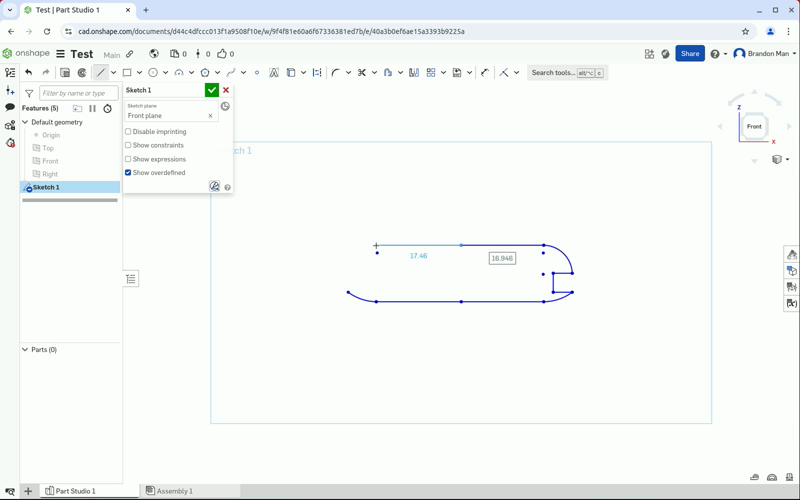
key_up(shift)
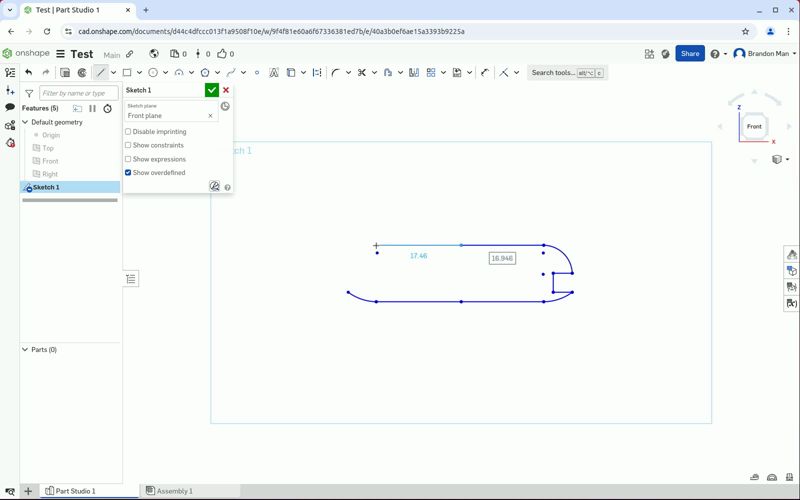
key(esc)
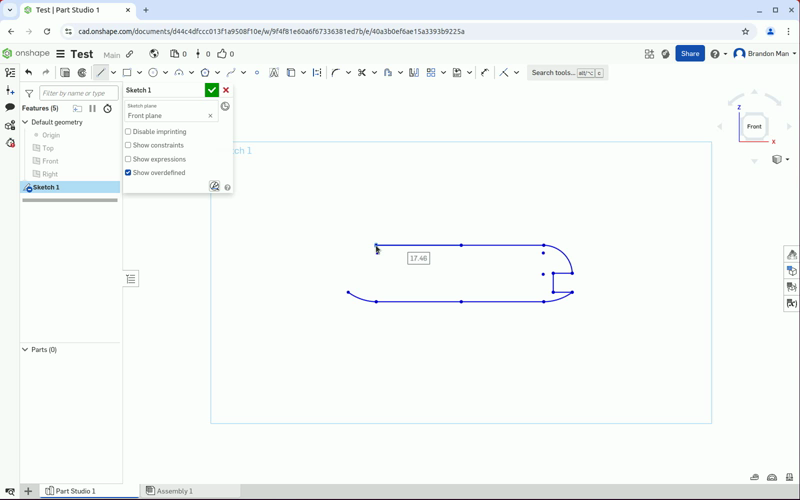
key(a)
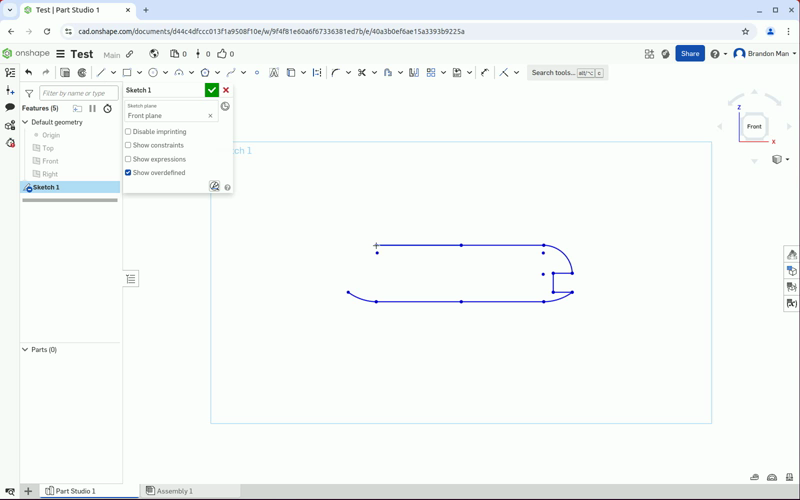
mouse_move(376, 245)
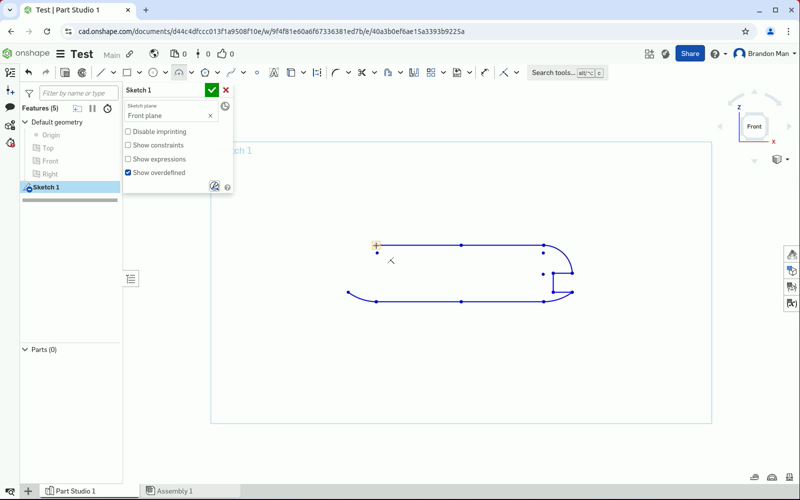
click(376, 245)
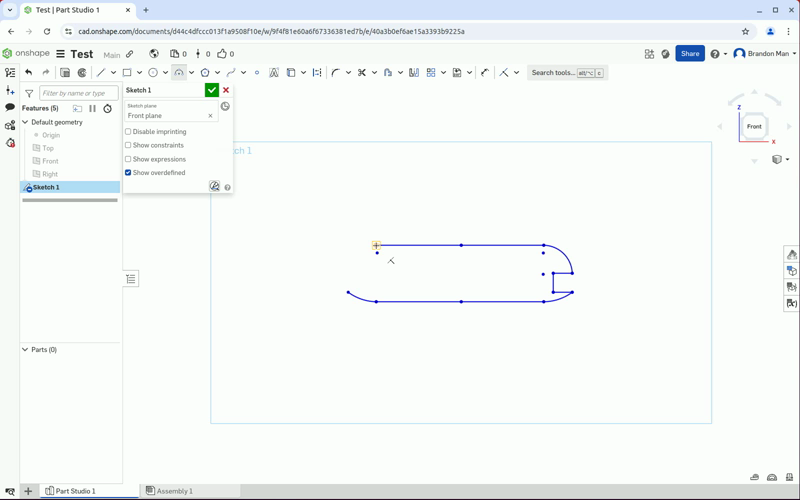
key_down(shift)
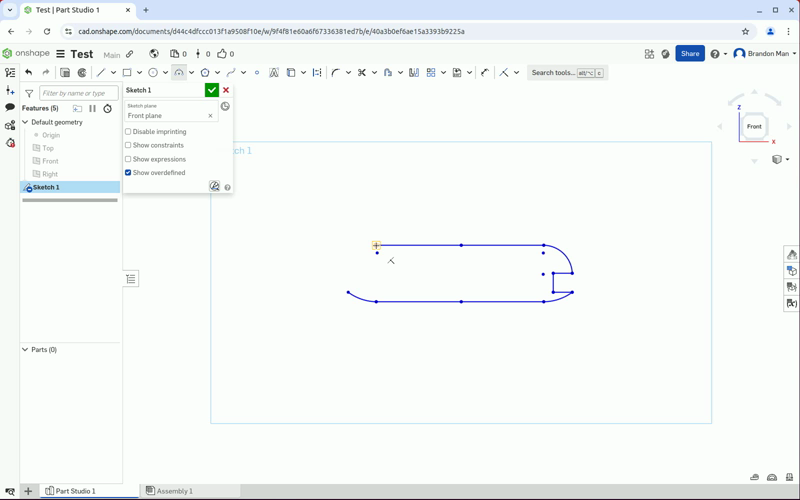
mouse_move(348, 273)
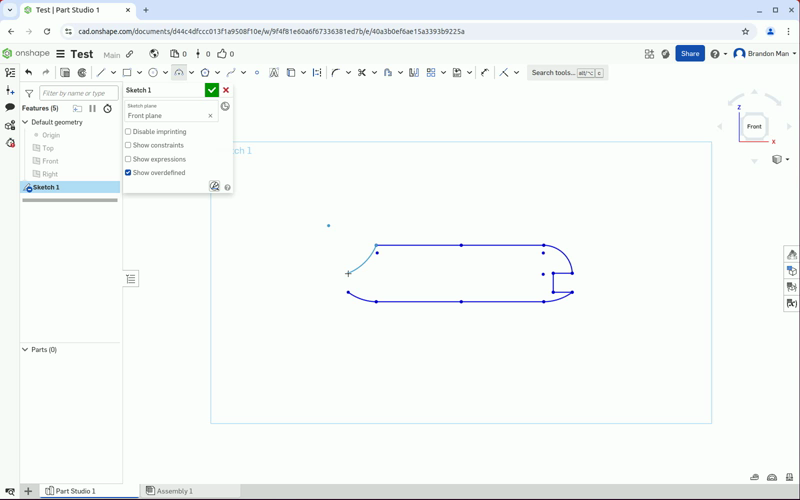
click(348, 273)
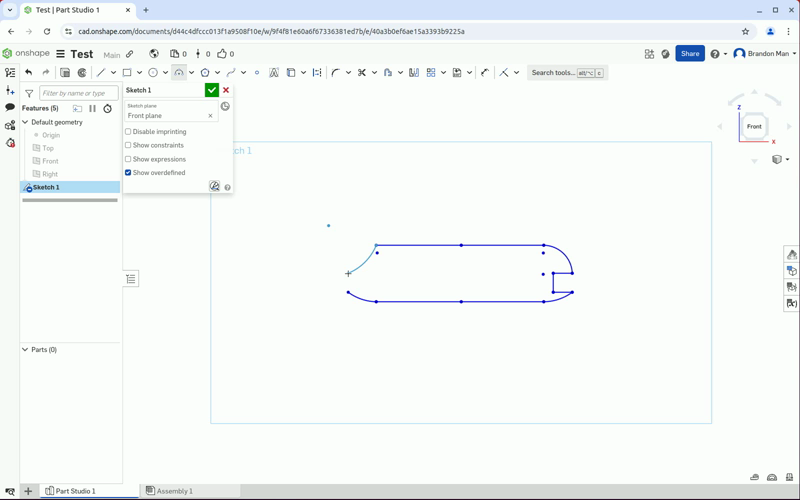
mouse_move(356, 253)
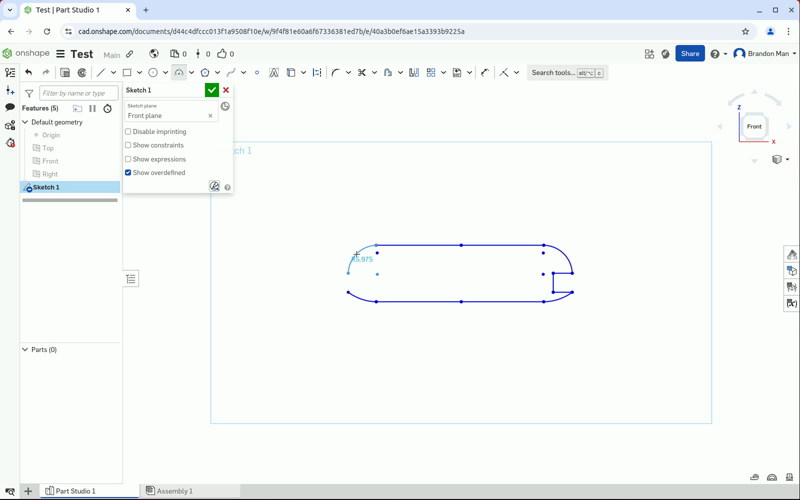
click(356, 253)
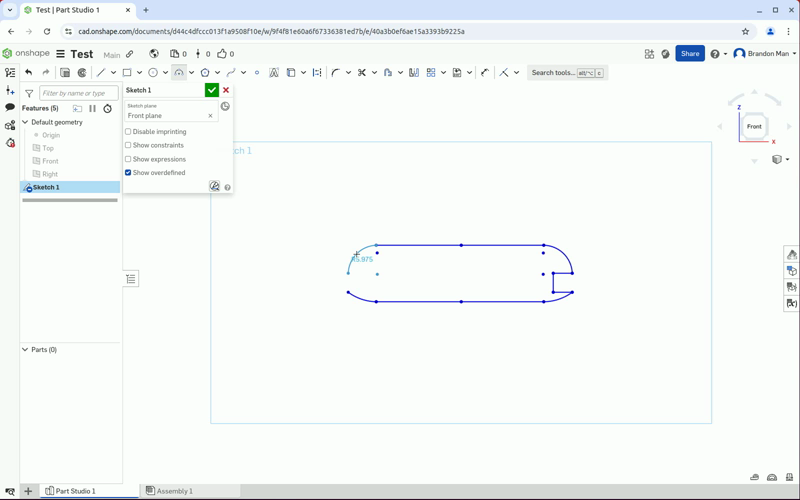
key_up(shift)
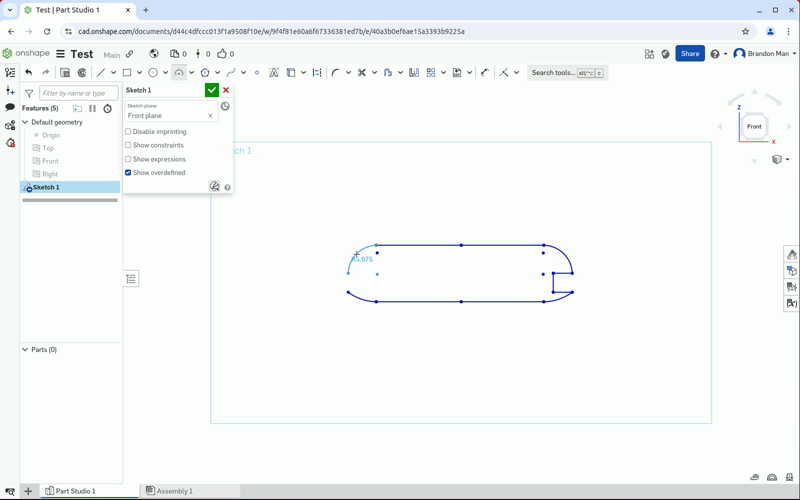
key(esc)
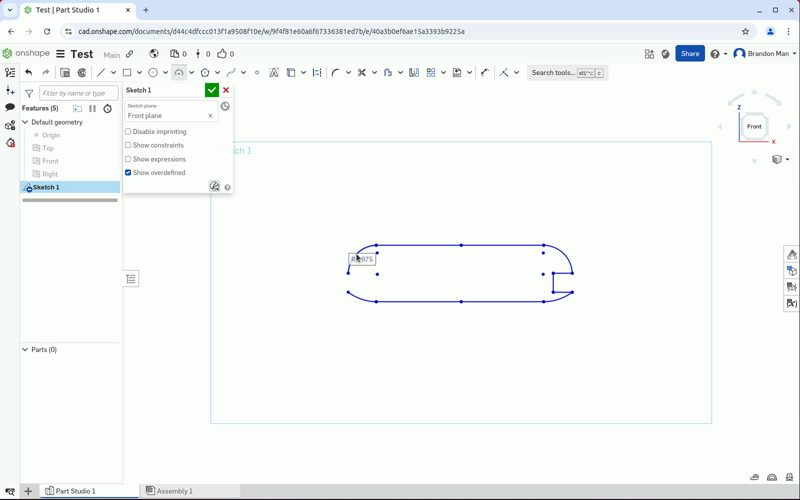
key(l)
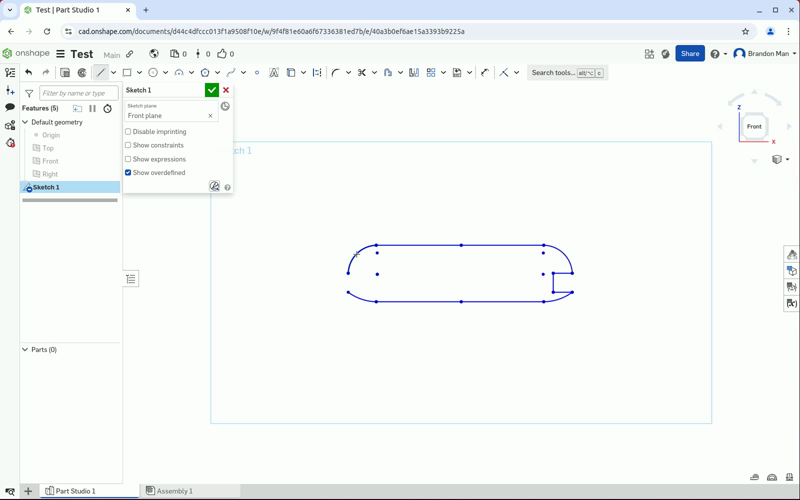
mouse_move(348, 273)
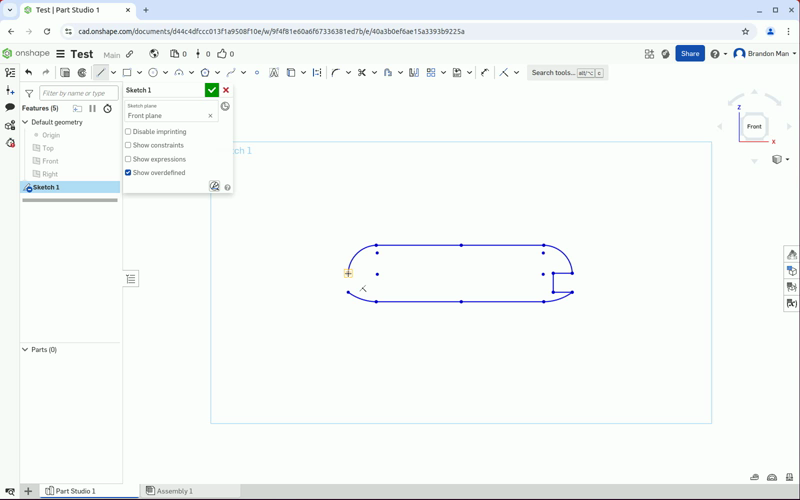
click(348, 273)
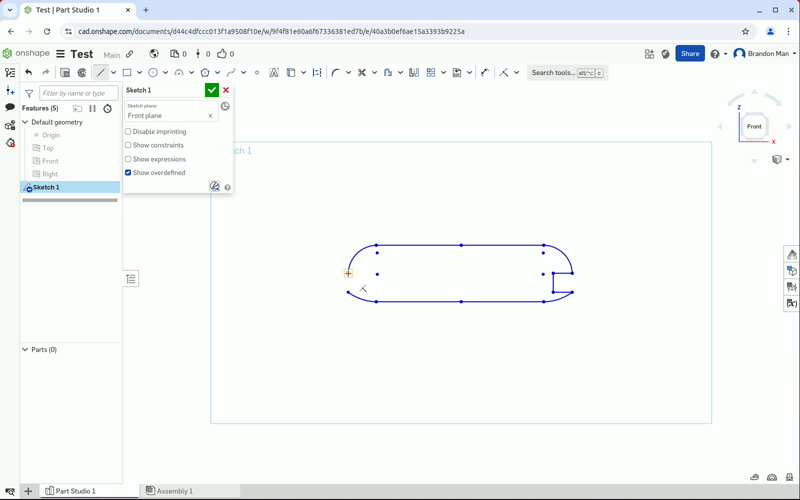
key_down(shift)
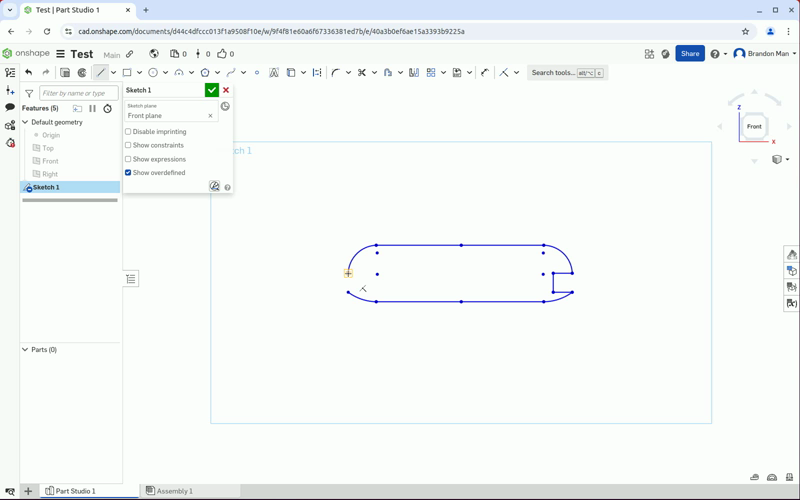
mouse_move(378, 273)
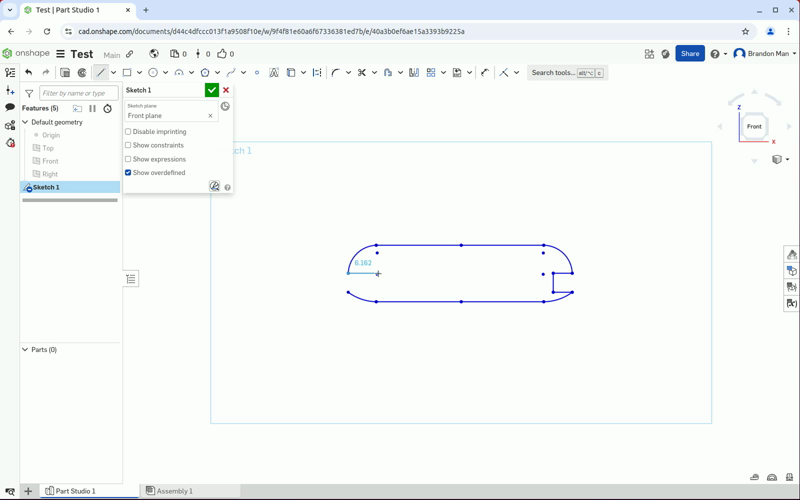
mouse_move(367, 273)
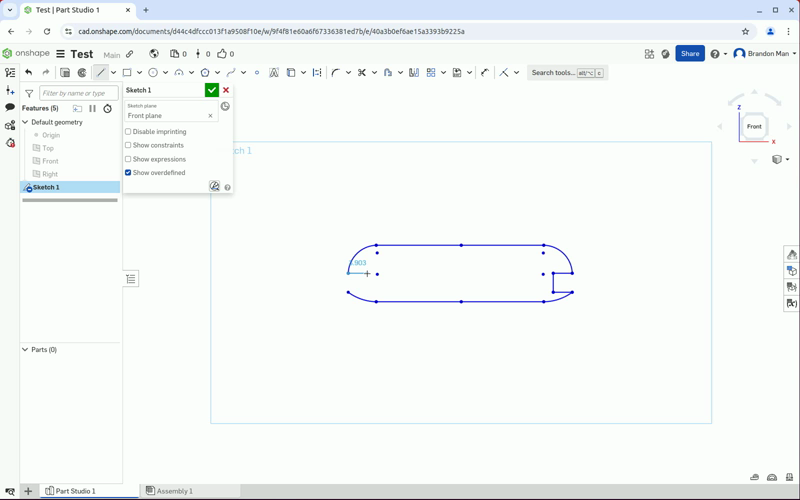
click(367, 273)
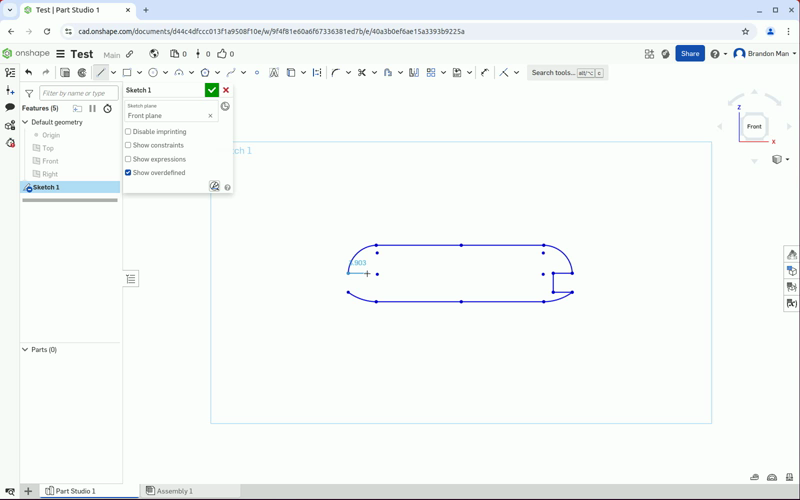
key_up(shift)
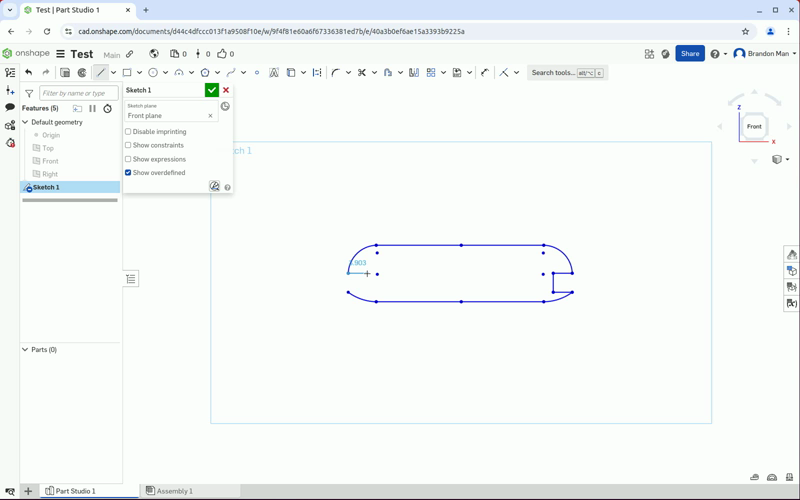
key_down(shift)
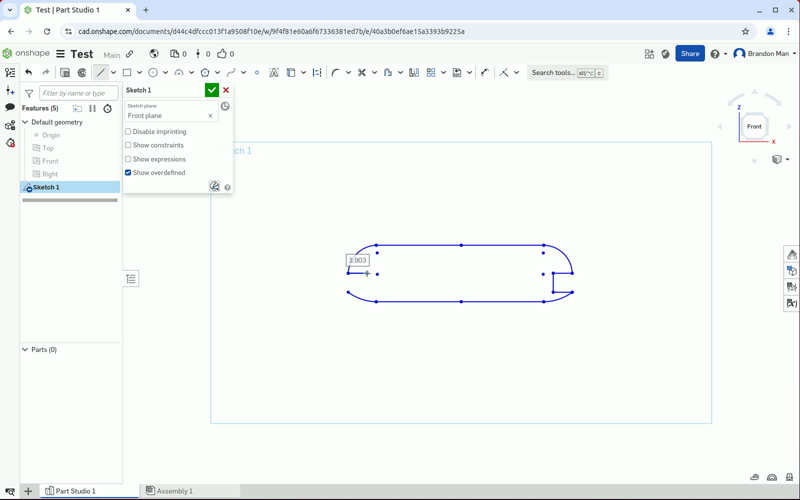
mouse_move(397, 273)
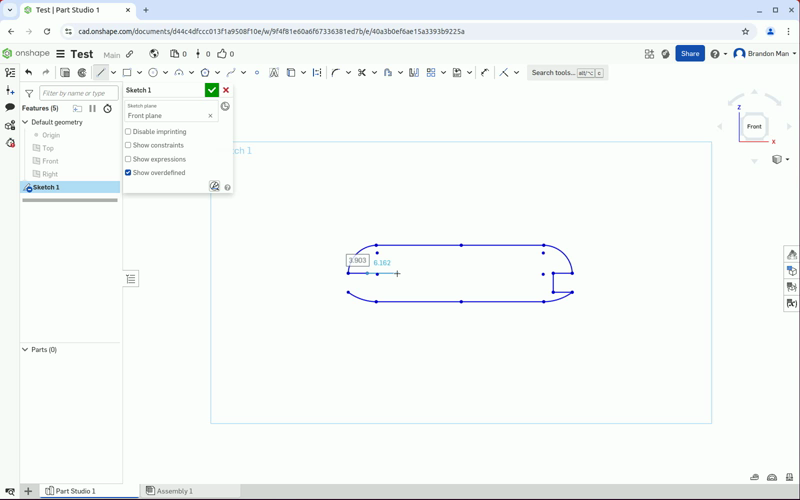
mouse_move(367, 292)
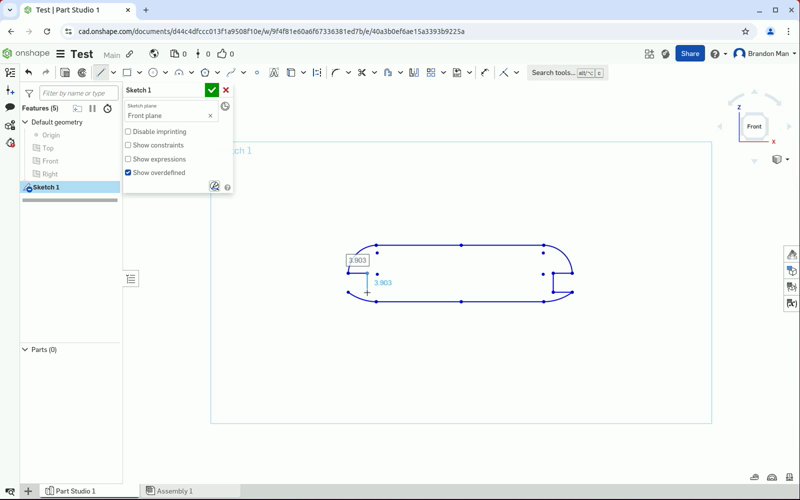
click(367, 292)
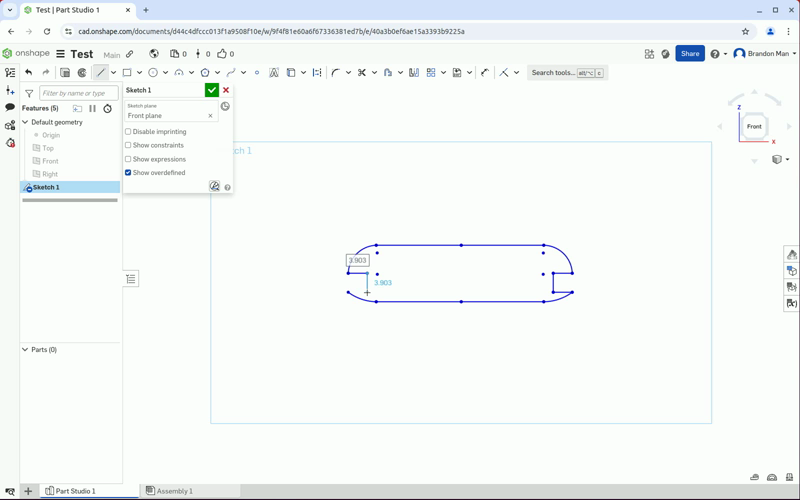
key_up(shift)
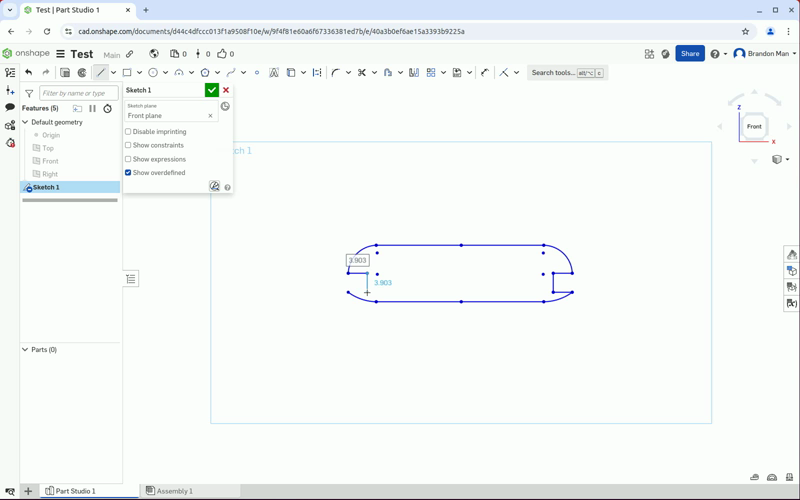
mouse_move(397, 292)
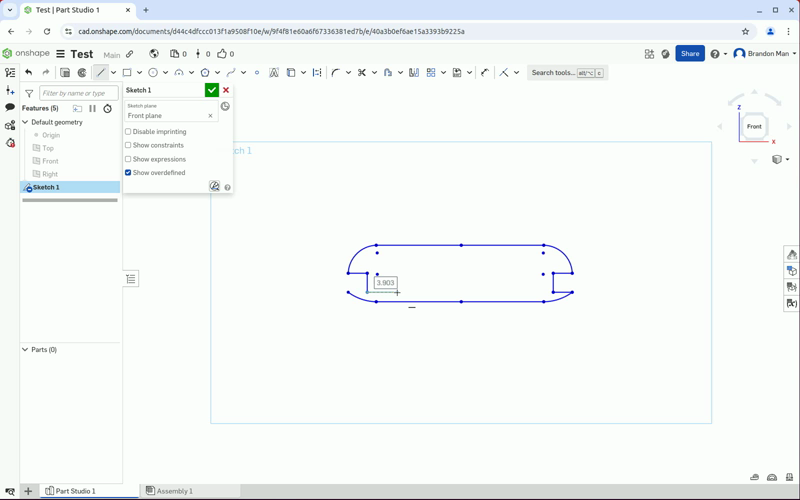
key_down(shift)
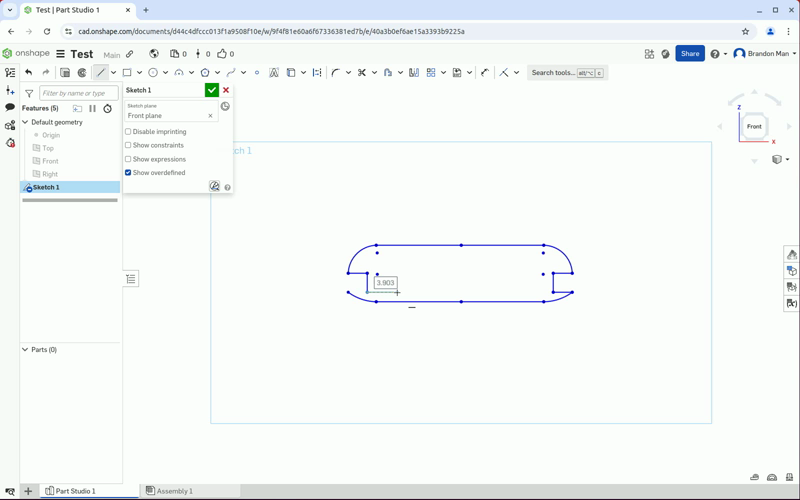
mouse_move(348, 292)
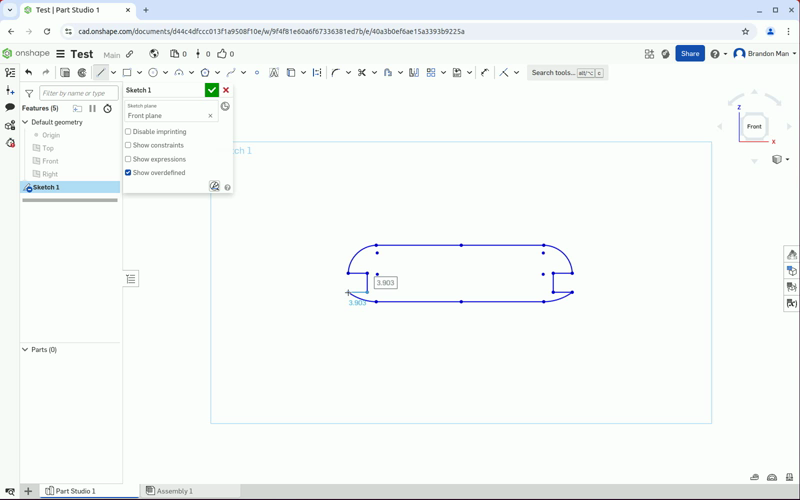
key_up(shift)
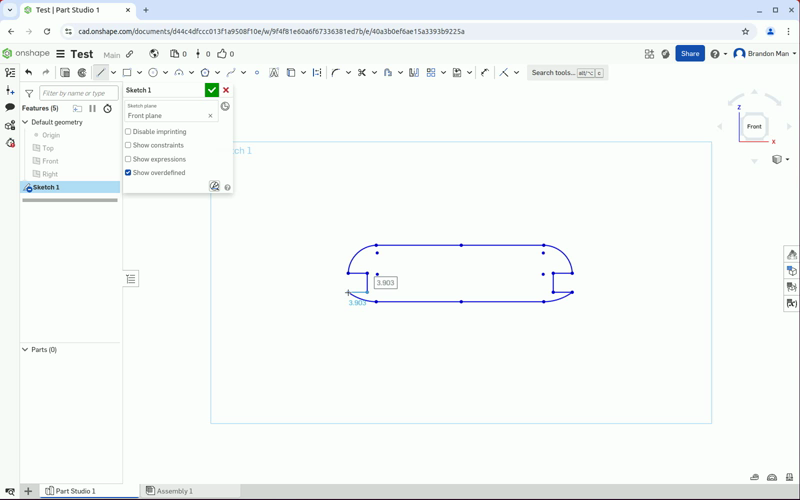
click(348, 292)
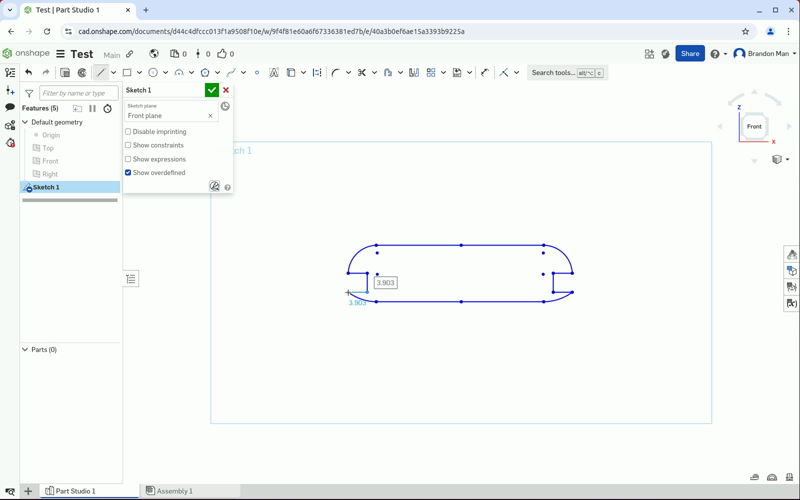
key(esc)
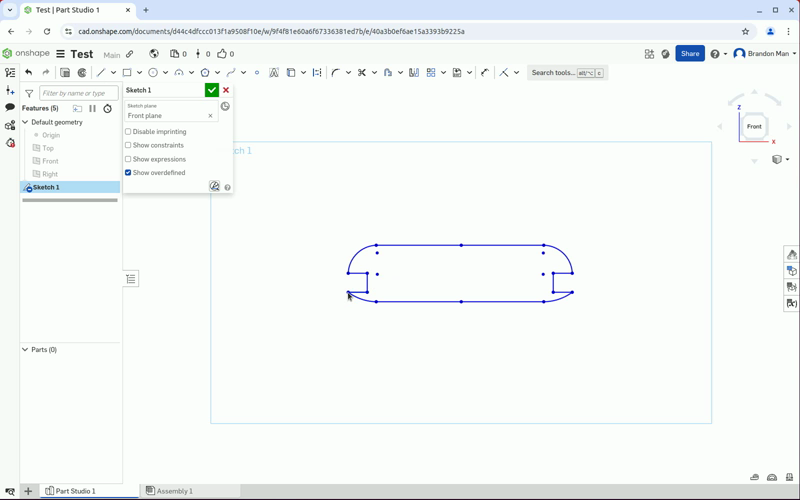
key(l)
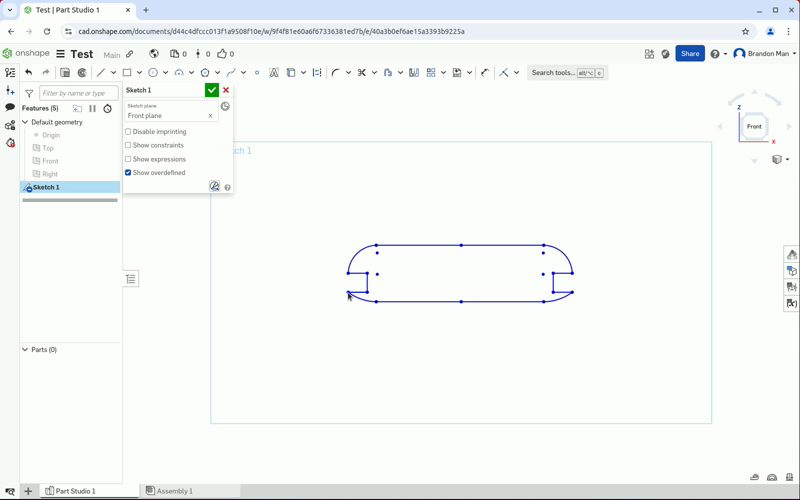
key_down(shift)
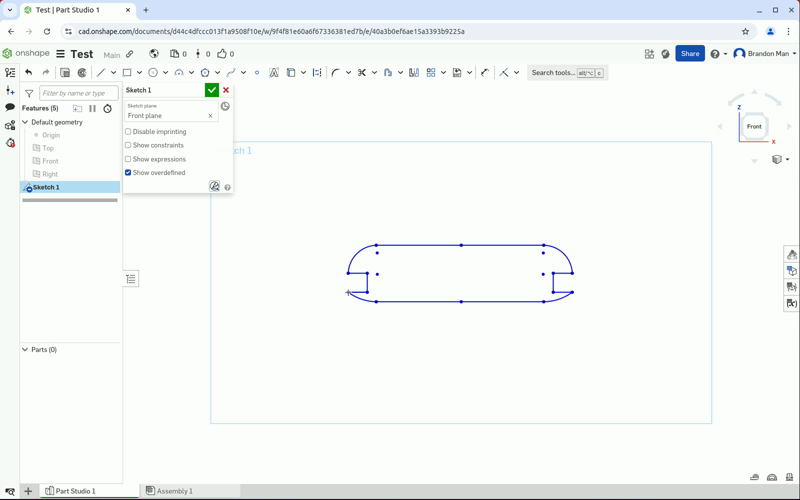
mouse_move(395, 282)
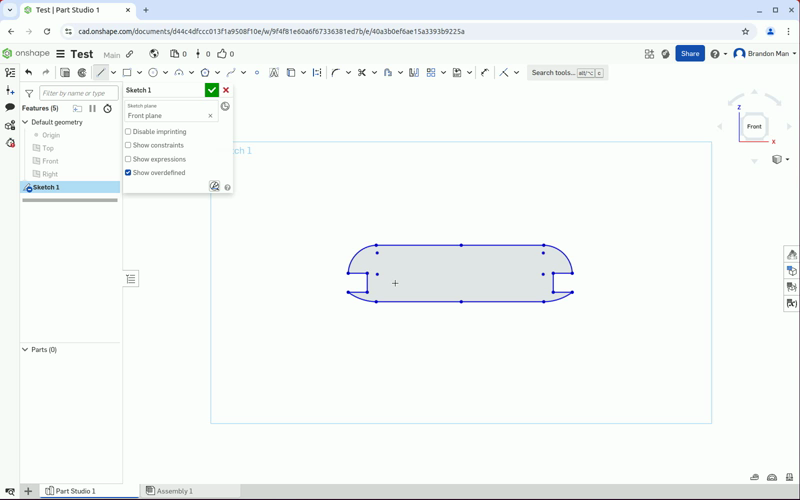
click(395, 282)
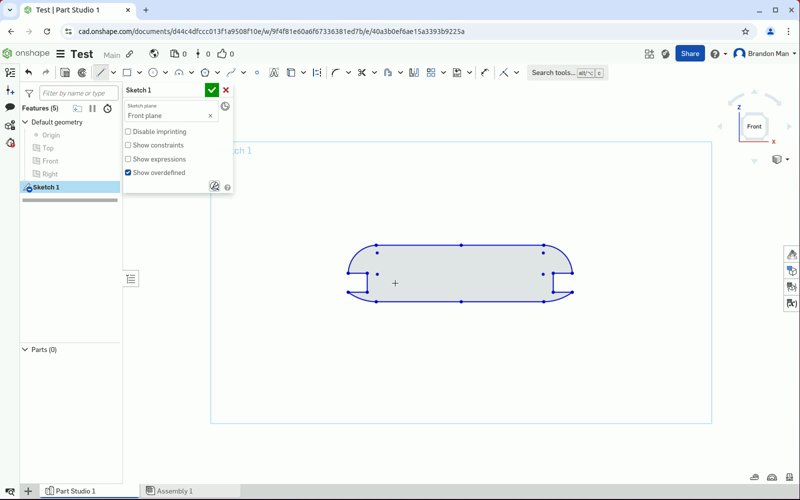
key_up(shift)
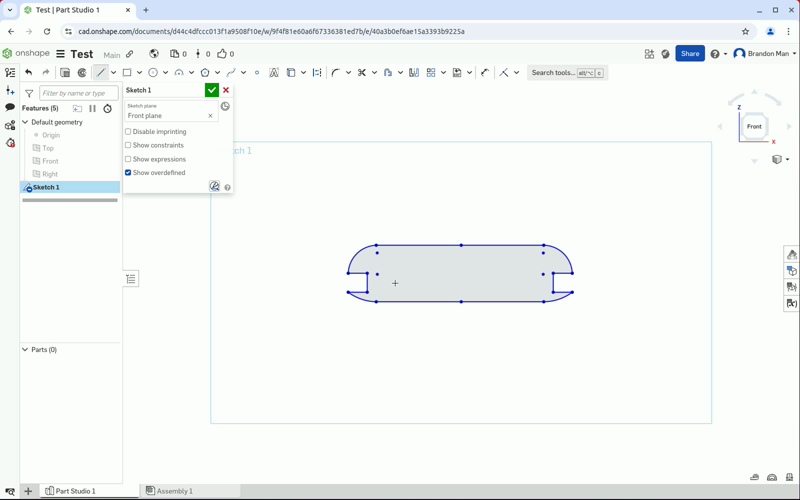
key_down(shift)
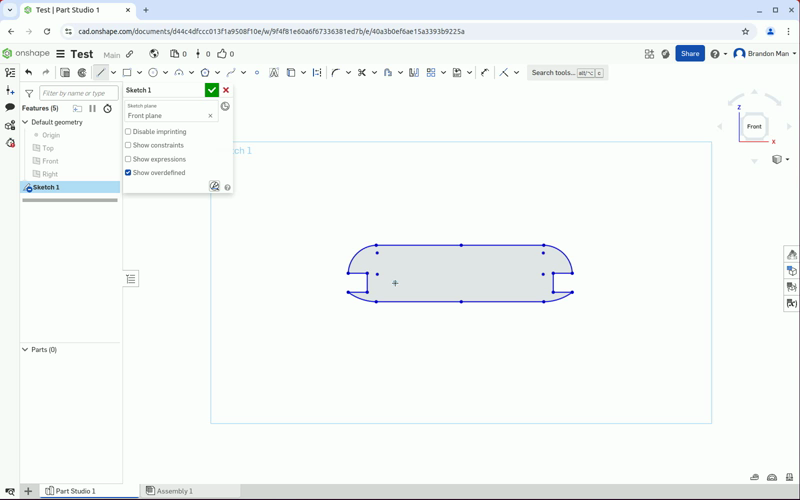
mouse_move(425, 282)
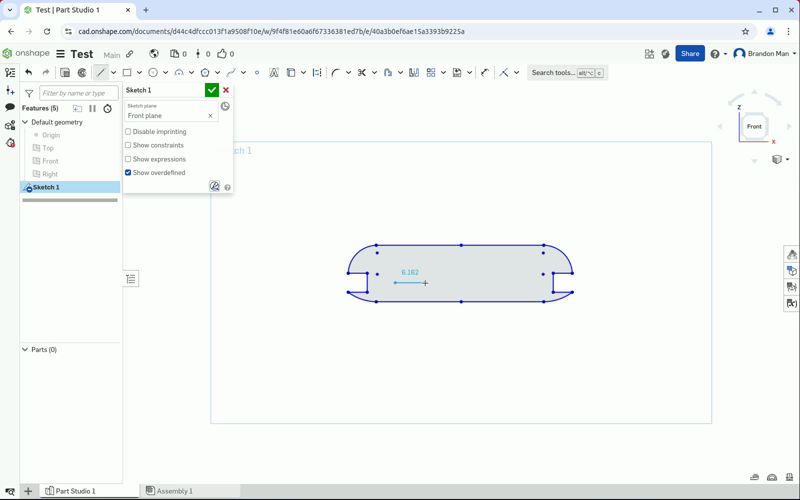
mouse_move(433, 282)
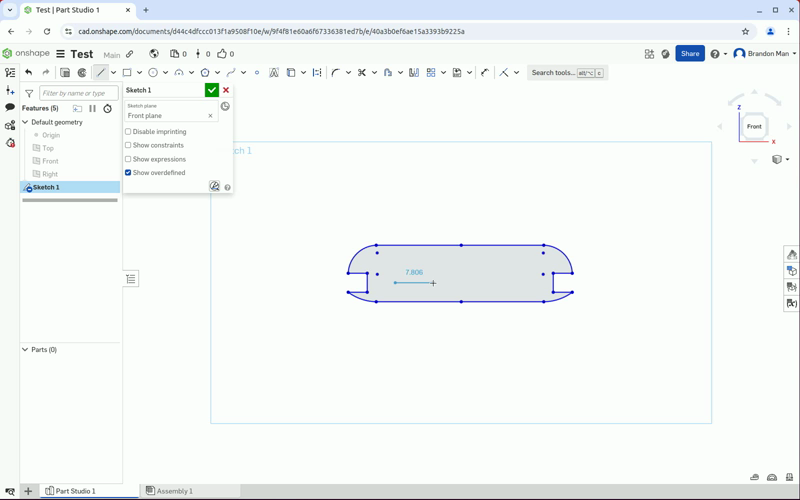
click(433, 282)
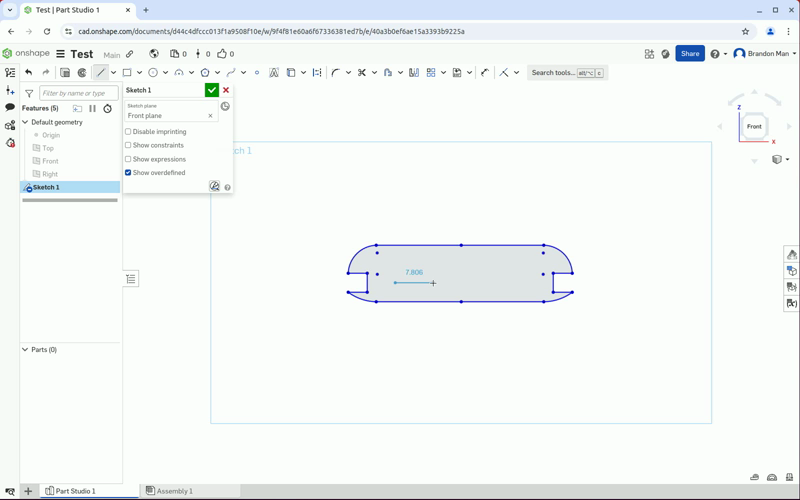
key_up(shift)
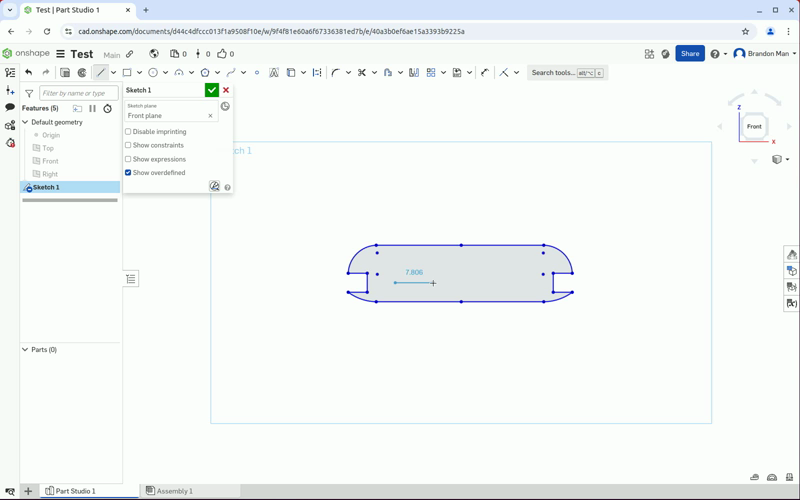
key(esc)
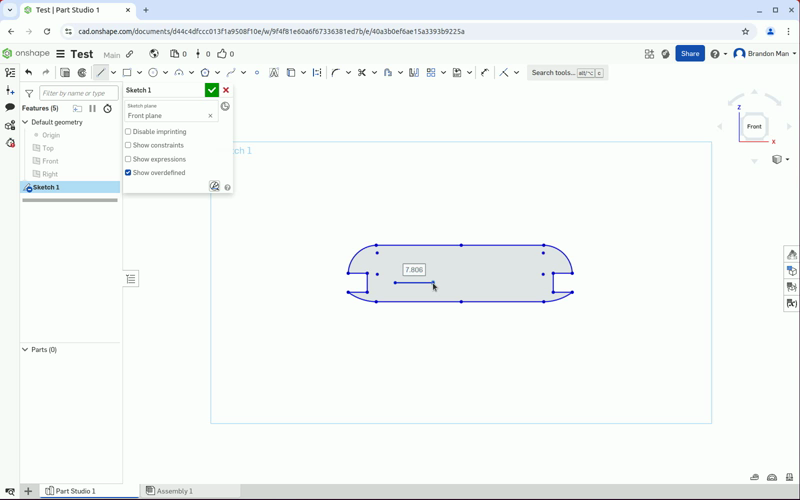
key(a)
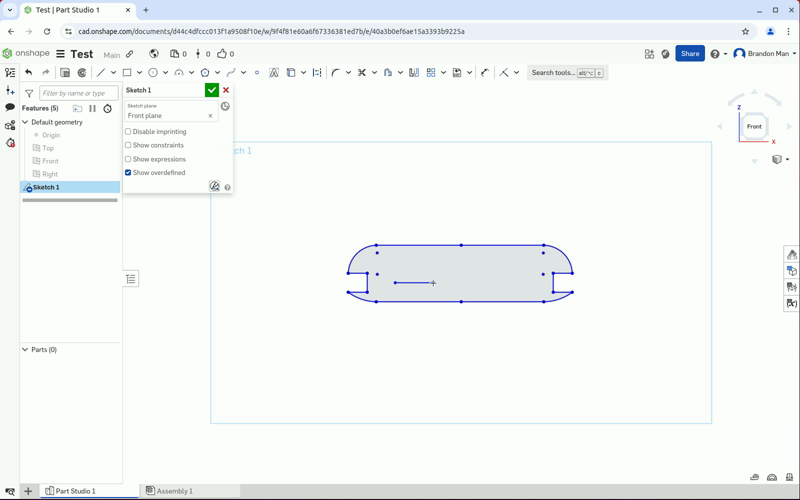
mouse_move(433, 282)
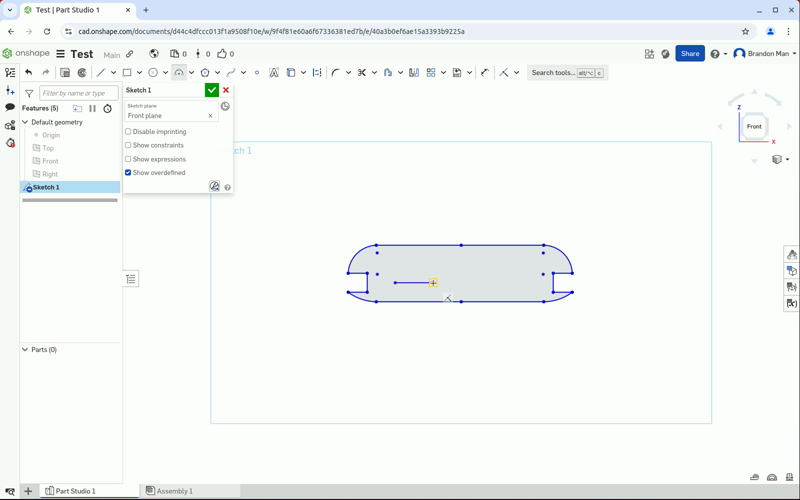
click(433, 282)
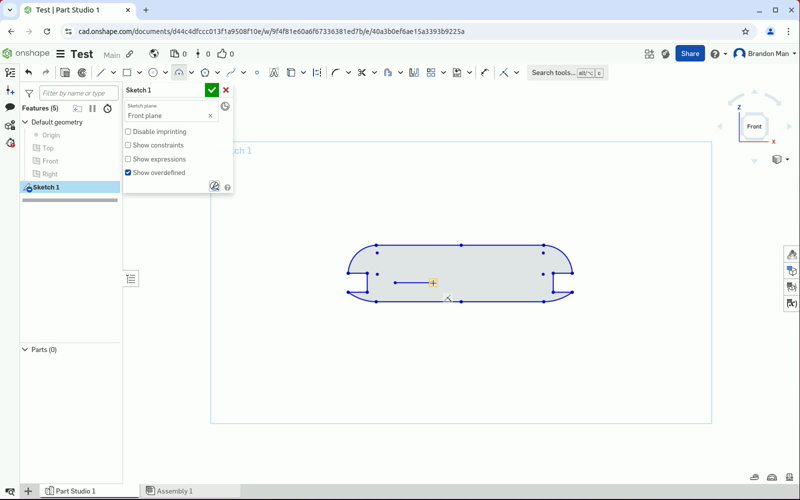
key_down(shift)
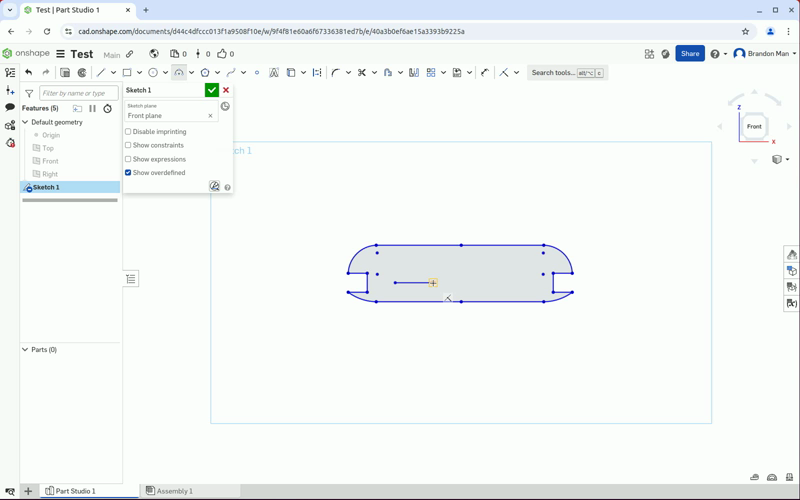
mouse_move(433, 264)
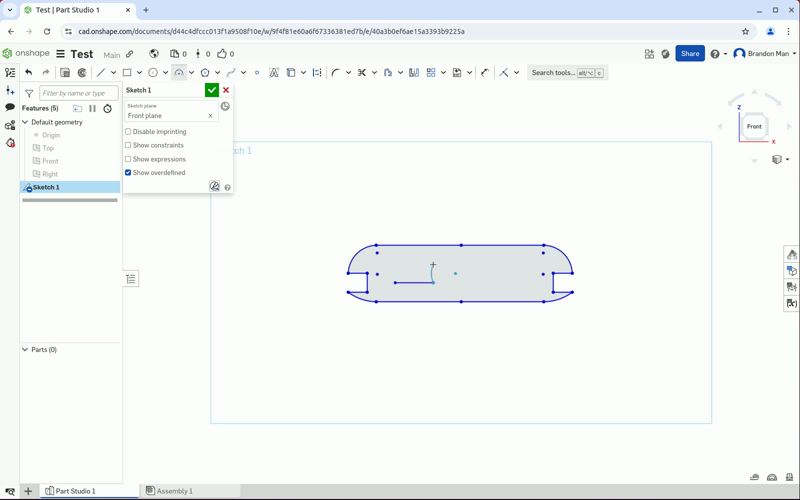
click(433, 264)
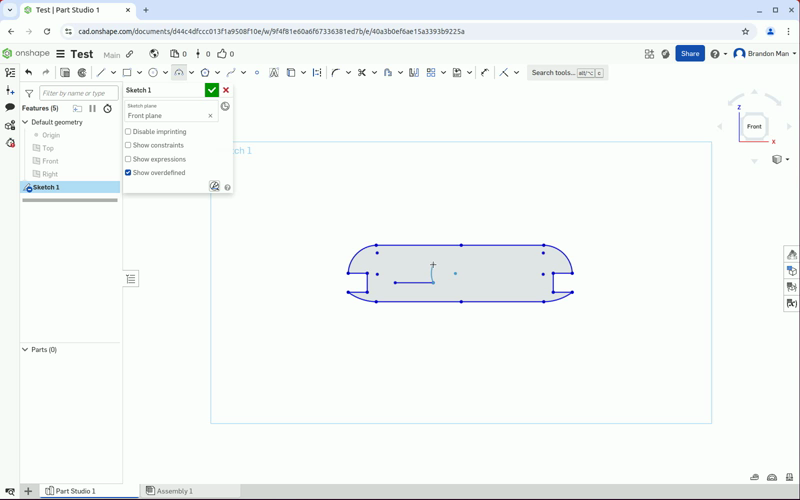
mouse_move(442, 273)
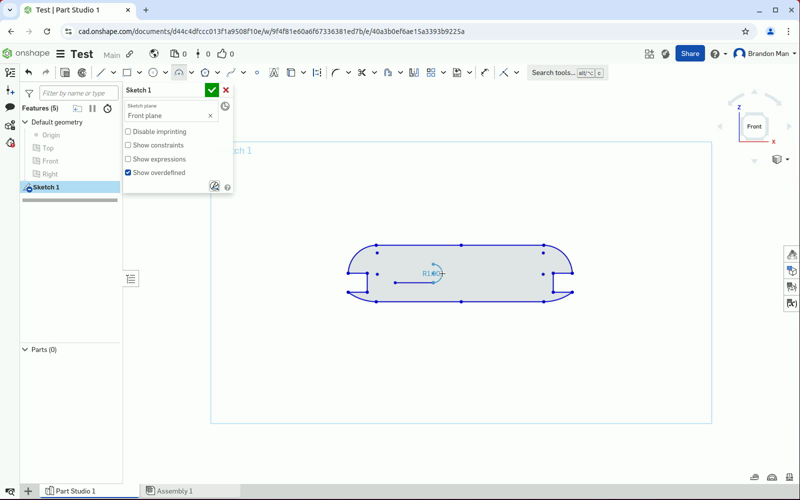
click(442, 273)
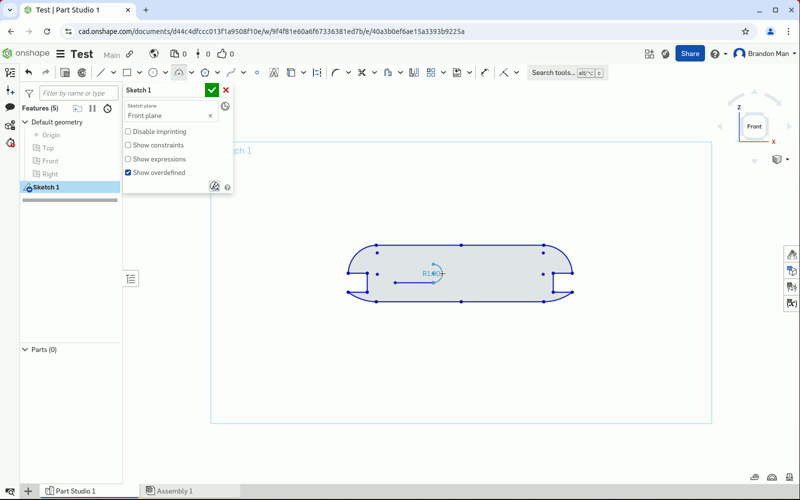
key_up(shift)
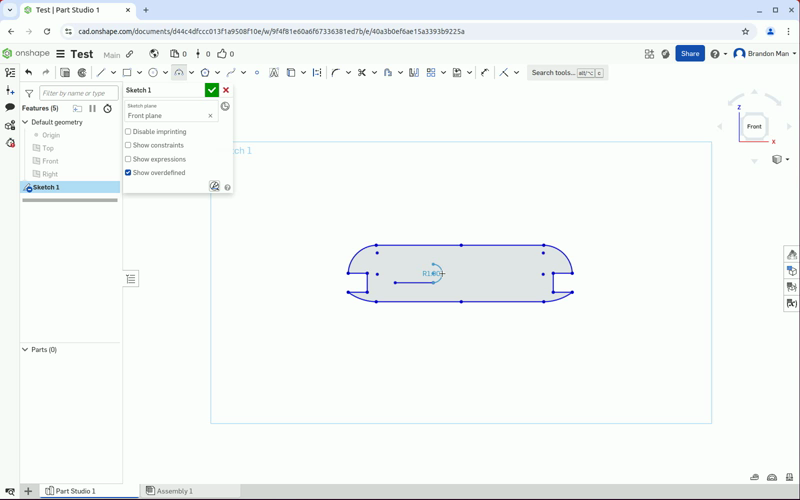
key(esc)
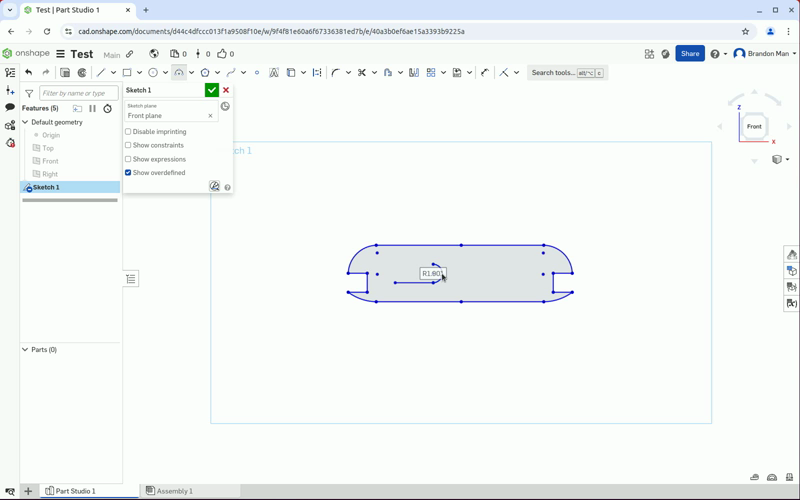
key(l)
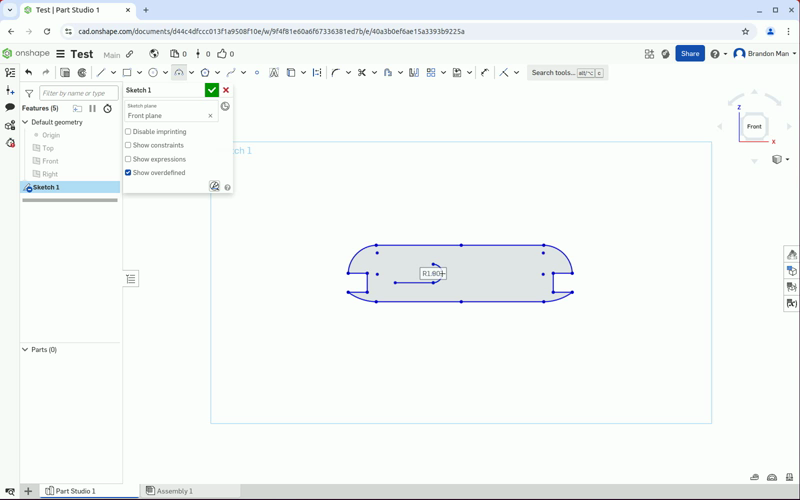
mouse_move(433, 264)
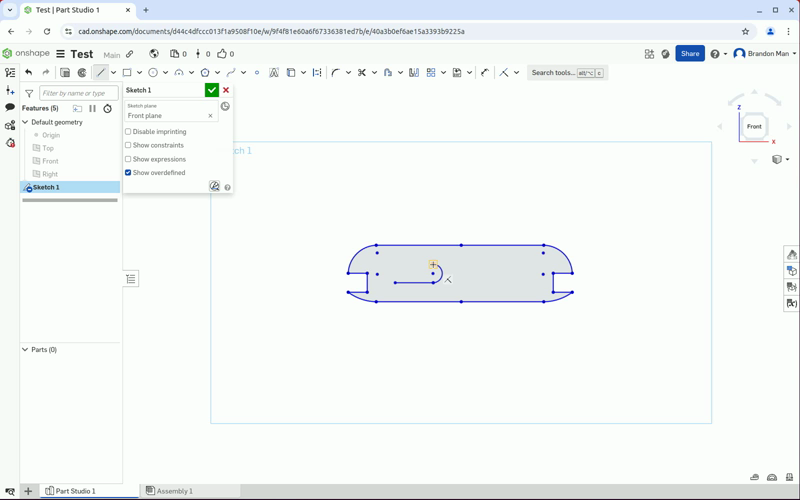
click(433, 264)
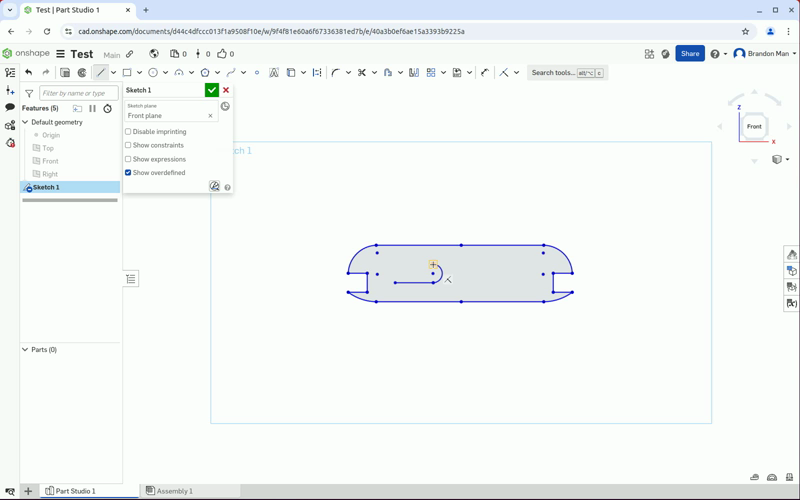
key_down(shift)
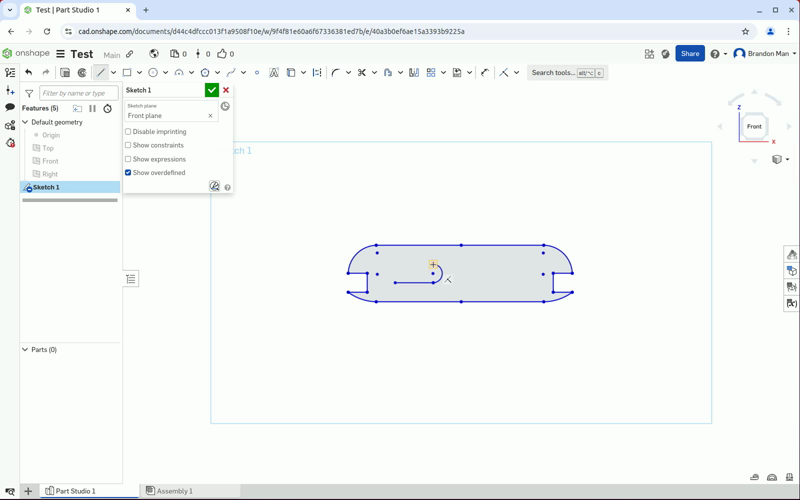
mouse_move(463, 264)
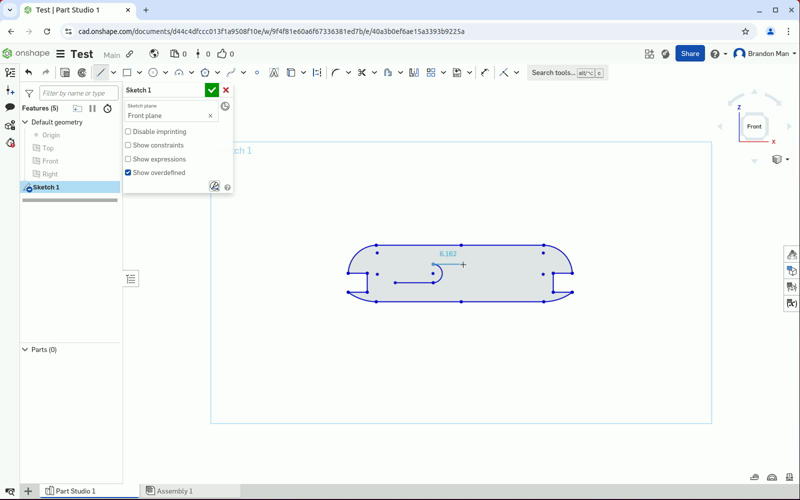
mouse_move(395, 264)
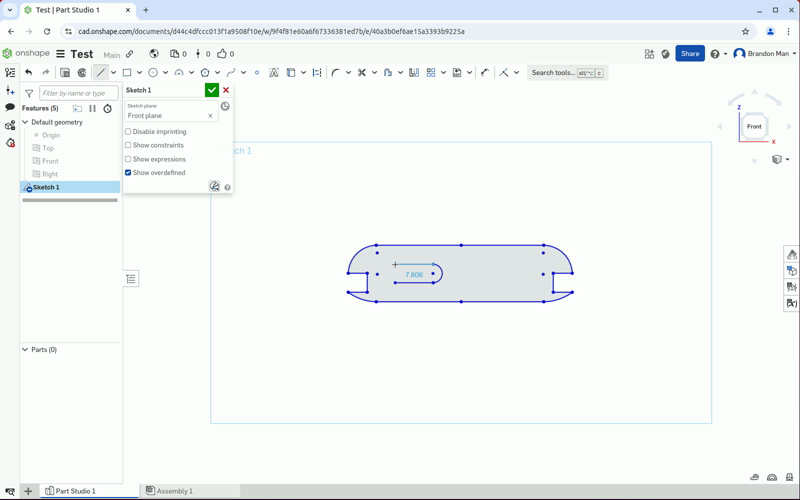
click(395, 264)
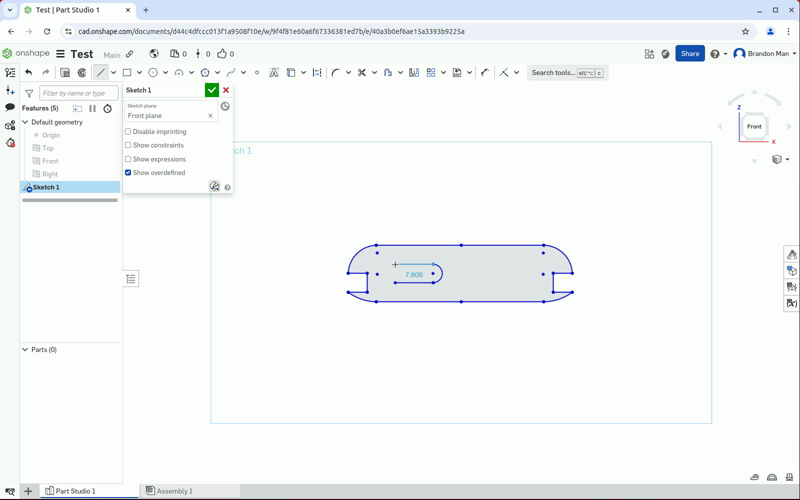
key_up(shift)
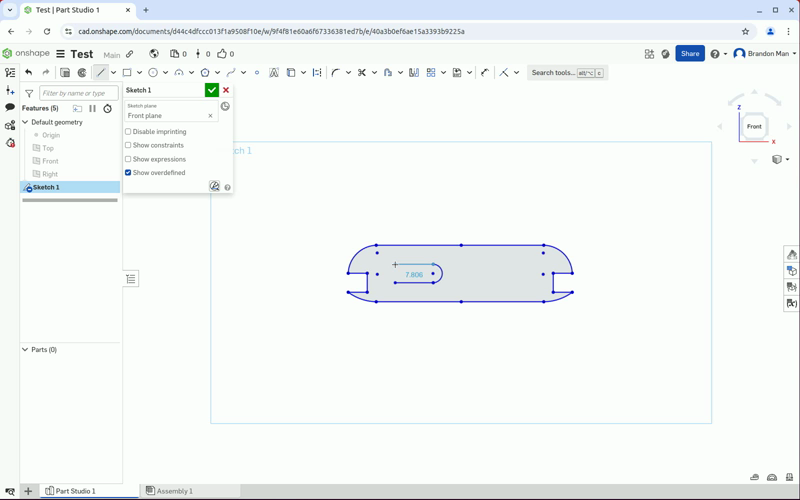
key(esc)
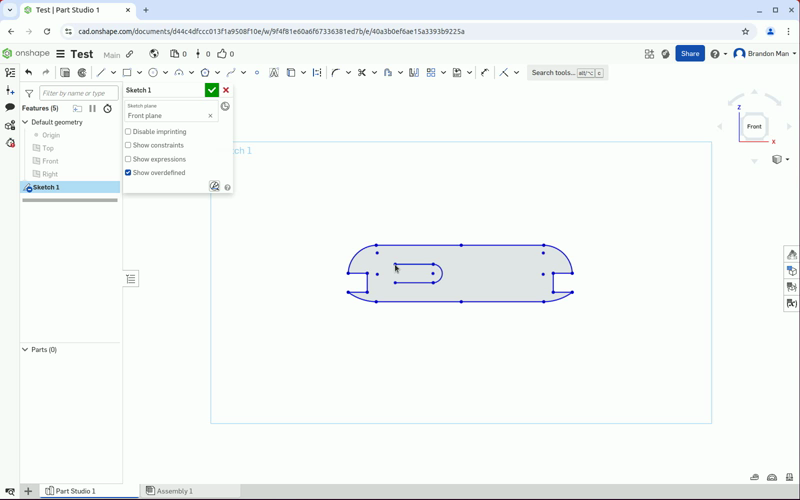
key(a)
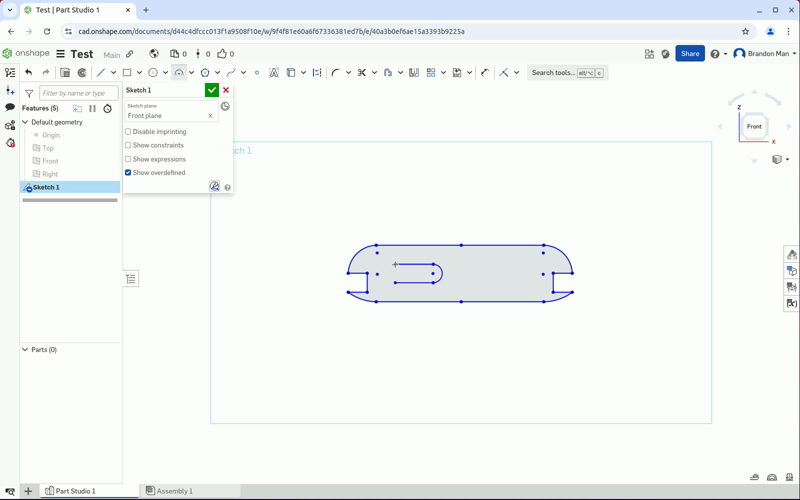
mouse_move(395, 264)
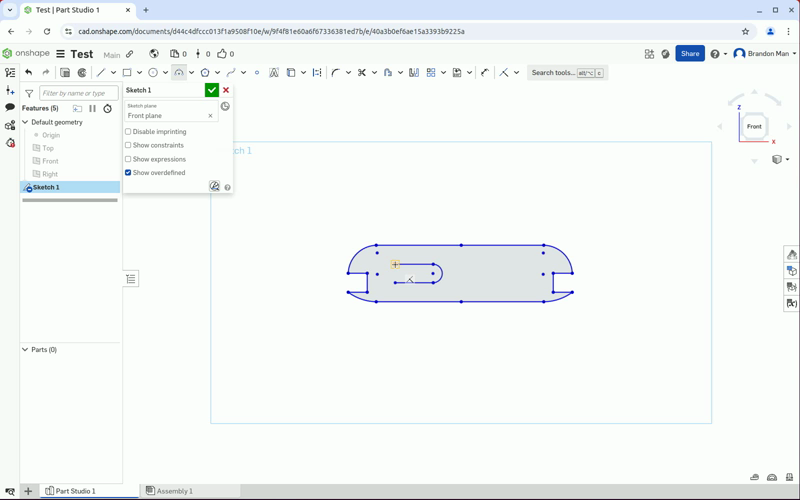
click(395, 264)
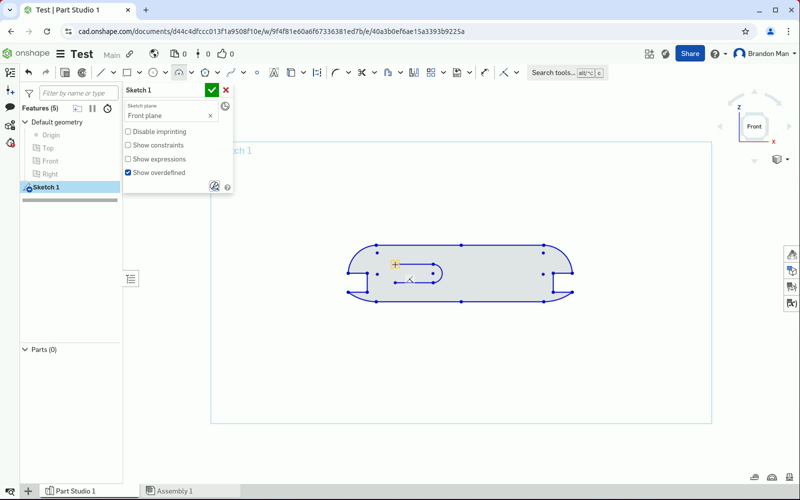
mouse_move(395, 282)
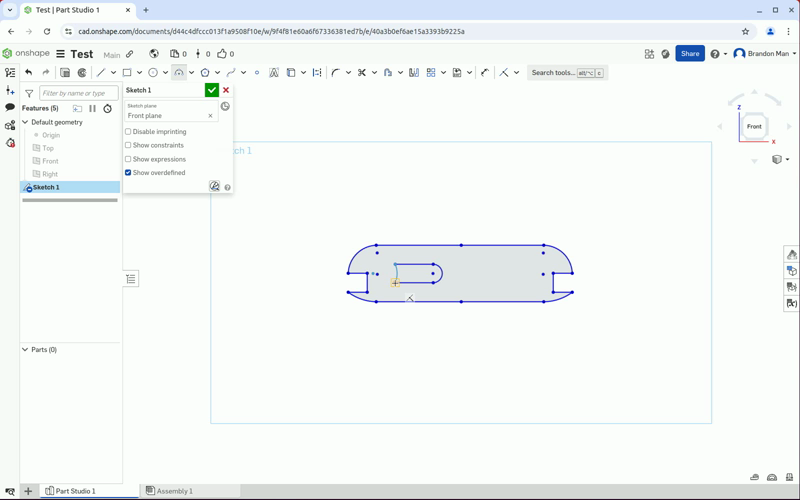
click(395, 282)
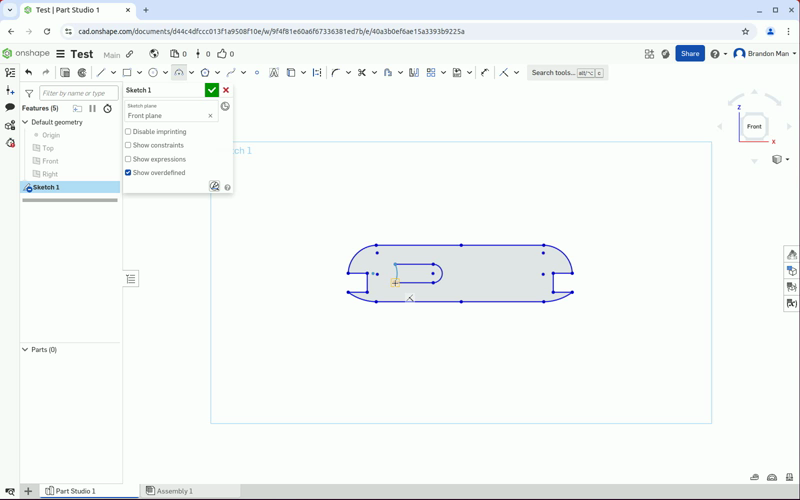
key_down(shift)
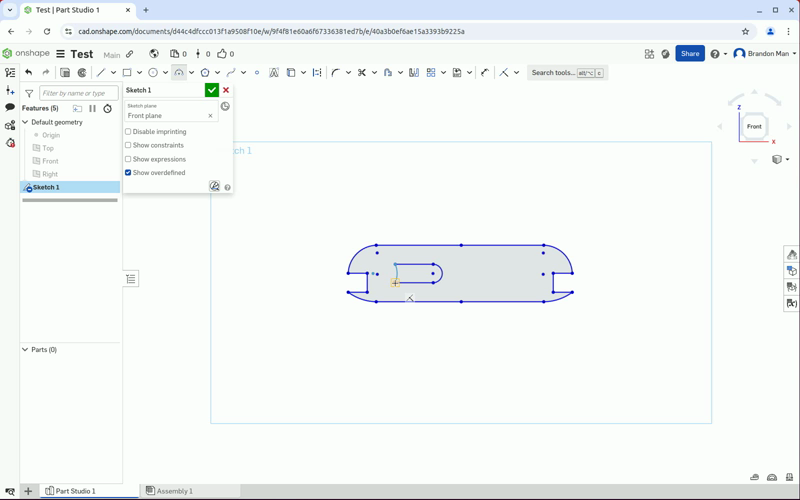
mouse_move(386, 273)
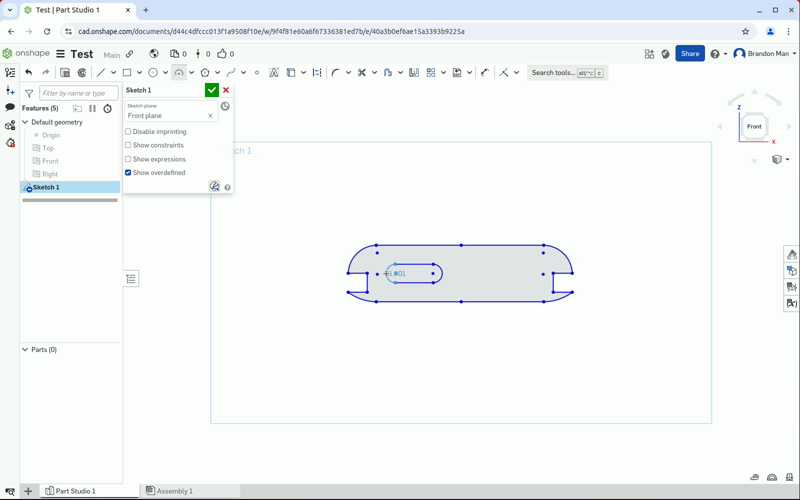
click(386, 273)
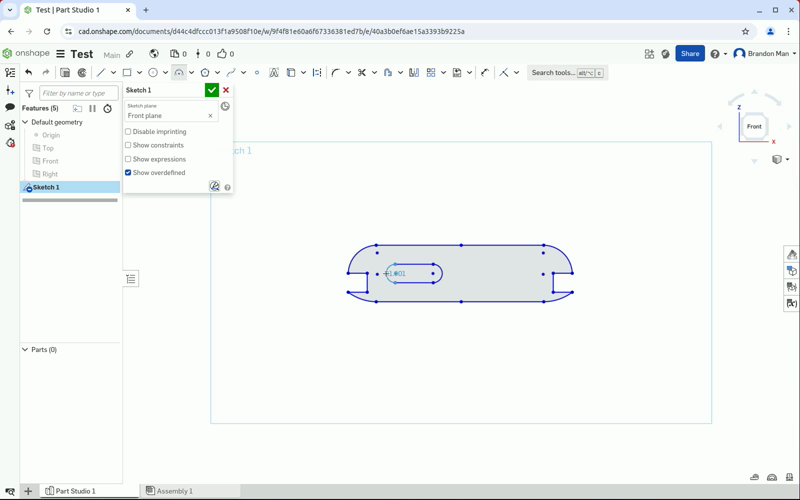
key_up(shift)
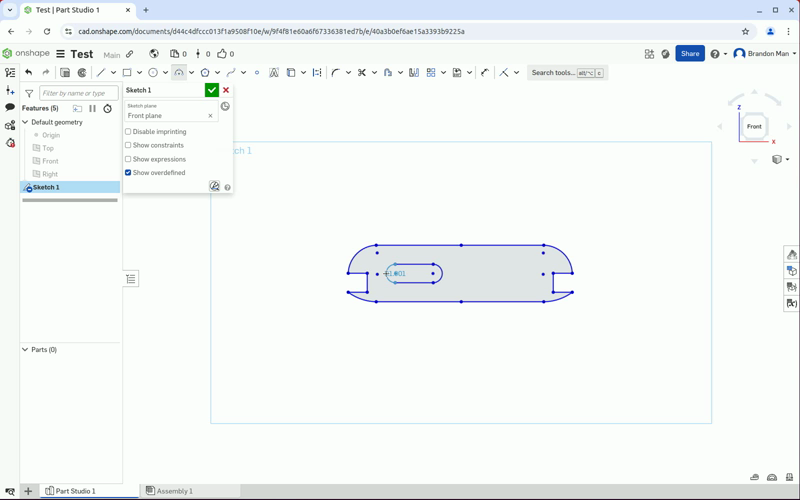
key(esc)
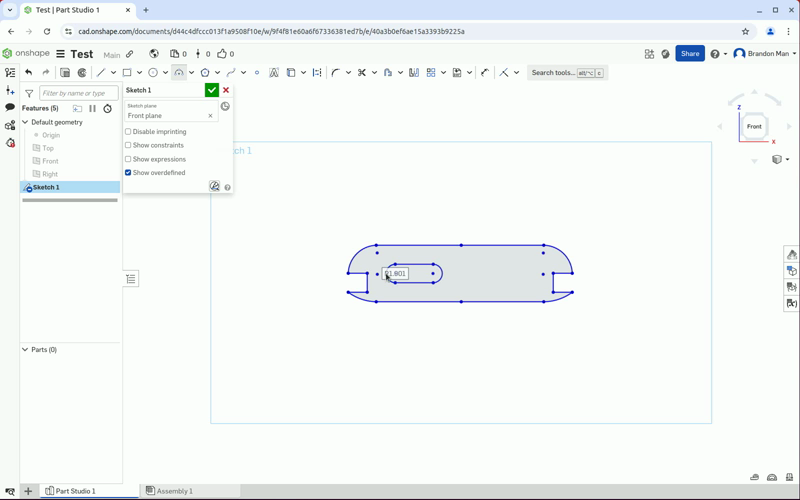
key(l)
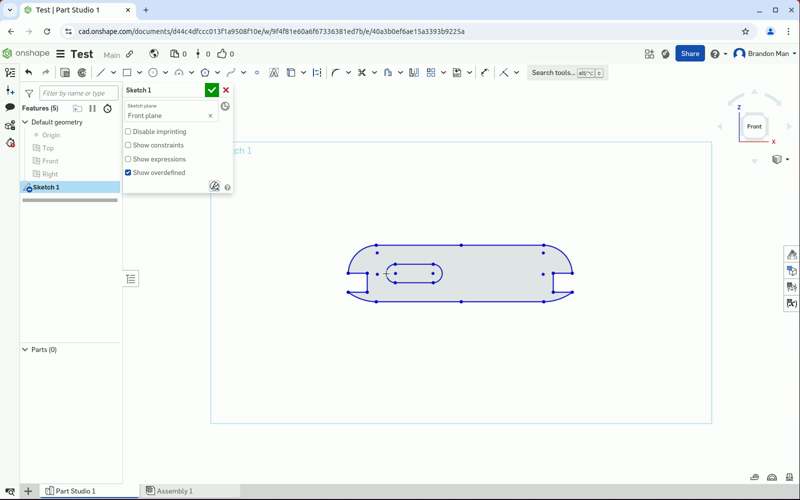
key_down(shift)
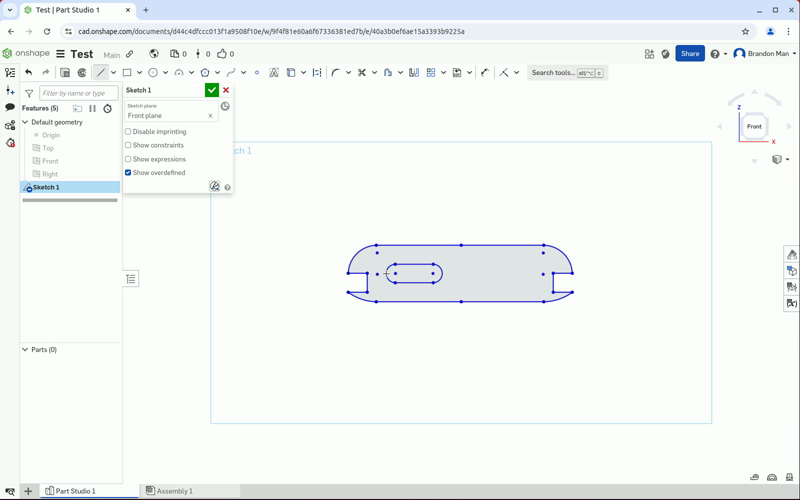
mouse_move(487, 282)
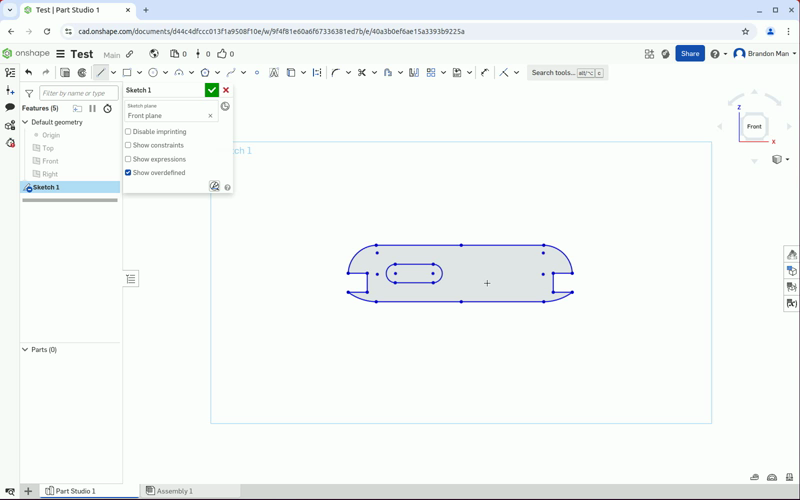
click(487, 282)
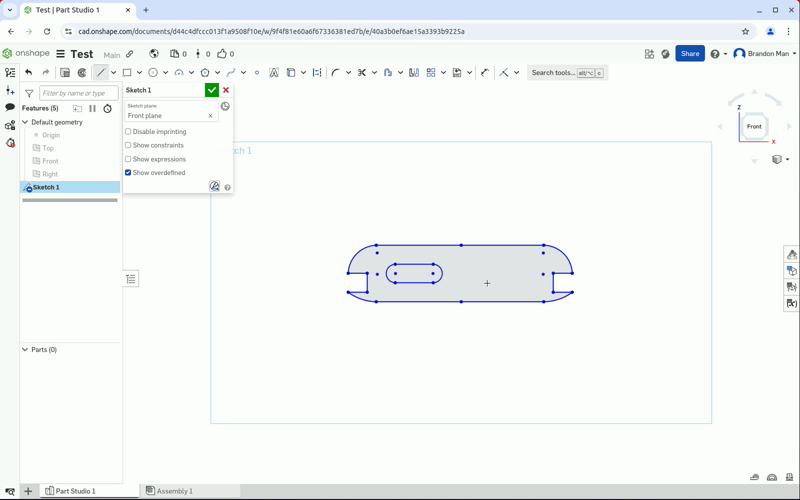
key_up(shift)
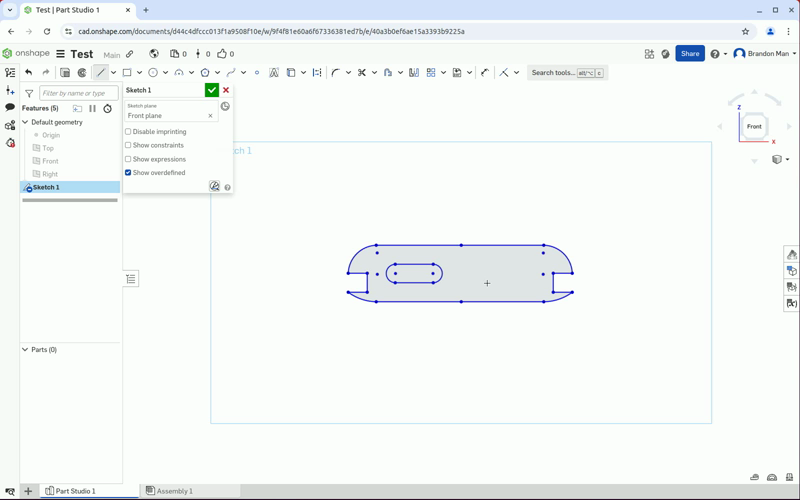
key_down(shift)
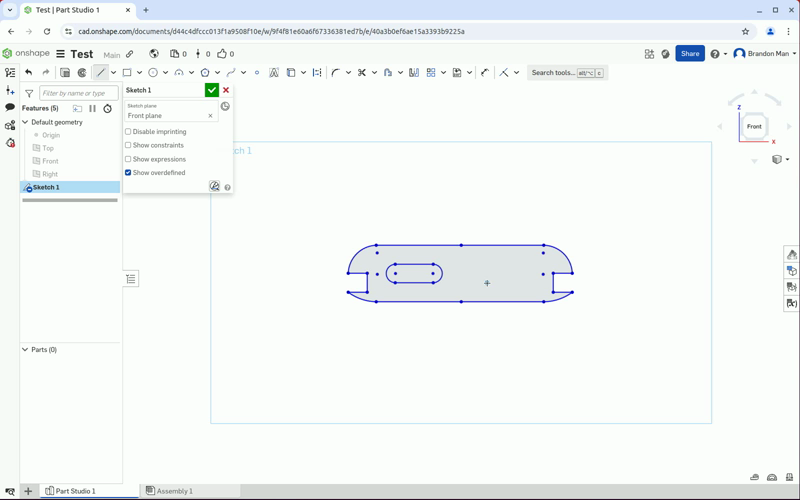
mouse_move(517, 282)
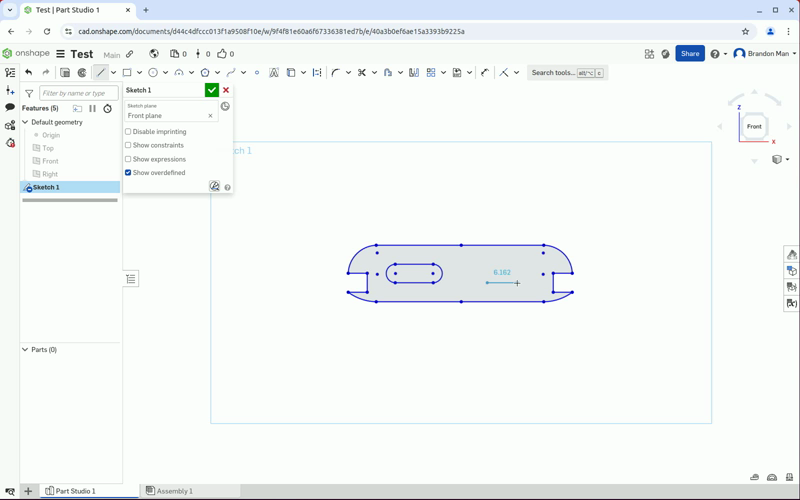
mouse_move(525, 282)
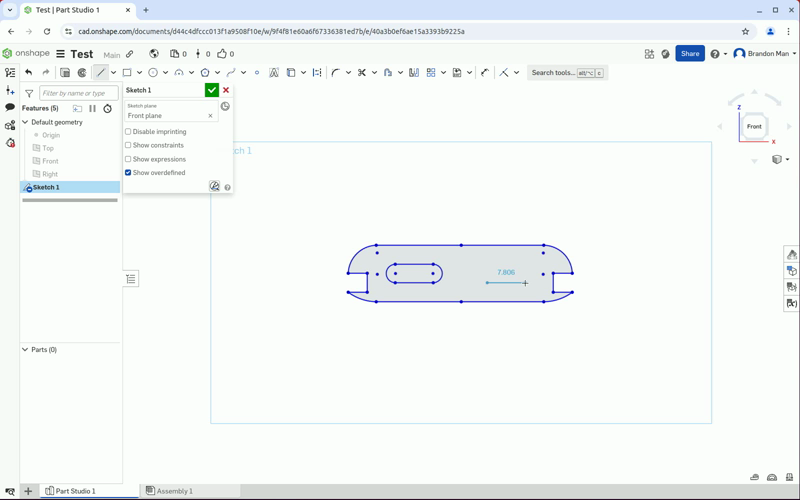
click(525, 282)
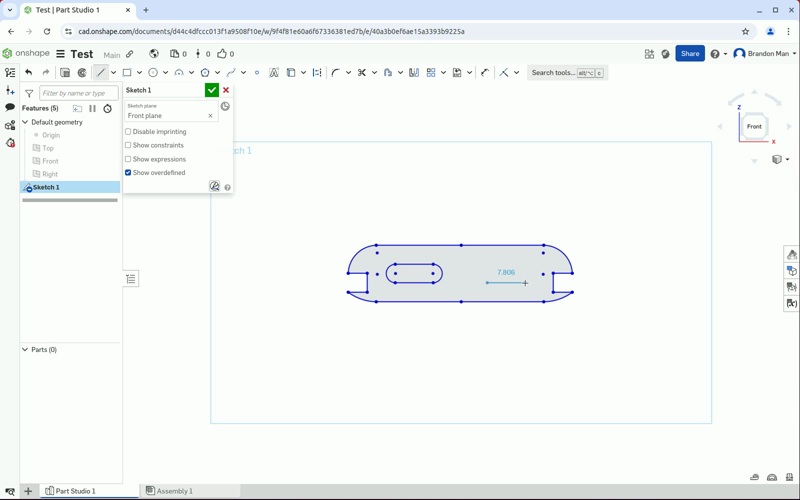
key_up(shift)
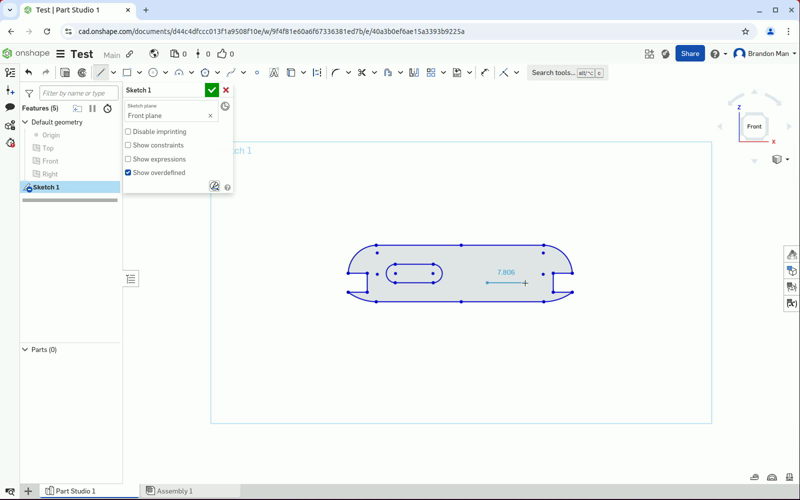
key(esc)
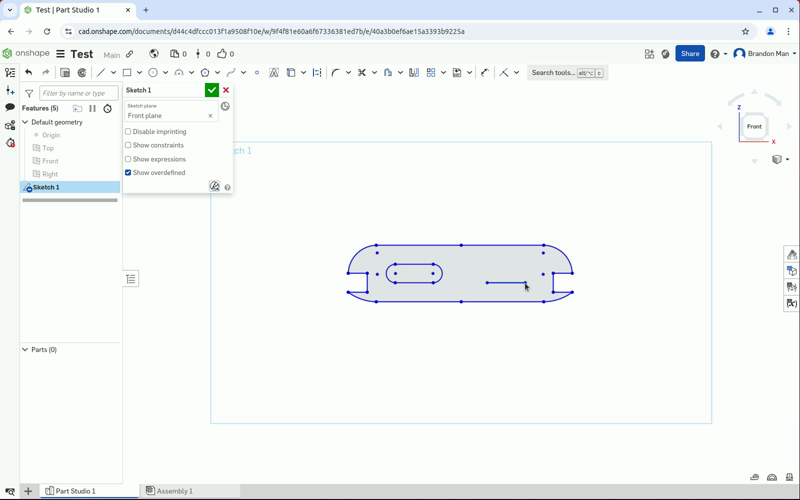
key(a)
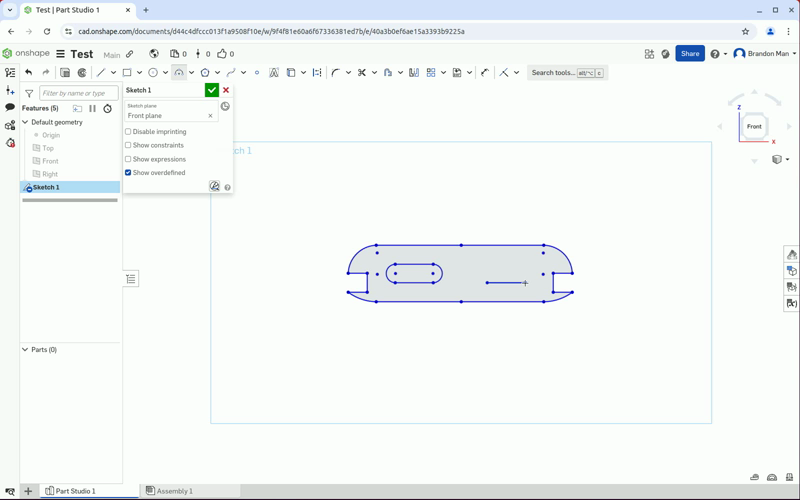
mouse_move(525, 282)
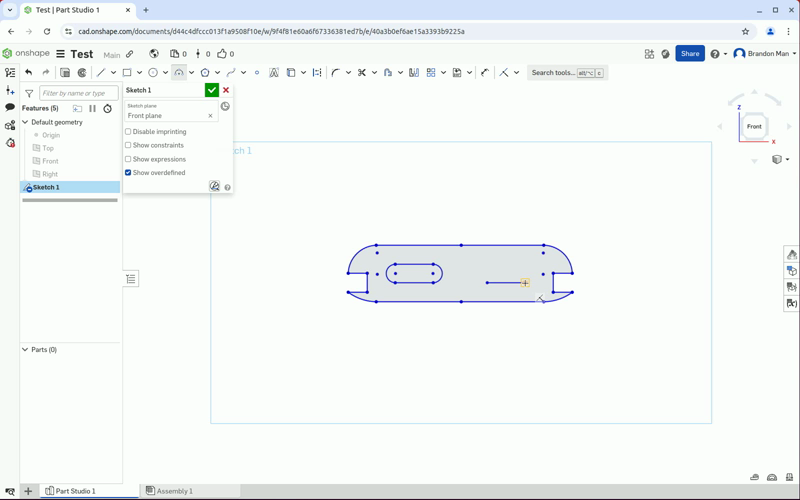
click(525, 282)
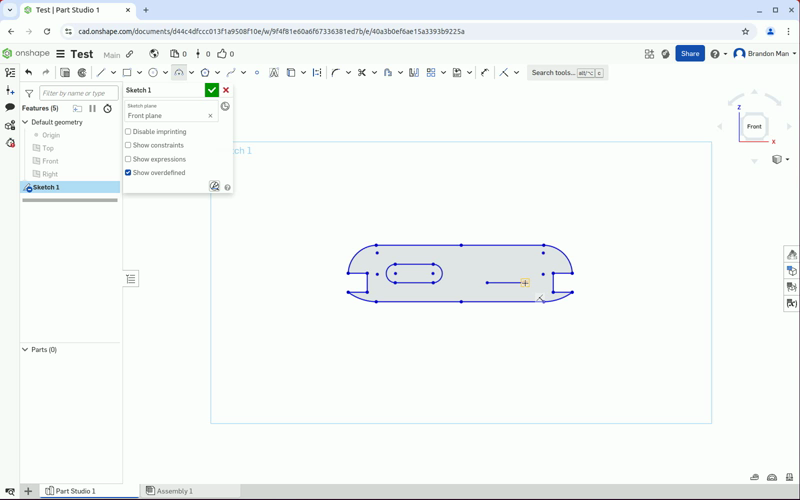
key_down(shift)
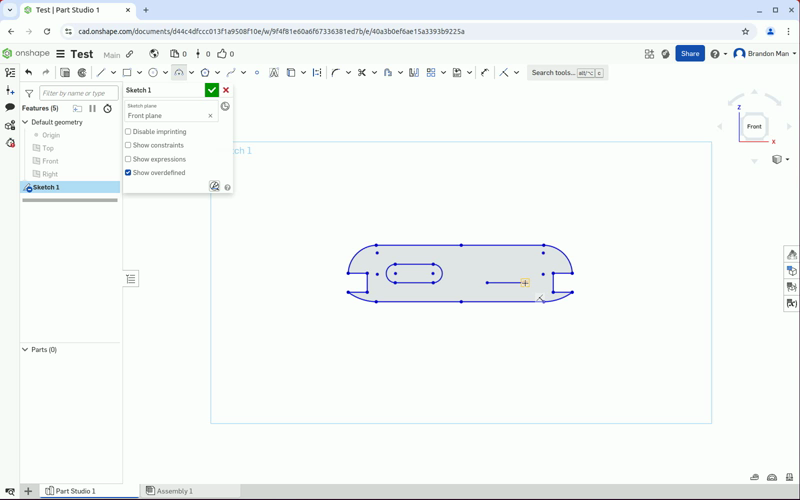
mouse_move(525, 264)
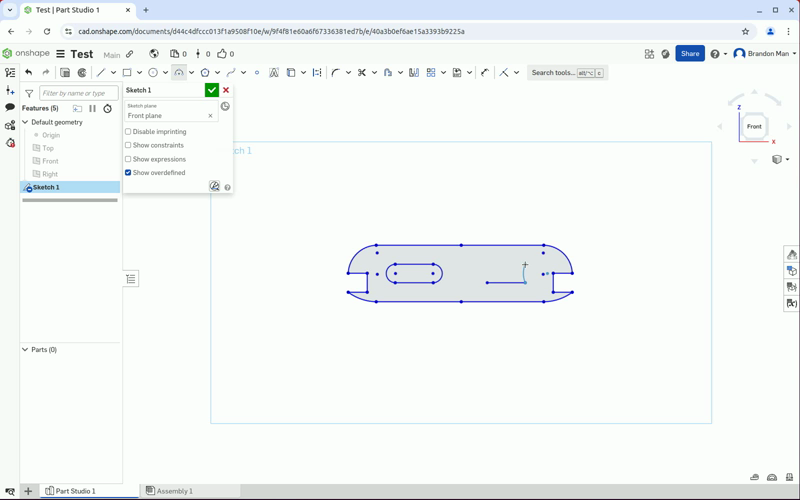
click(525, 264)
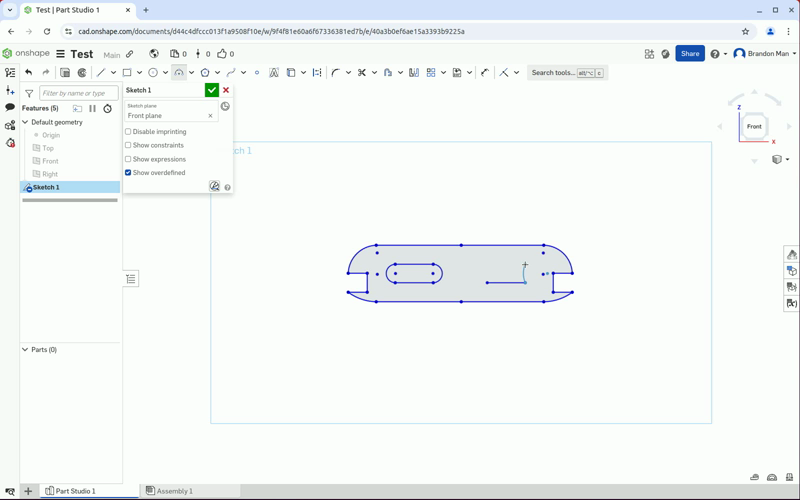
mouse_move(534, 273)
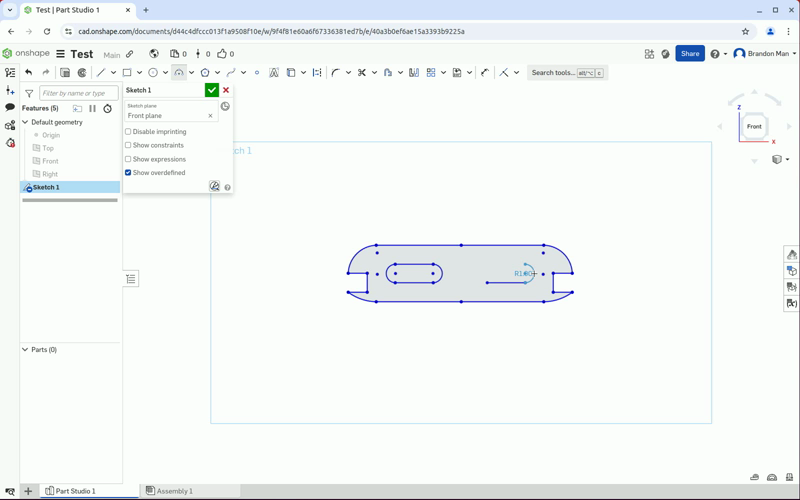
click(534, 273)
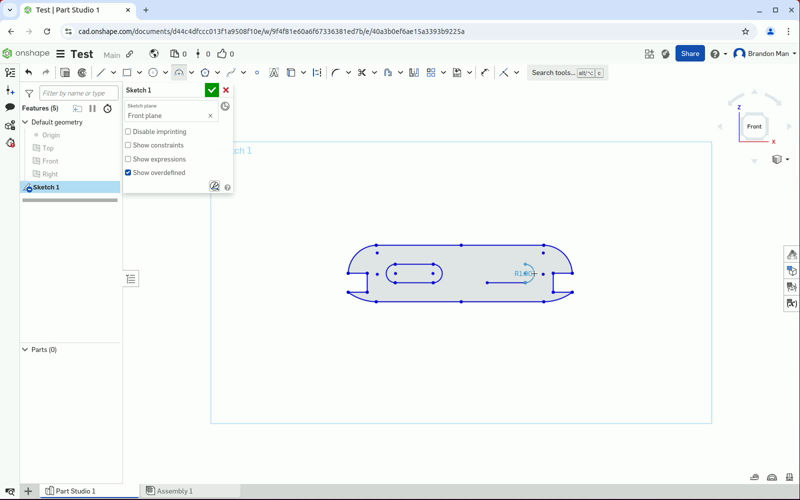
key_up(shift)
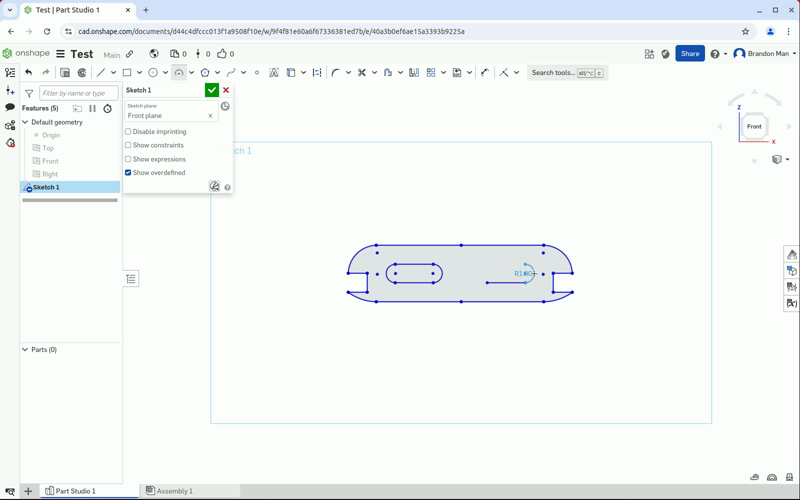
key(esc)
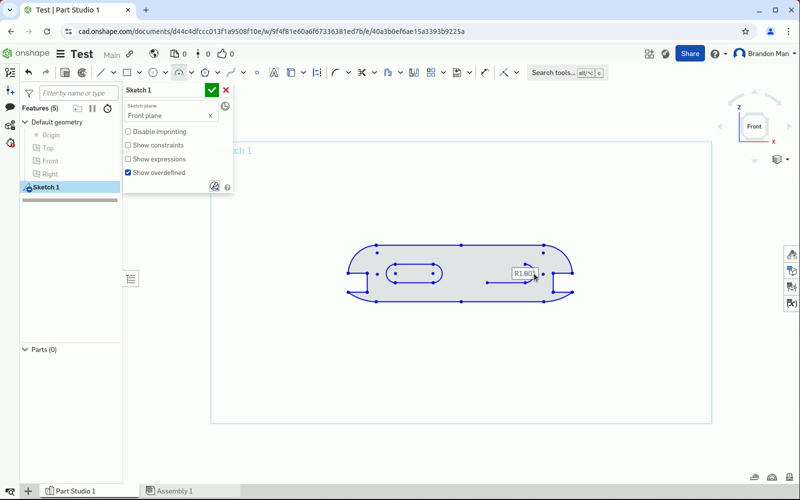
key(l)
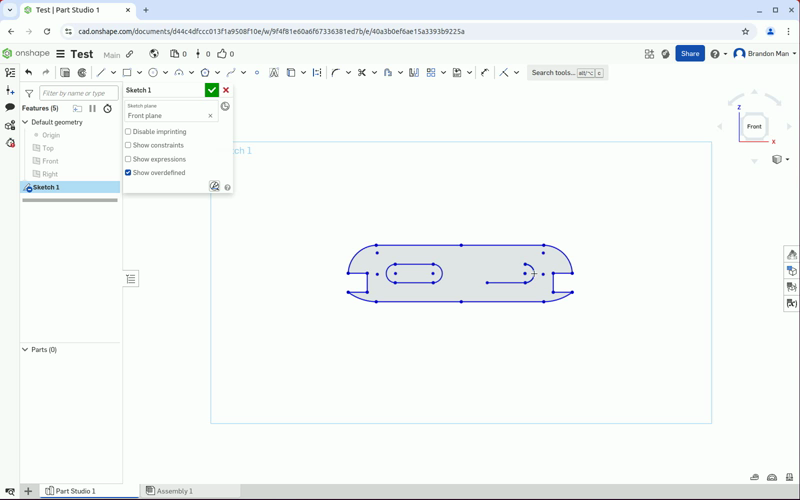
mouse_move(525, 264)
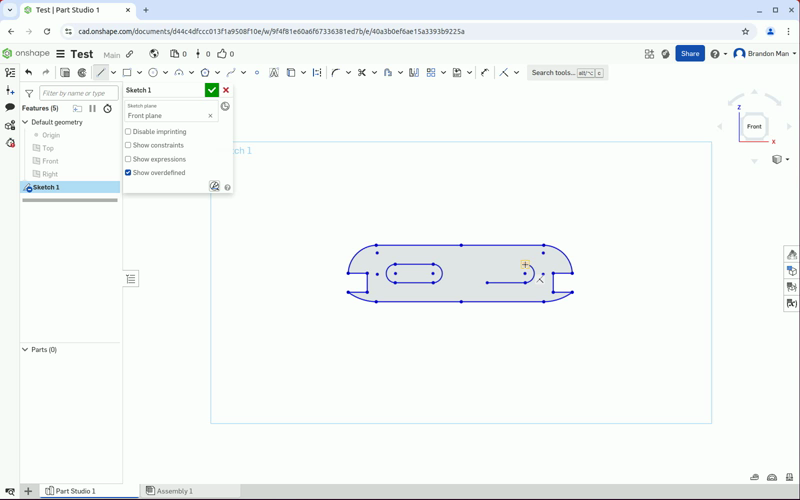
click(525, 264)
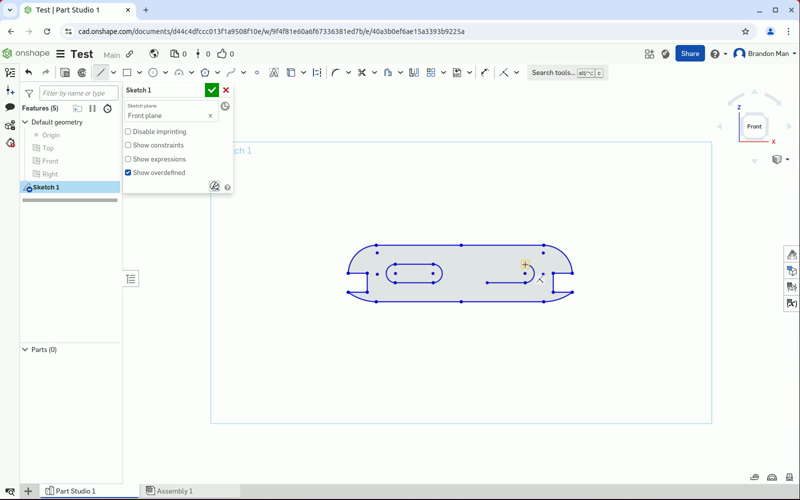
key_down(shift)
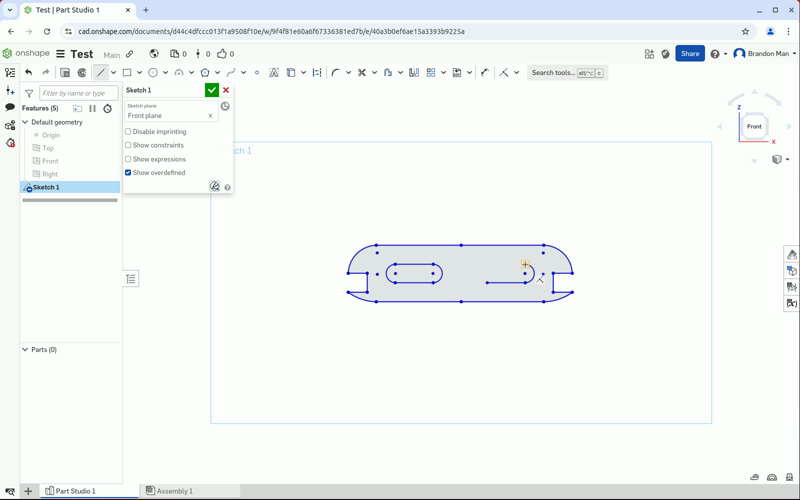
mouse_move(555, 264)
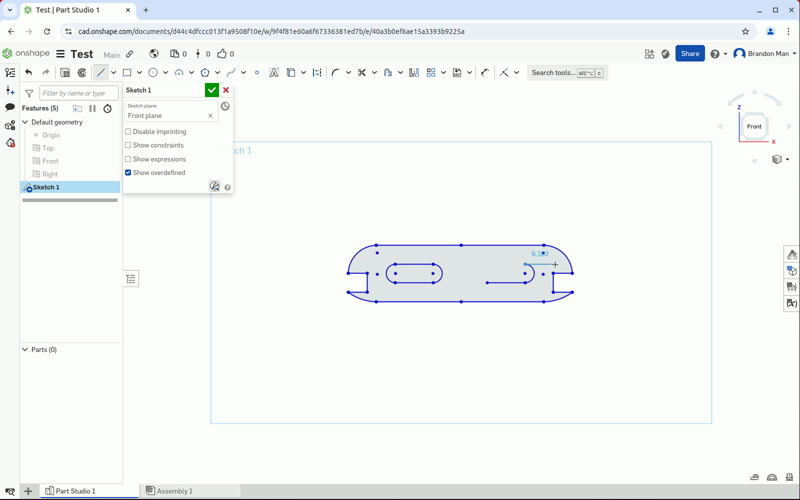
mouse_move(487, 264)
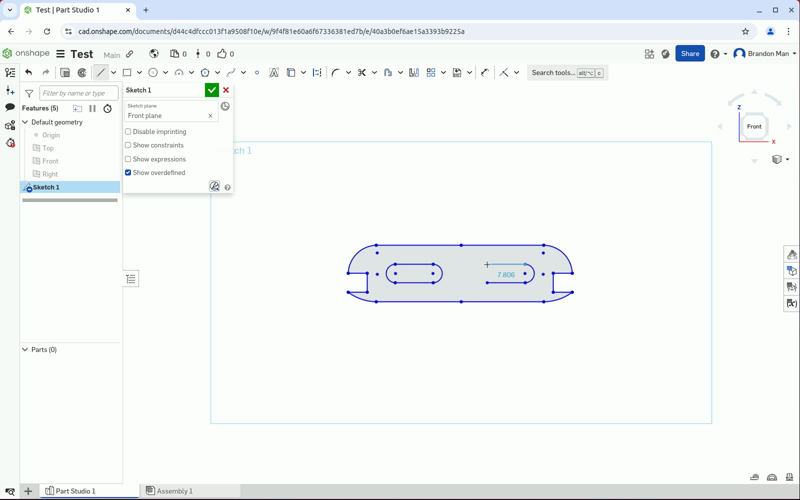
click(487, 264)
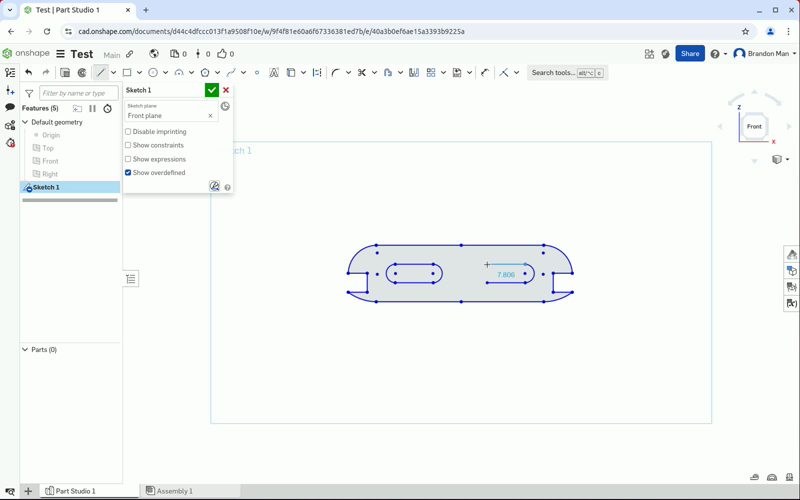
key_up(shift)
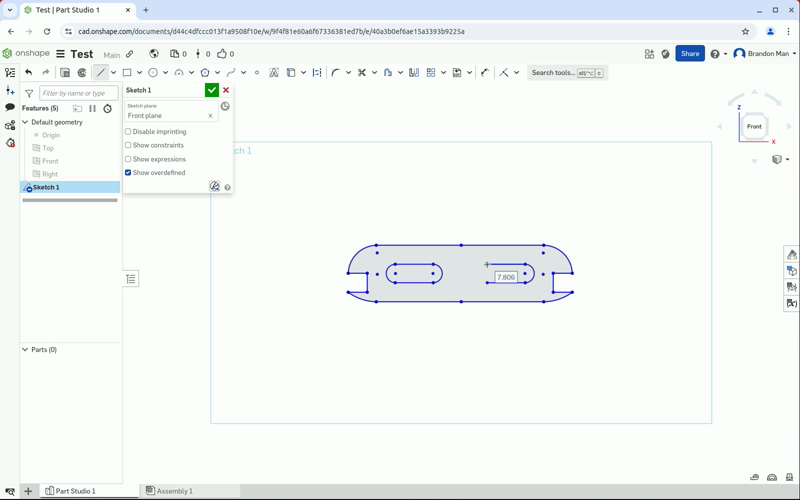
key(esc)
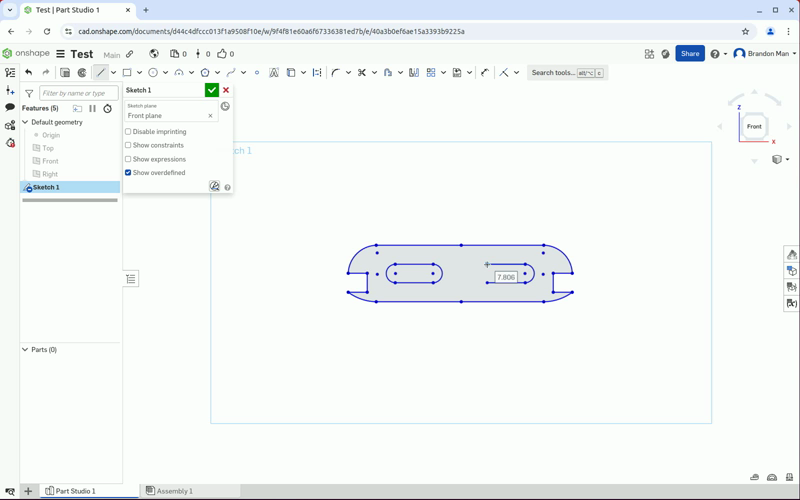
key(a)
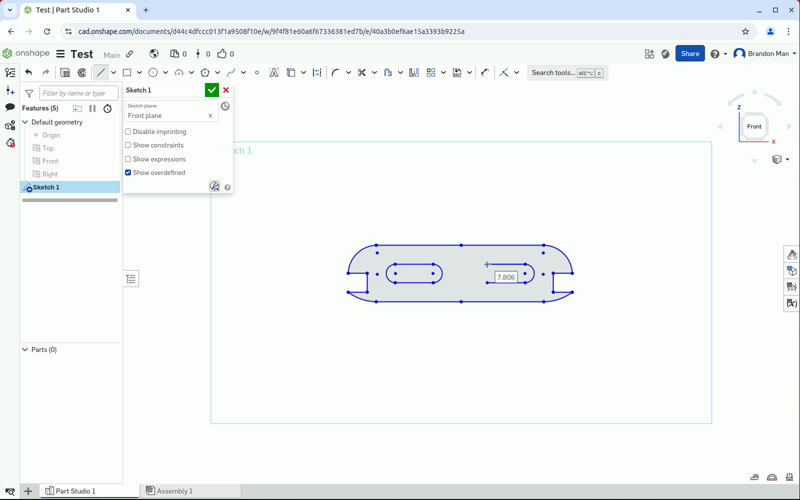
mouse_move(487, 264)
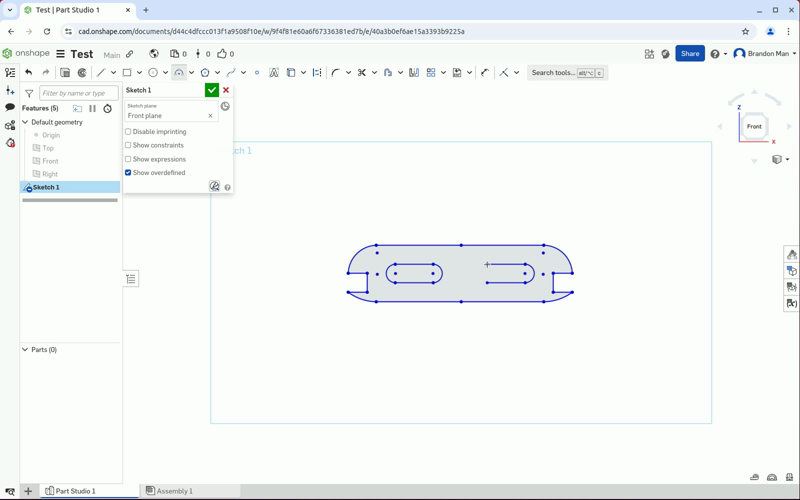
click(487, 264)
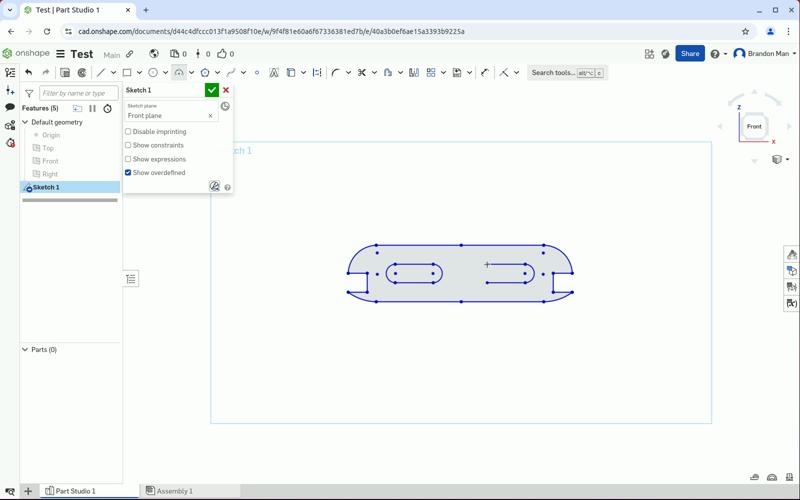
mouse_move(487, 282)
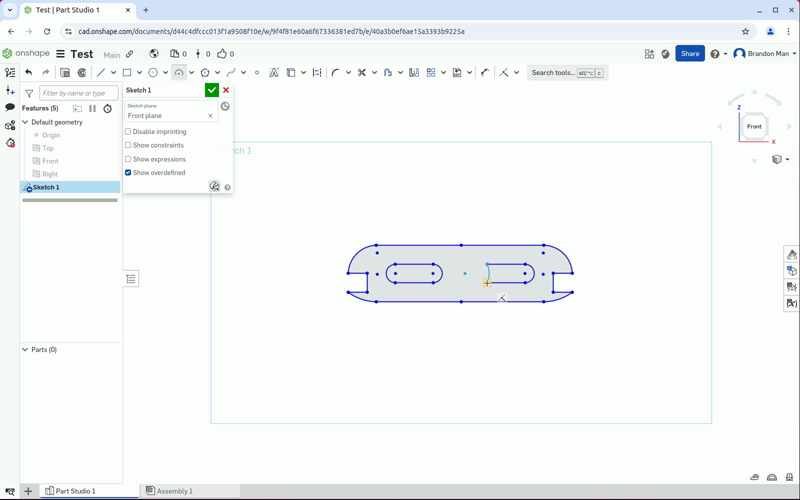
click(487, 282)
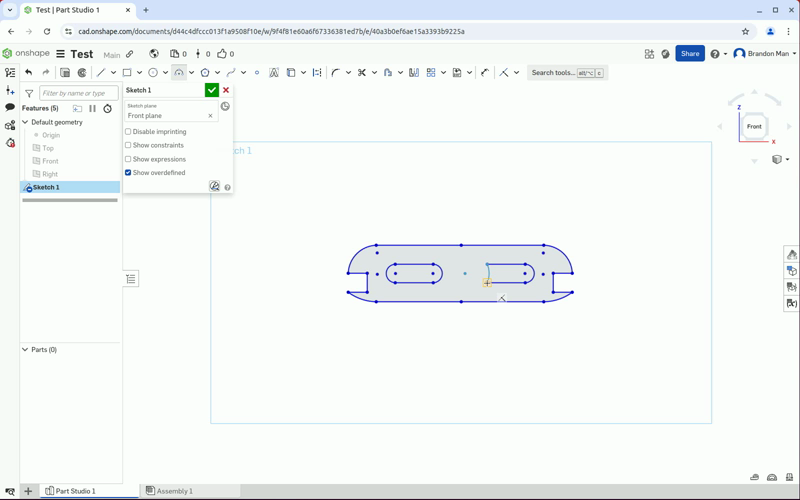
key_down(shift)
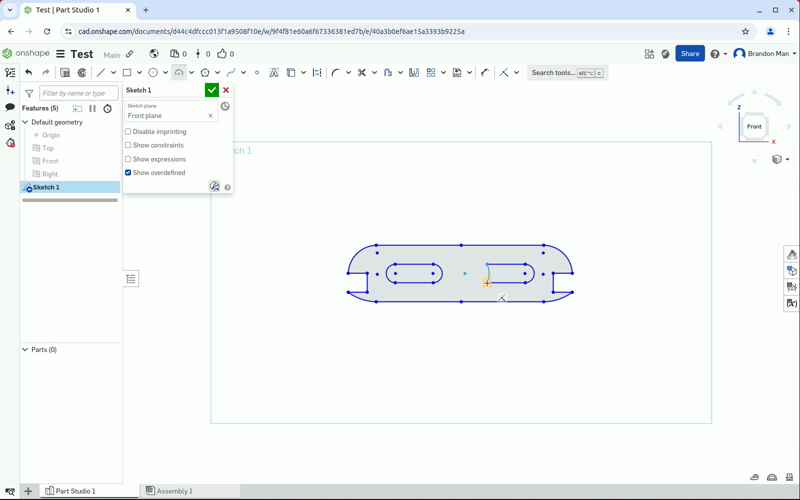
mouse_move(477, 273)
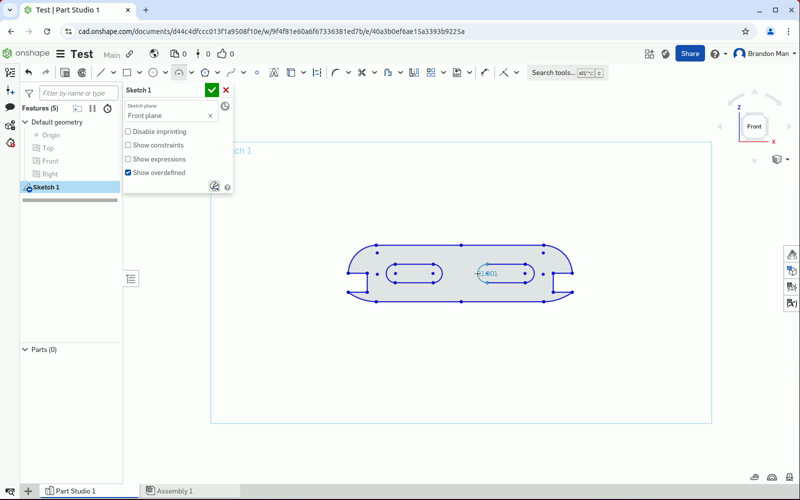
click(477, 273)
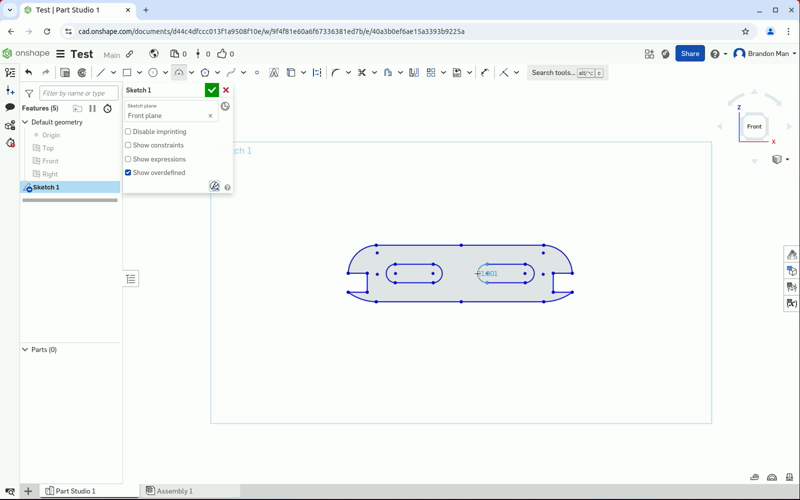
key_up(shift)
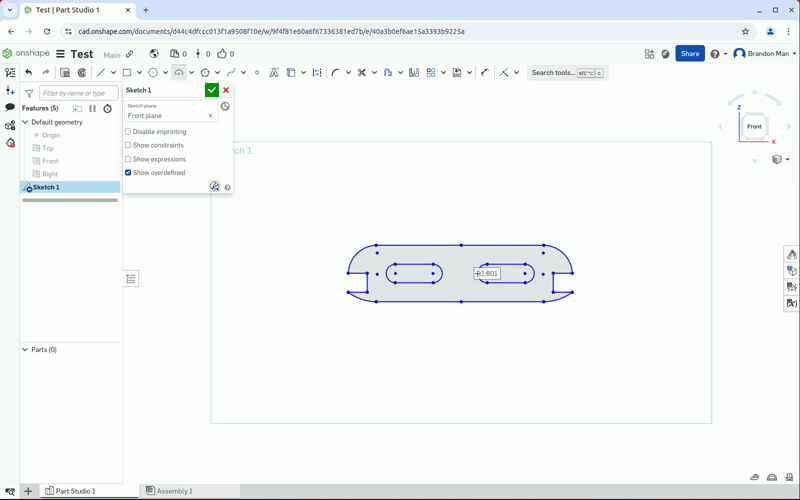
key(esc)
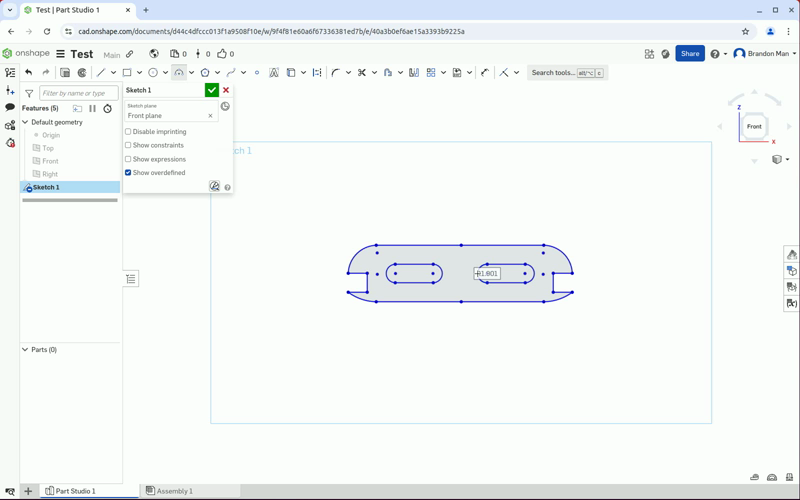
mouse_move(555, 258)
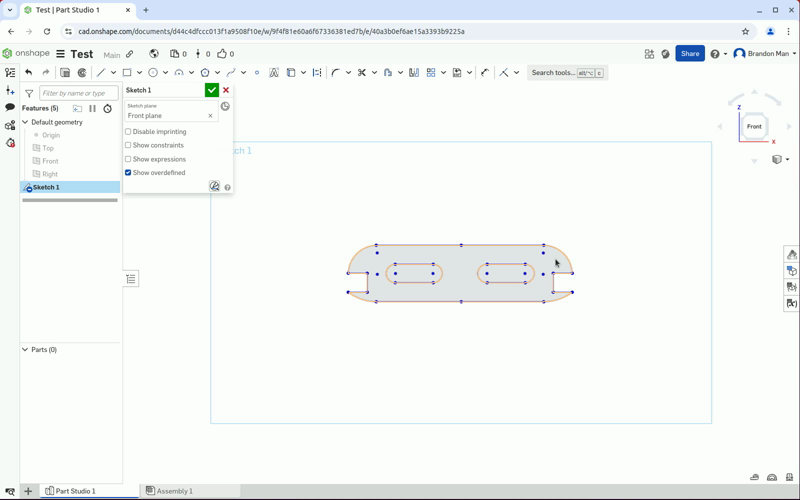
click(555, 258)
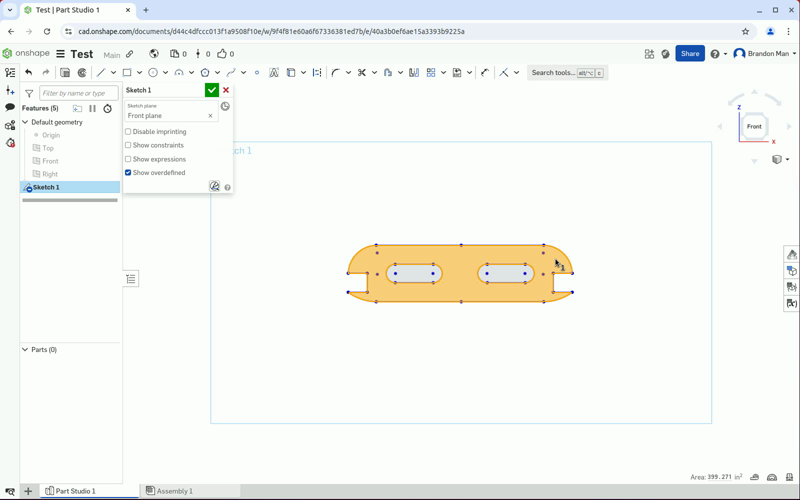
mouse_move(73, 352)
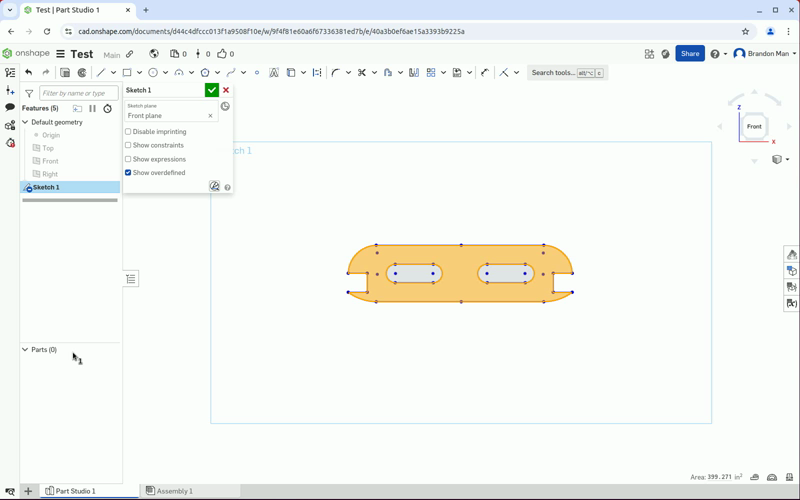
key(shift+y)
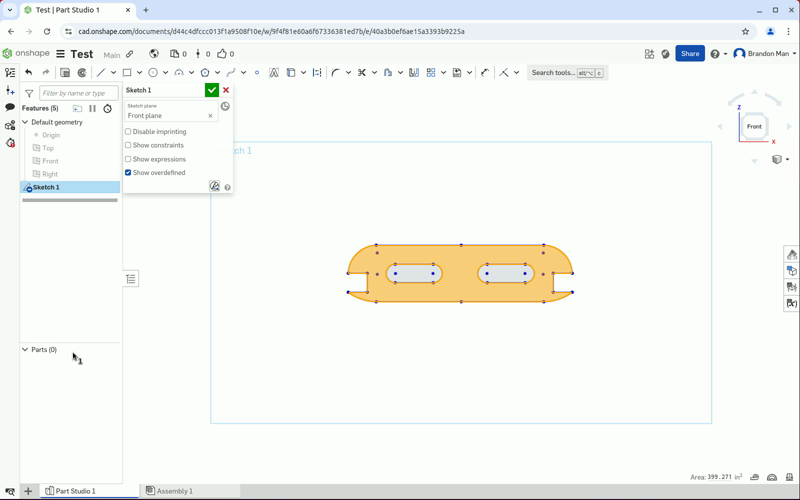
key(shift+e)
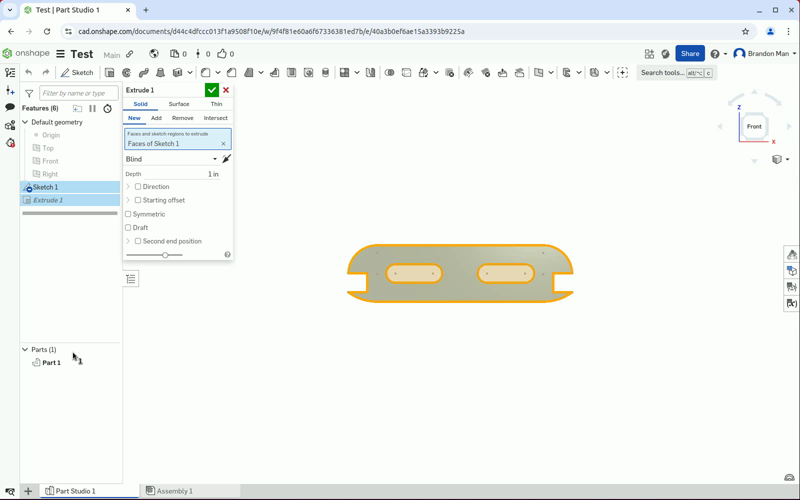
mouse_move(143, 106)
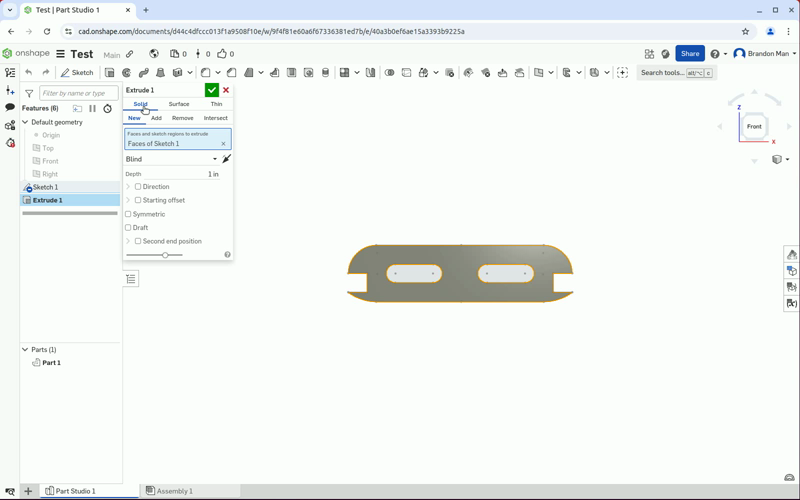
click(143, 106)
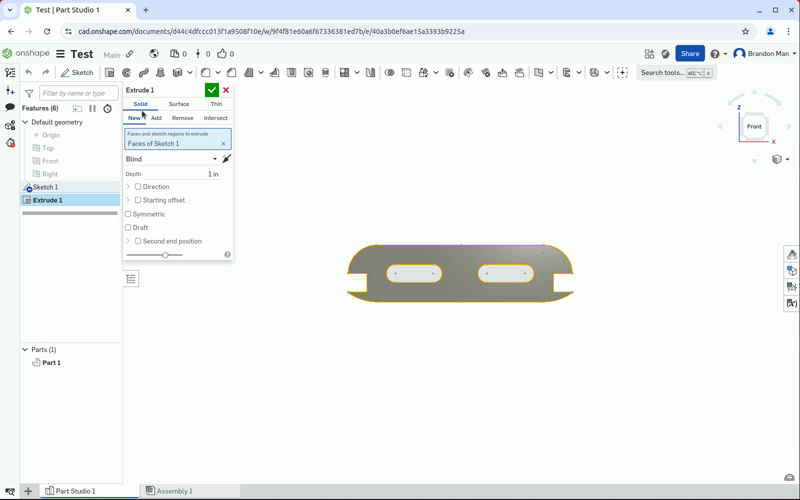
mouse_move(137, 120)
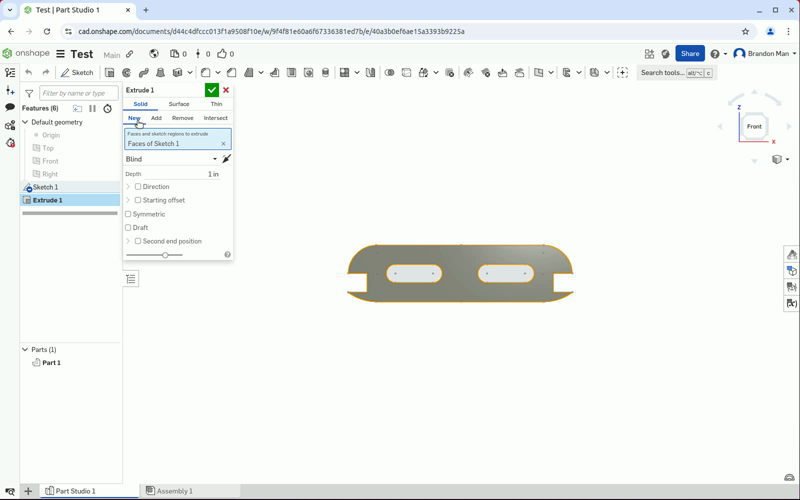
click(137, 120)
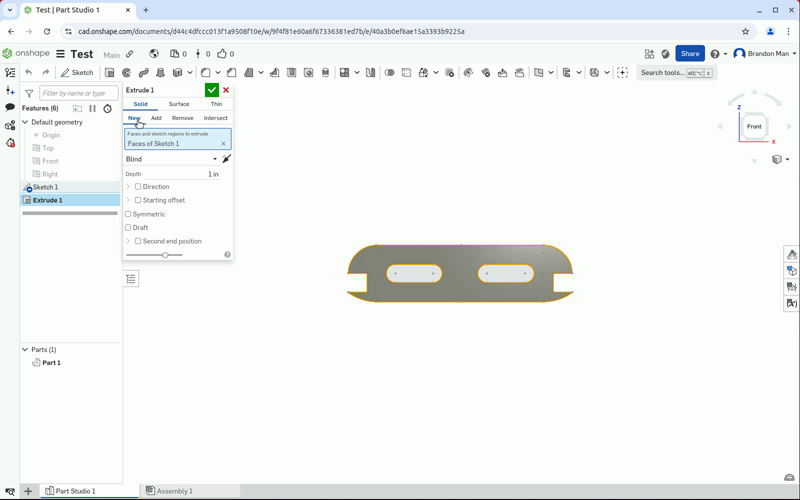
key(tab, 4)
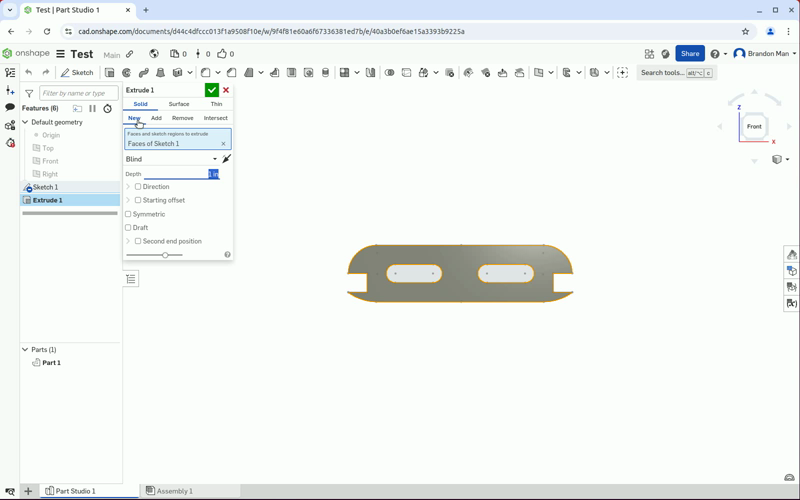
text(3.851)
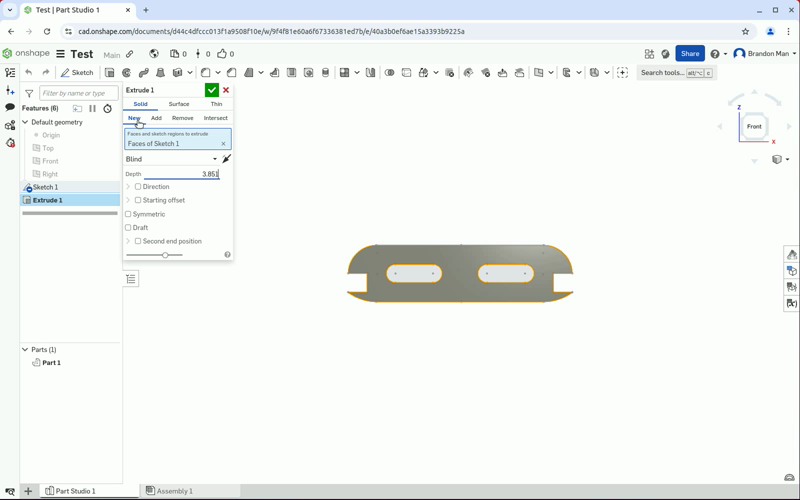
key(enter)
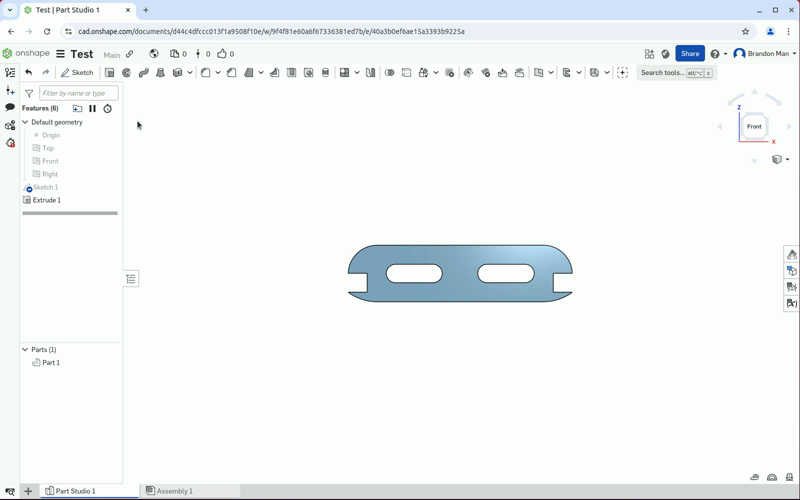
key(shift+h)
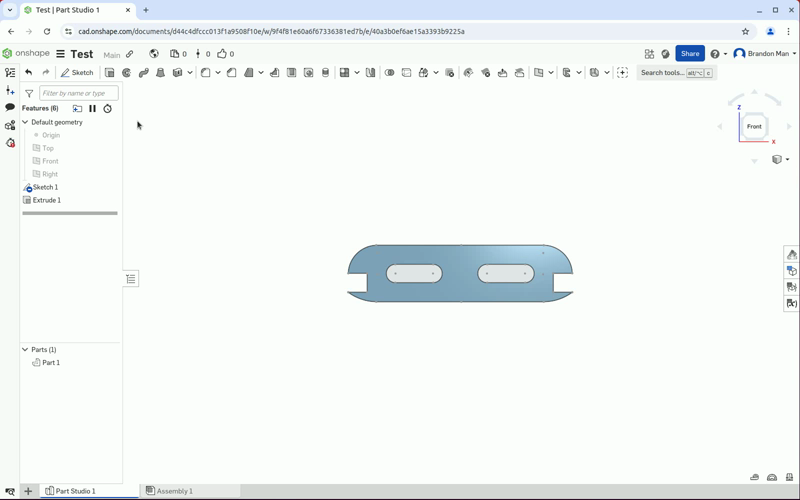
key(shift+h)
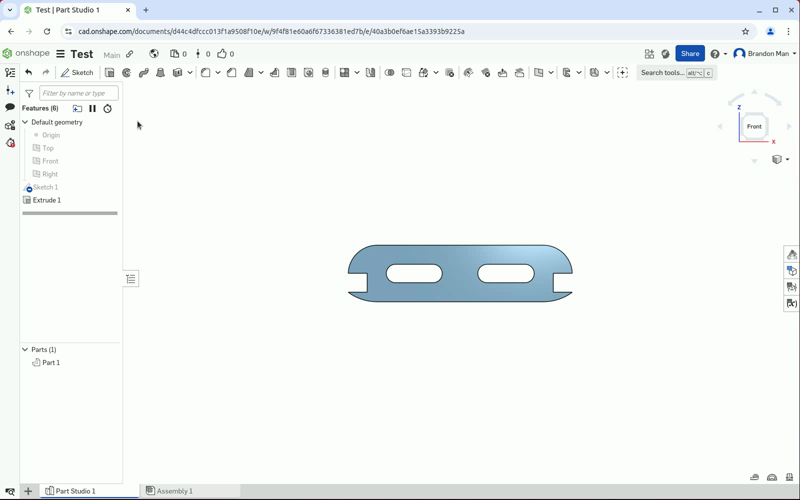
mouse_move(73, 189)
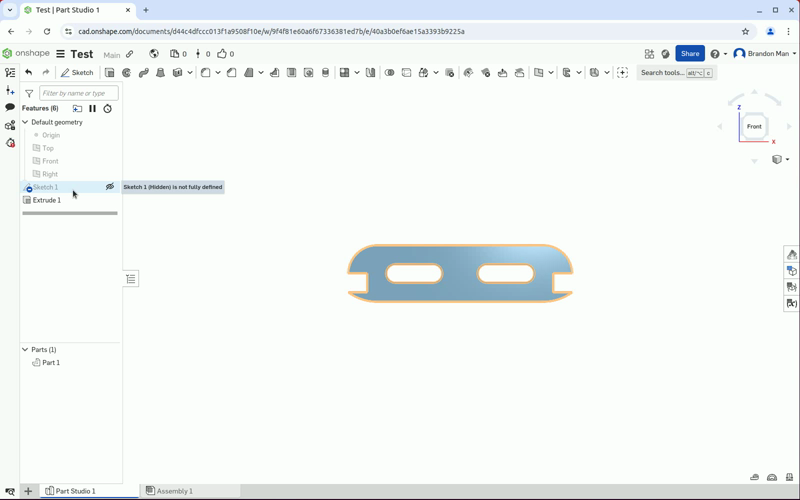
click(73, 189)
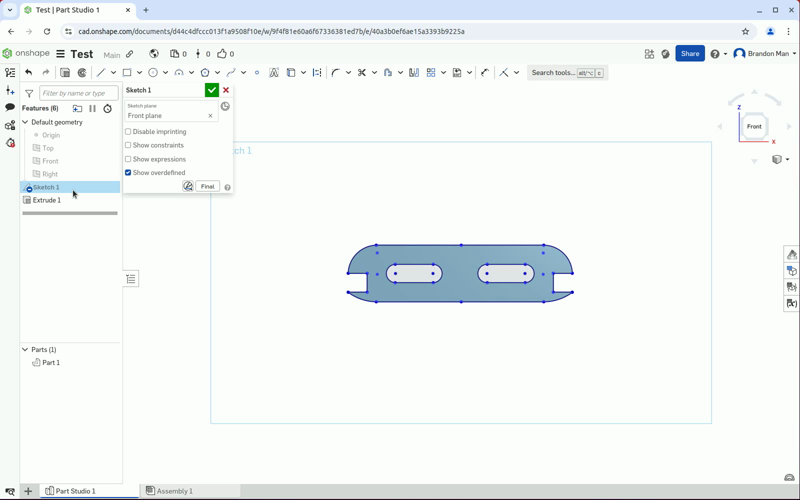
mouse_move(229, 92)
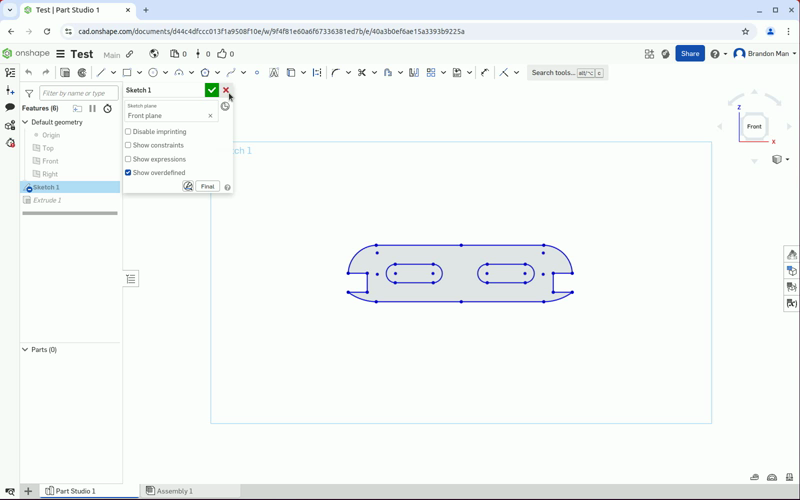
click(229, 92)
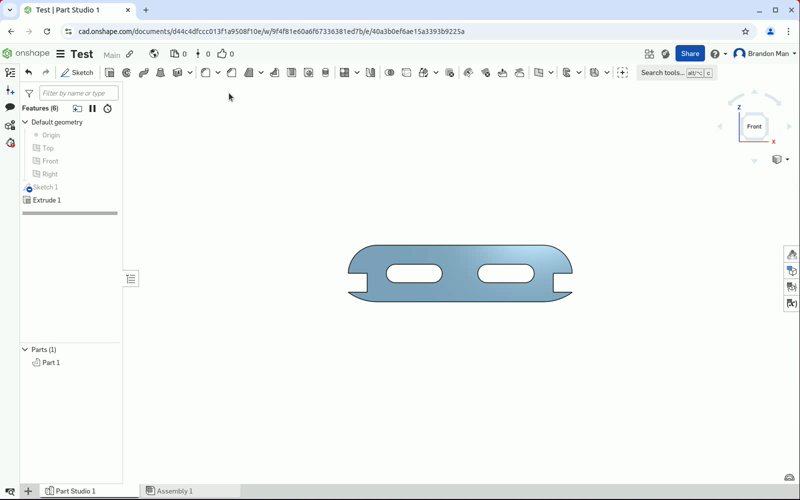
mouse_move(541, 75)
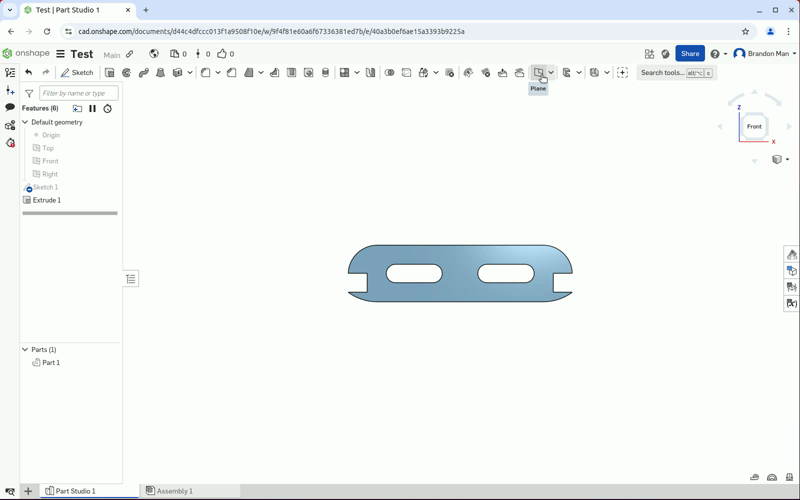
click(541, 75)
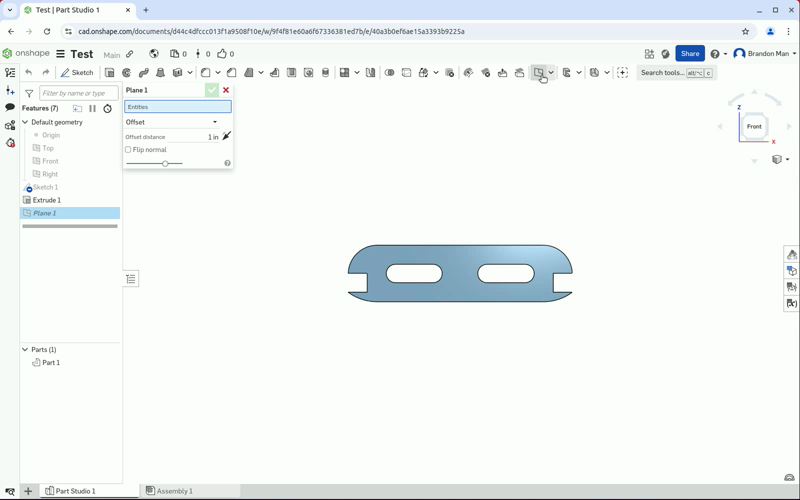
mouse_move(73, 163)
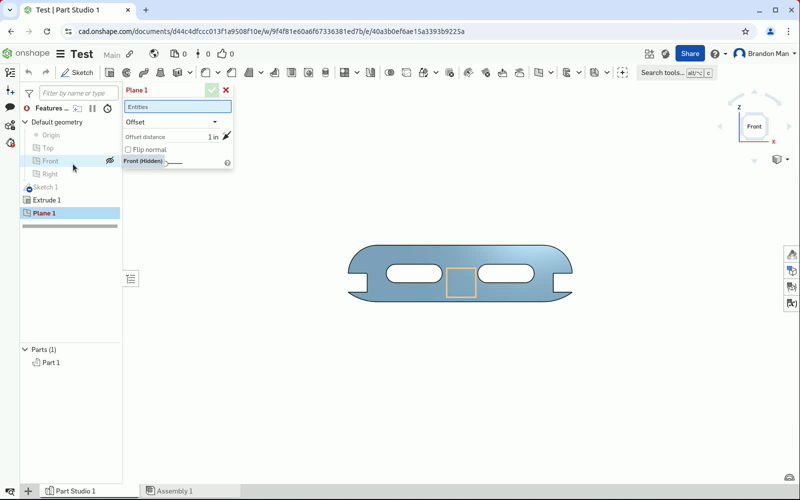
click(73, 163)
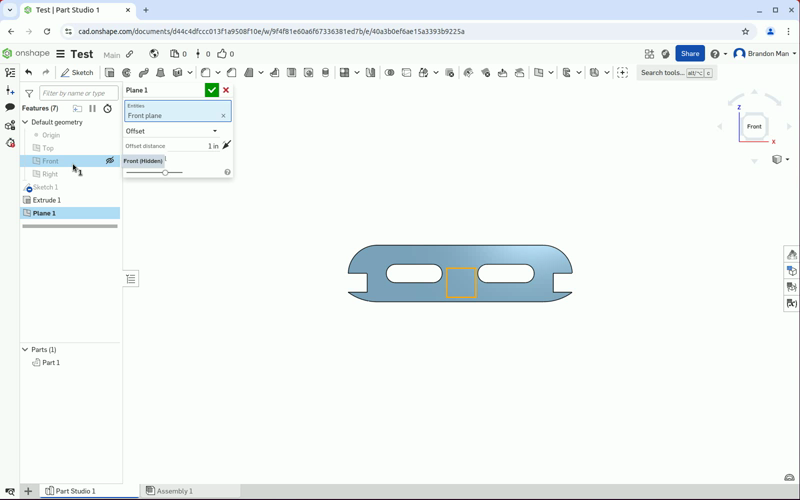
key(tab, 2)
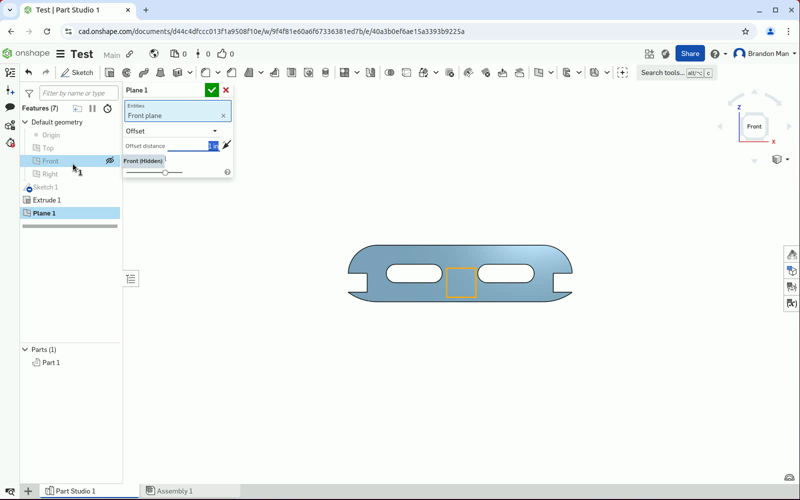
text(3.851)
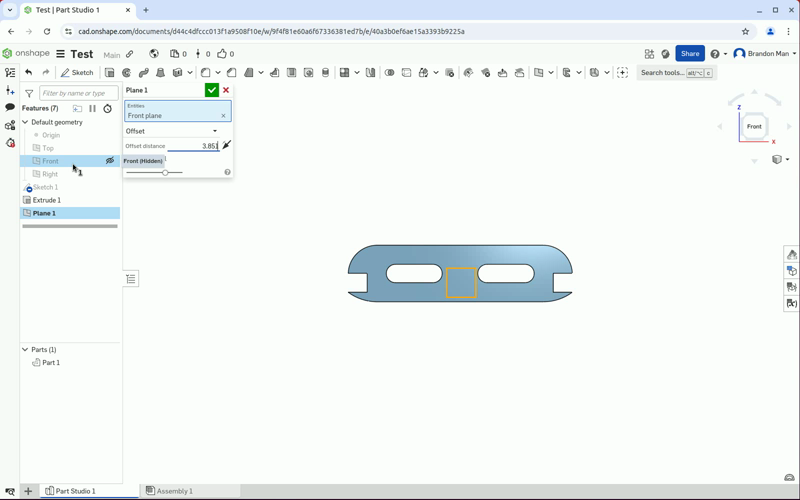
key(enter, 2)
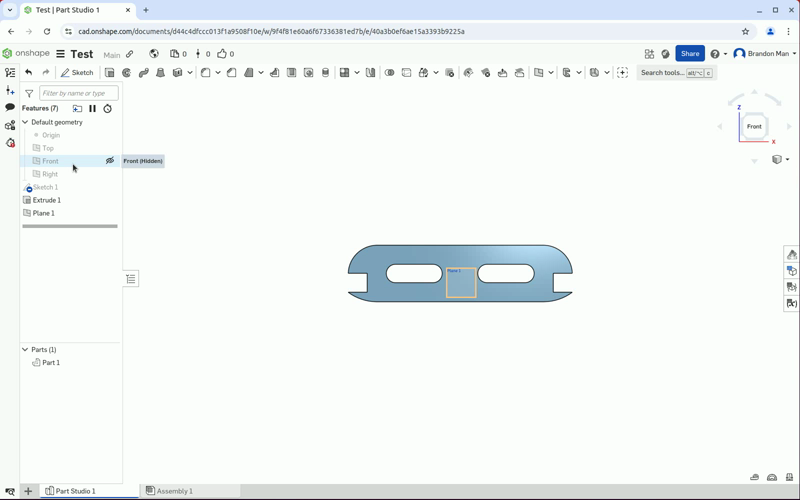
key(shift+s)
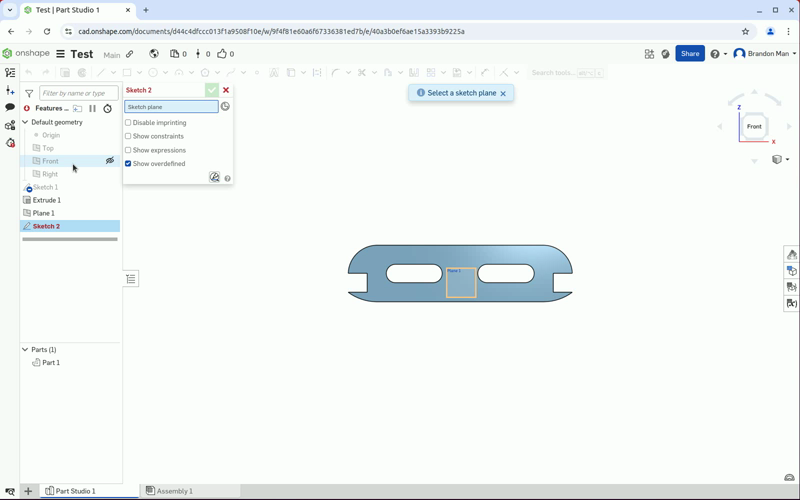
mouse_move(73, 215)
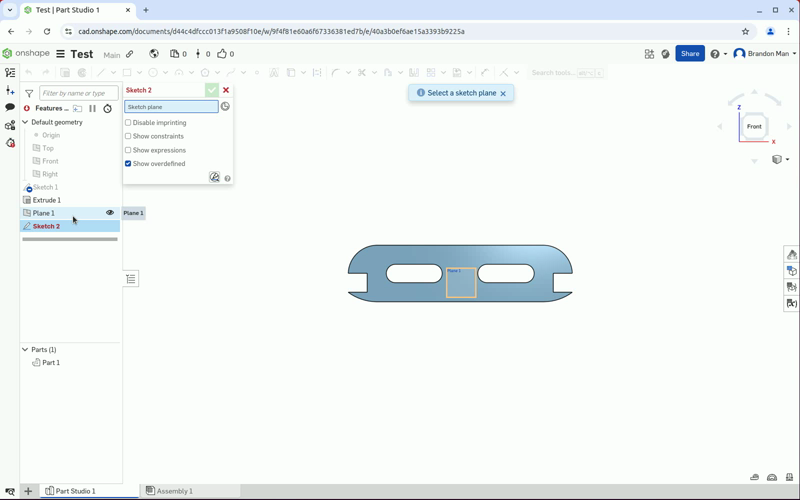
click(73, 215)
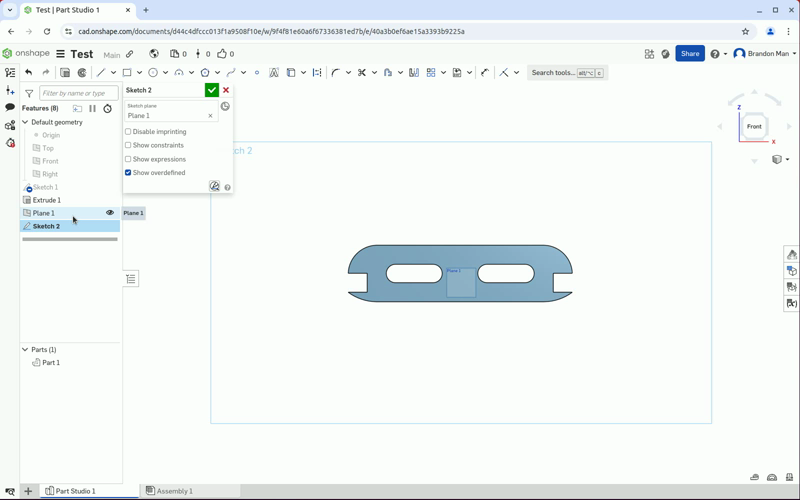
mouse_move(73, 352)
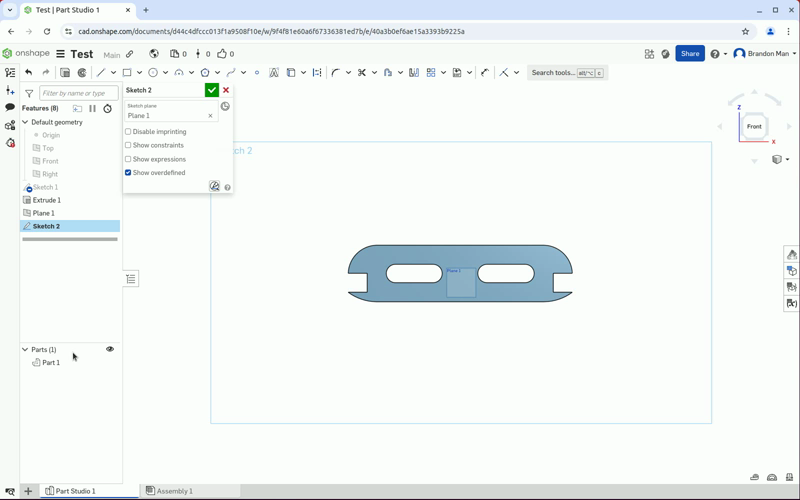
key(y)
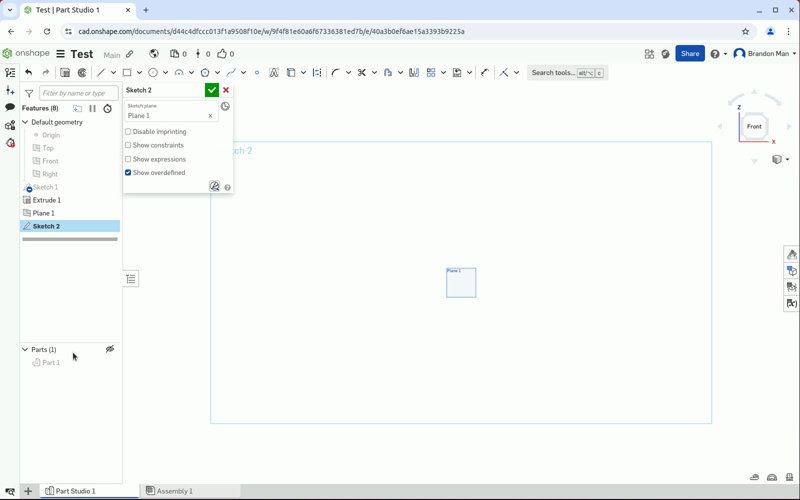
key(l)
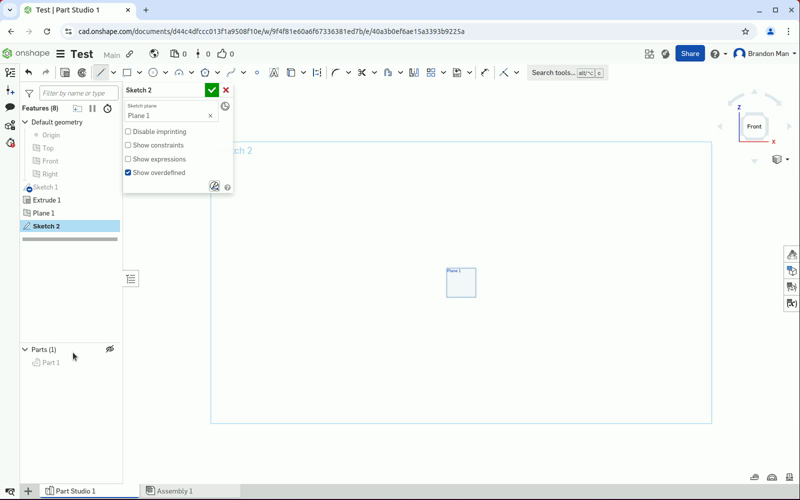
key_down(shift)
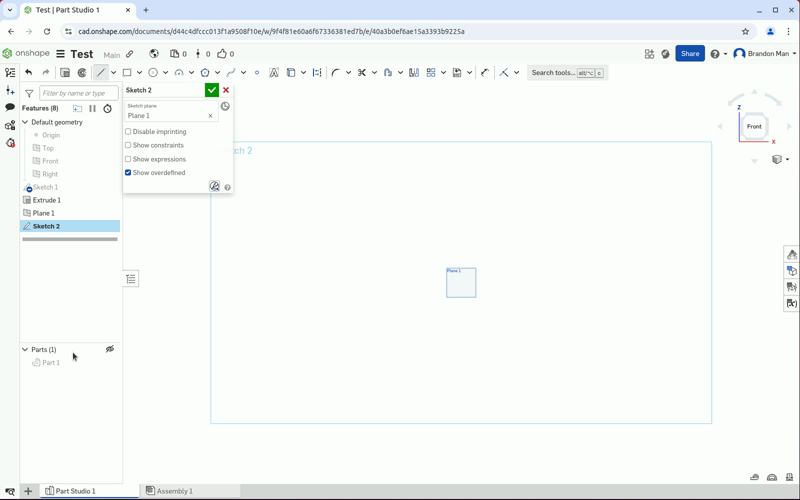
mouse_move(451, 264)
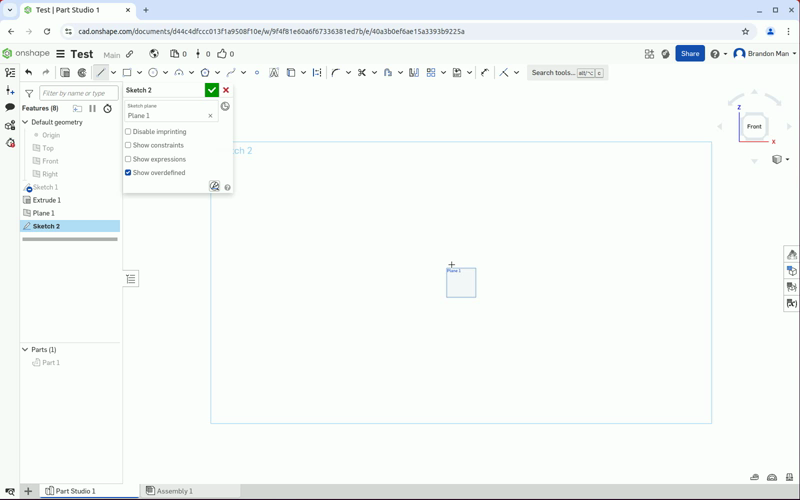
click(451, 264)
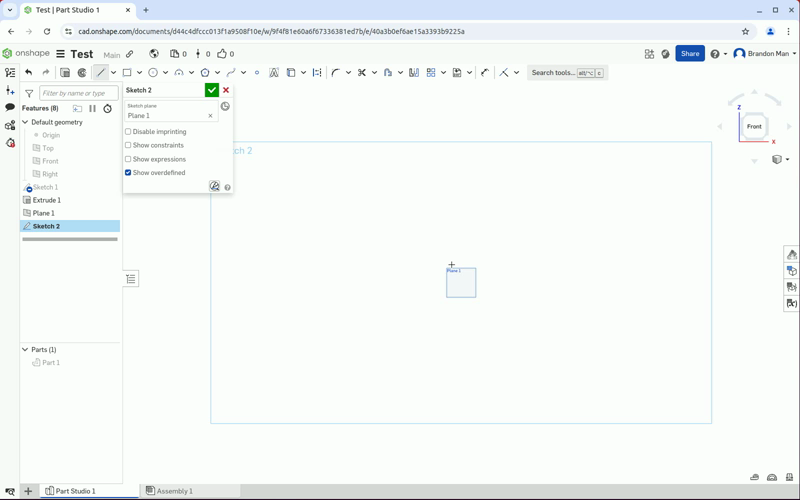
key_up(shift)
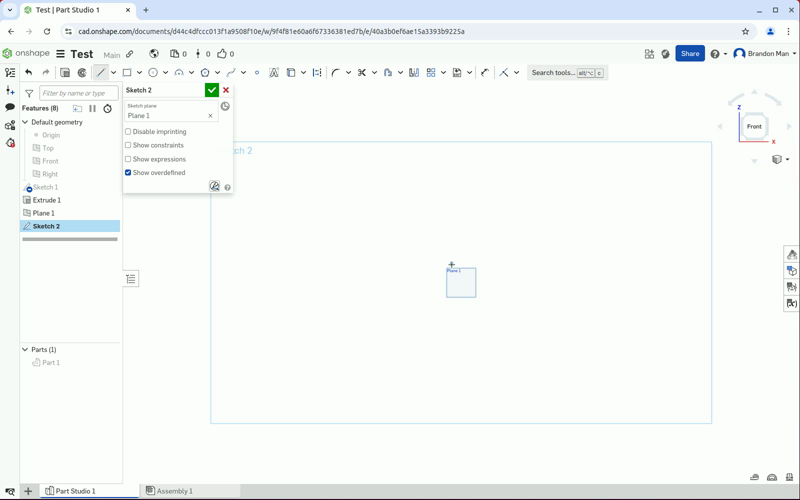
key_down(shift)
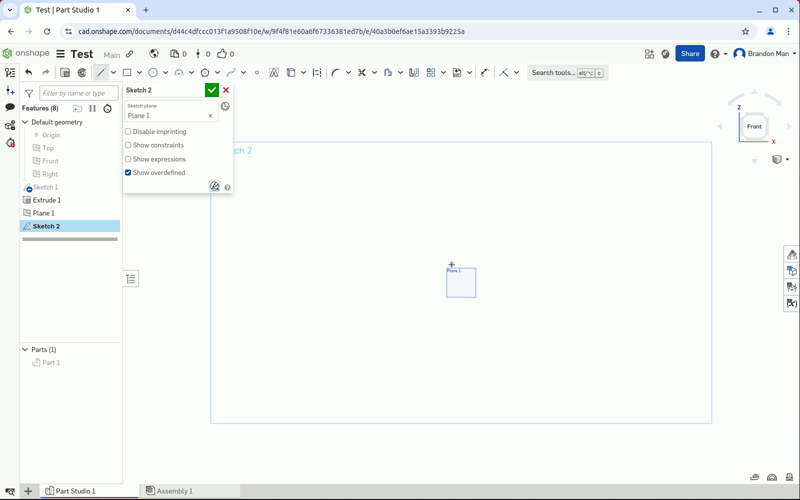
mouse_move(481, 264)
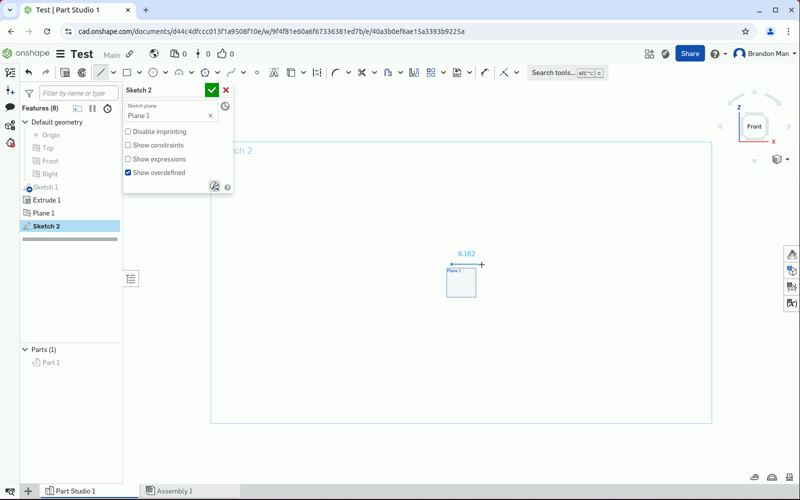
mouse_move(471, 264)
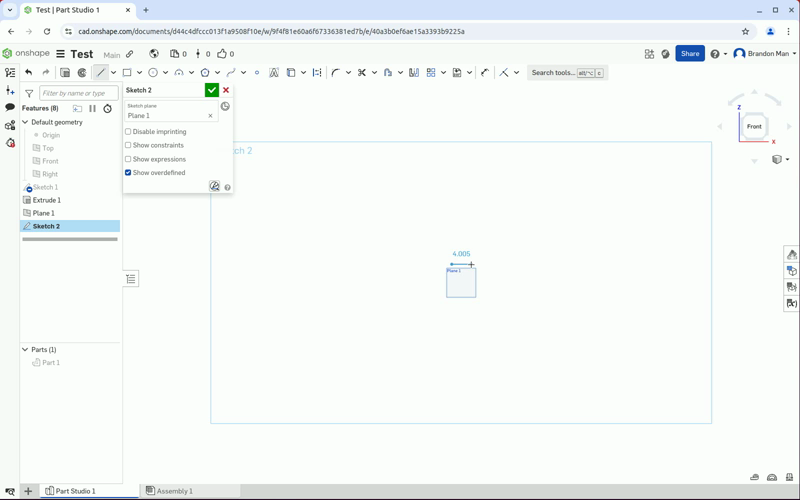
click(471, 264)
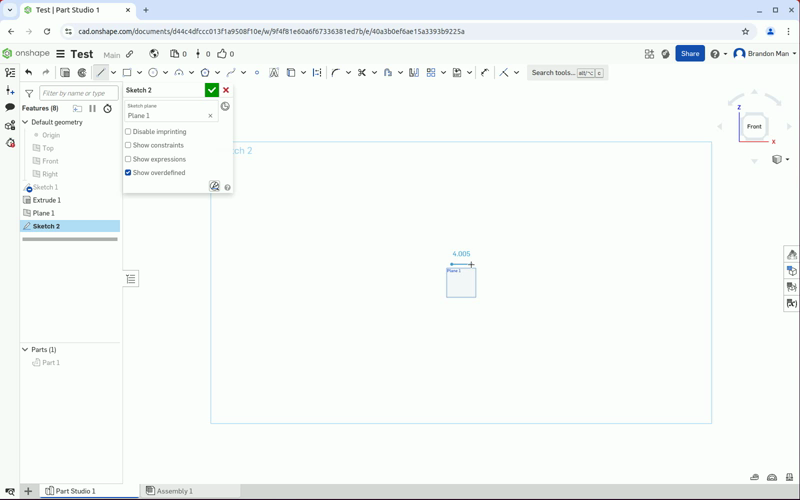
key_up(shift)
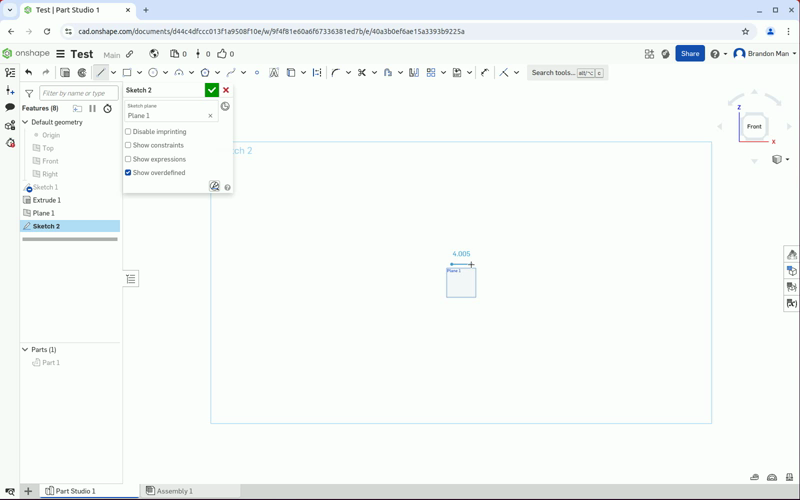
key_down(shift)
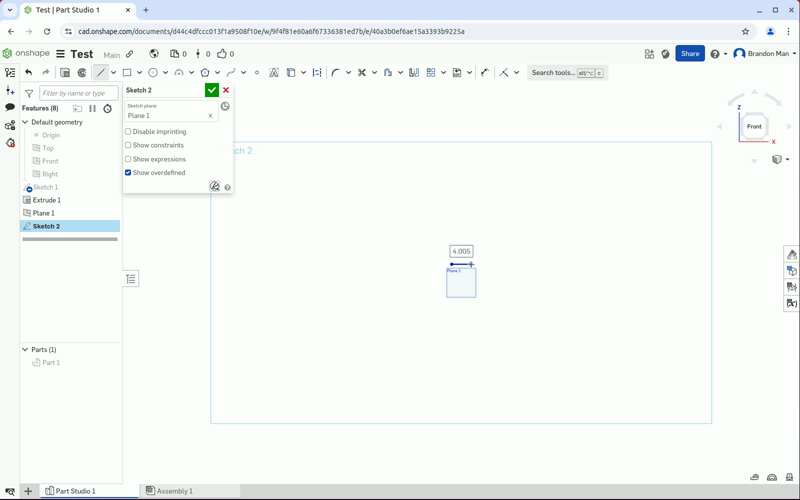
mouse_move(501, 264)
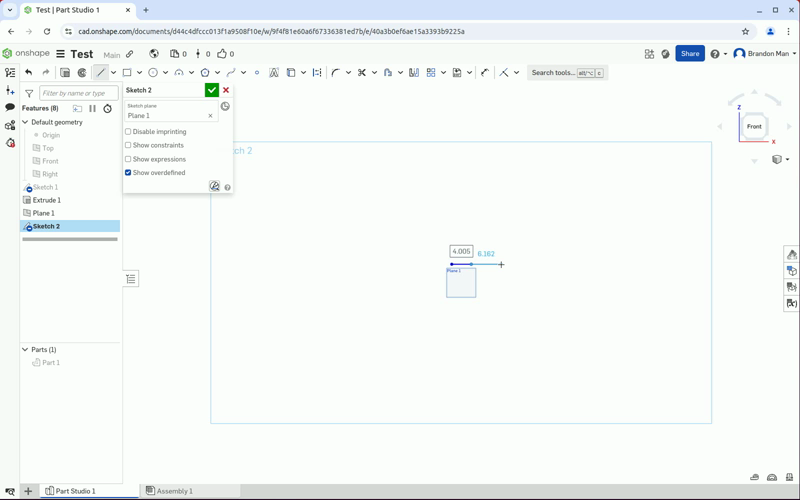
mouse_move(471, 244)
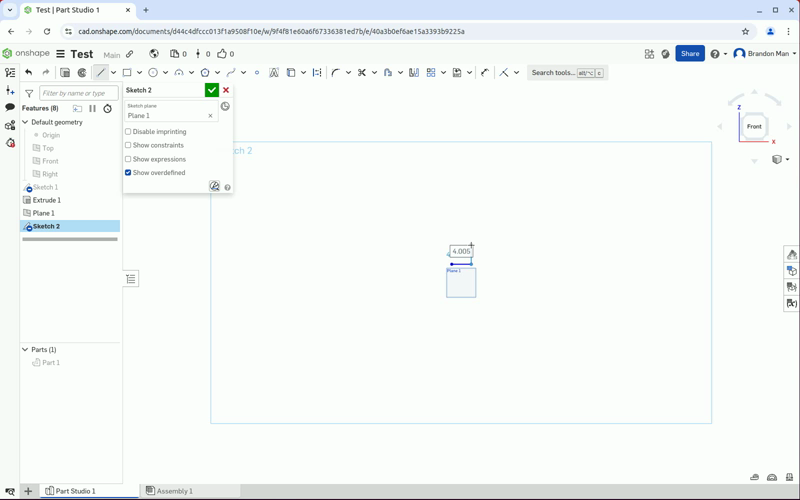
click(471, 244)
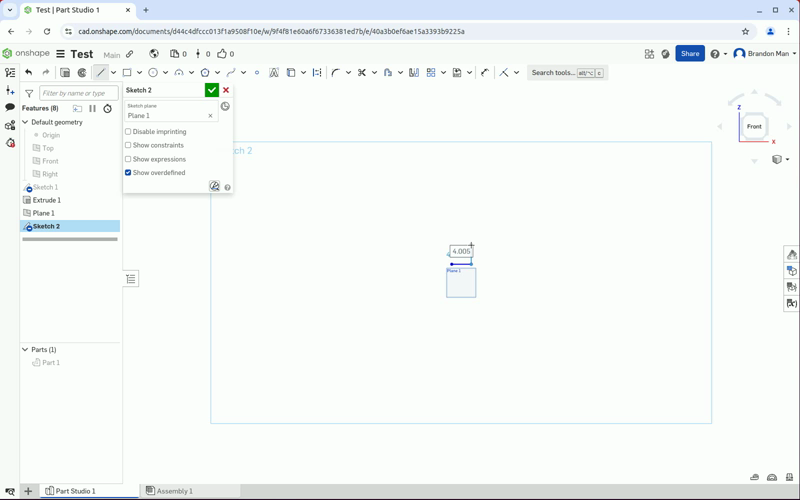
key_up(shift)
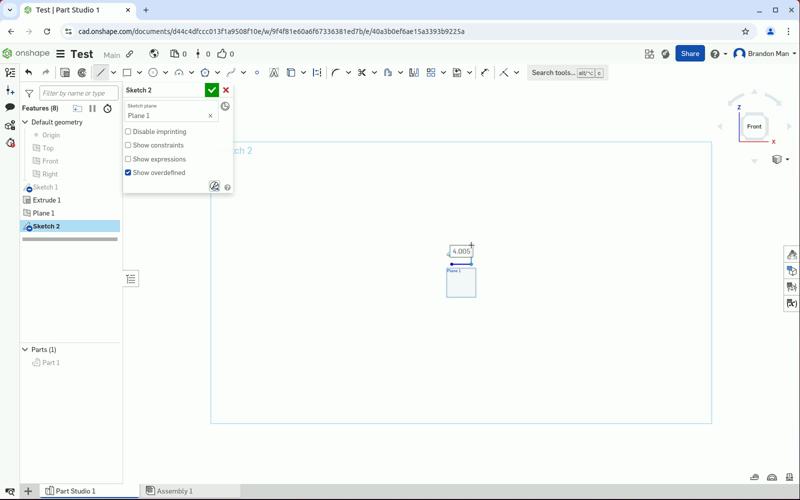
key_down(shift)
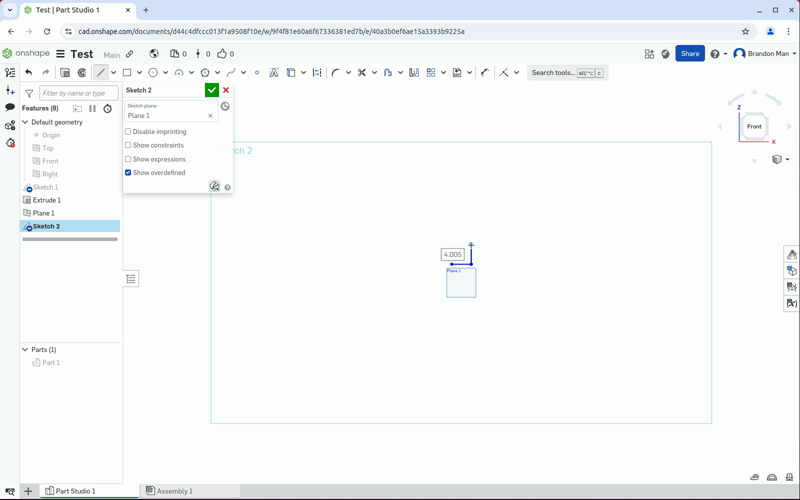
mouse_move(501, 244)
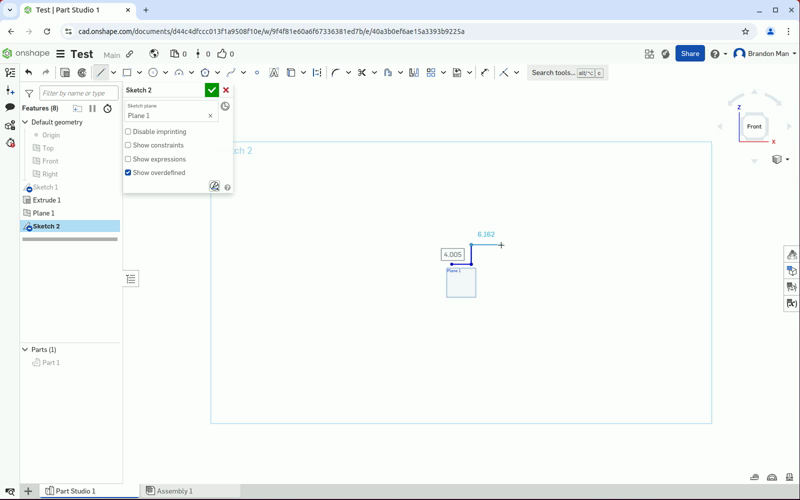
mouse_move(451, 244)
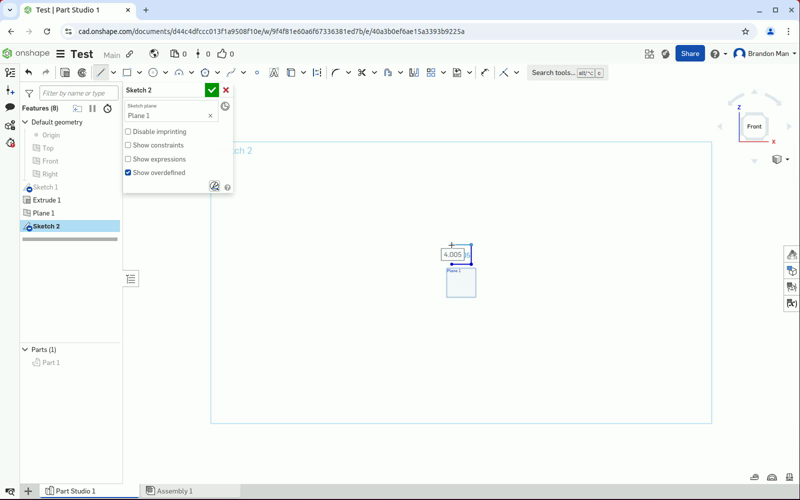
click(451, 244)
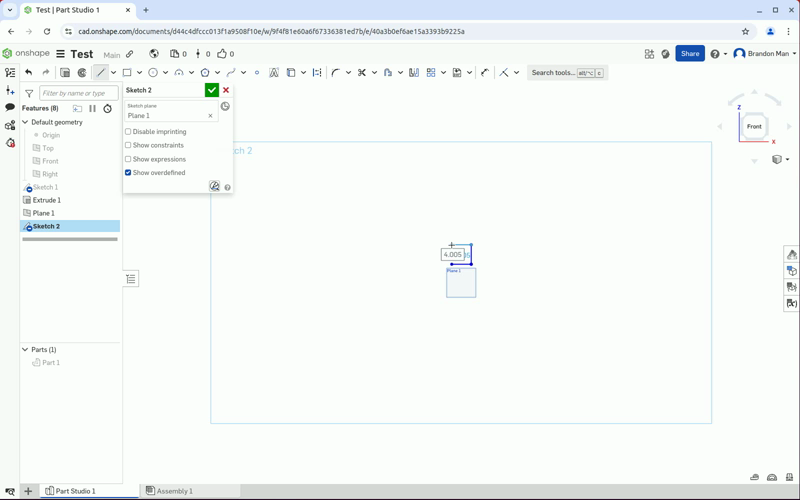
key_up(shift)
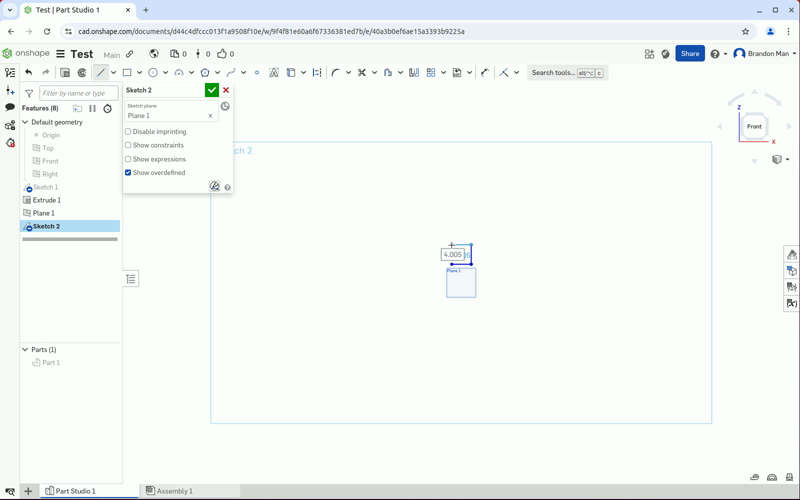
mouse_move(481, 244)
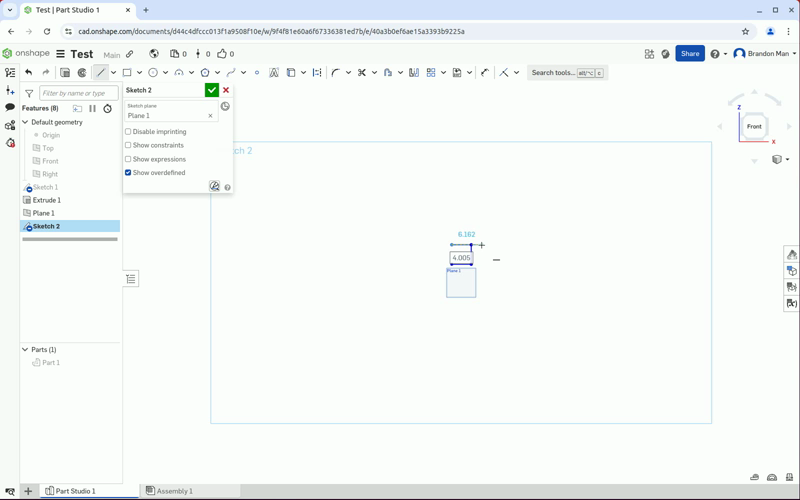
key_down(shift)
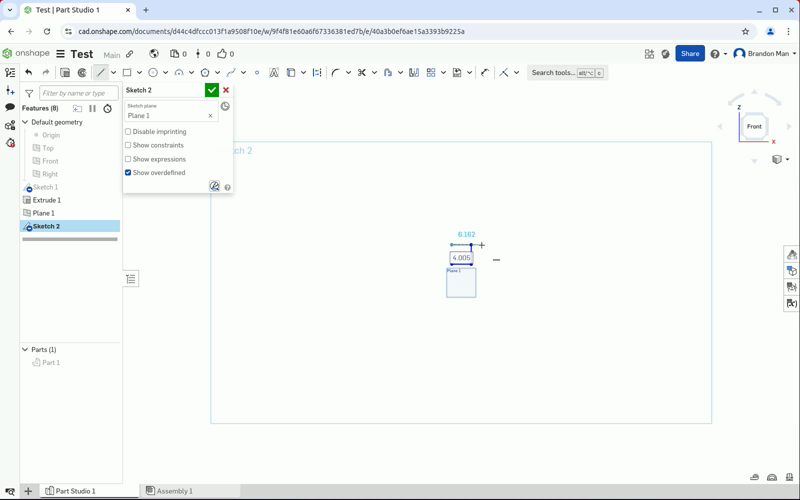
mouse_move(451, 264)
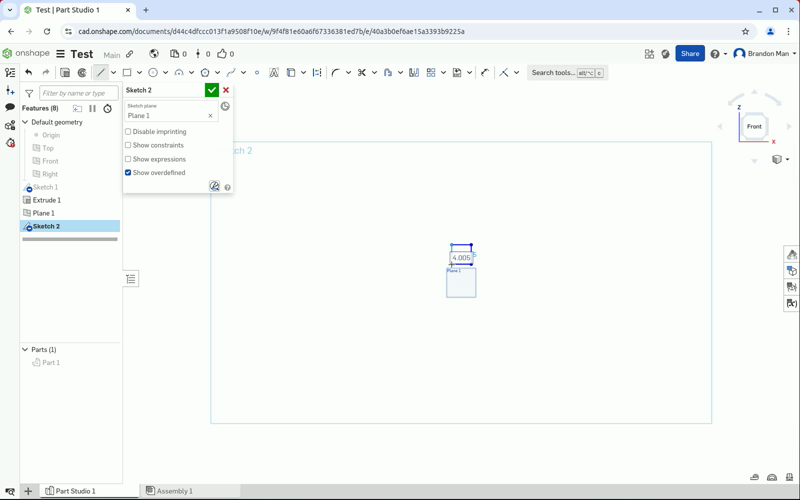
key_up(shift)
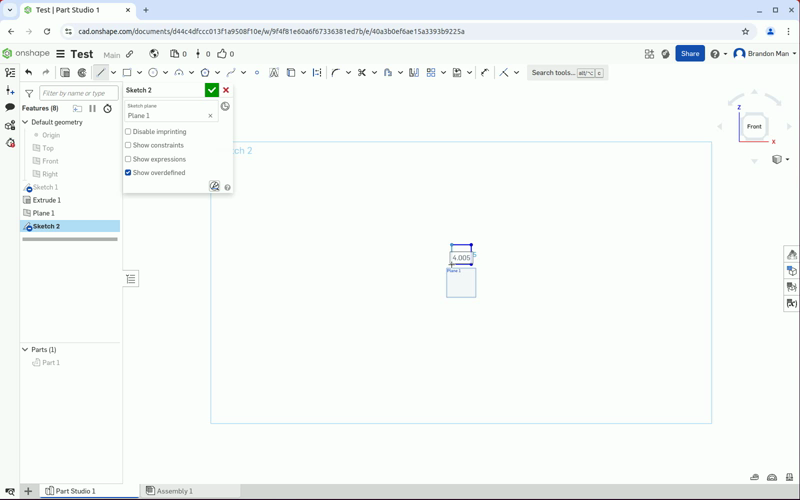
click(451, 264)
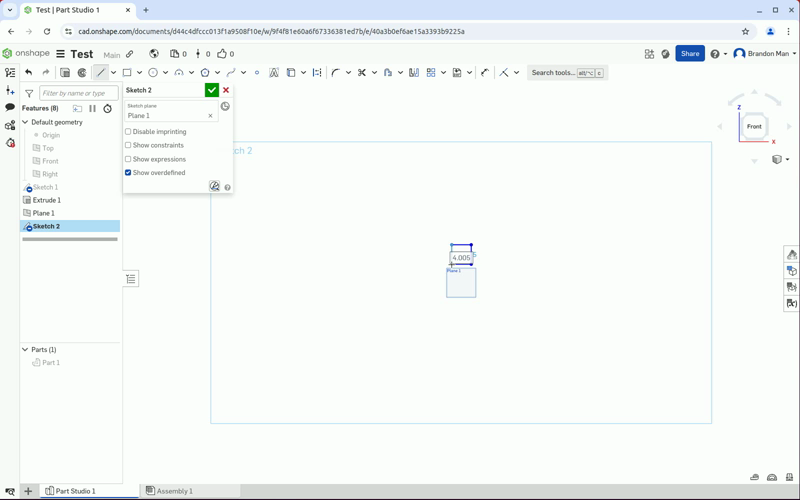
key(esc)
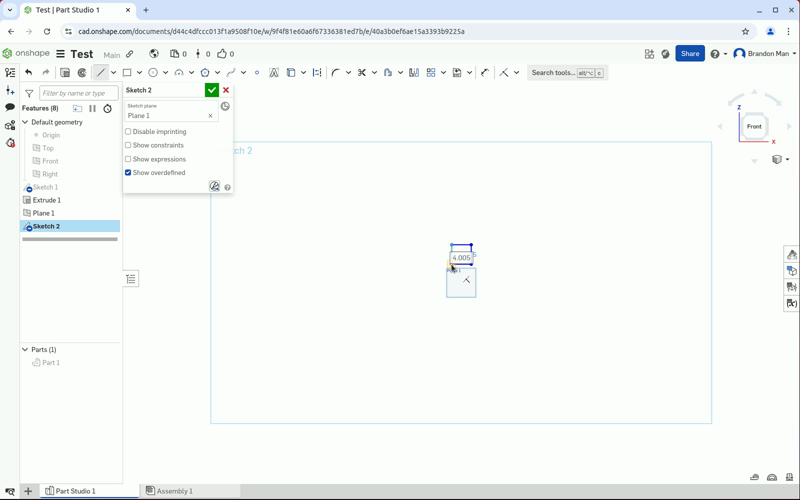
mouse_move(468, 262)
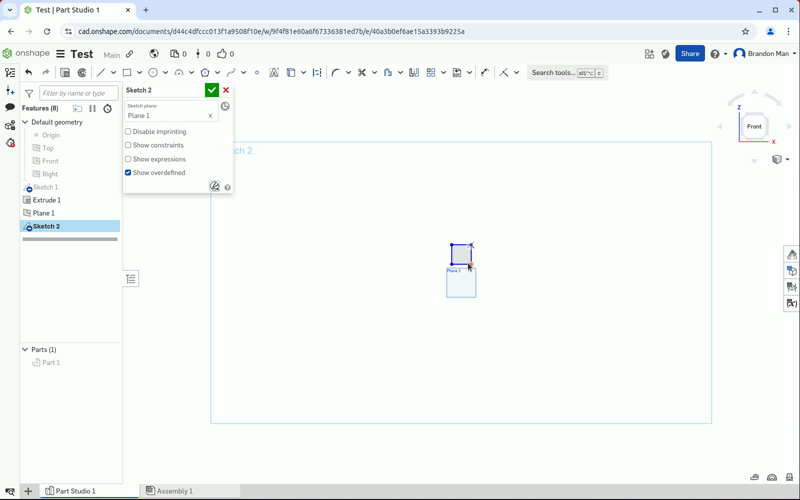
scroll(6)
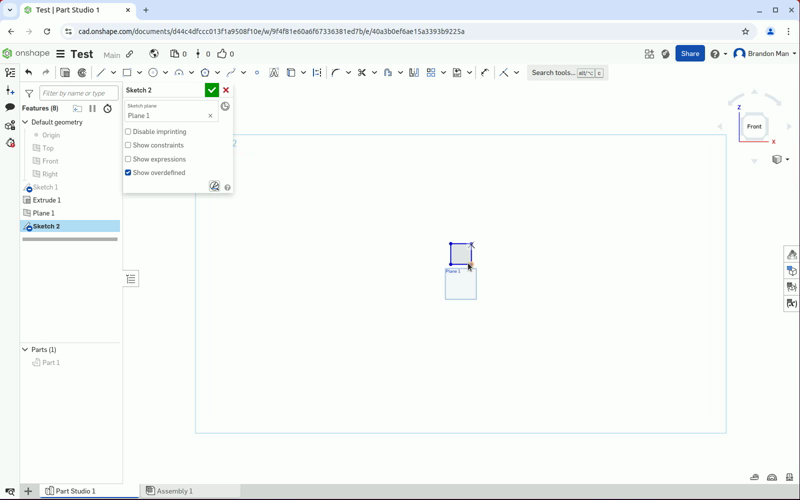
scroll(6)
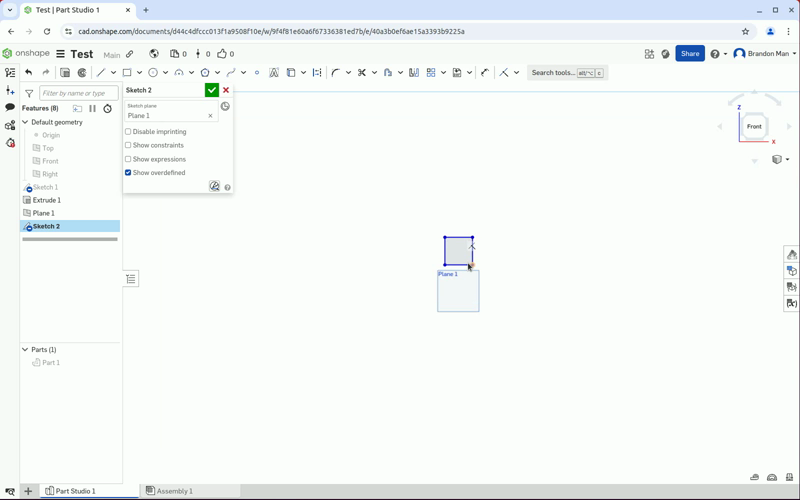
scroll(6)
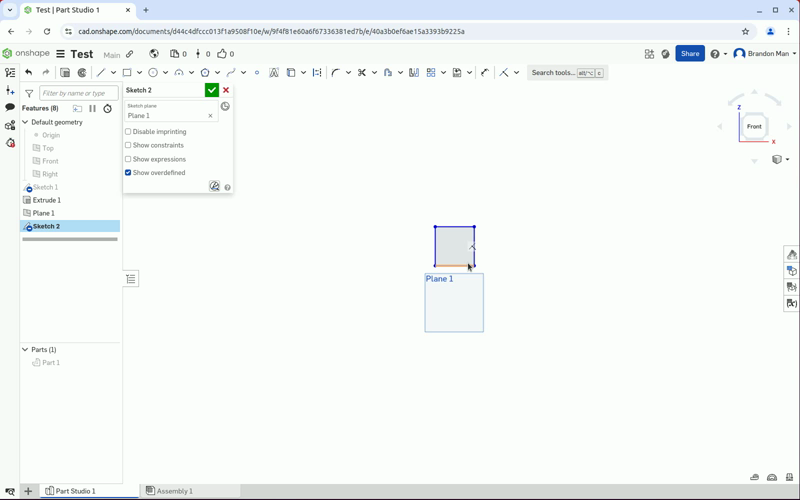
scroll(6)
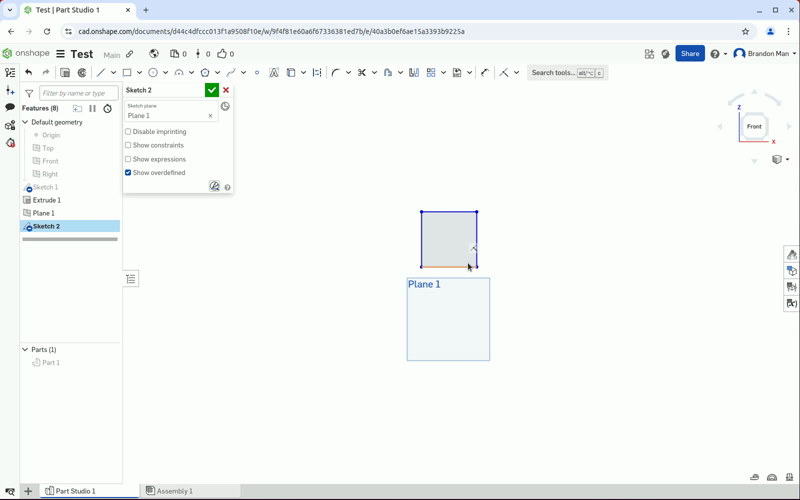
scroll(6)
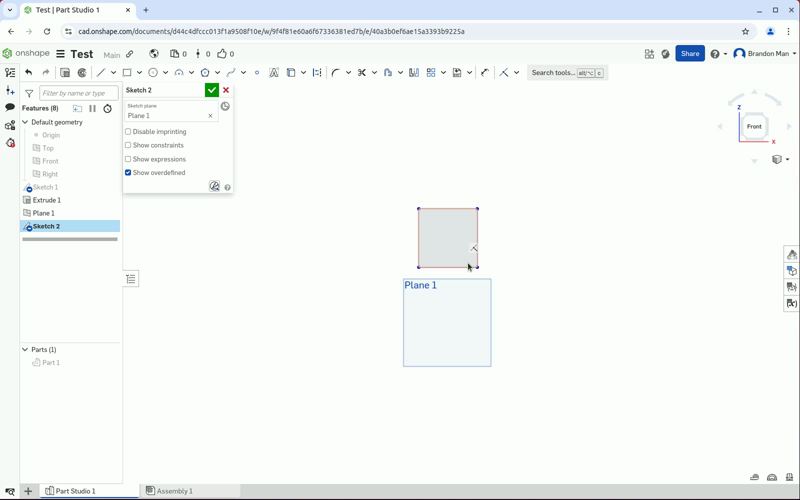
scroll(6)
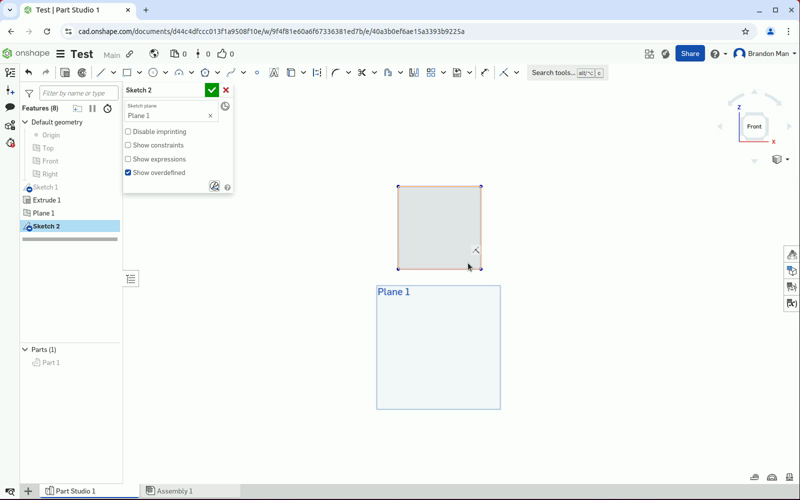
scroll(6)
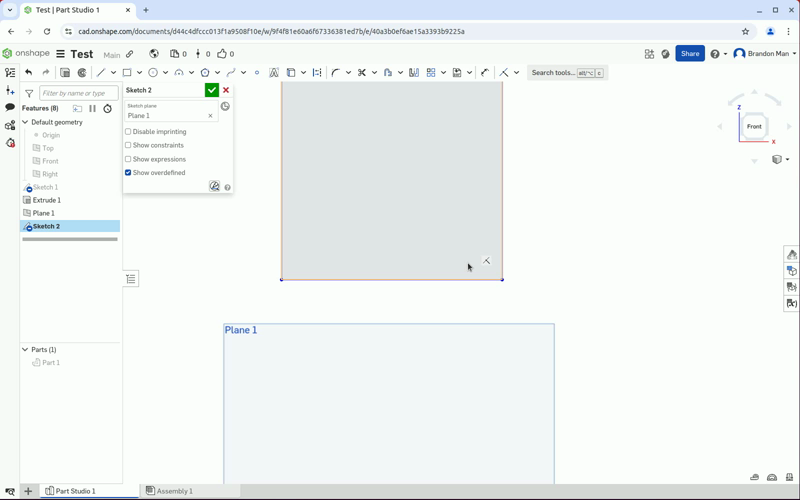
click(468, 262)
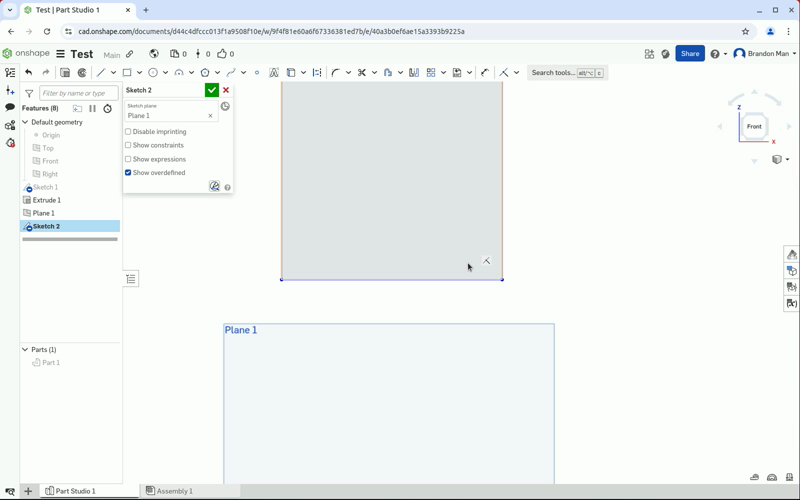
scroll(-6)
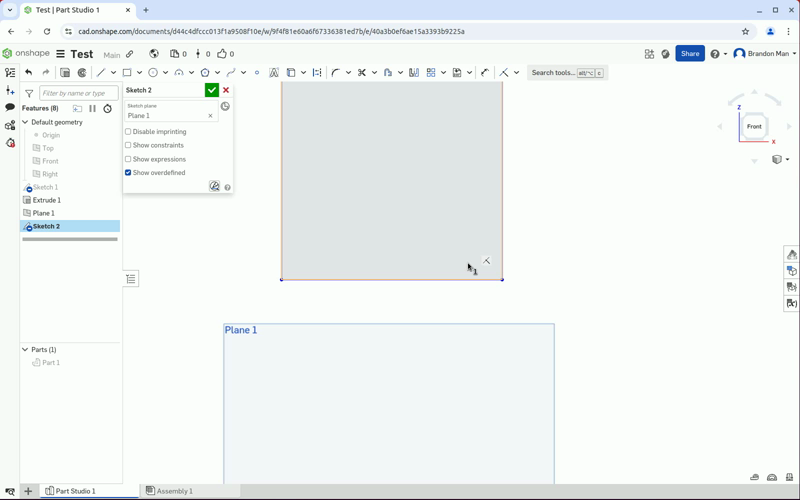
scroll(-6)
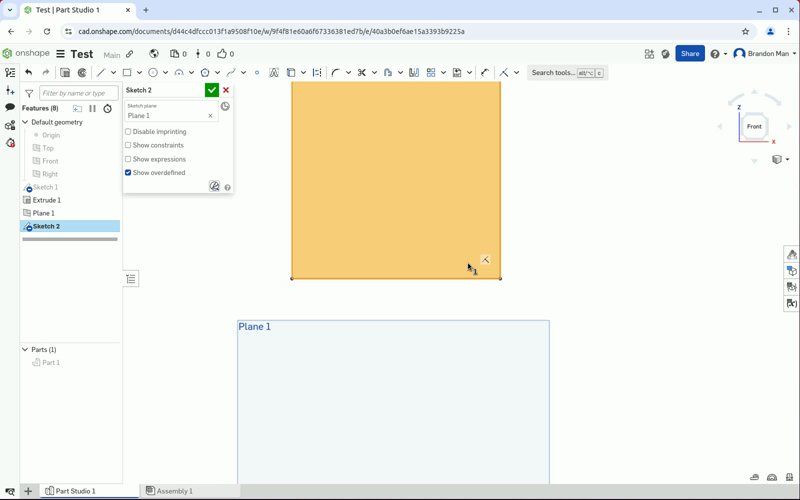
scroll(-6)
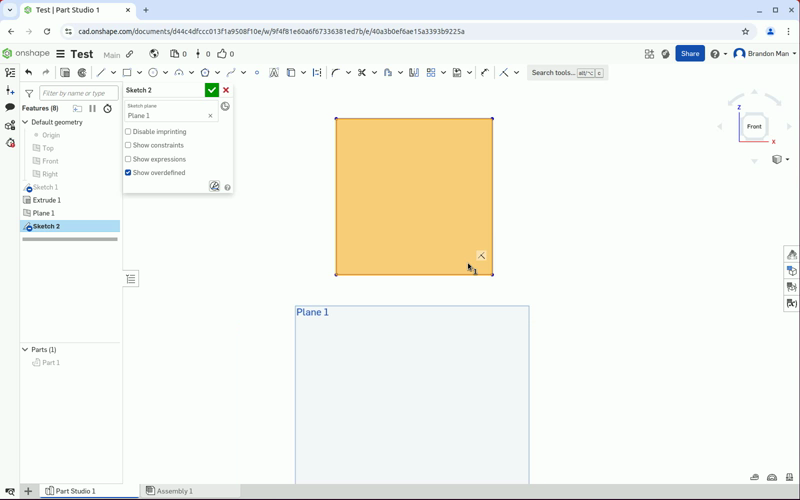
scroll(-6)
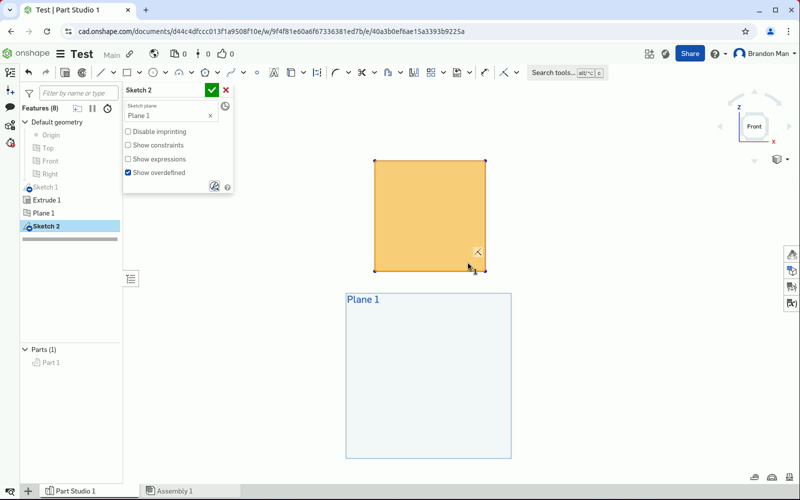
scroll(-6)
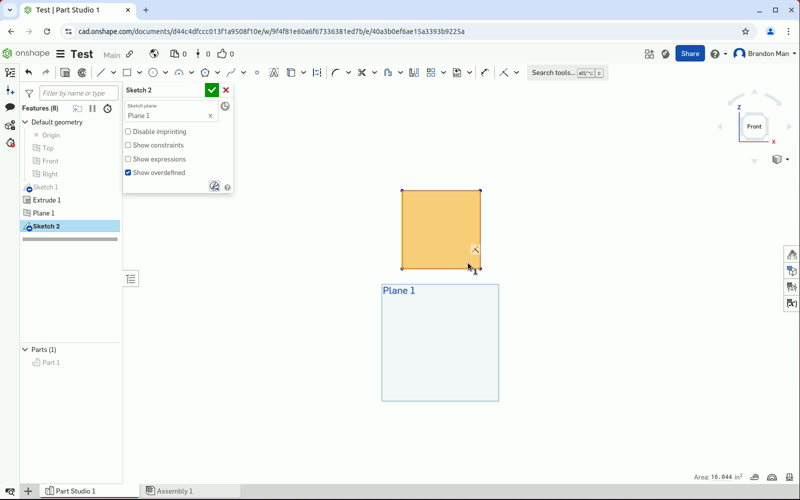
scroll(-6)
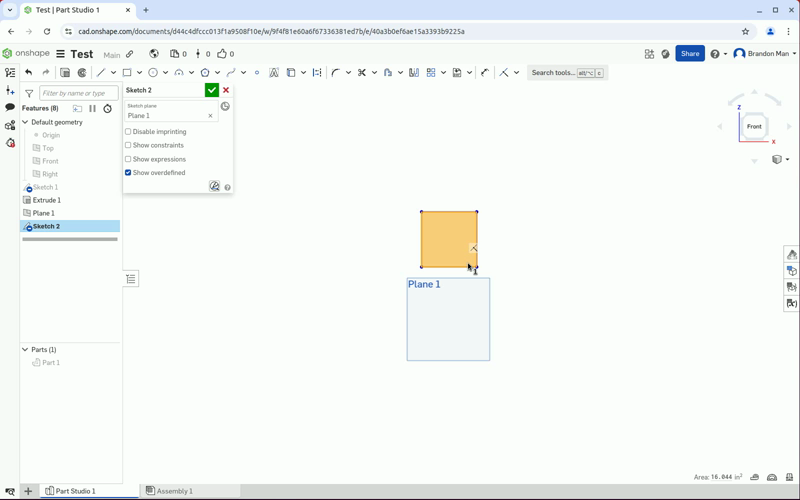
scroll(-6)
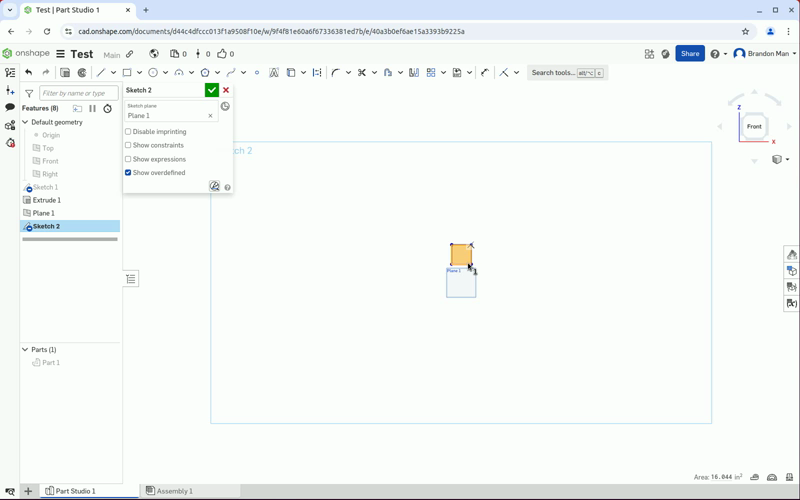
mouse_move(73, 352)
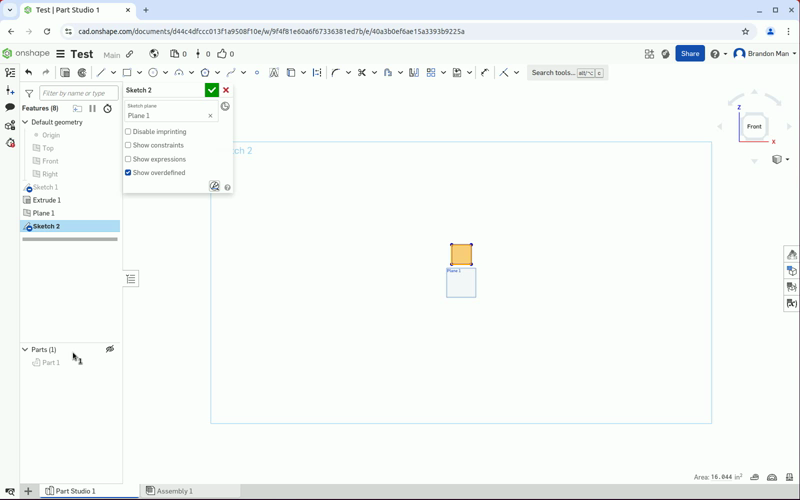
key(shift+y)
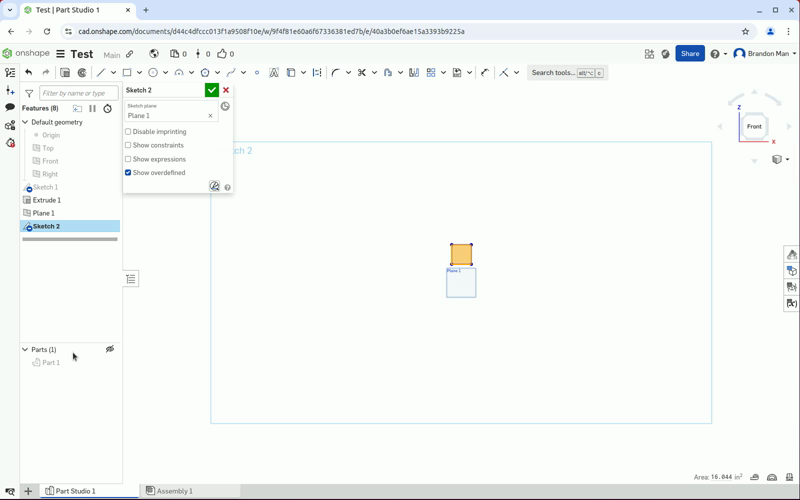
key(shift+e)
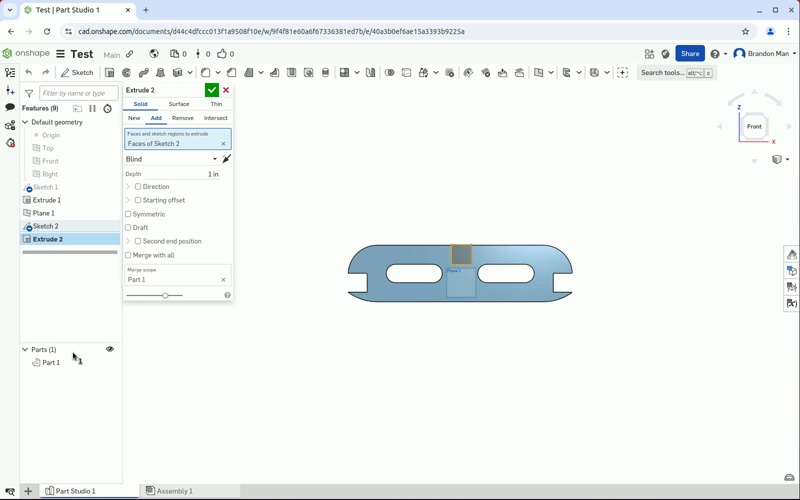
mouse_move(143, 106)
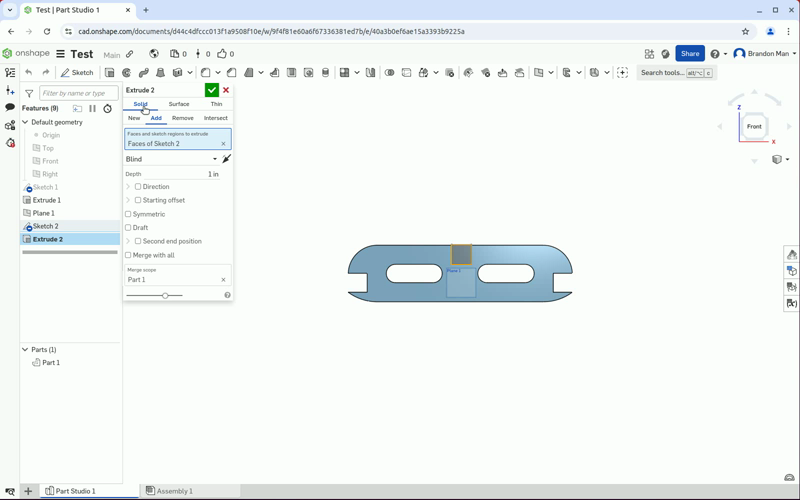
click(143, 106)
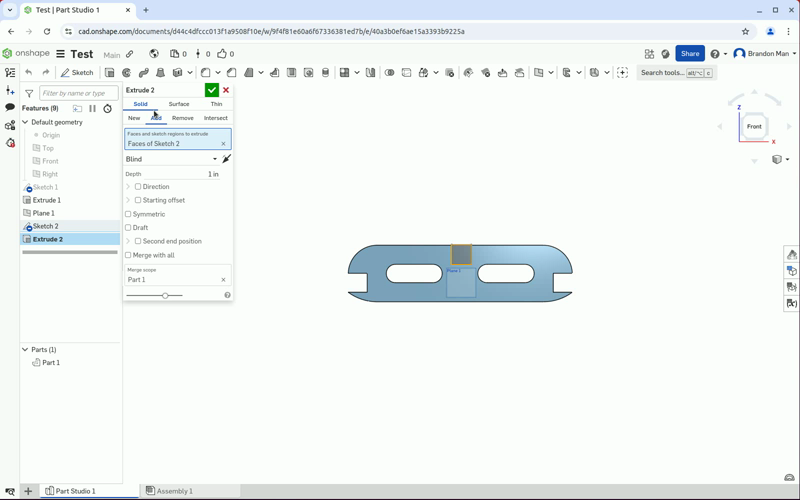
mouse_move(186, 120)
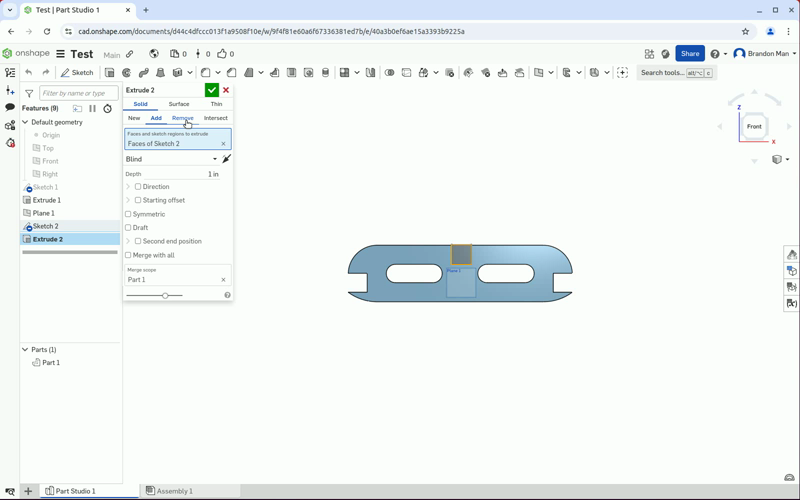
click(186, 120)
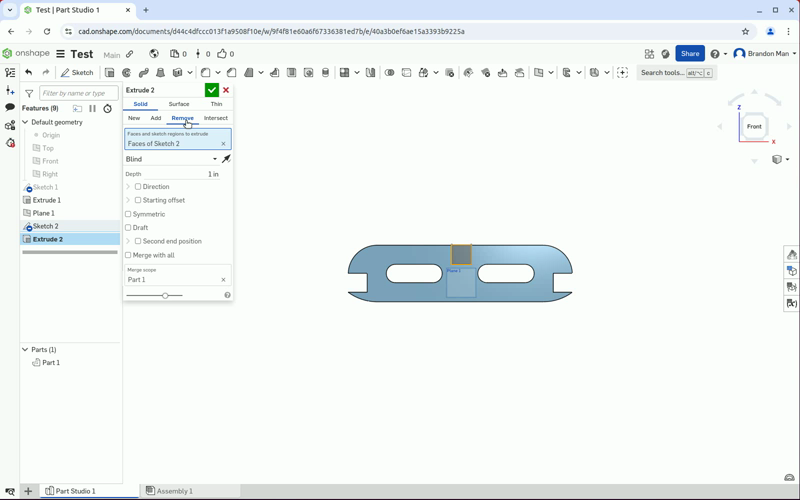
key(tab, 4)
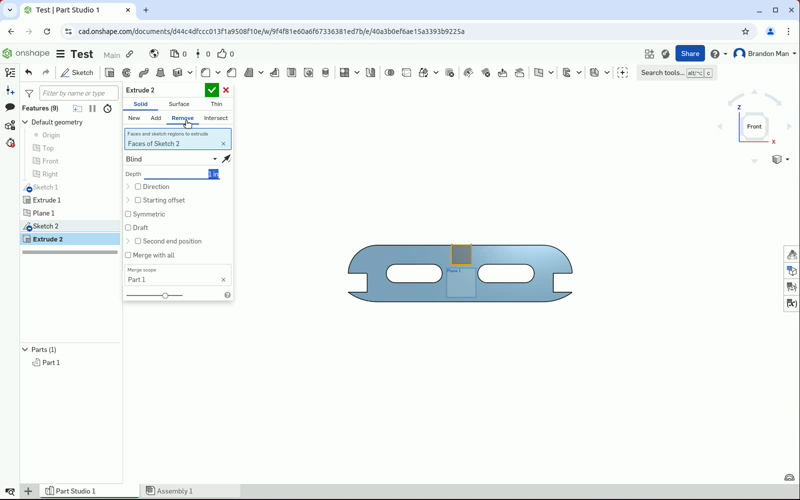
text(3.851)
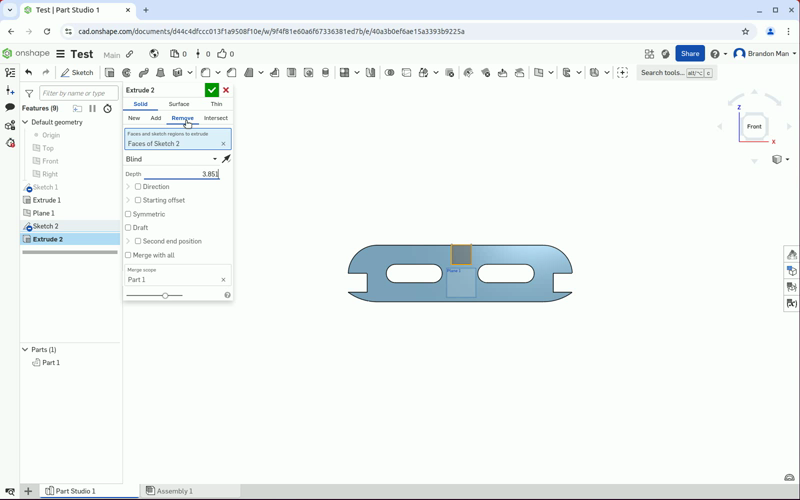
key(tab, 6)
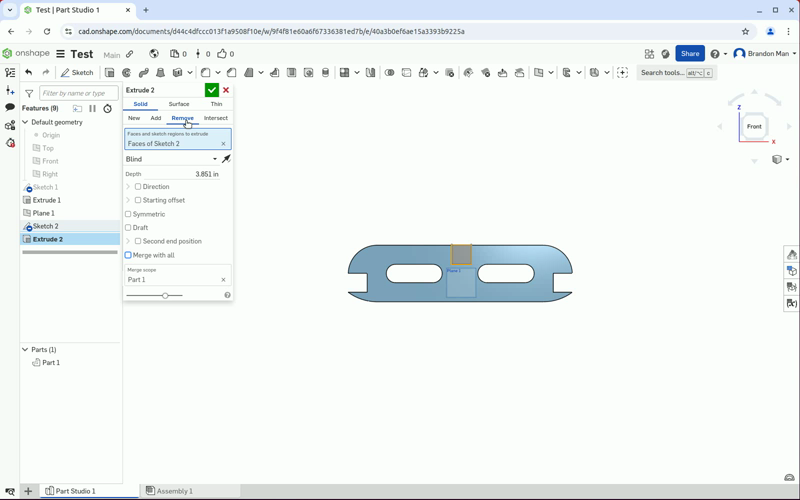
key(space)
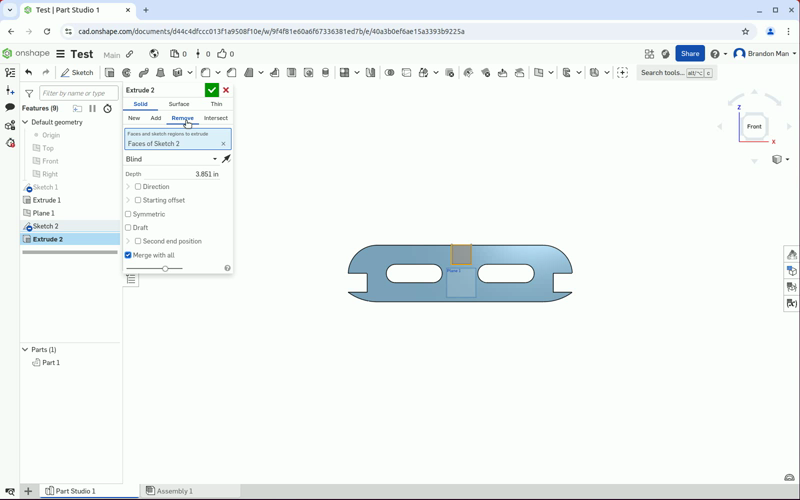
key(enter)
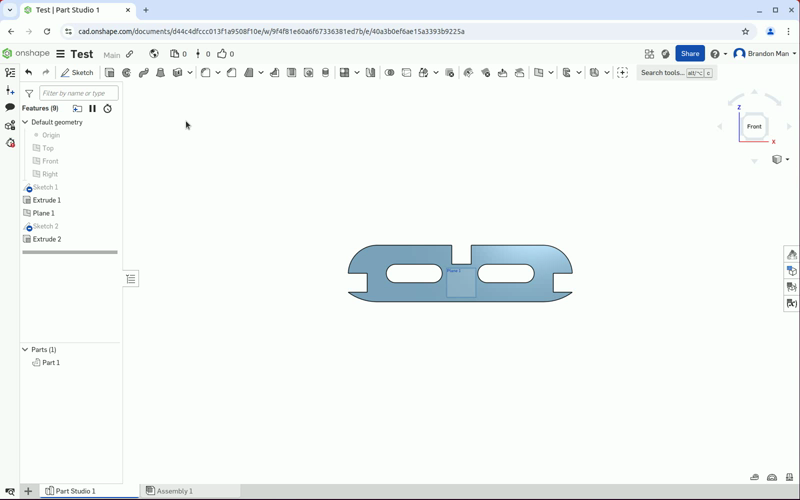
key(shift+h)
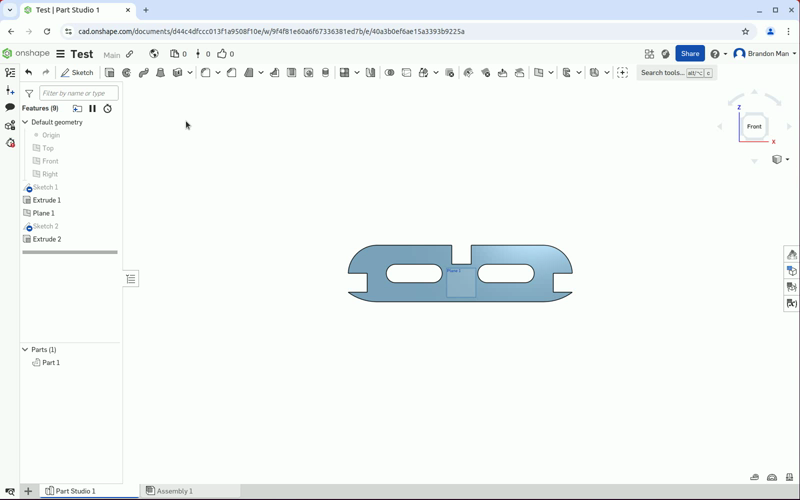
key(shift+h)
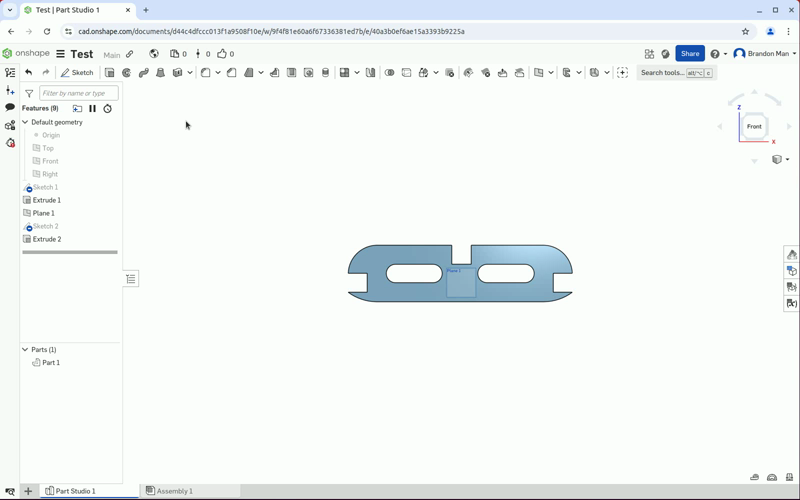
mouse_move(73, 189)
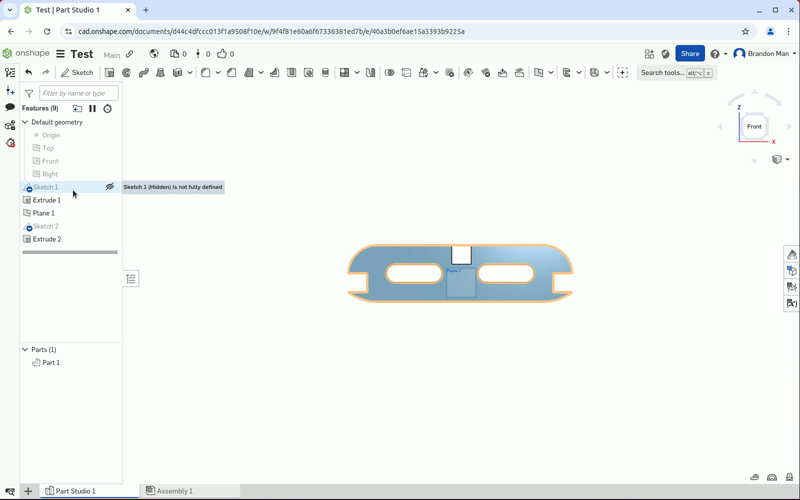
click(73, 189)
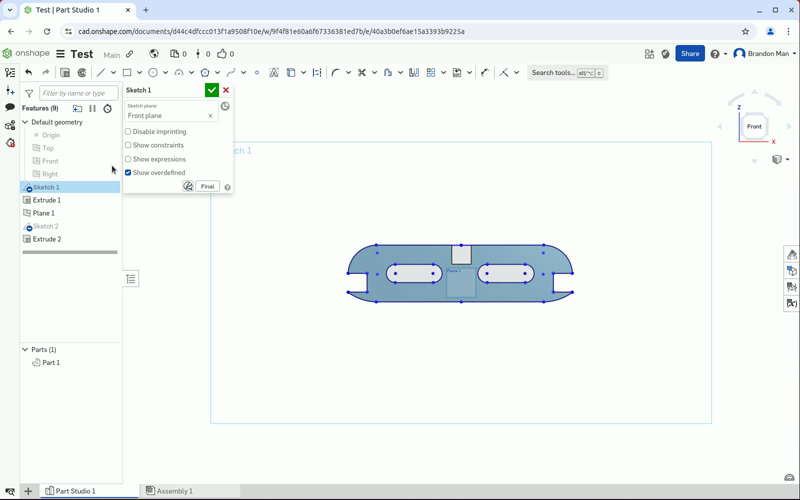
mouse_move(229, 92)
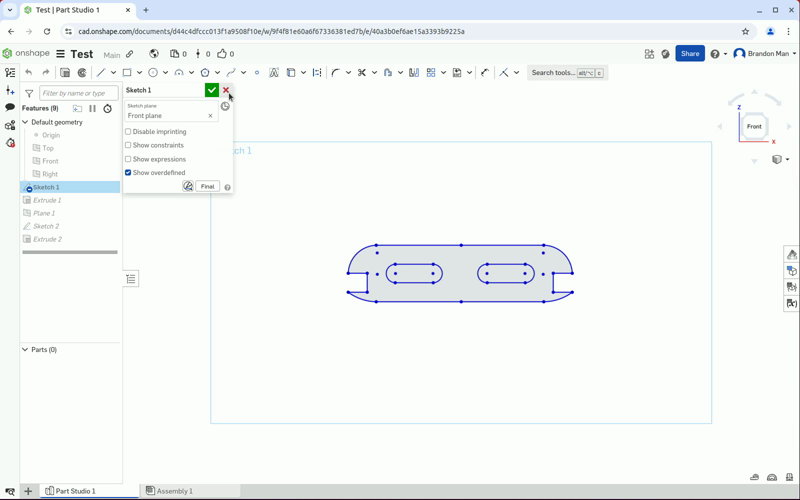
click(229, 92)
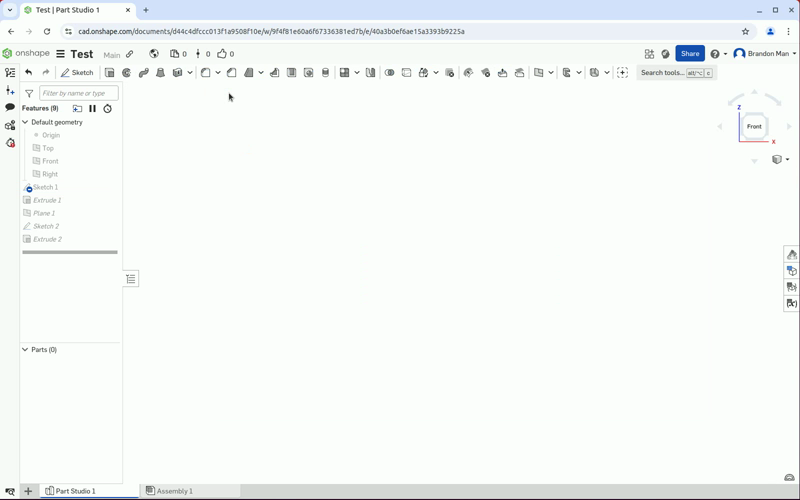
key(shift+s)
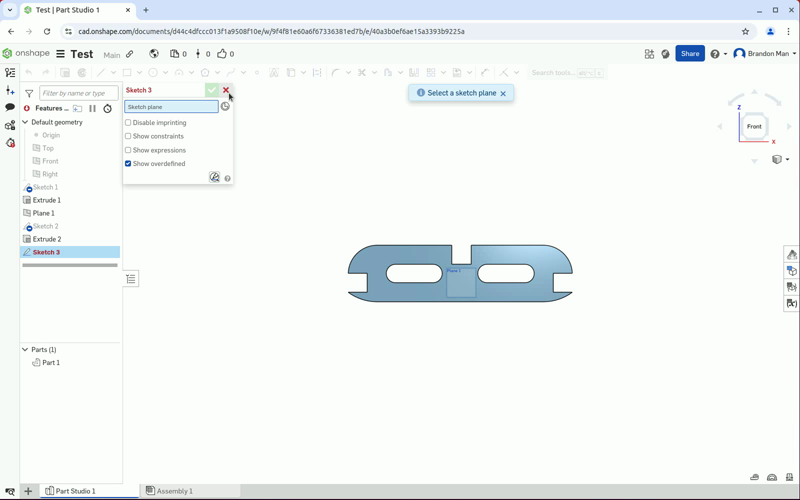
mouse_move(73, 215)
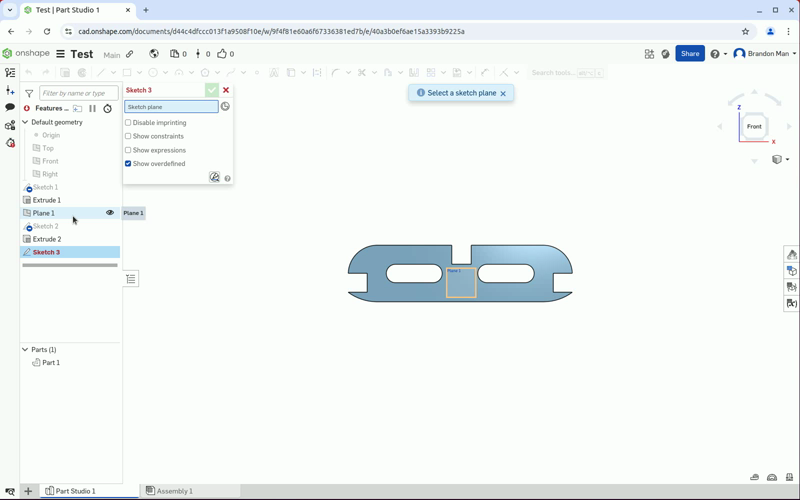
click(73, 215)
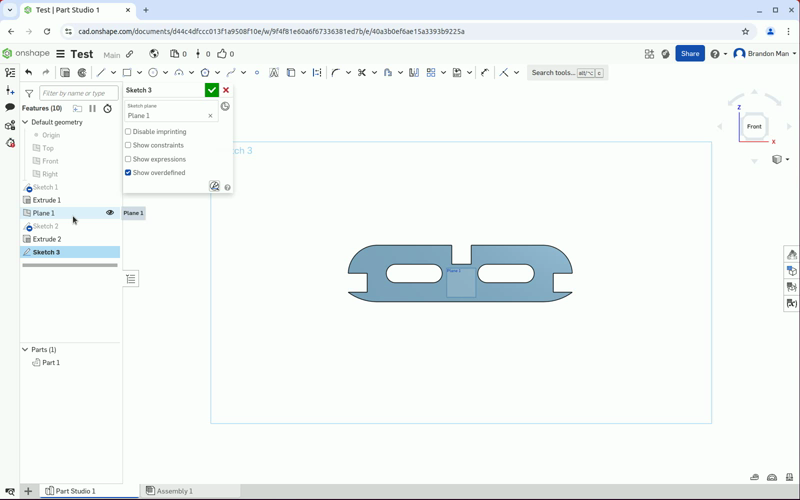
mouse_move(73, 352)
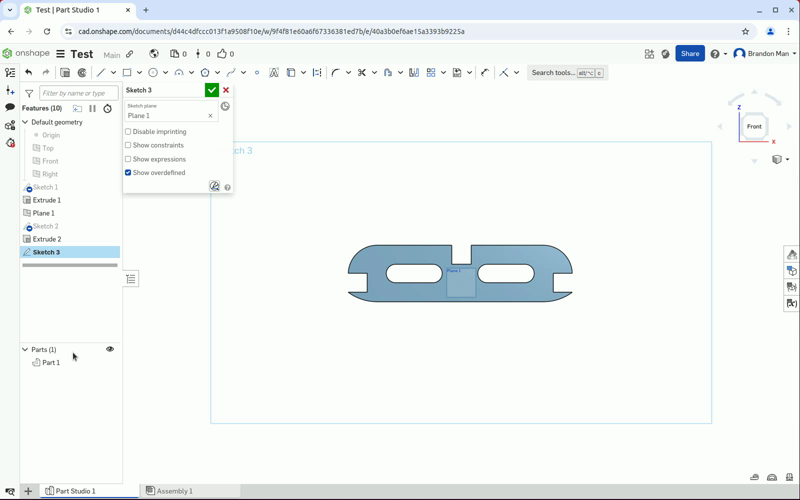
key(y)
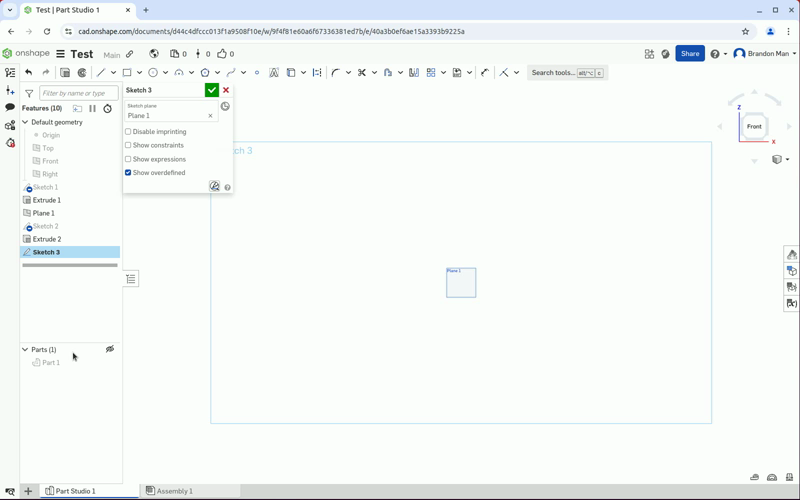
key(l)
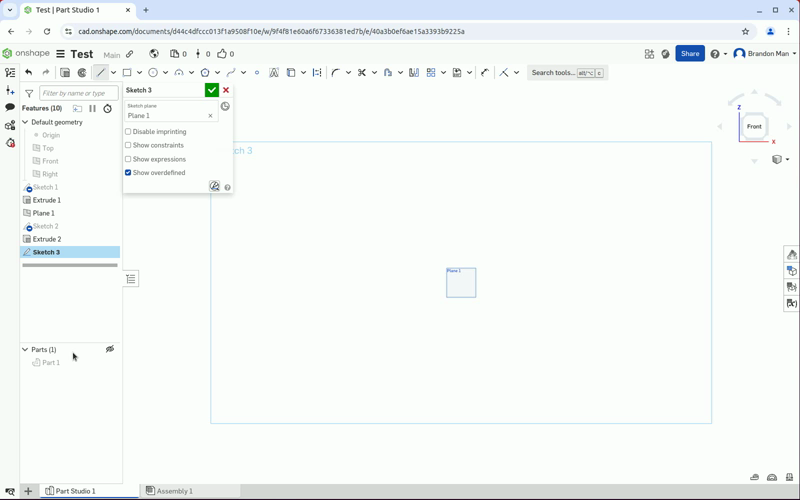
key_down(shift)
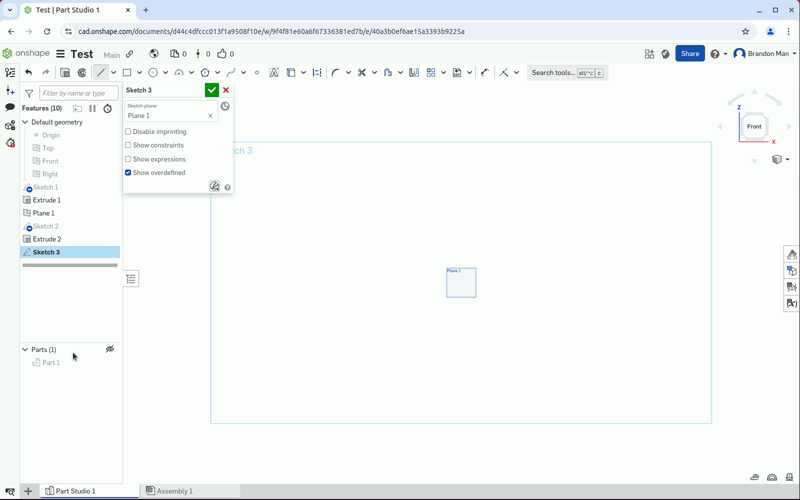
mouse_move(451, 301)
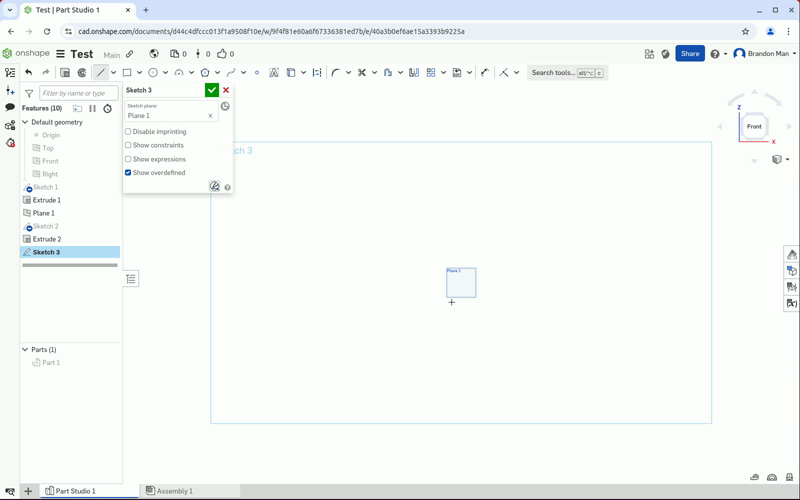
click(451, 301)
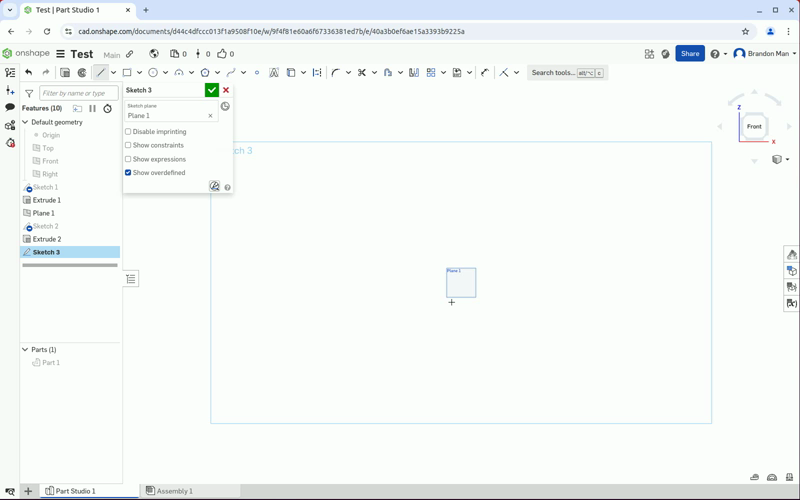
key_up(shift)
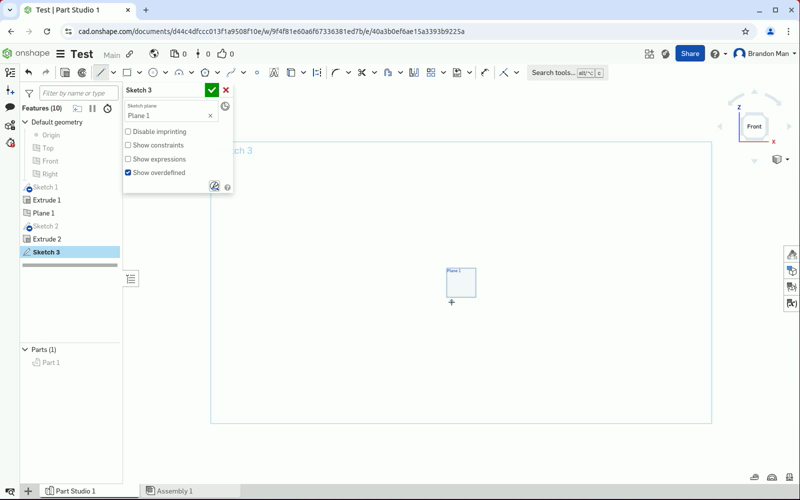
key_down(shift)
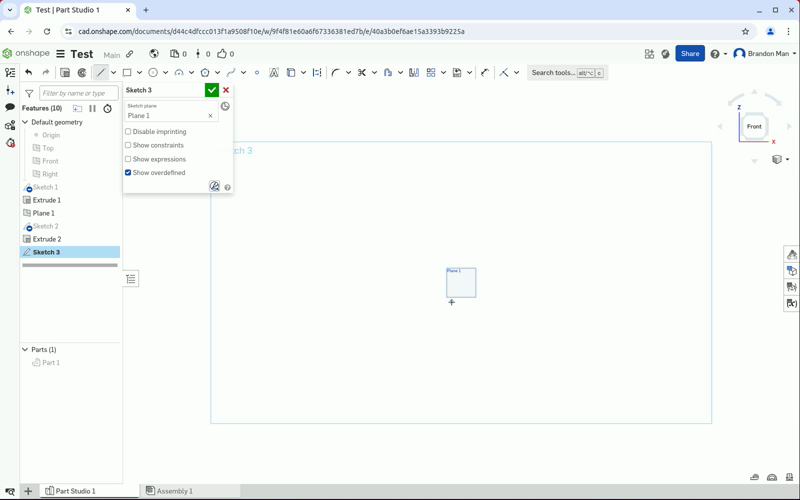
mouse_move(481, 301)
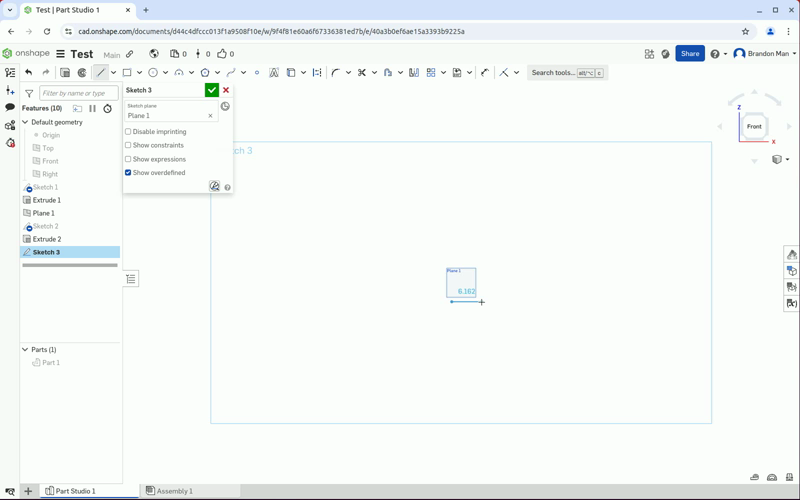
mouse_move(471, 301)
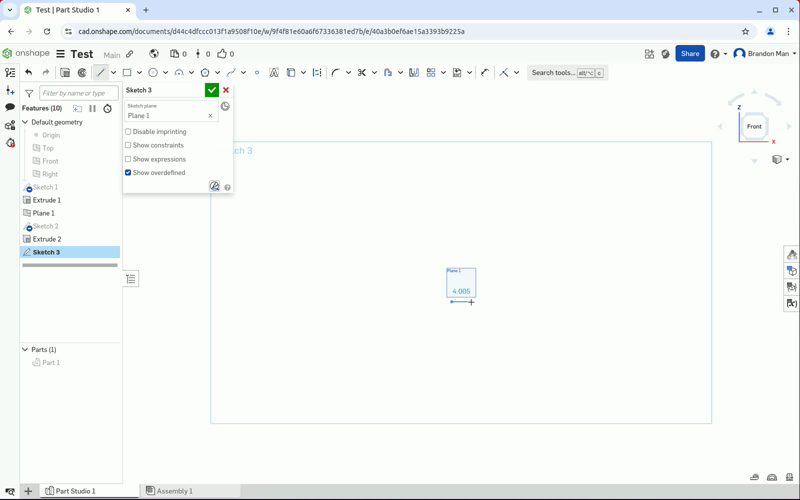
click(471, 301)
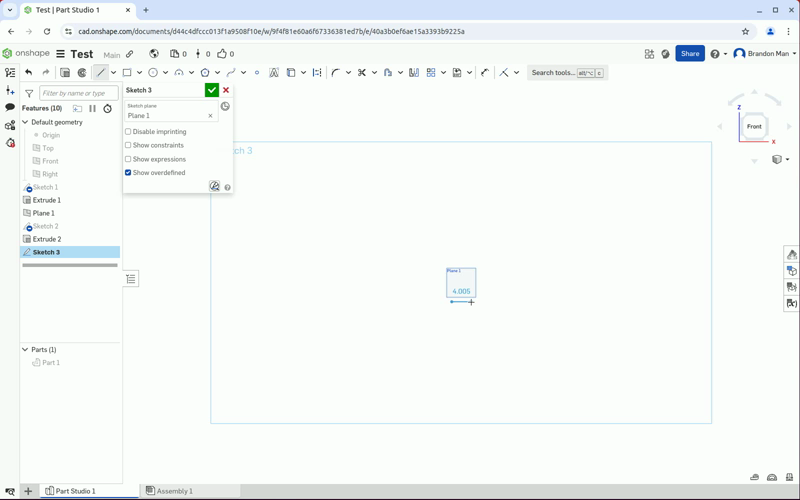
key_up(shift)
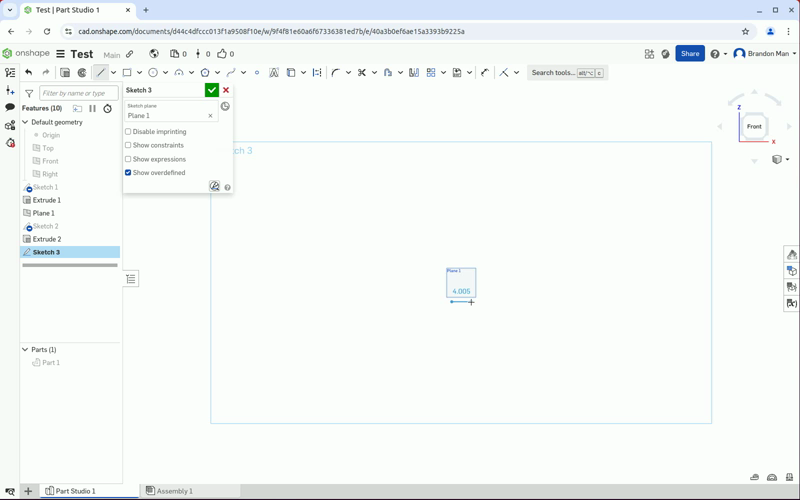
key_down(shift)
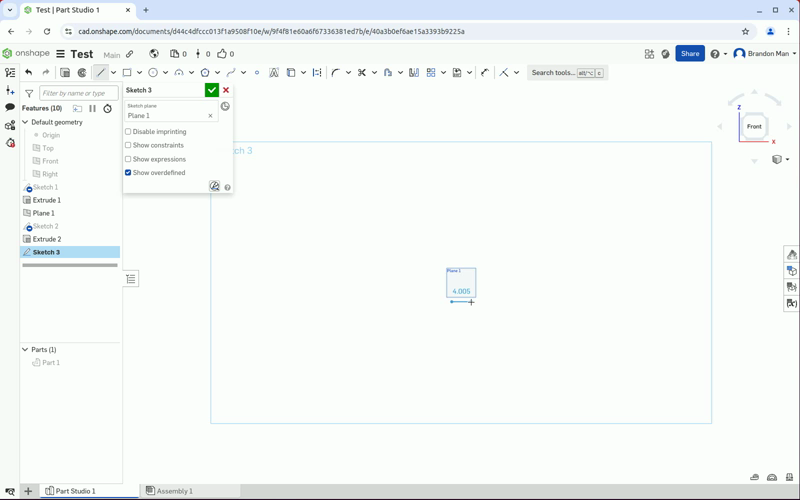
mouse_move(501, 301)
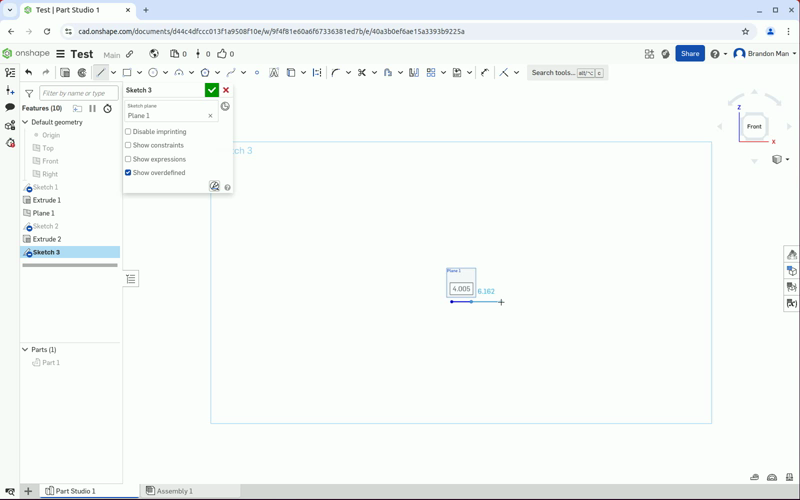
mouse_move(471, 282)
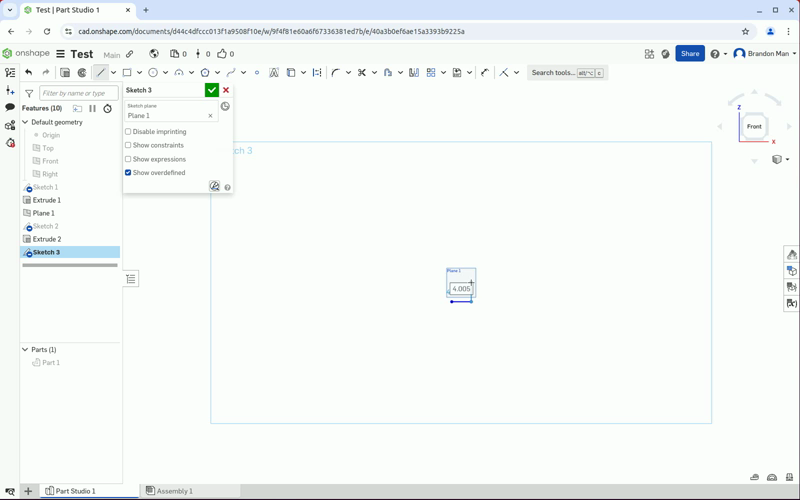
click(471, 282)
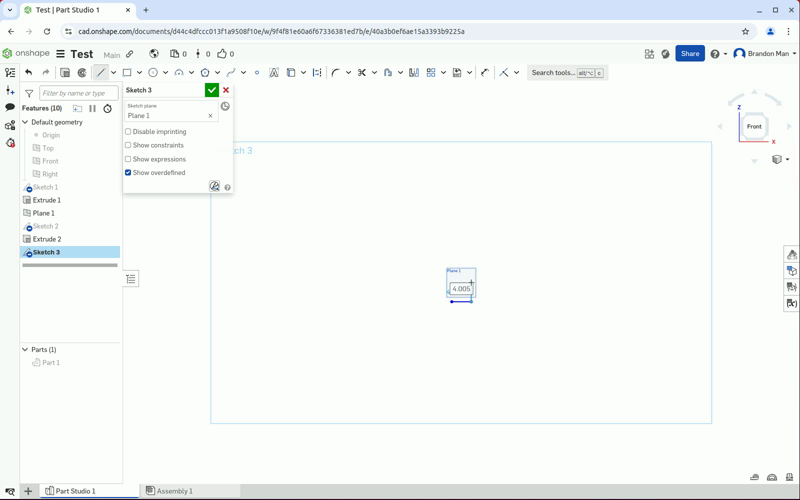
key_up(shift)
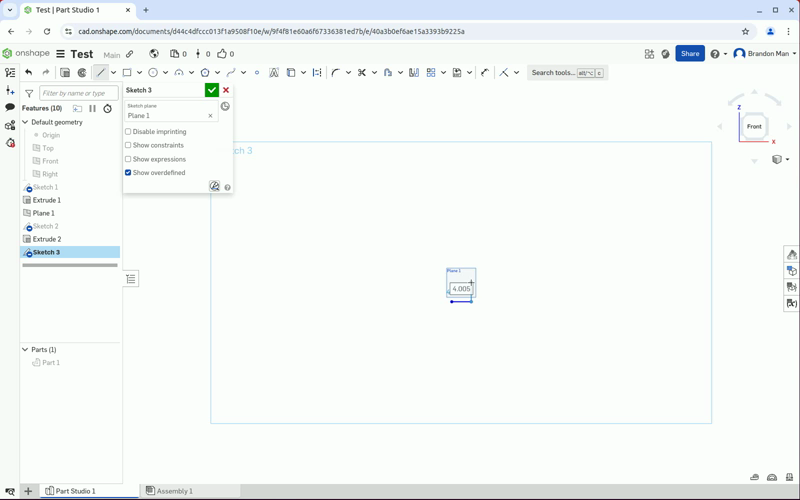
key_down(shift)
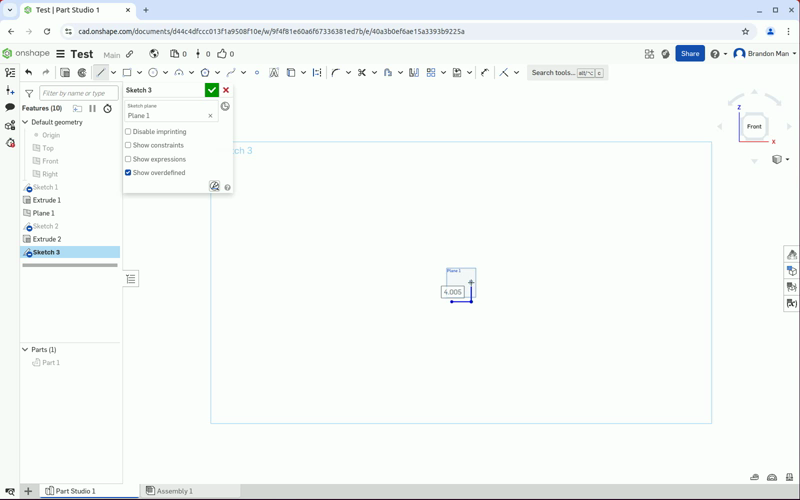
mouse_move(501, 282)
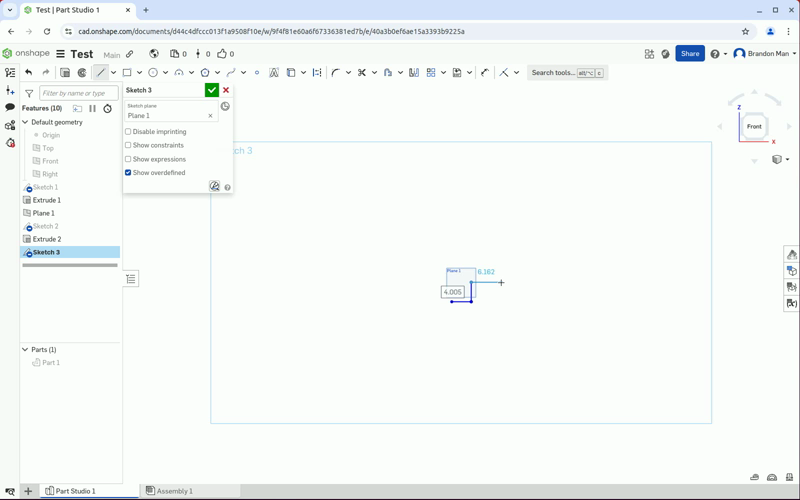
mouse_move(451, 282)
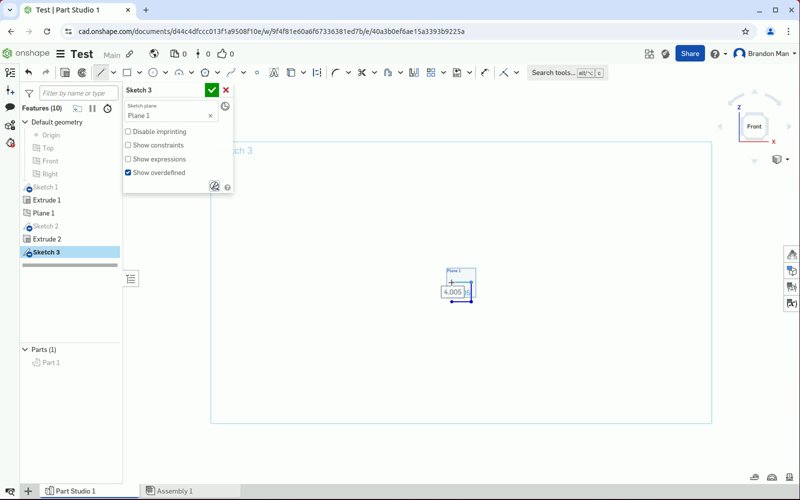
click(451, 282)
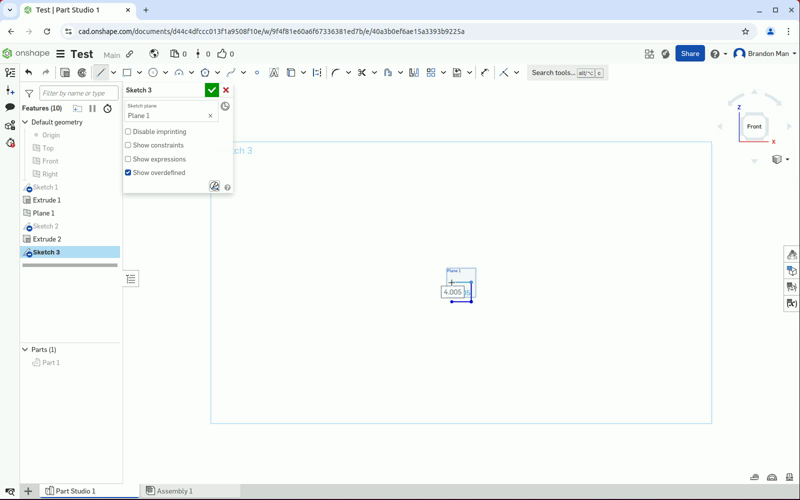
key_up(shift)
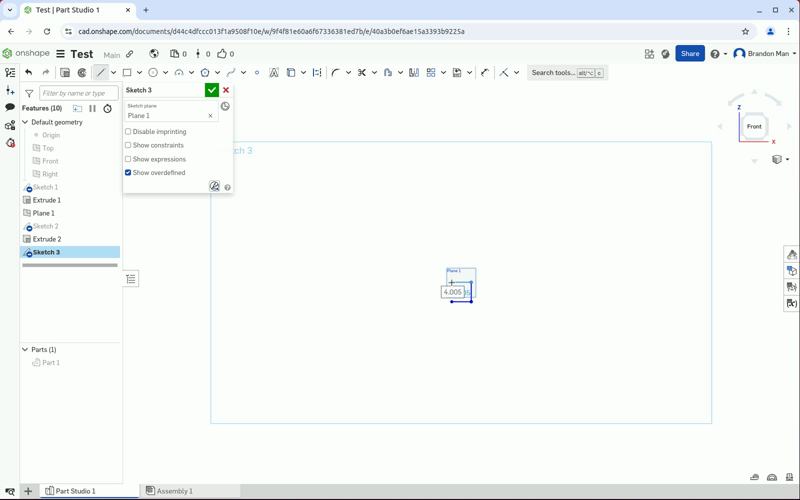
mouse_move(481, 282)
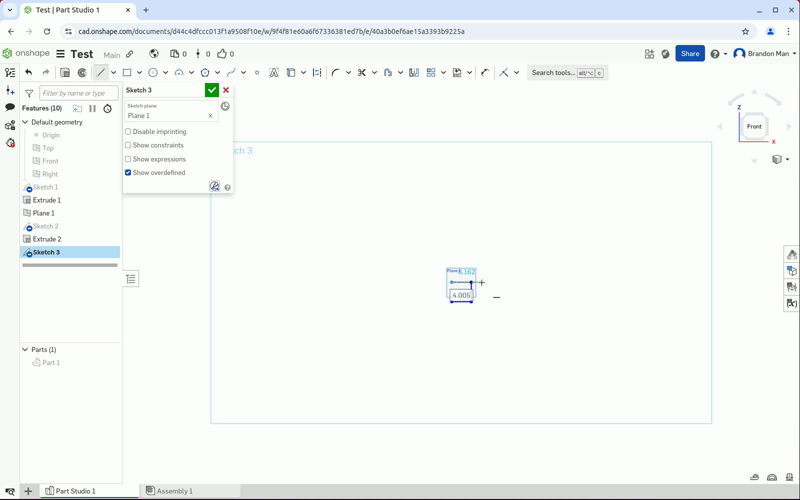
key_down(shift)
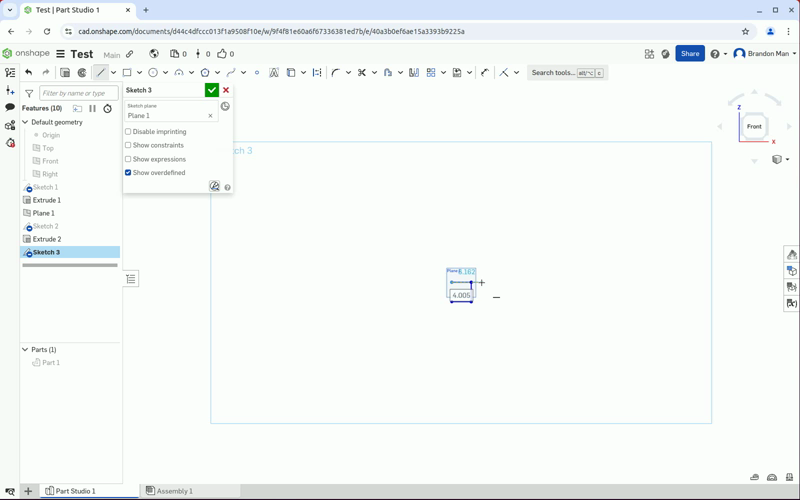
mouse_move(451, 301)
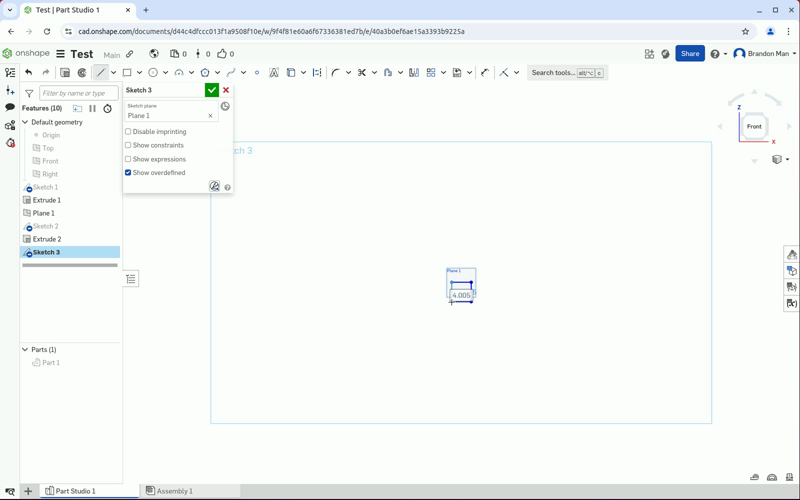
key_up(shift)
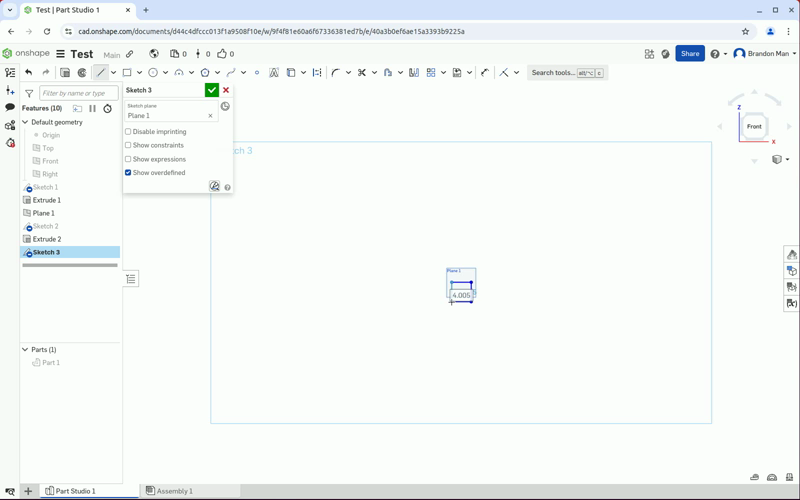
click(451, 301)
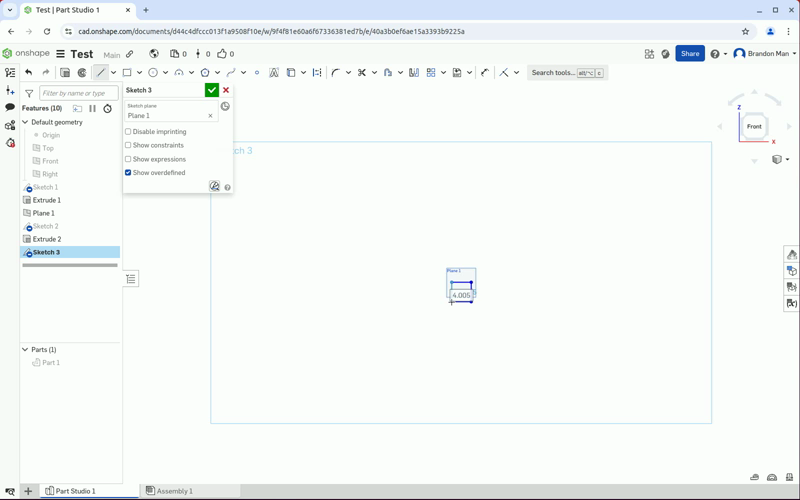
key(esc)
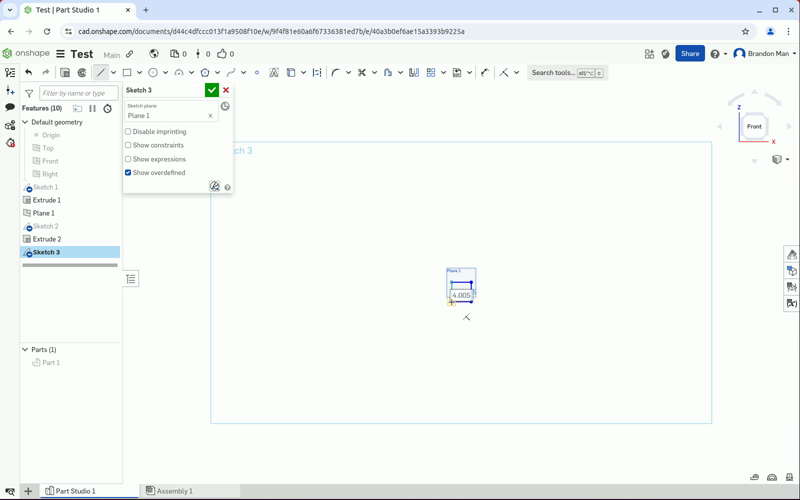
mouse_move(453, 283)
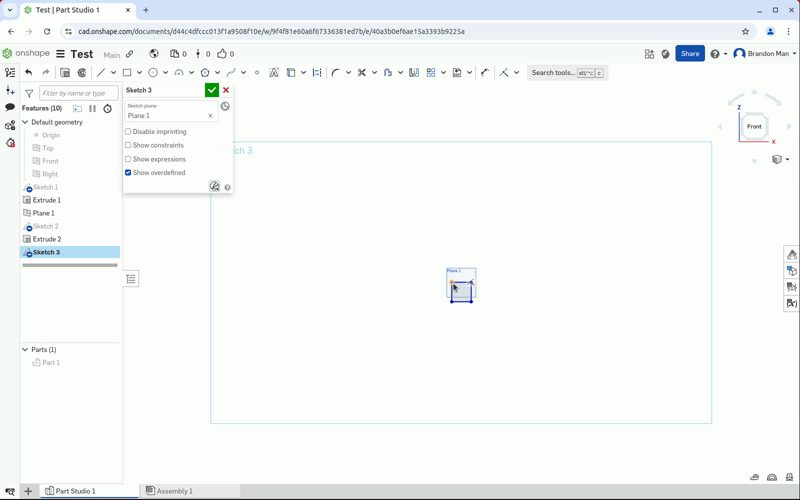
scroll(6)
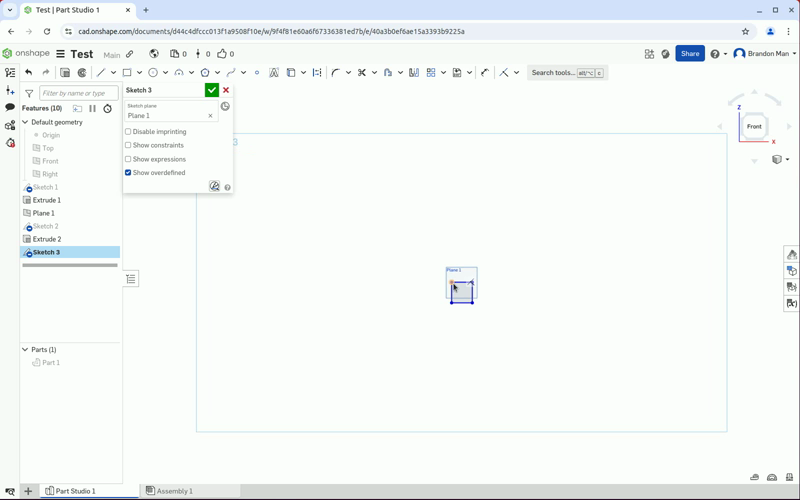
scroll(6)
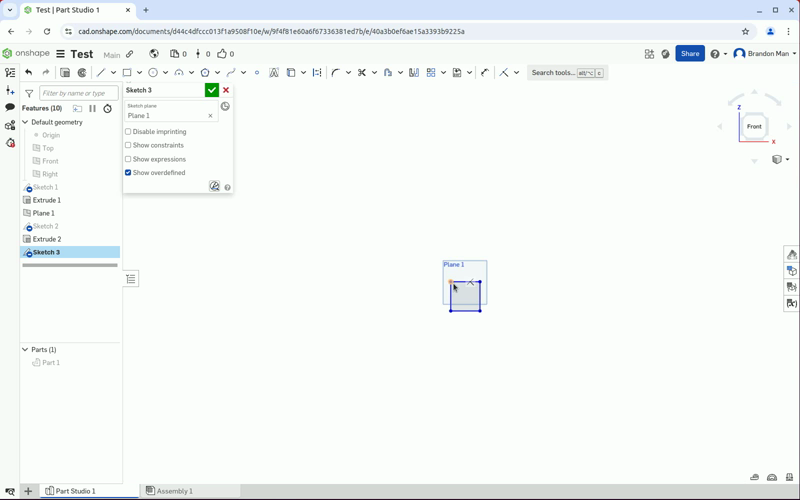
scroll(6)
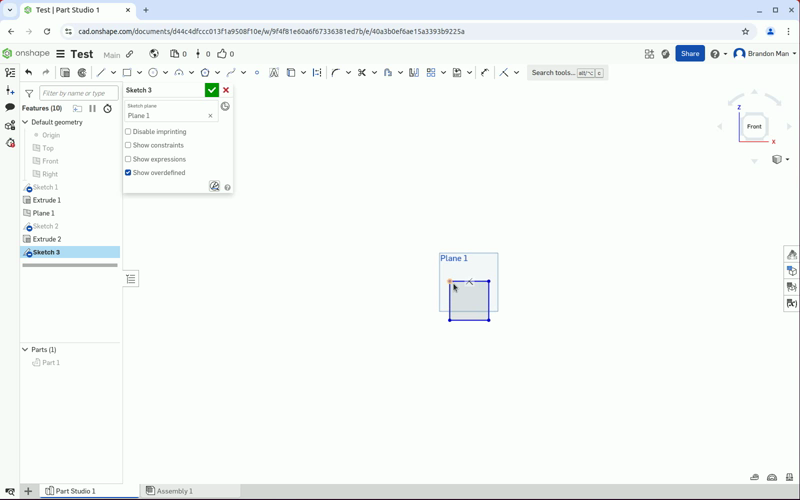
scroll(6)
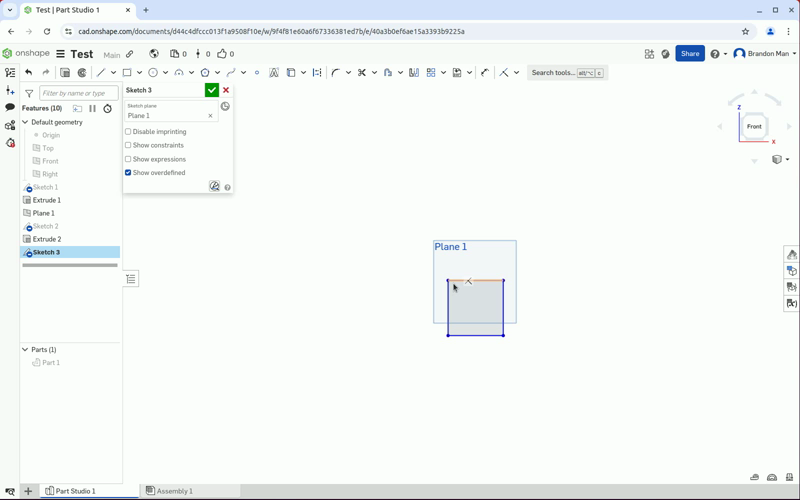
scroll(6)
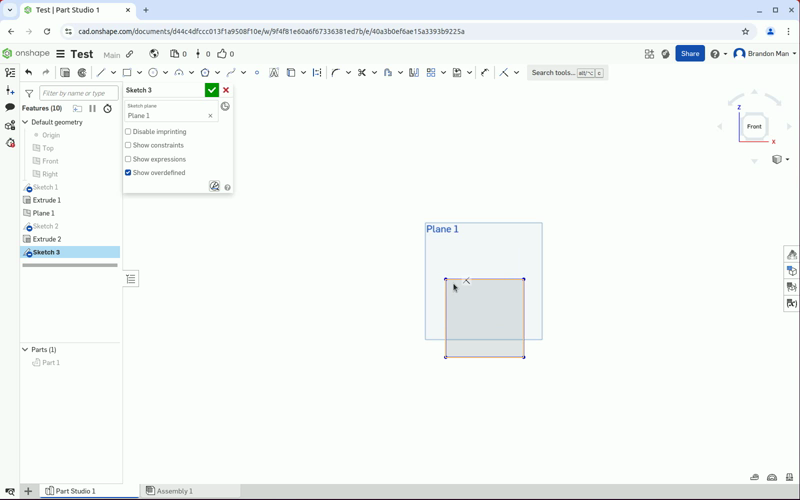
scroll(6)
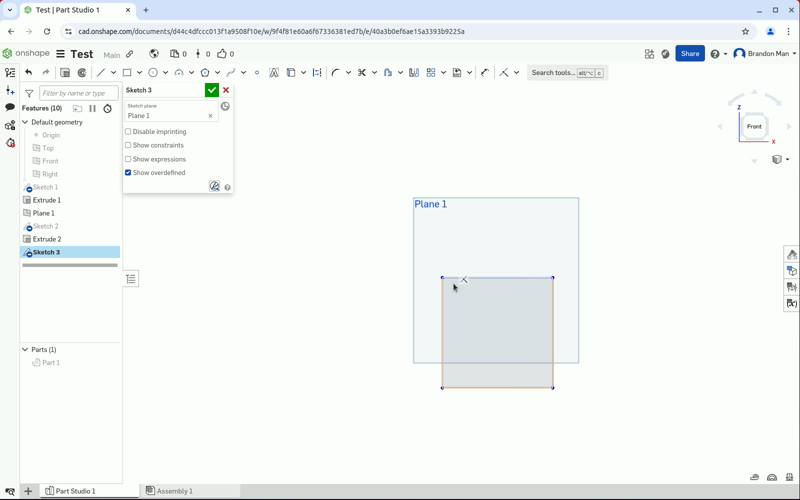
scroll(6)
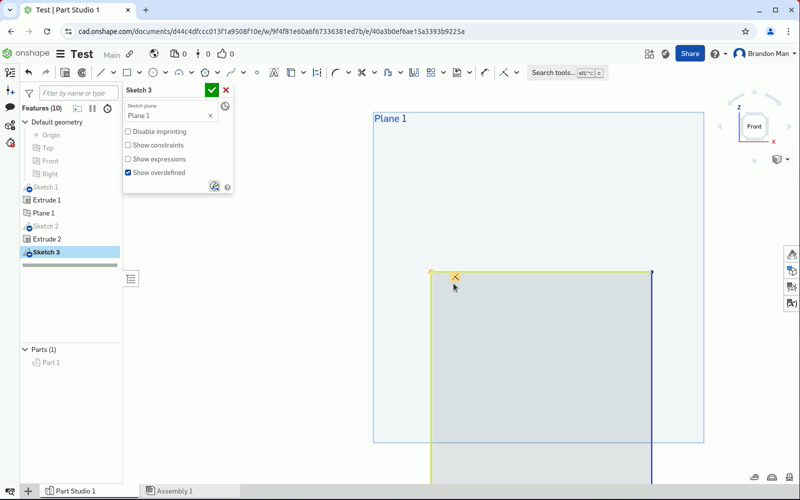
click(453, 283)
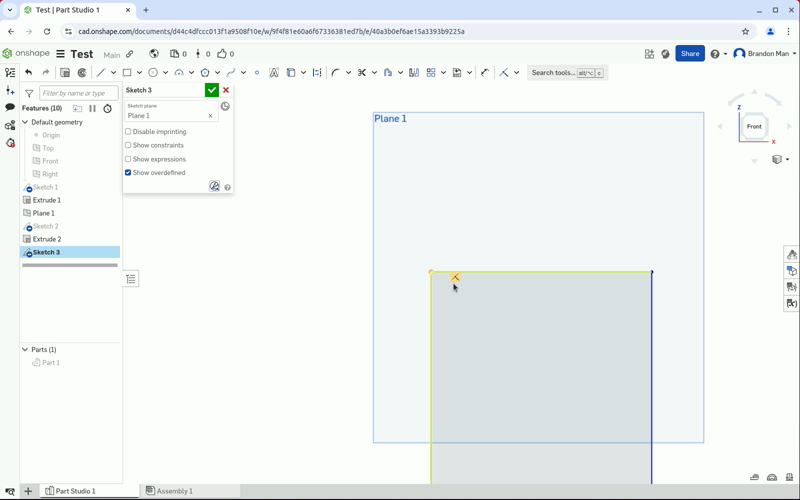
scroll(-6)
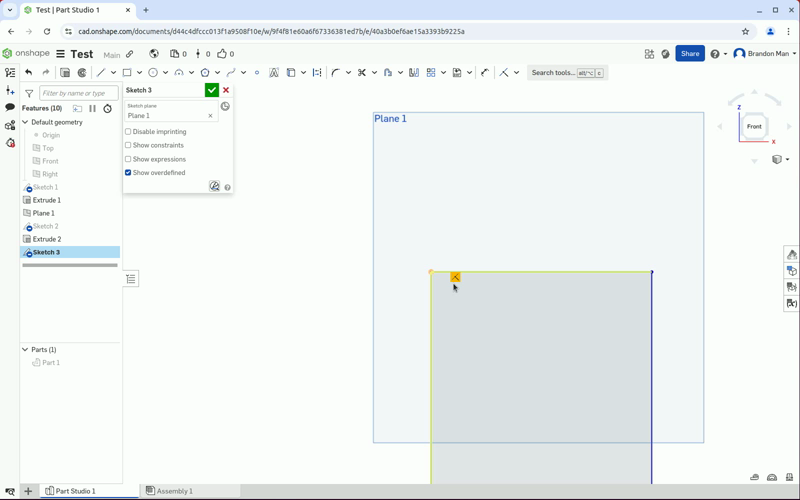
scroll(-6)
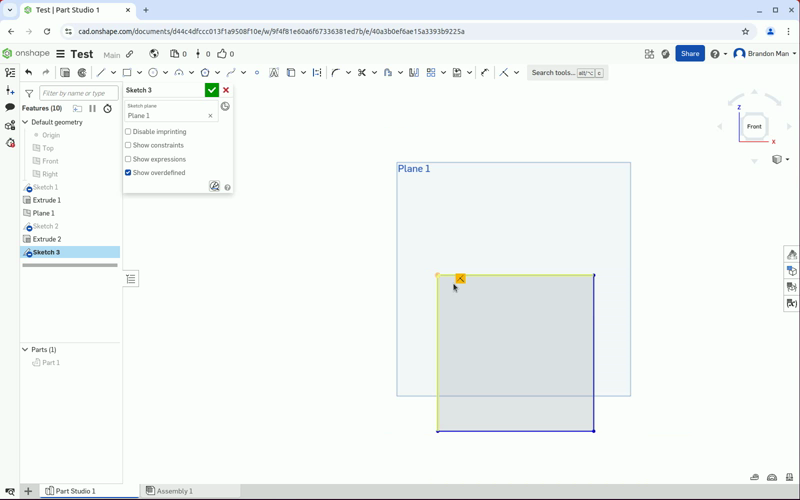
scroll(-6)
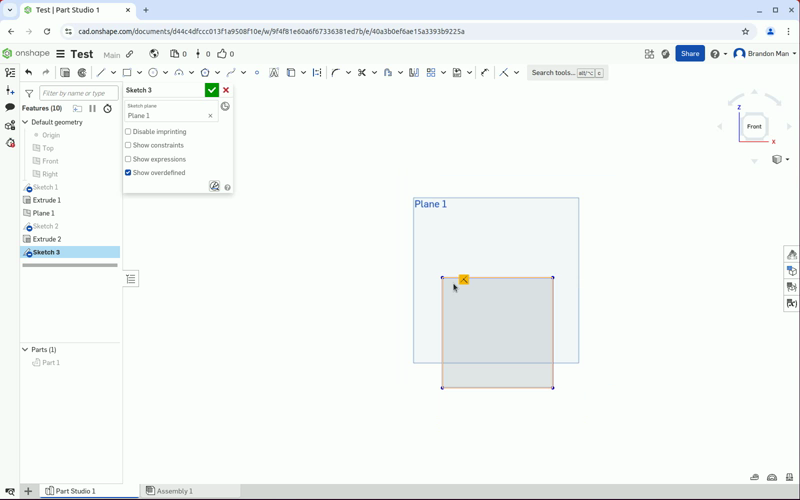
scroll(-6)
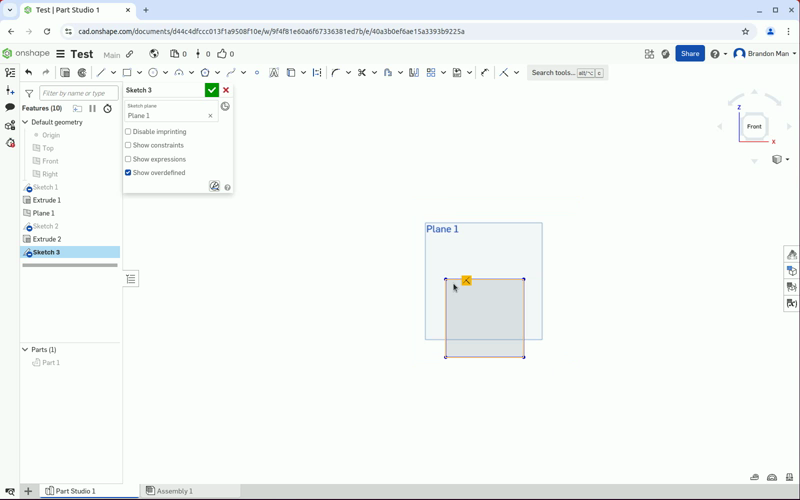
scroll(-6)
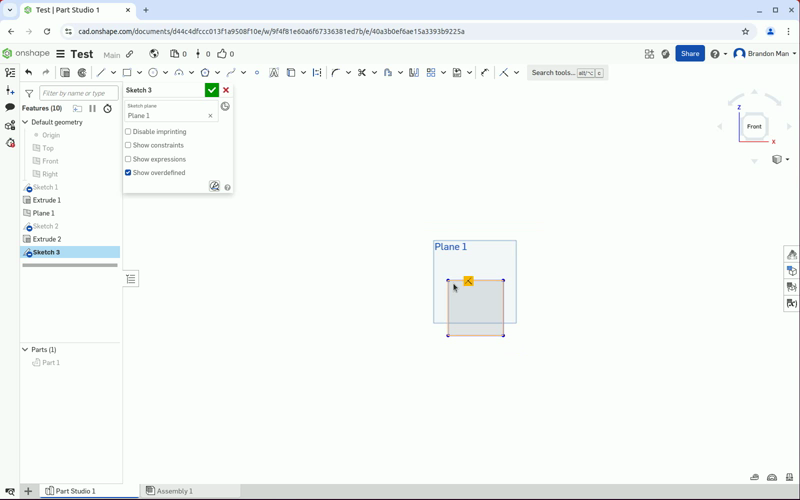
scroll(-6)
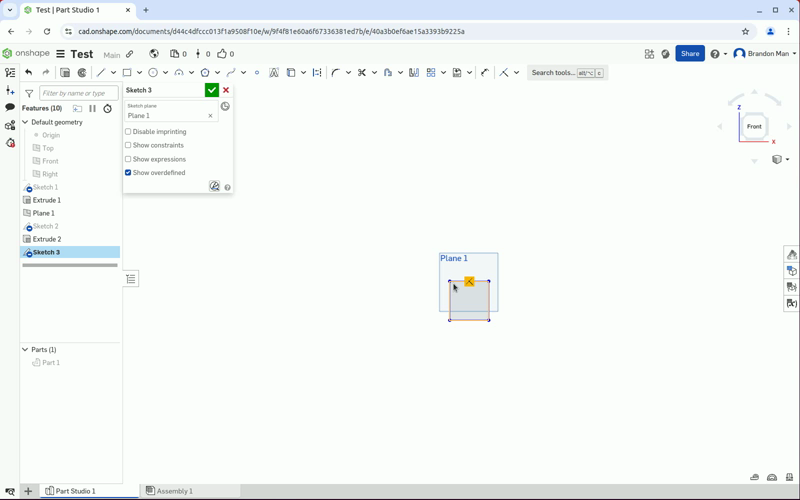
scroll(-6)
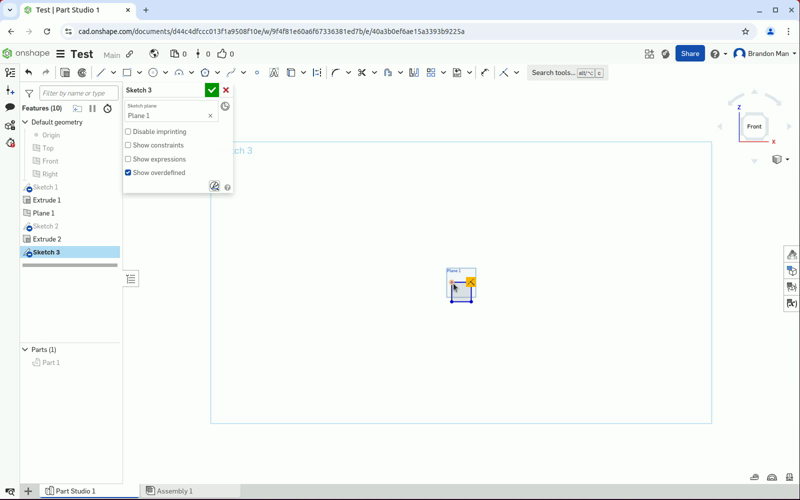
mouse_move(73, 352)
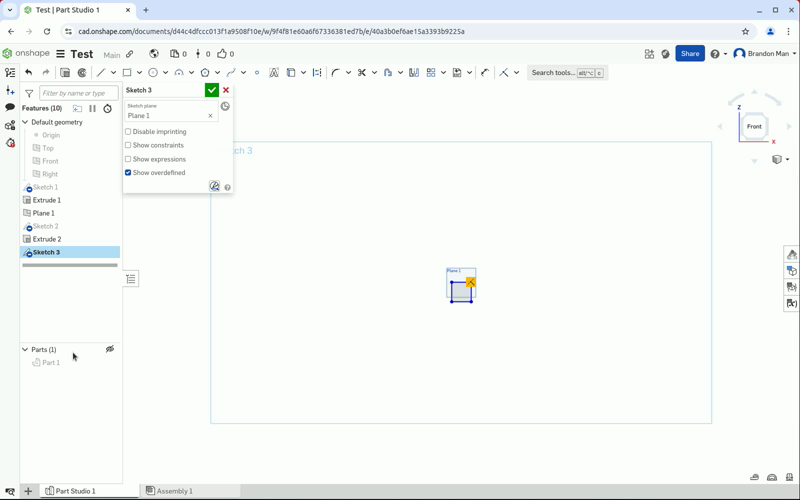
key(shift+y)
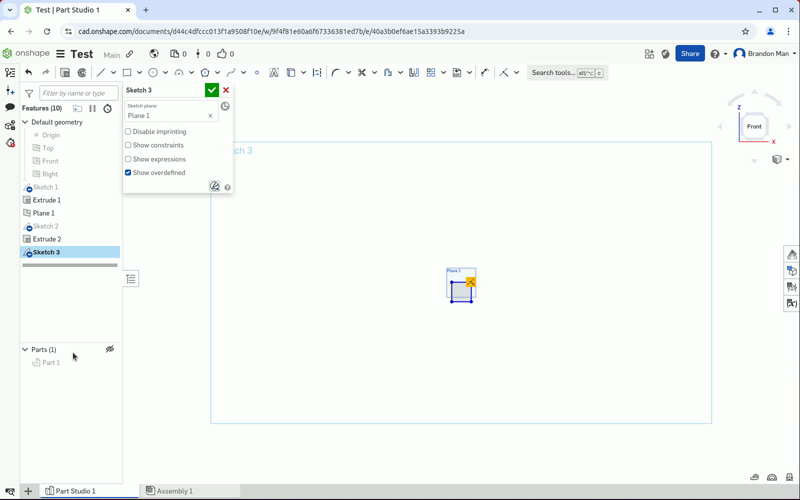
key(shift+e)
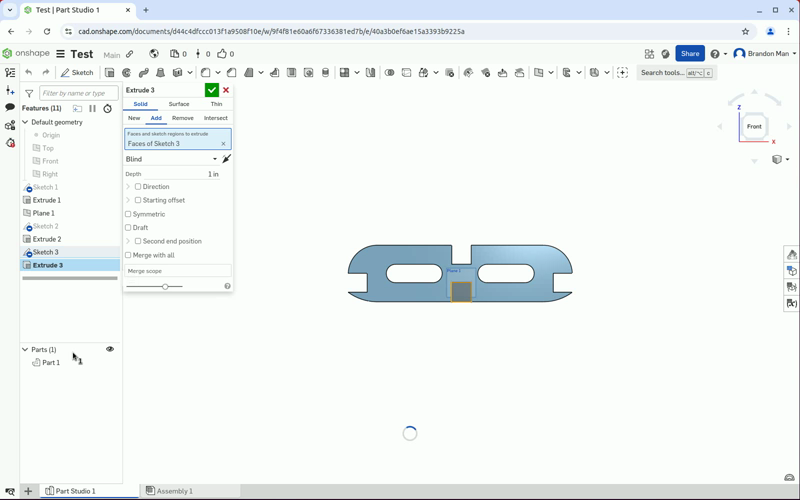
mouse_move(143, 106)
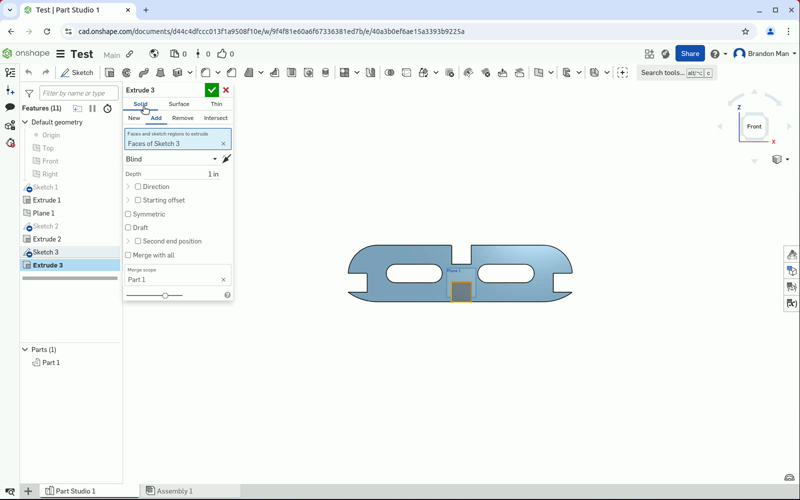
click(143, 106)
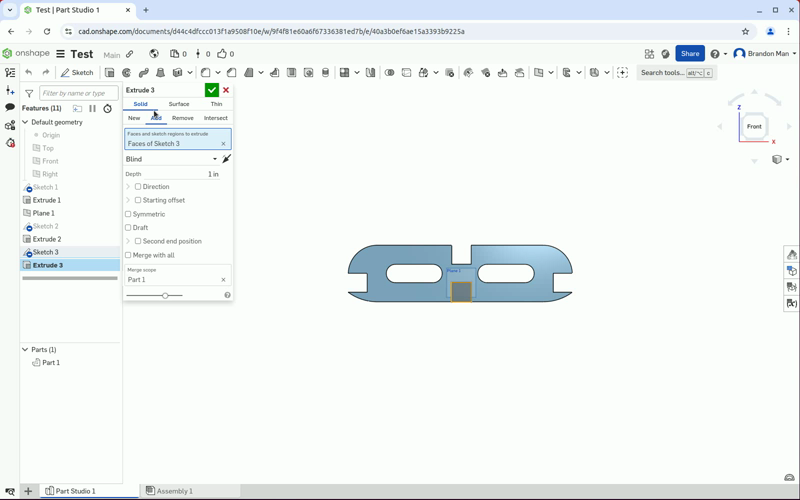
mouse_move(186, 120)
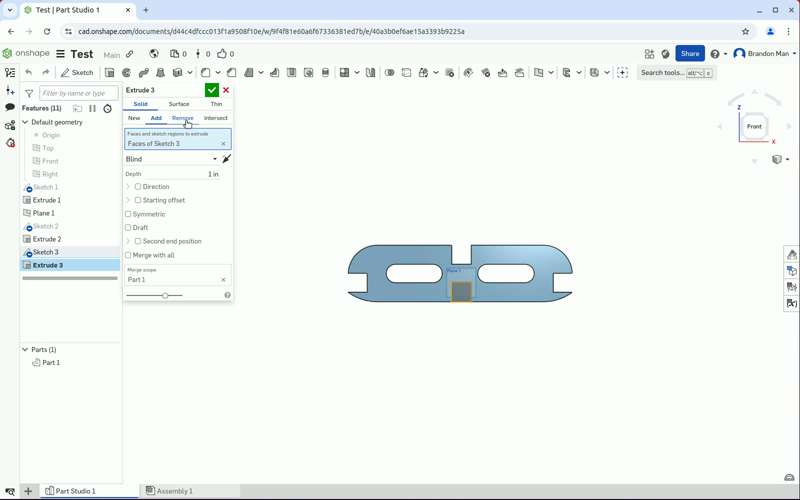
click(186, 120)
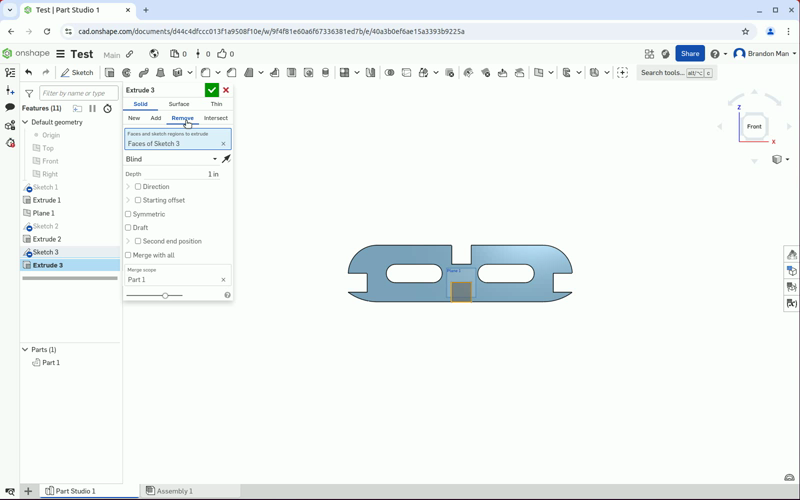
key(tab, 4)
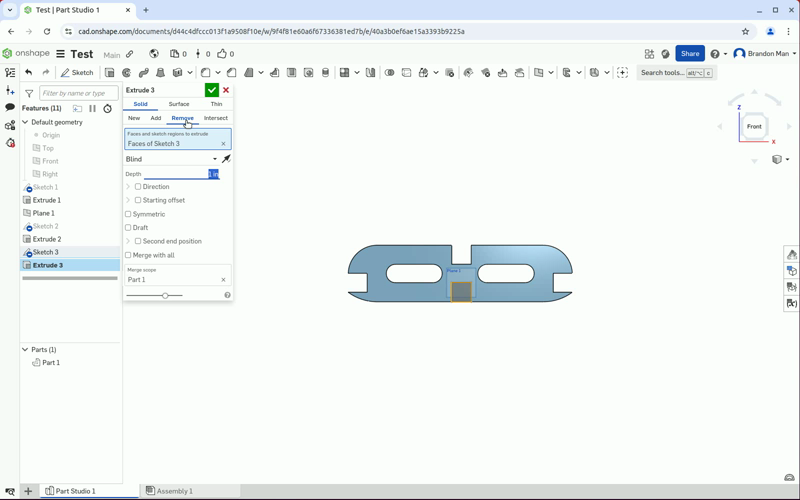
text(3.851)
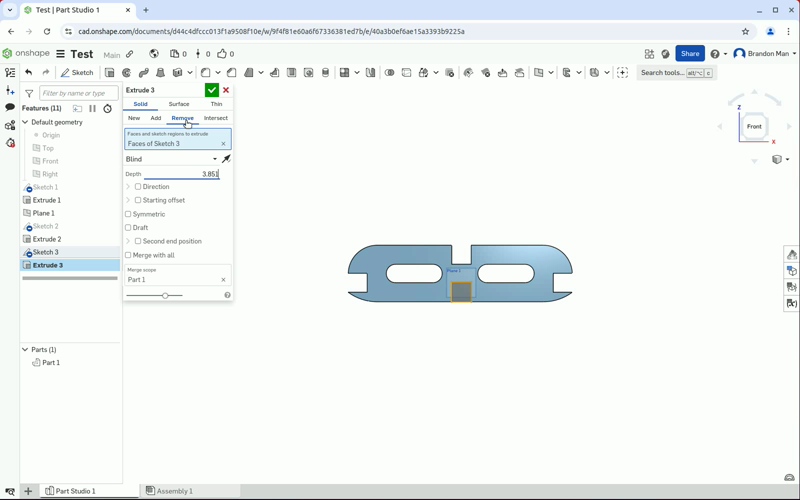
key(tab, 6)
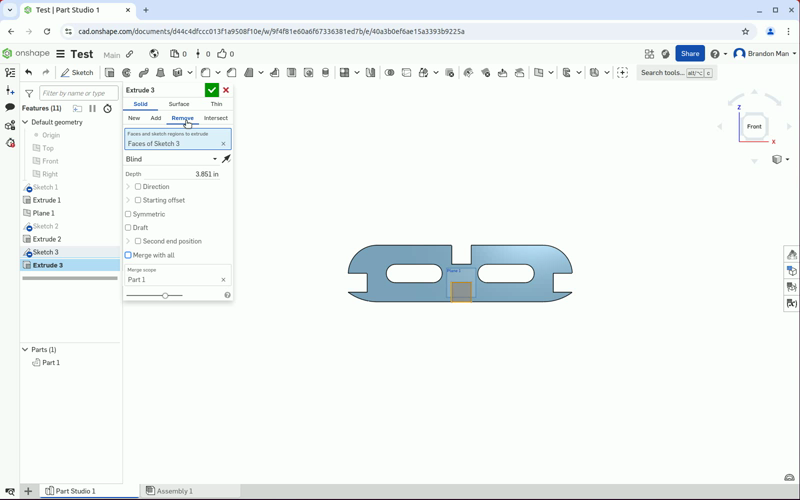
key(space)
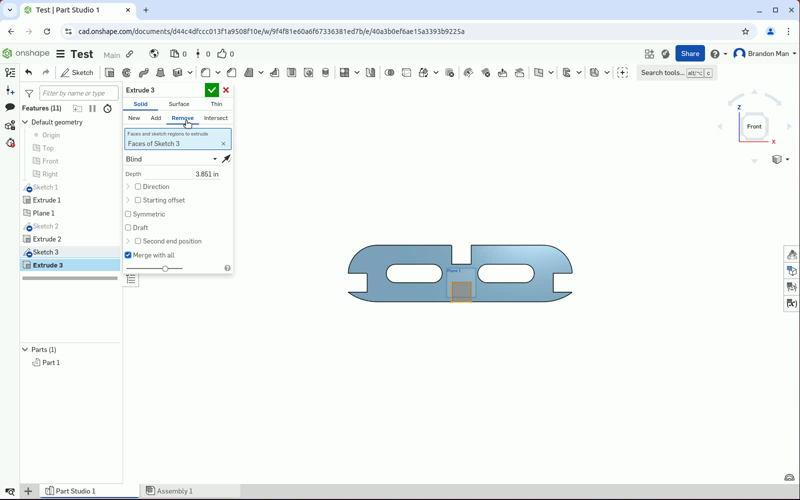
key(enter)
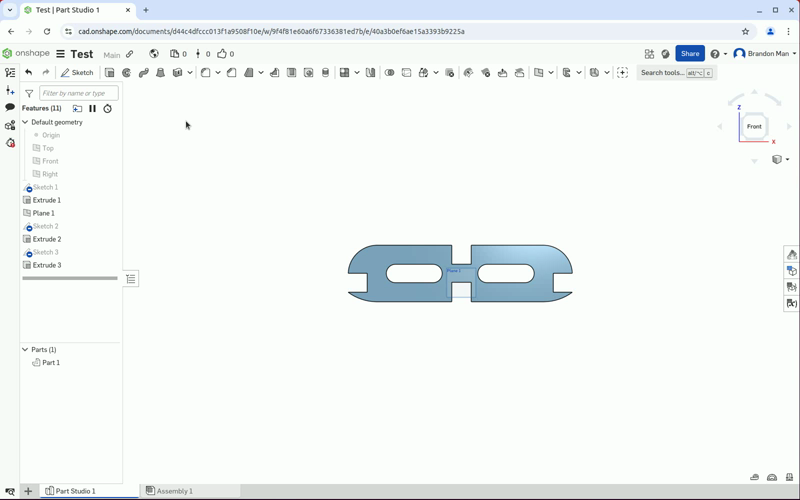
key(shift+h)
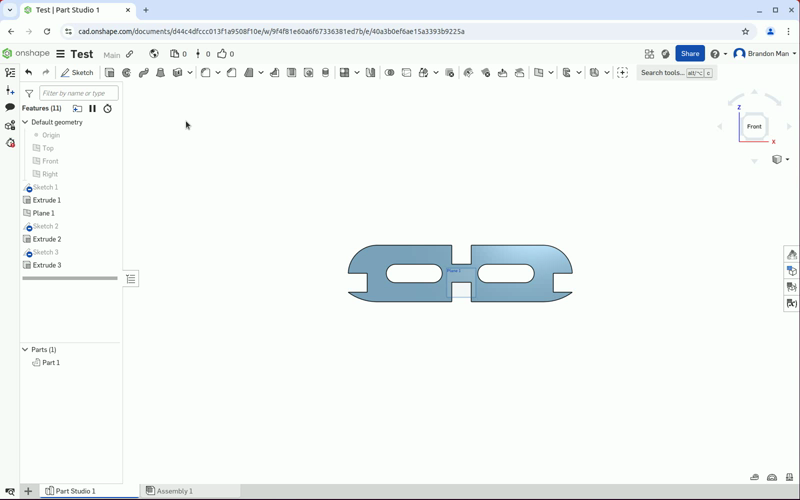
key(shift+h)
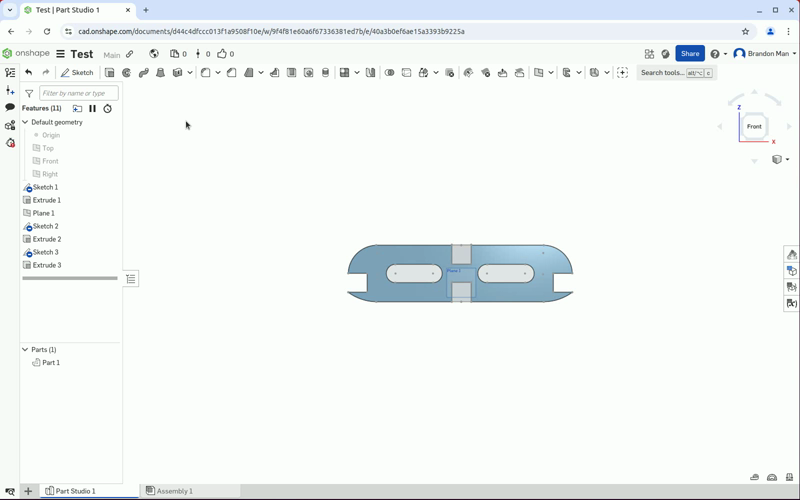
key(shift+7)
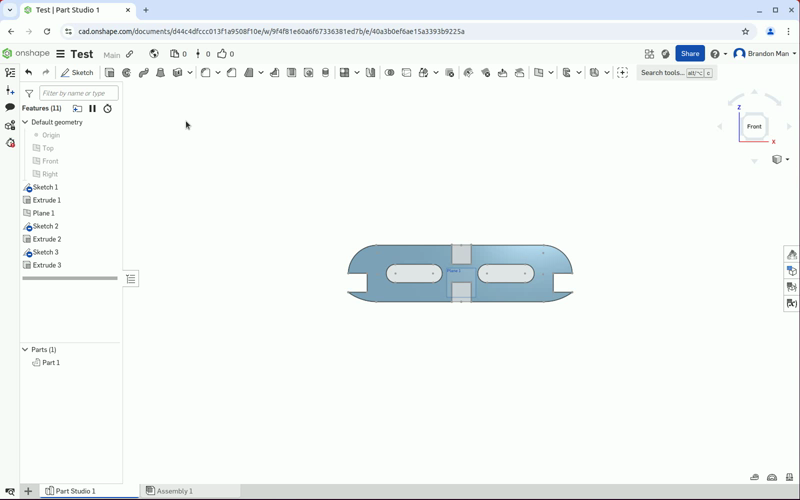
key(left, 2)
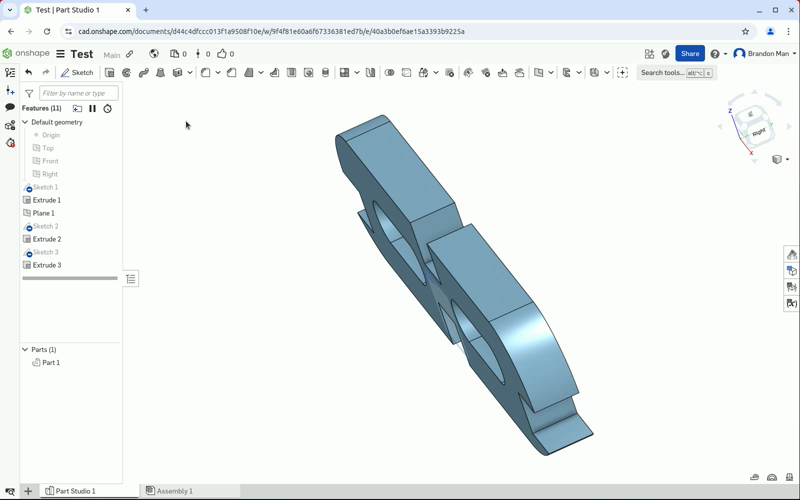
key(down, 2)
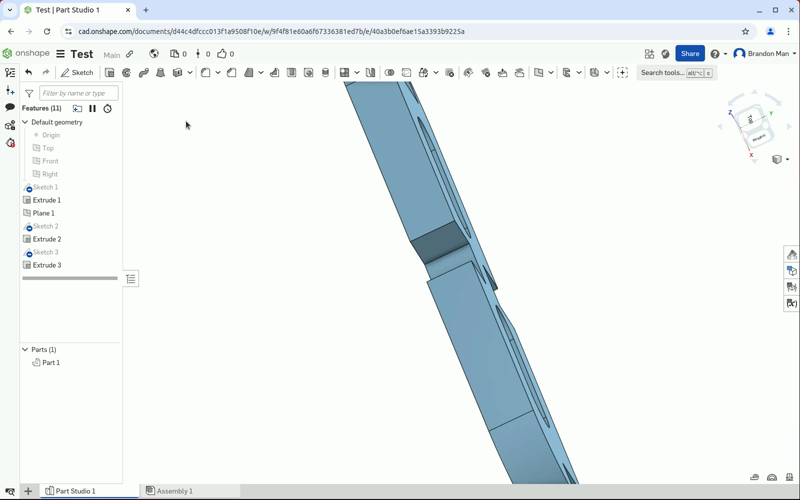
key(up, 2)
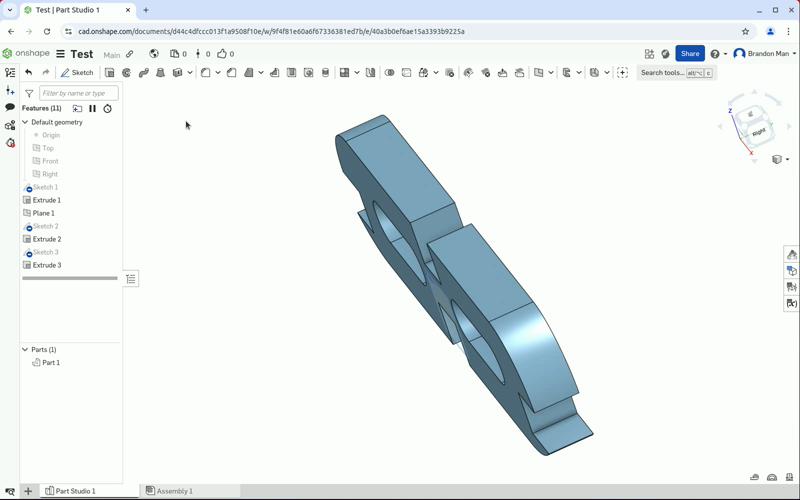
key(right, 2)
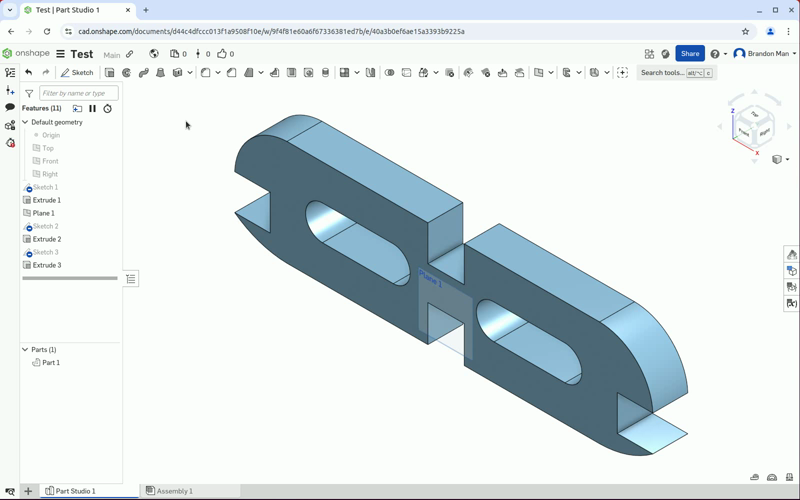
mouse_move(73, 189)
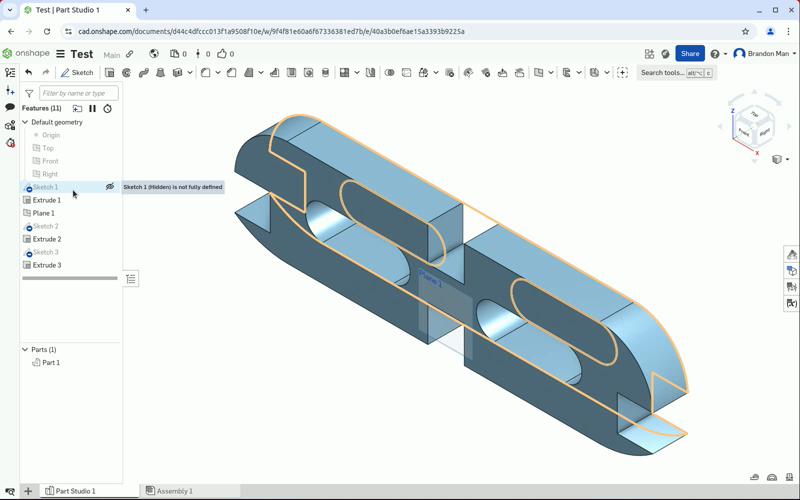
click(73, 189)